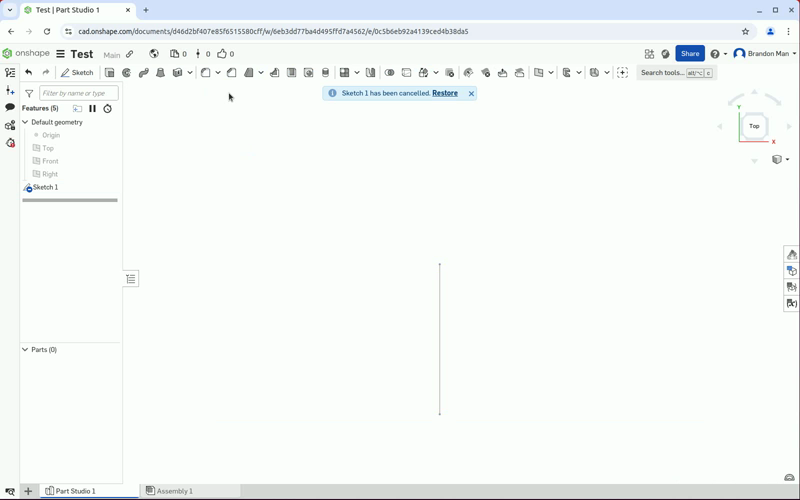
key(shift+h)
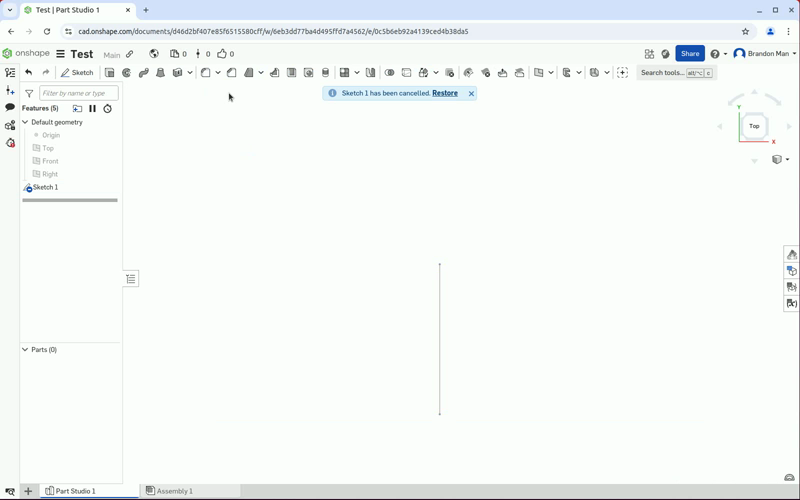
key(shift+s)
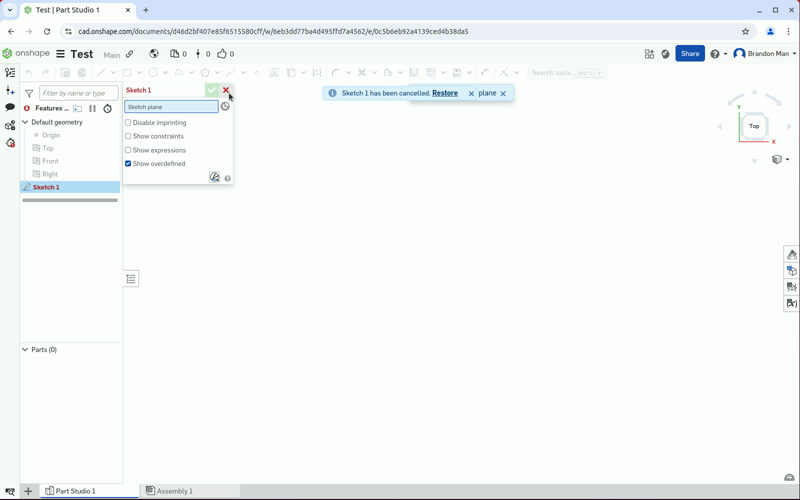
mouse_move(73, 150)
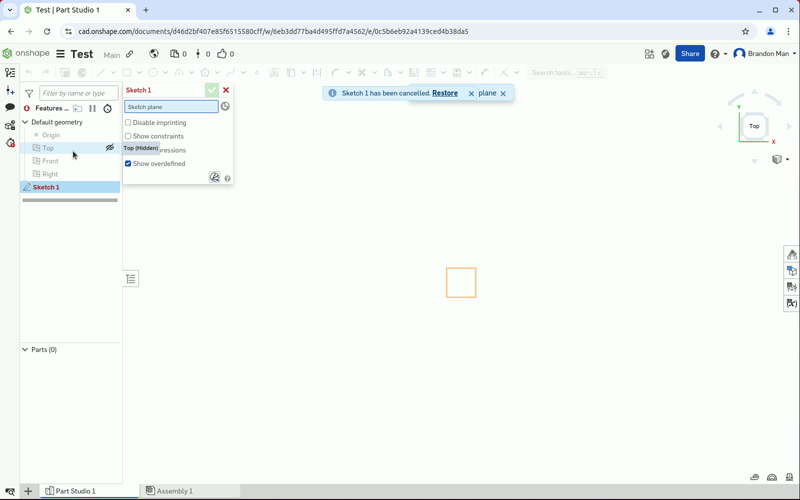
click(73, 150)
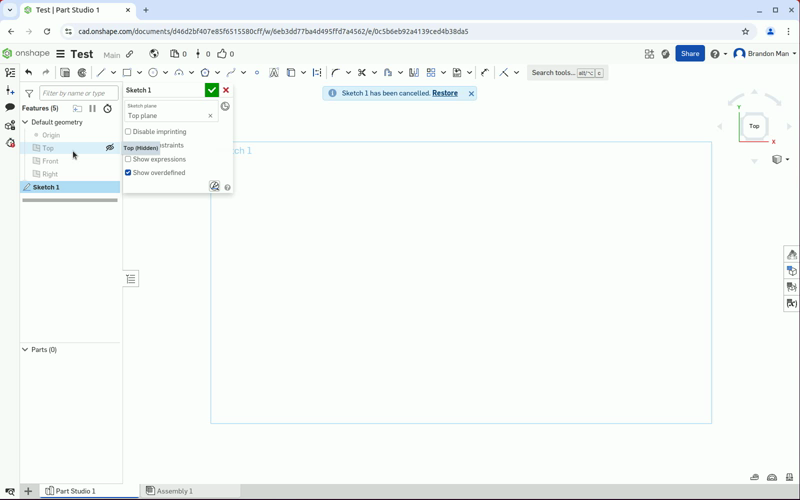
mouse_move(73, 352)
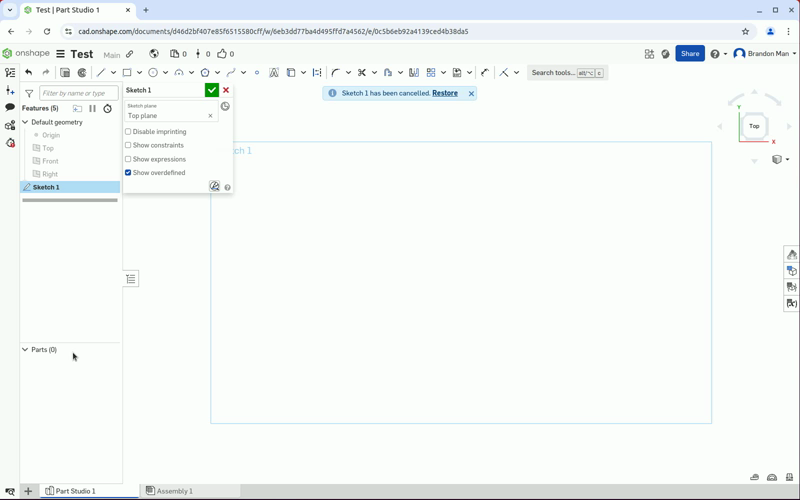
key(y)
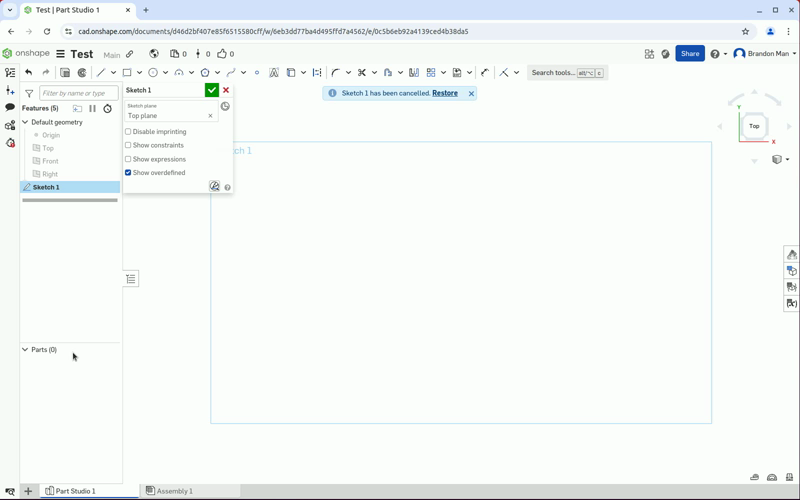
key(l)
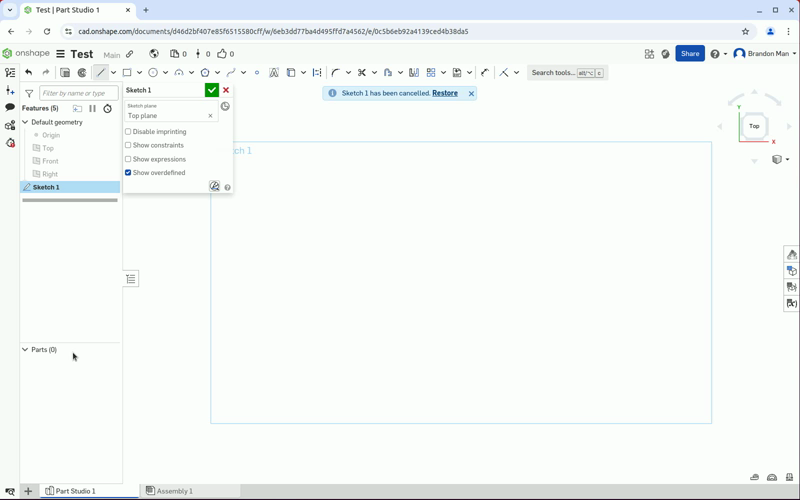
key_down(shift)
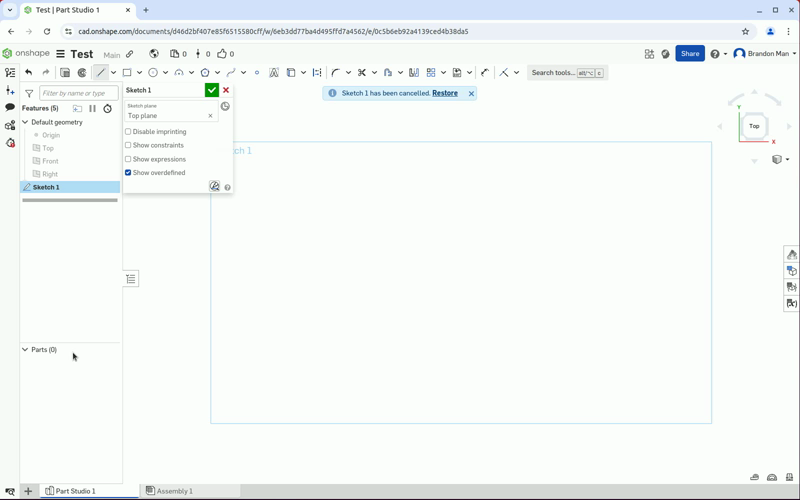
mouse_move(460, 282)
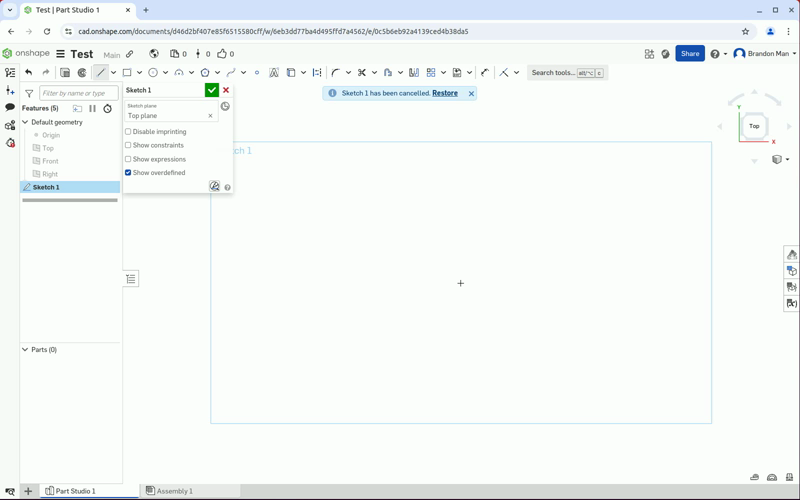
click(460, 282)
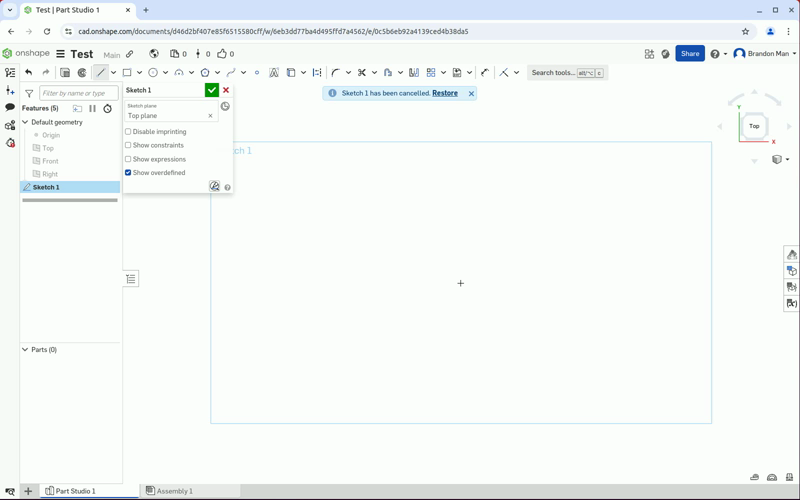
key_up(shift)
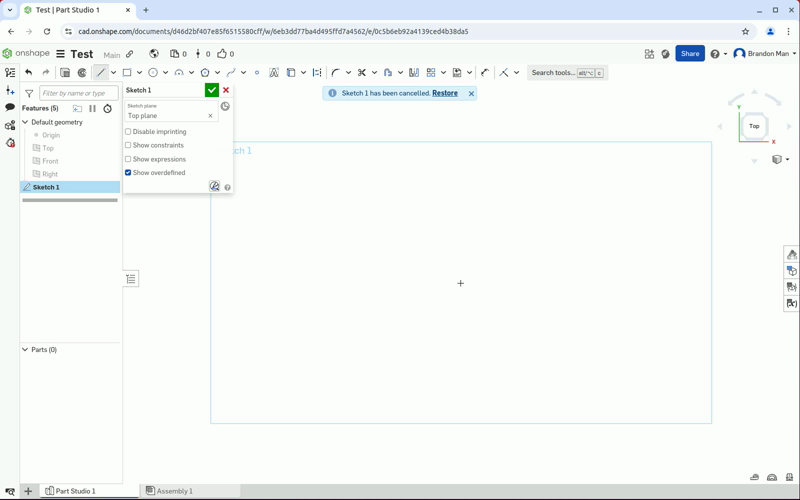
key_down(shift)
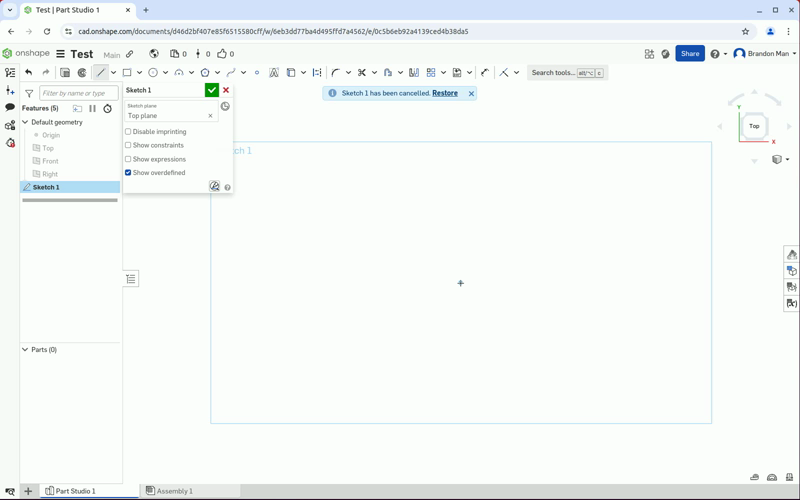
mouse_move(568, 282)
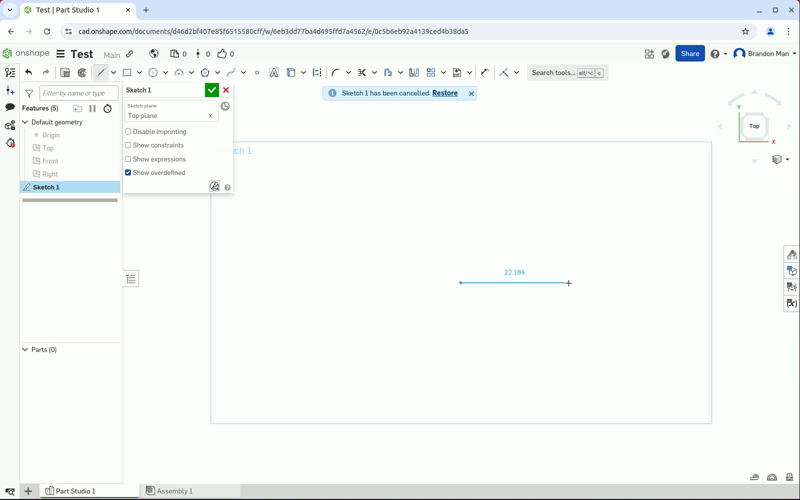
click(568, 282)
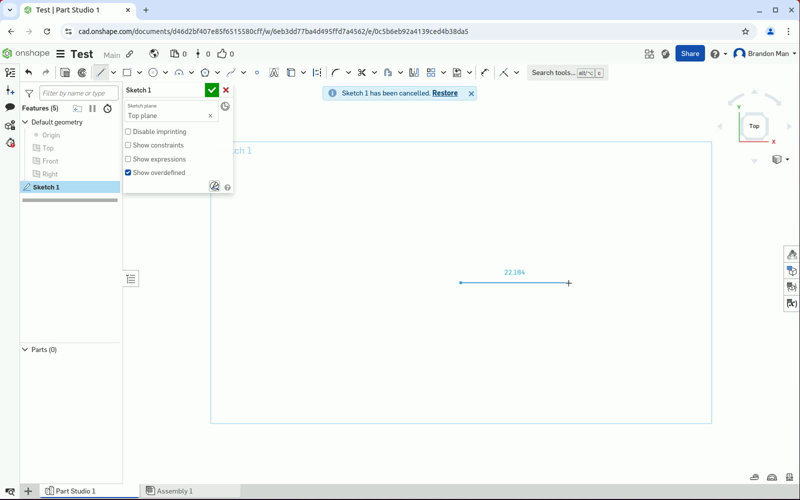
key_up(shift)
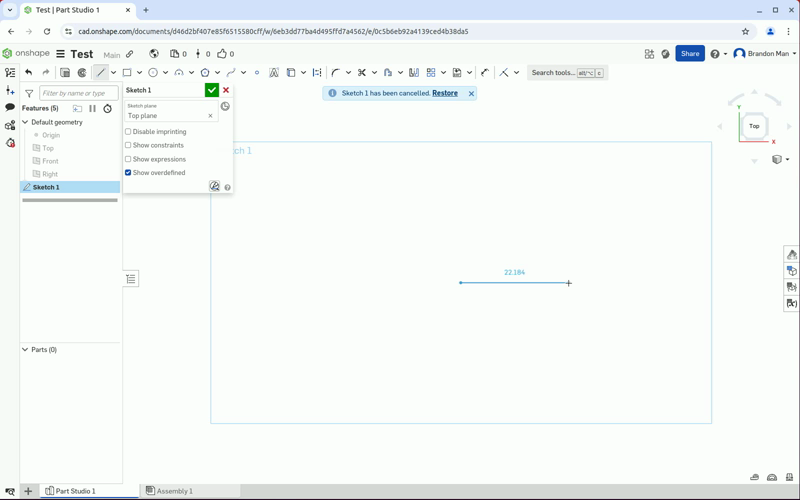
key_down(shift)
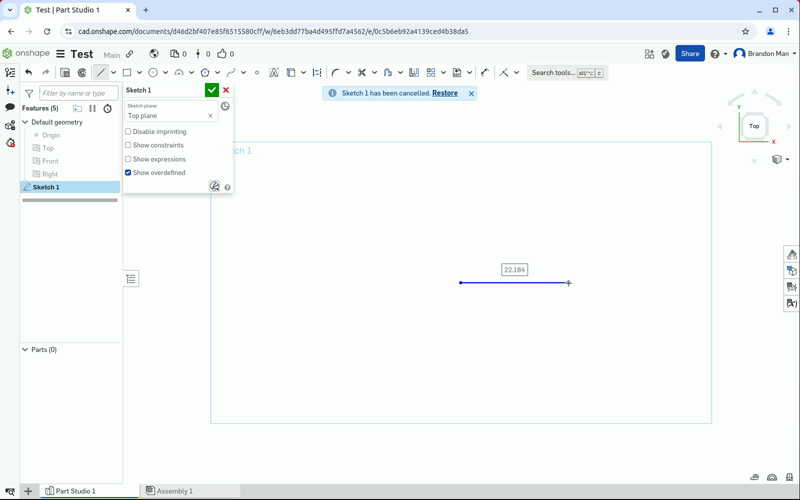
mouse_move(589, 282)
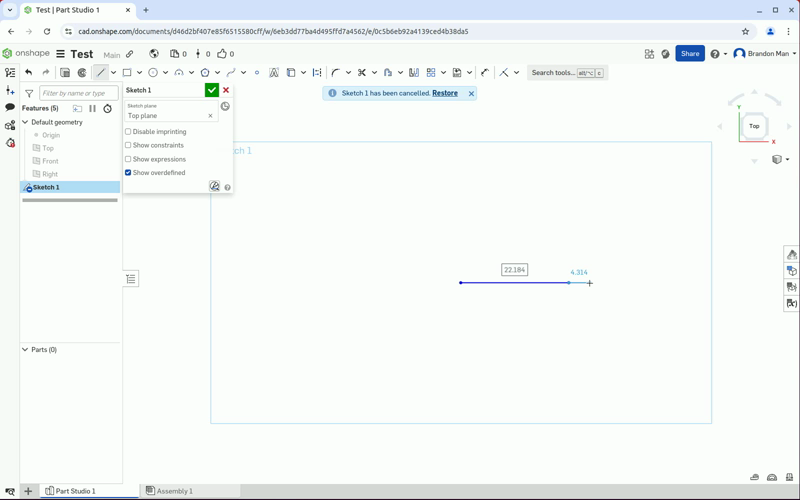
mouse_move(568, 278)
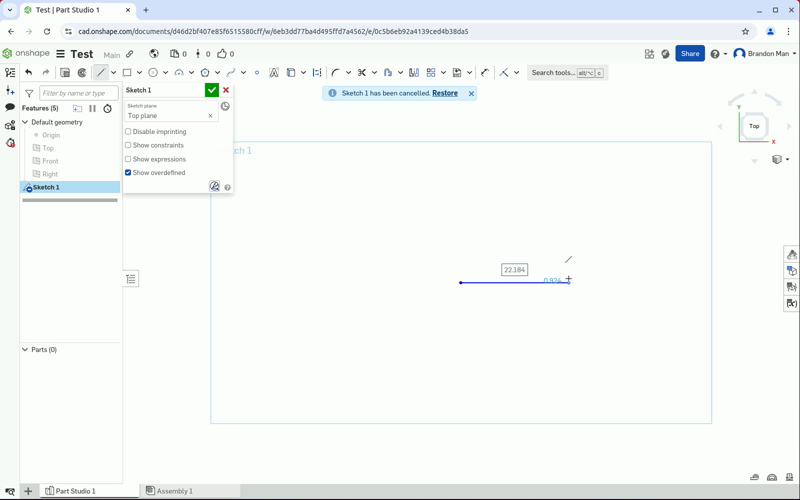
scroll(6)
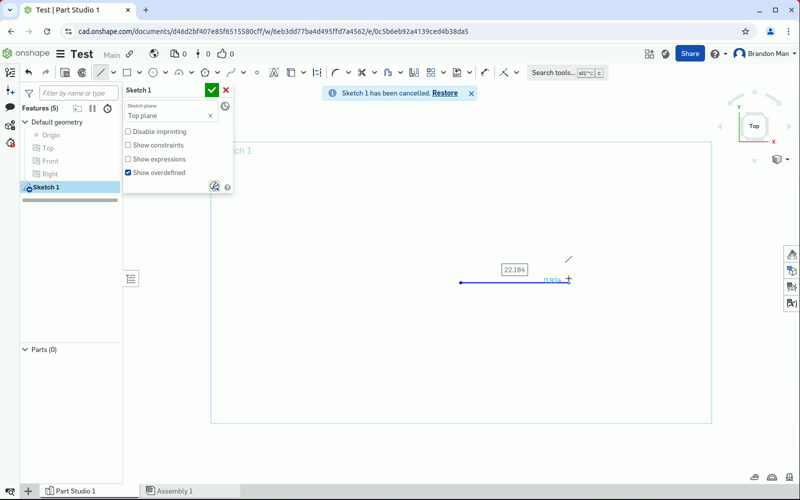
scroll(6)
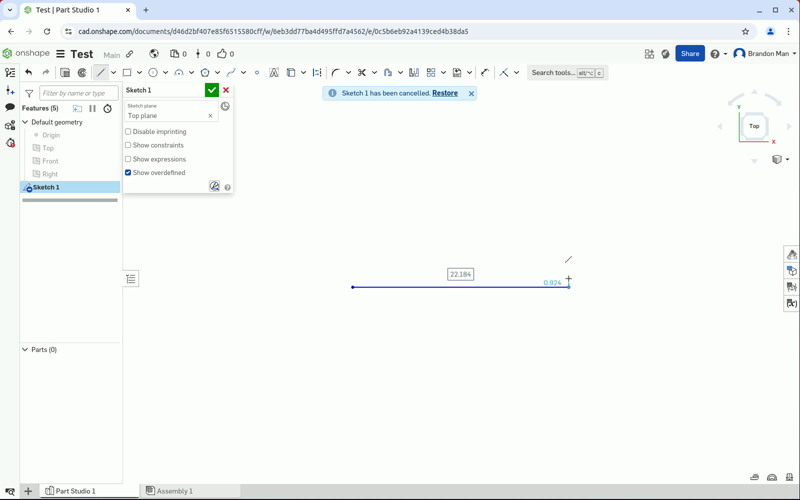
scroll(6)
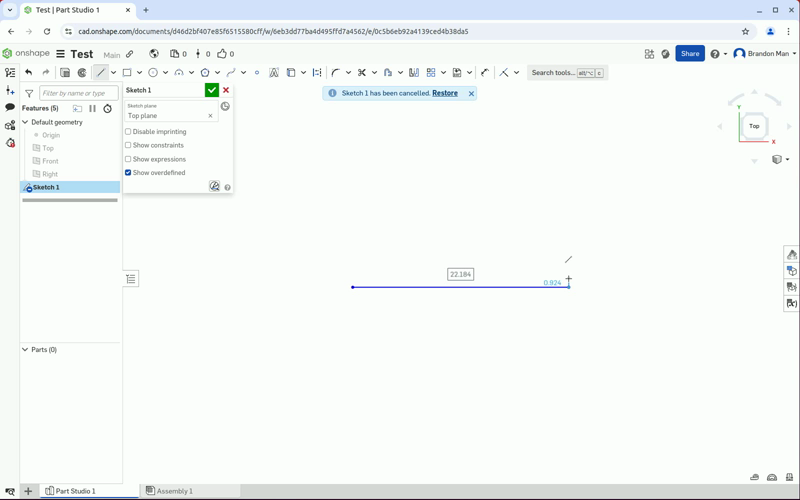
scroll(6)
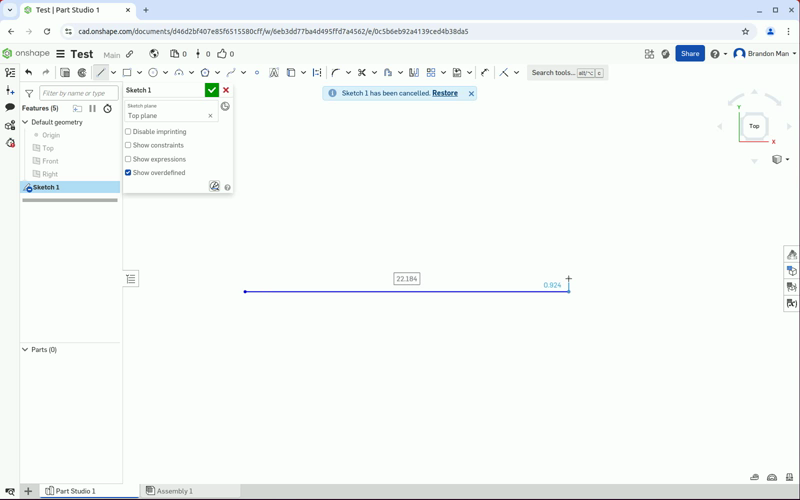
scroll(6)
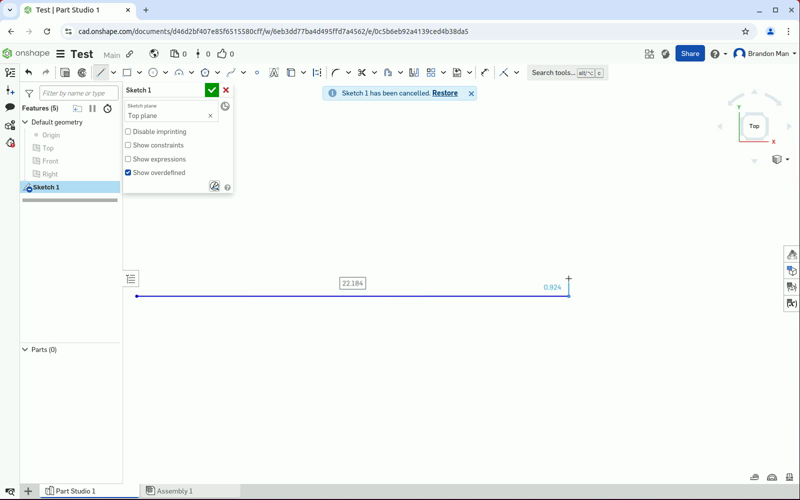
scroll(6)
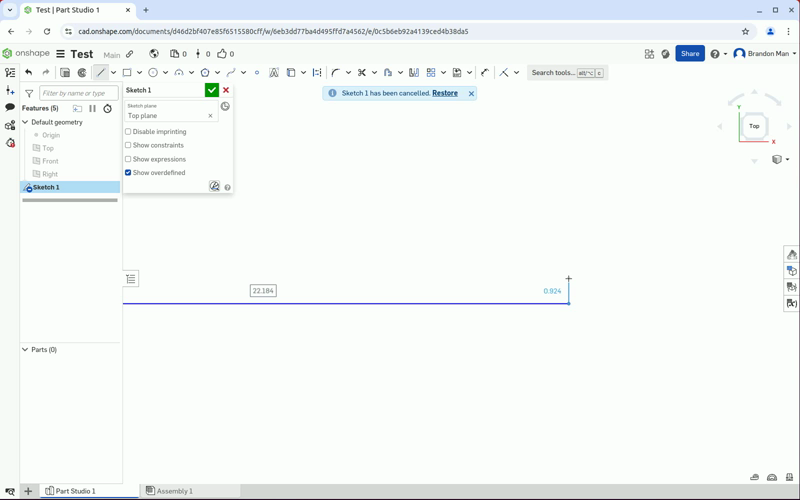
scroll(6)
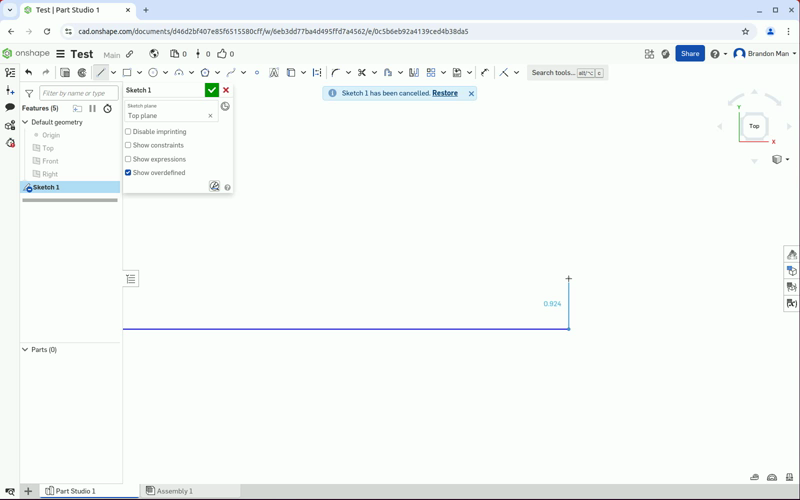
click(568, 278)
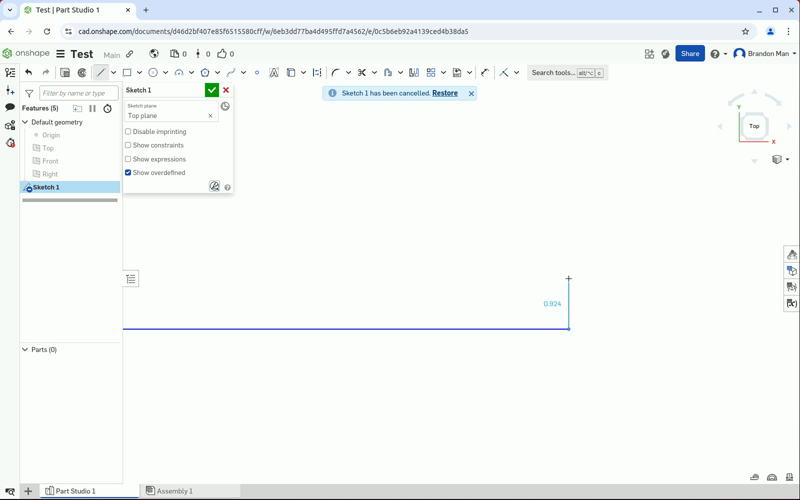
scroll(-6)
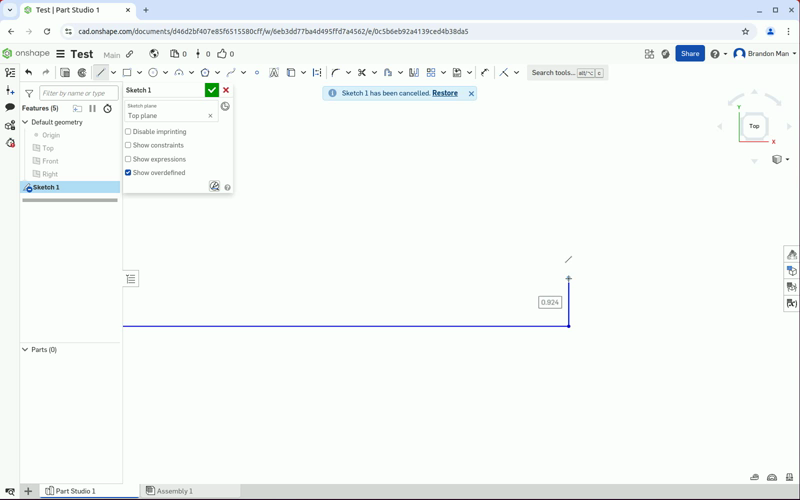
scroll(-6)
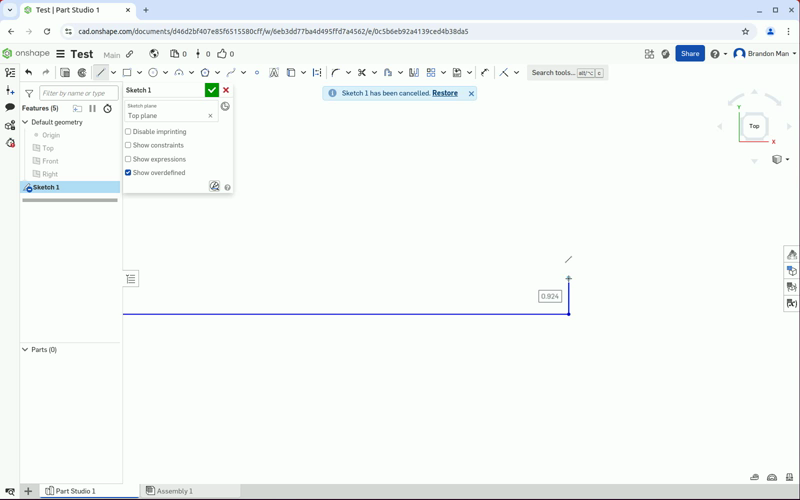
scroll(-6)
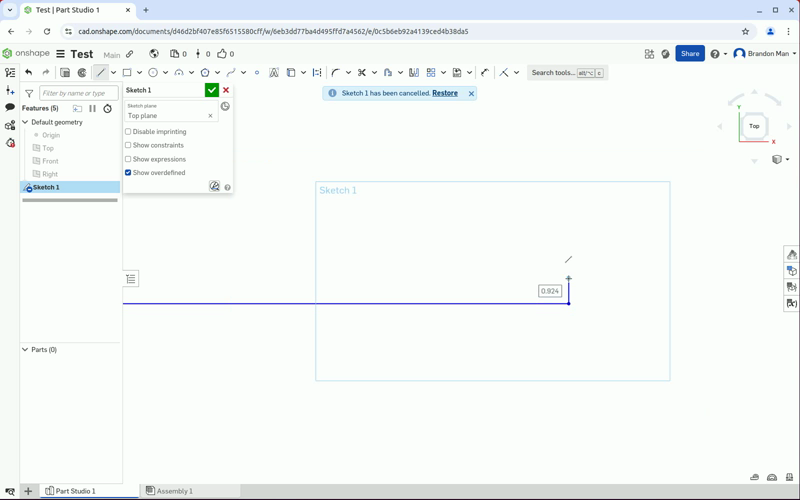
scroll(-6)
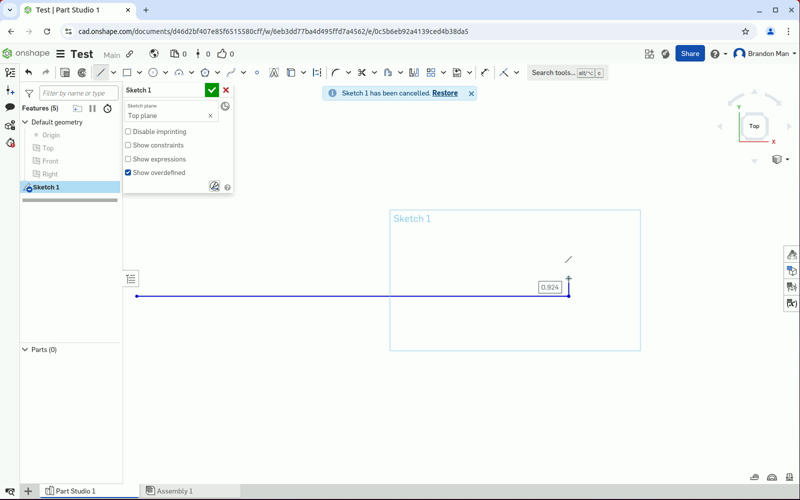
scroll(-6)
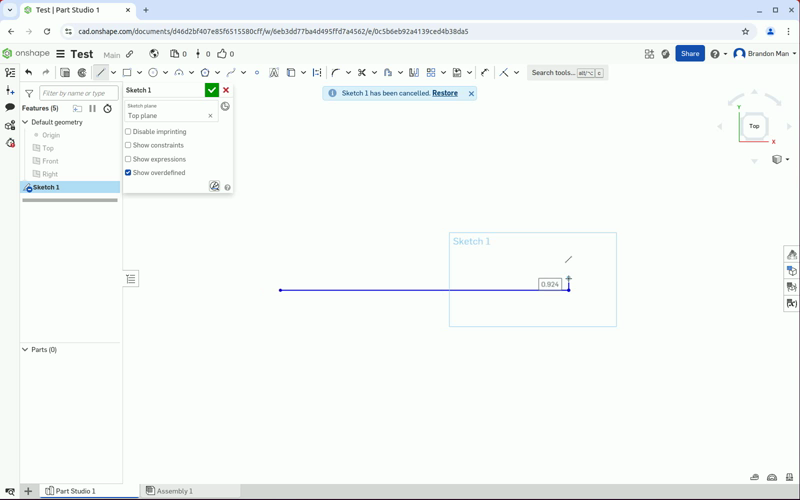
scroll(-6)
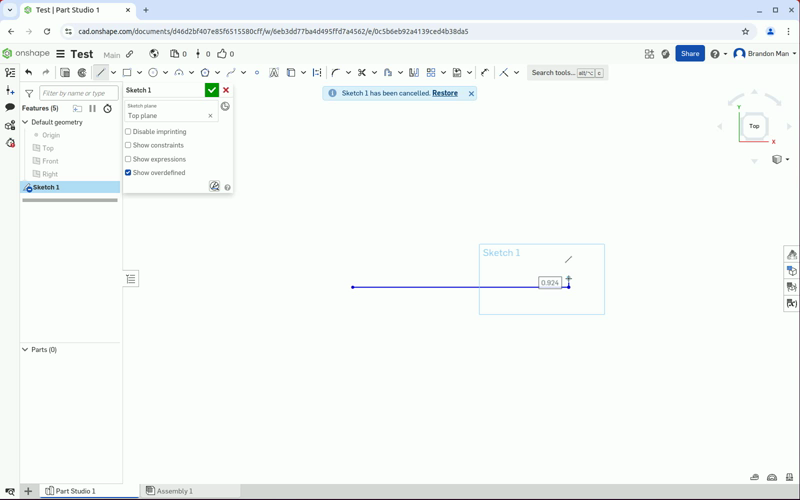
scroll(-6)
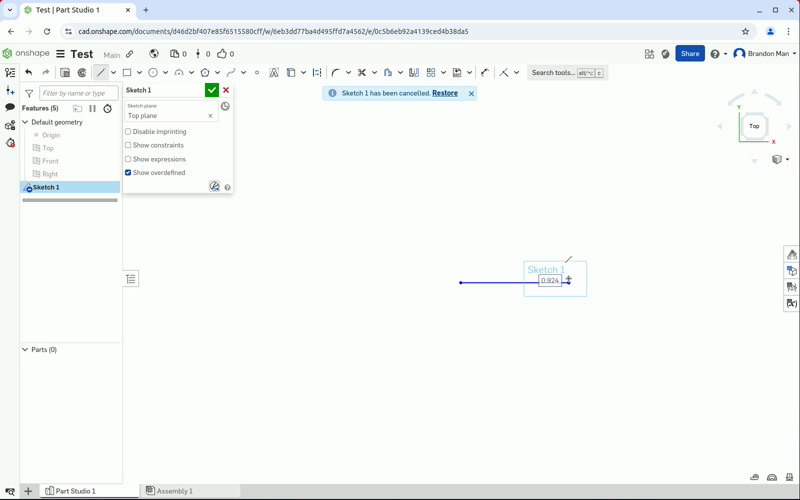
key_up(shift)
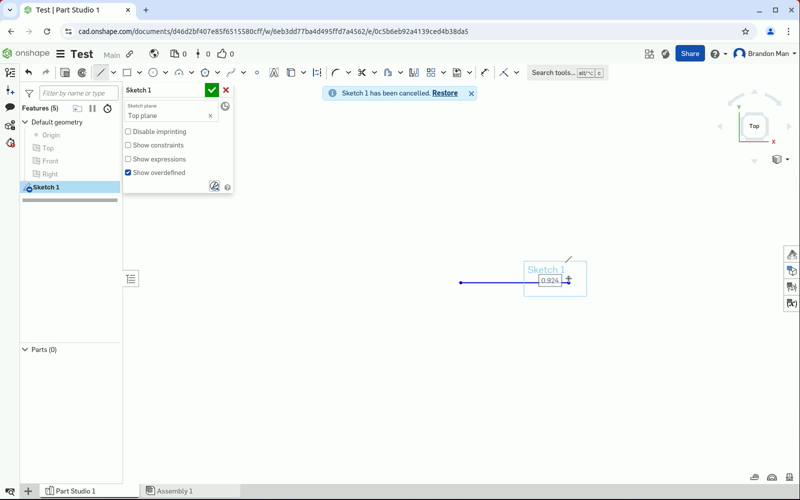
key_down(shift)
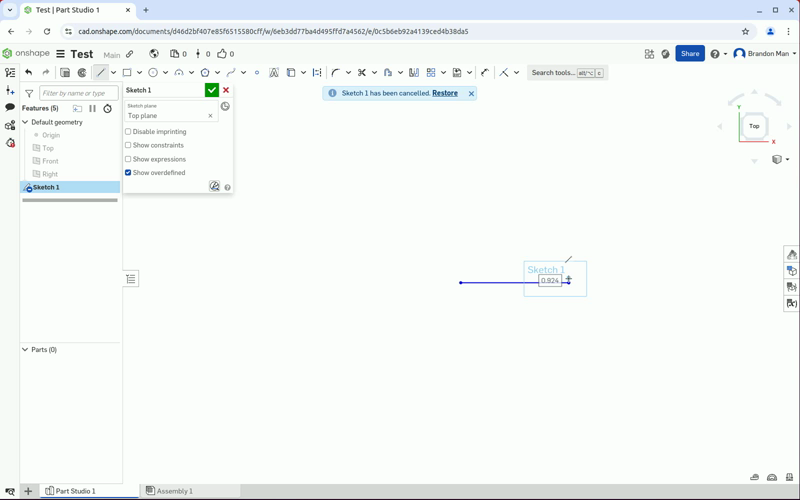
mouse_move(589, 278)
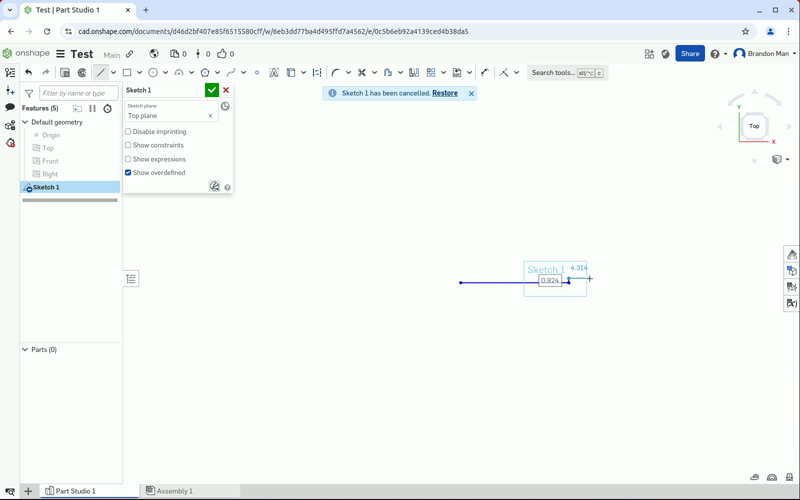
mouse_move(573, 272)
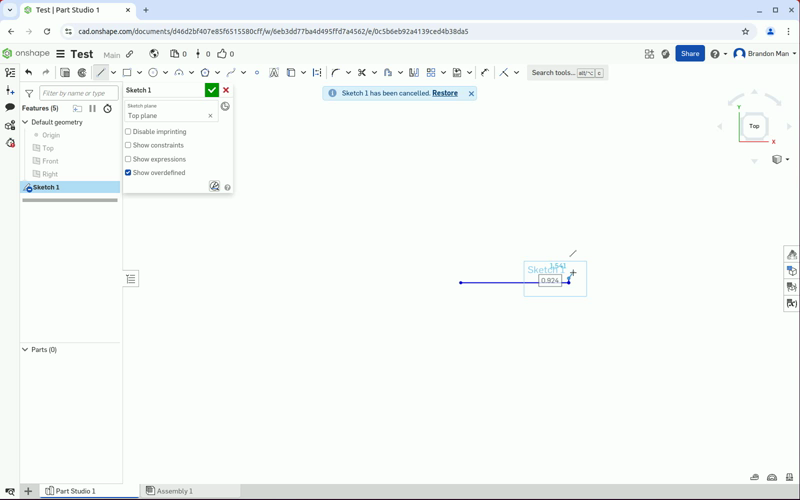
click(573, 272)
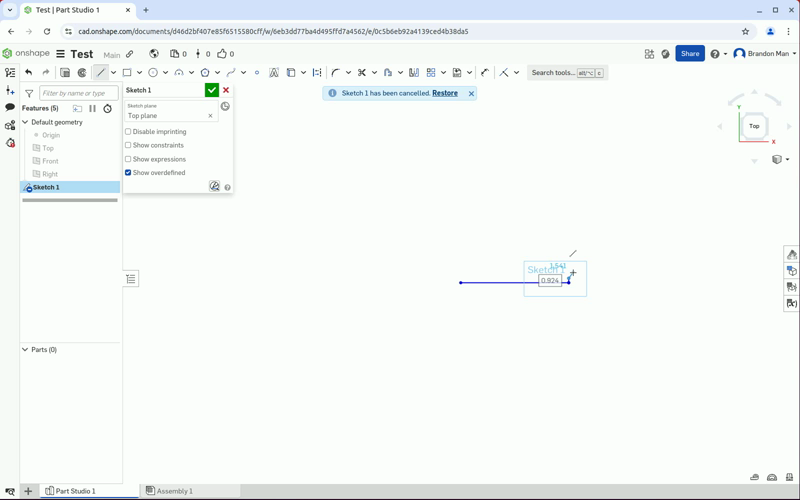
key_up(shift)
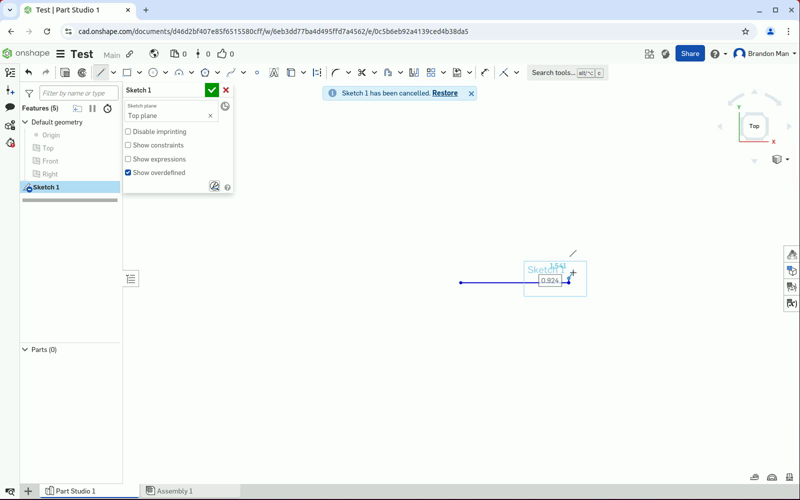
key_down(shift)
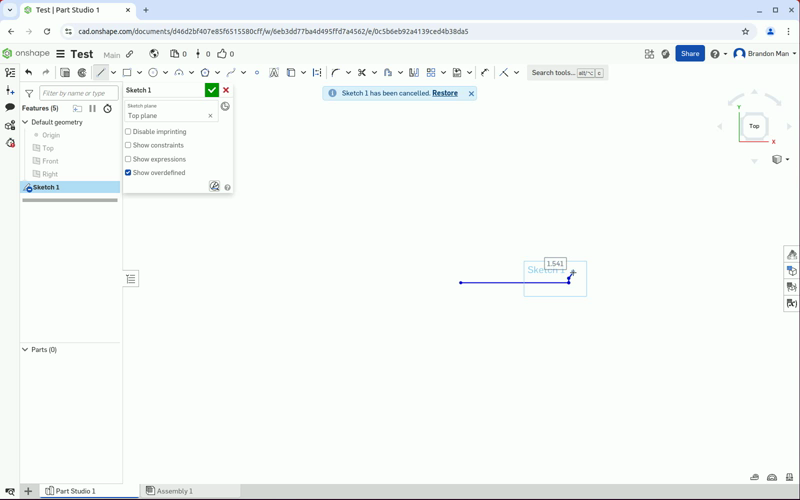
mouse_move(589, 272)
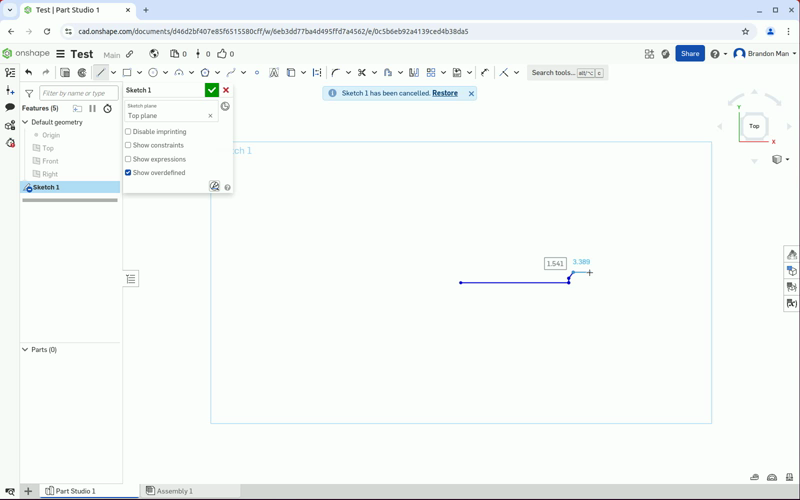
mouse_move(573, 214)
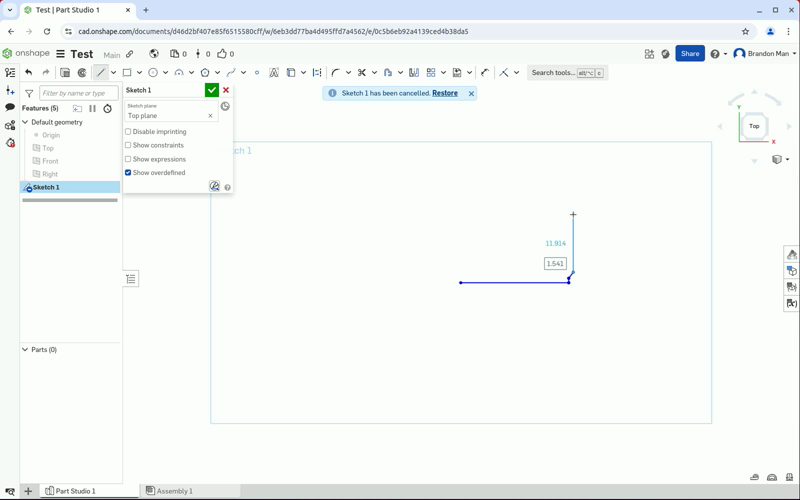
click(573, 214)
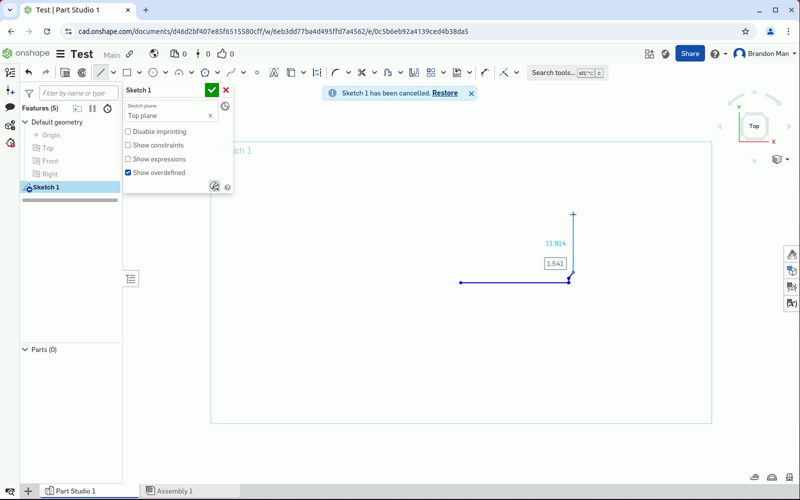
key_up(shift)
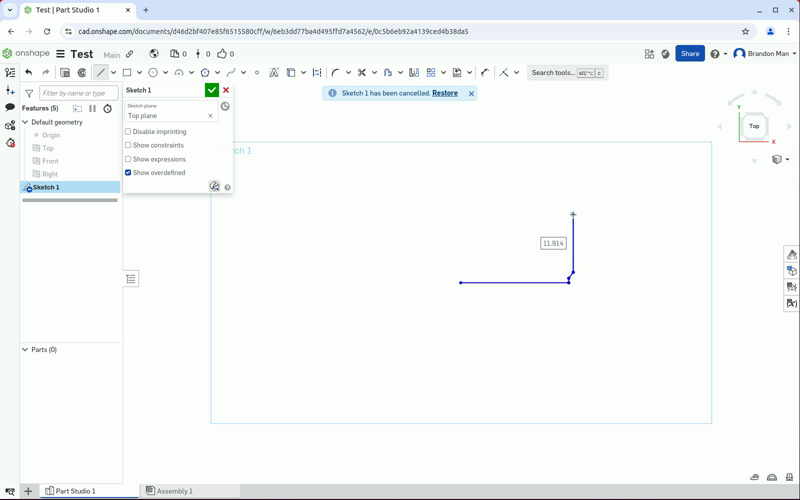
key_down(shift)
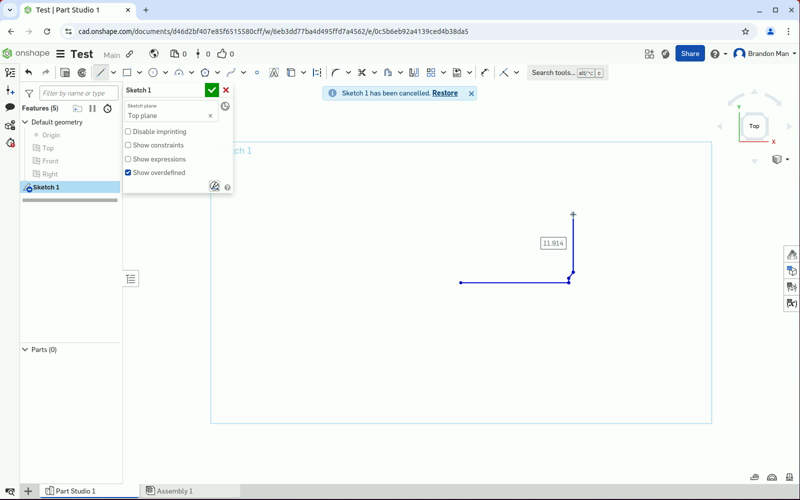
mouse_move(589, 214)
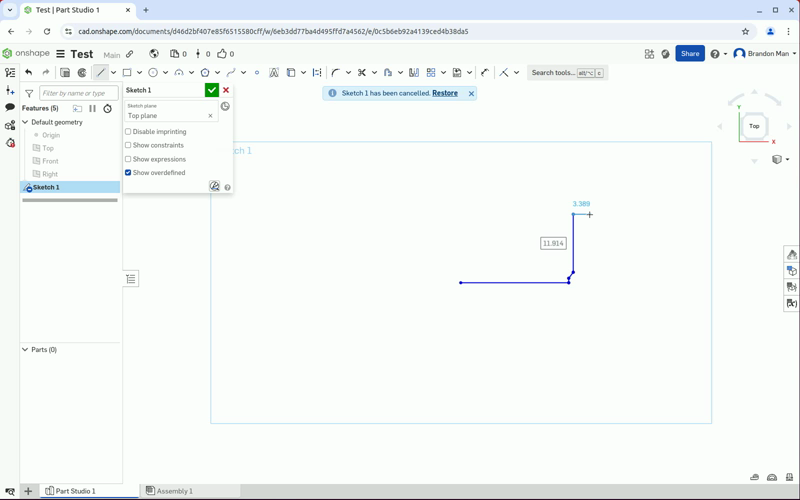
mouse_move(568, 211)
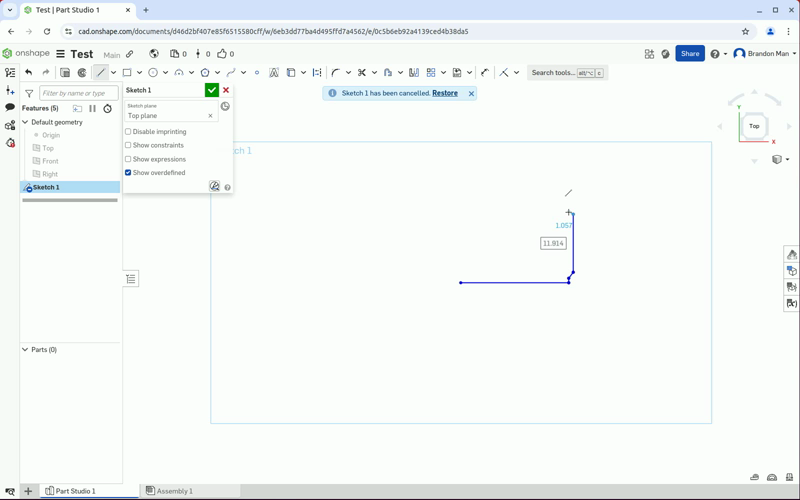
scroll(6)
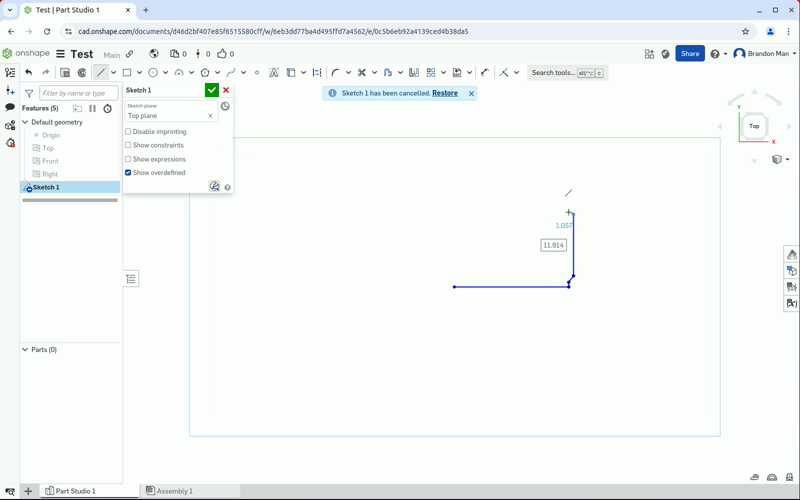
scroll(6)
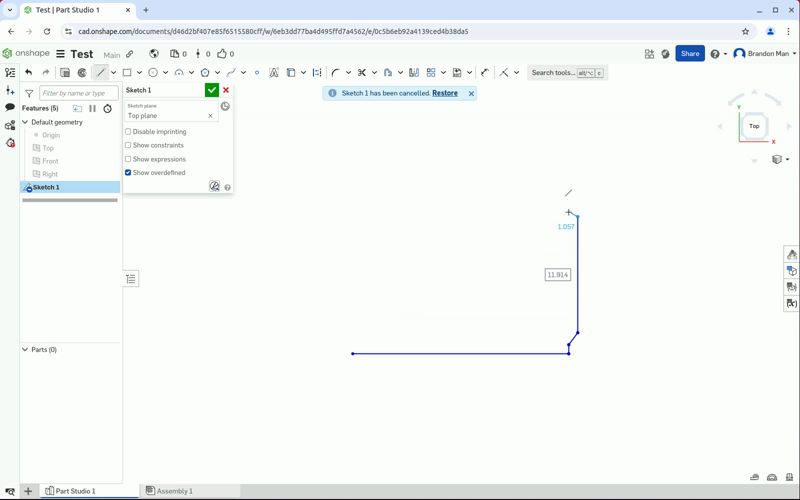
scroll(6)
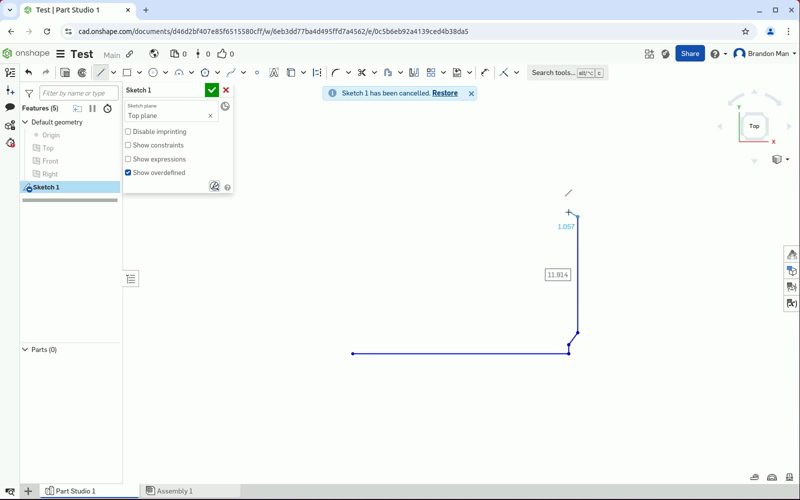
scroll(6)
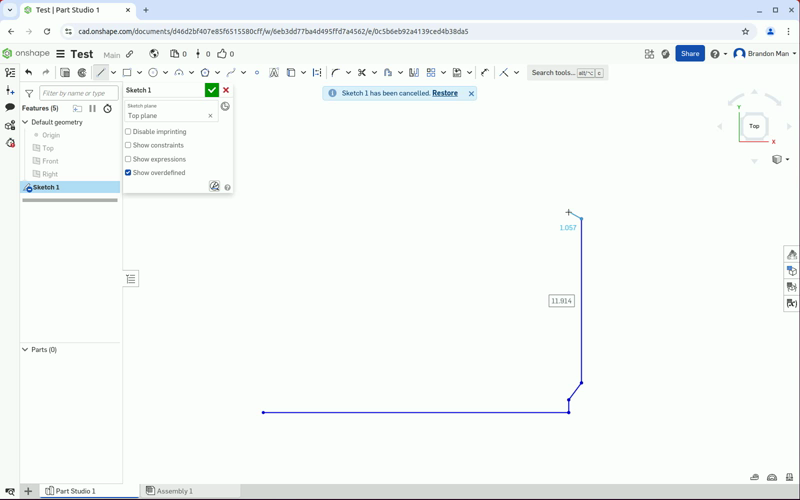
scroll(6)
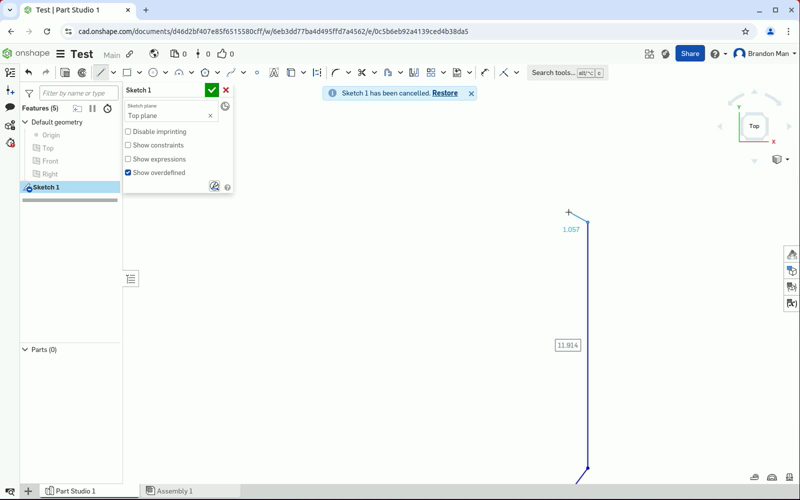
scroll(6)
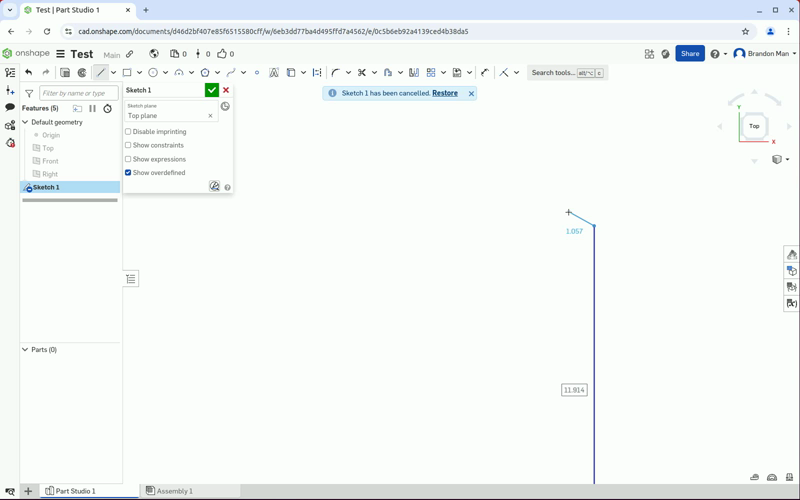
scroll(6)
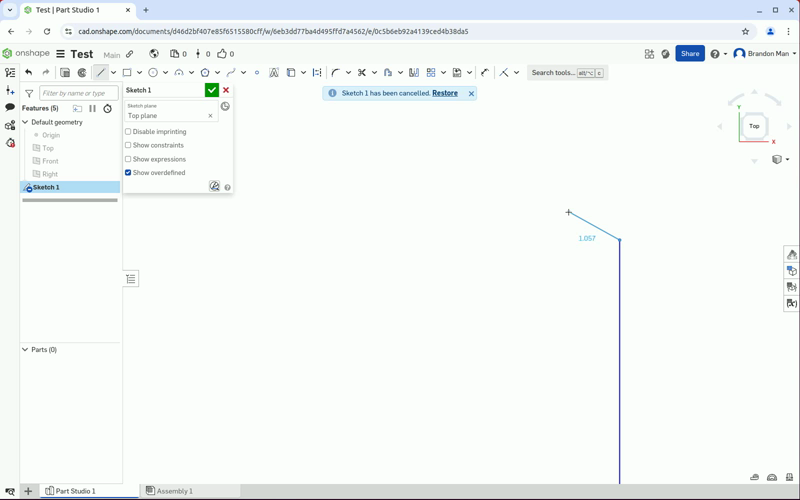
click(568, 211)
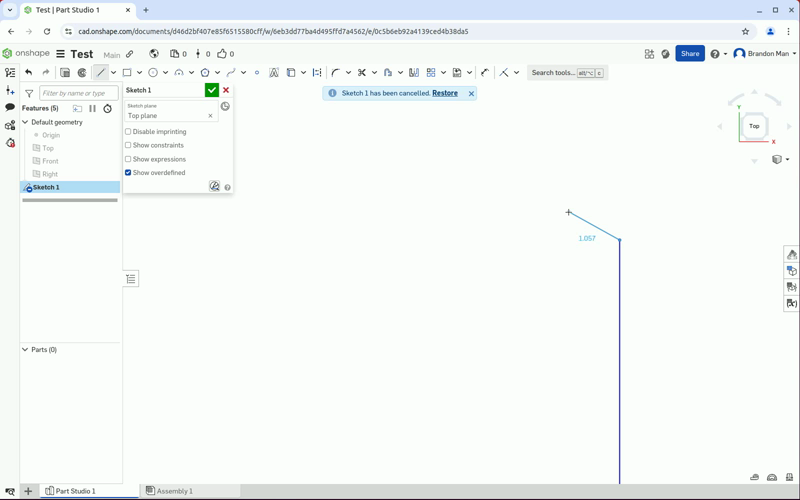
scroll(-6)
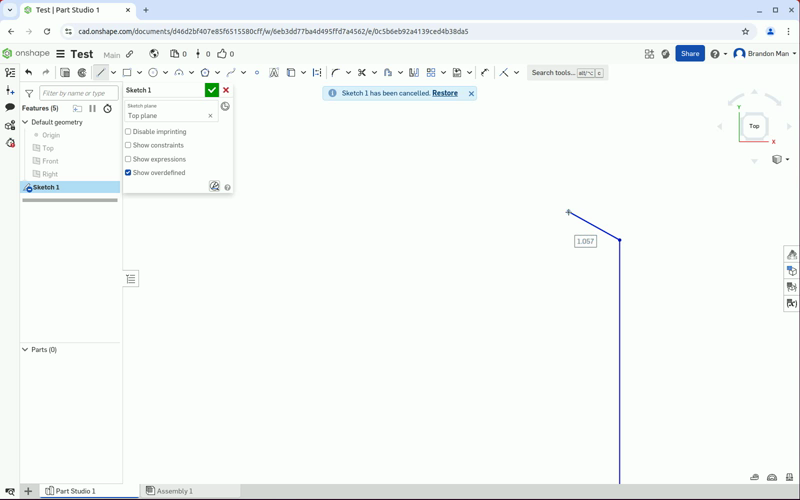
scroll(-6)
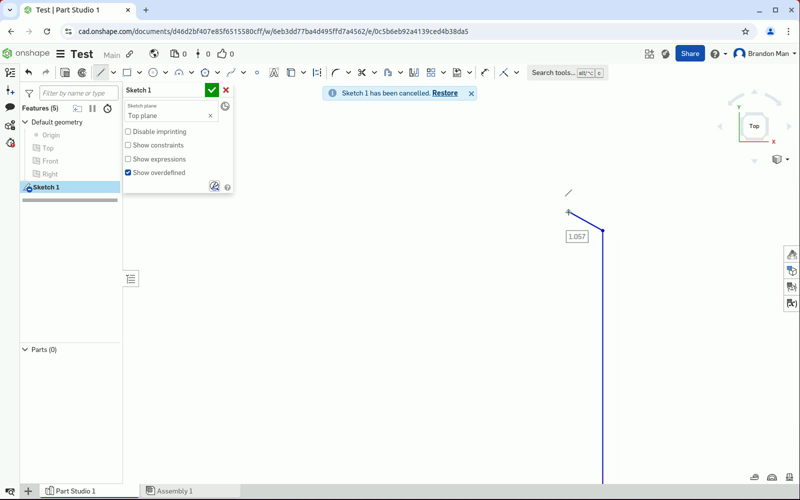
scroll(-6)
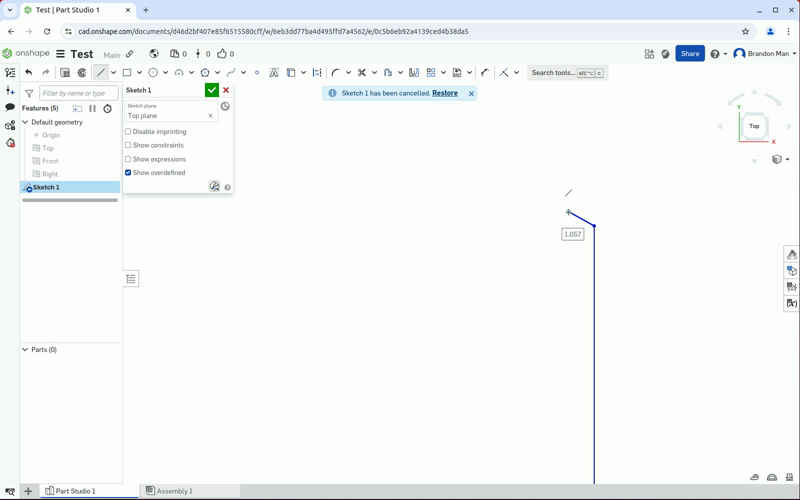
scroll(-6)
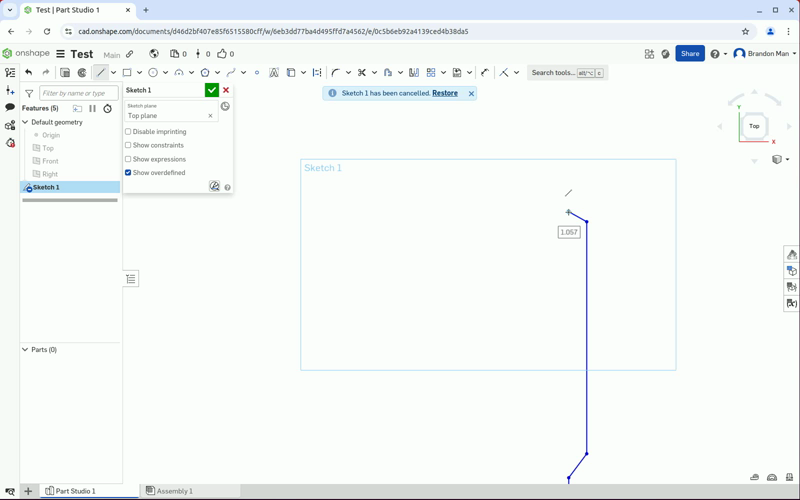
scroll(-6)
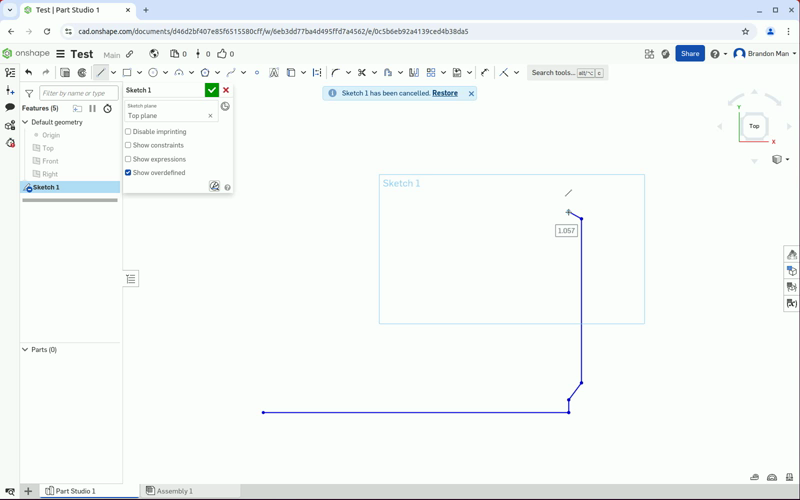
scroll(-6)
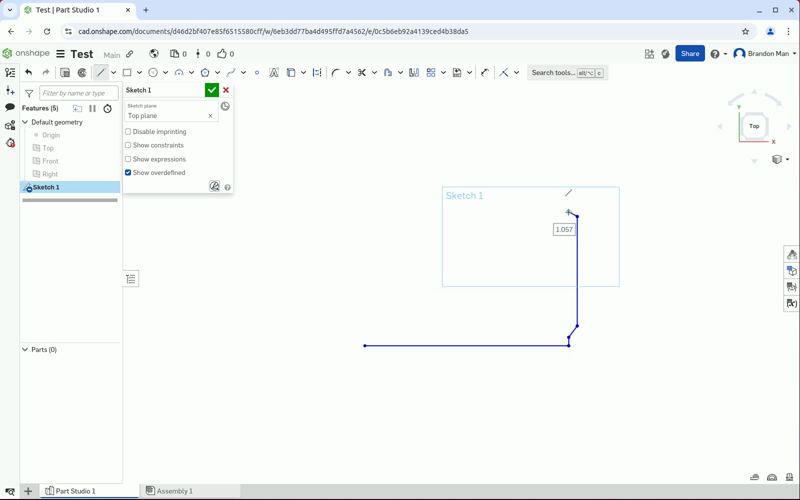
scroll(-6)
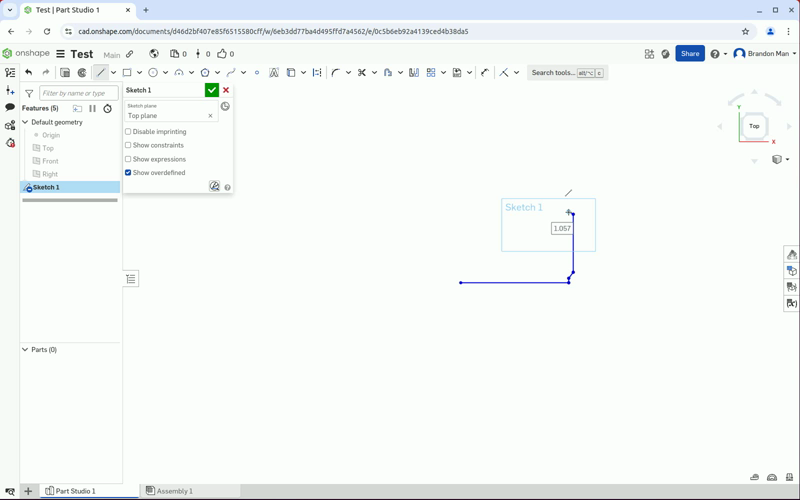
key_up(shift)
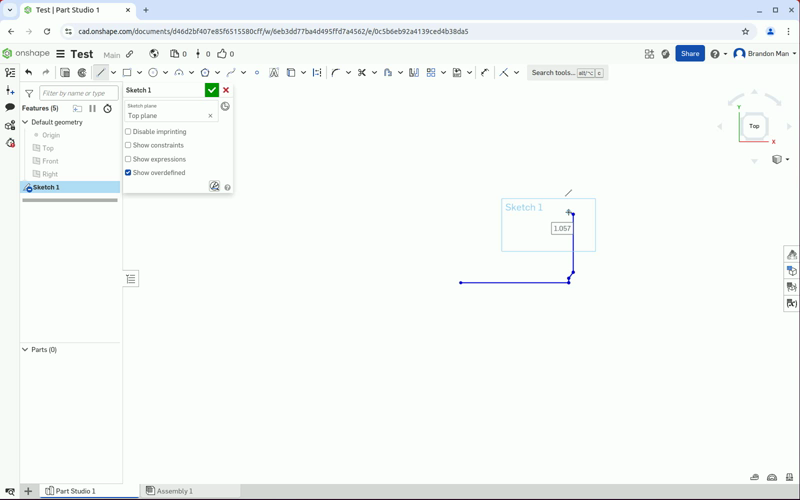
key_down(shift)
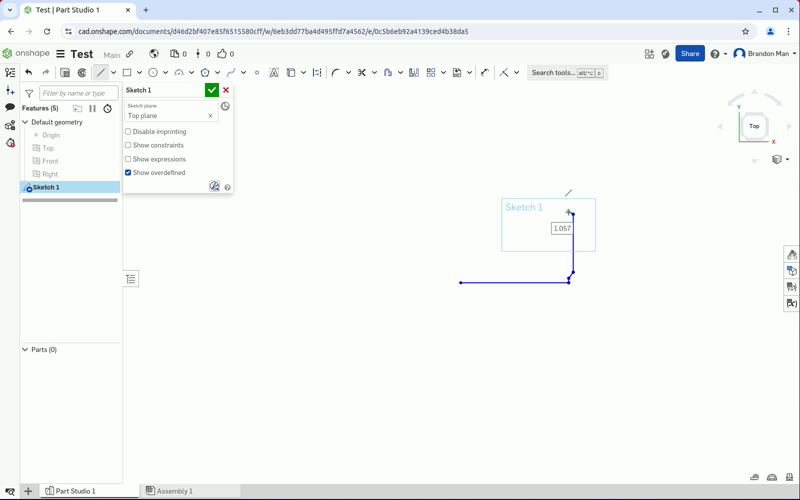
mouse_move(589, 211)
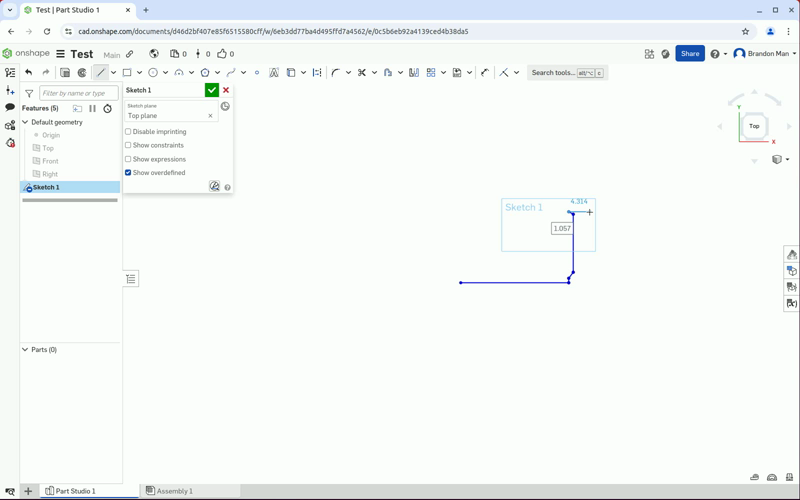
mouse_move(568, 192)
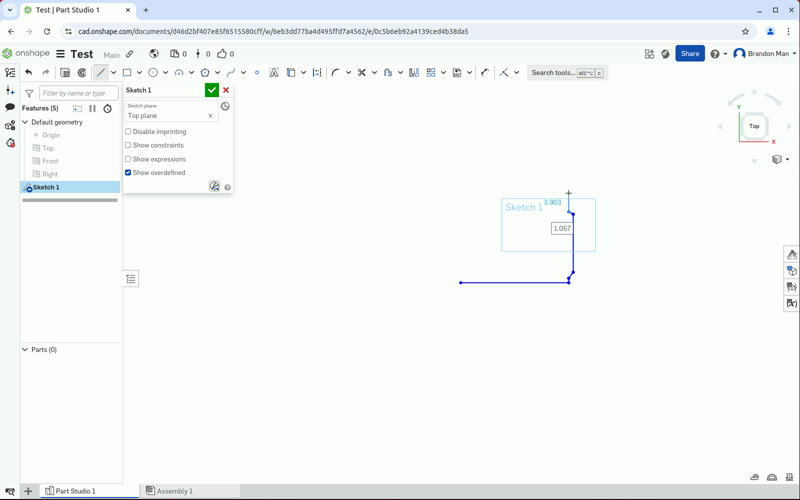
click(568, 192)
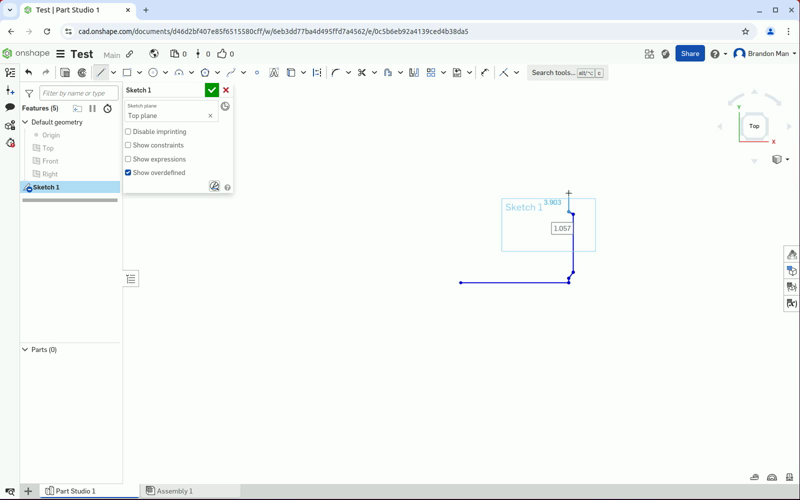
key_up(shift)
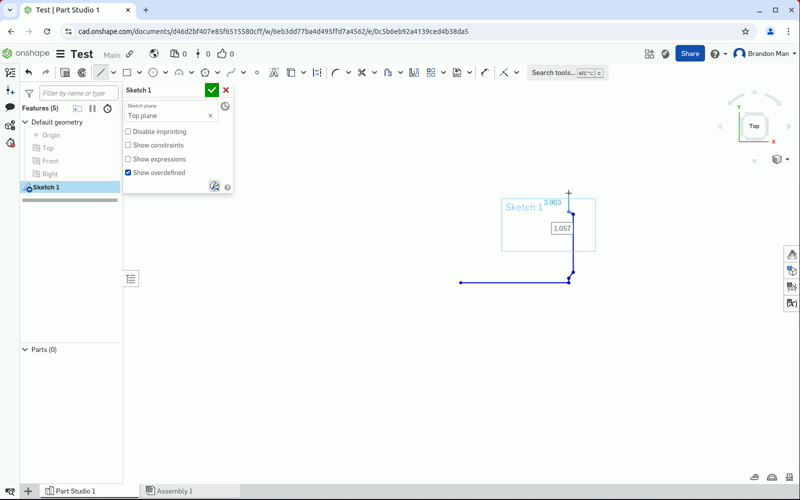
key_down(shift)
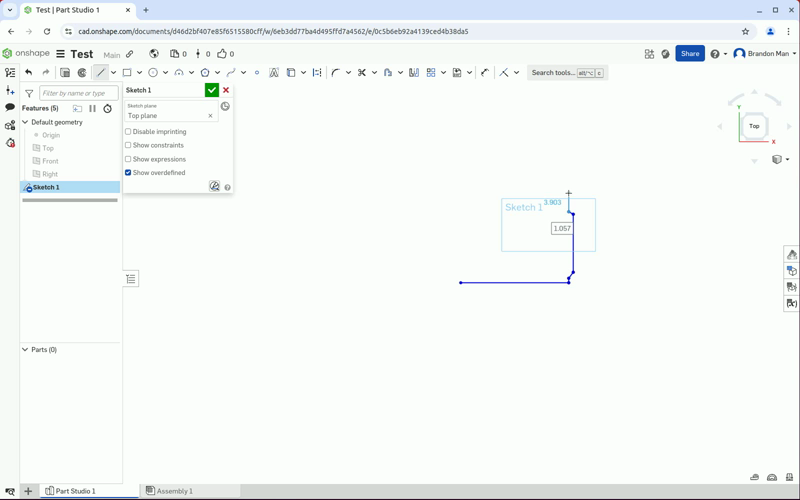
mouse_move(589, 192)
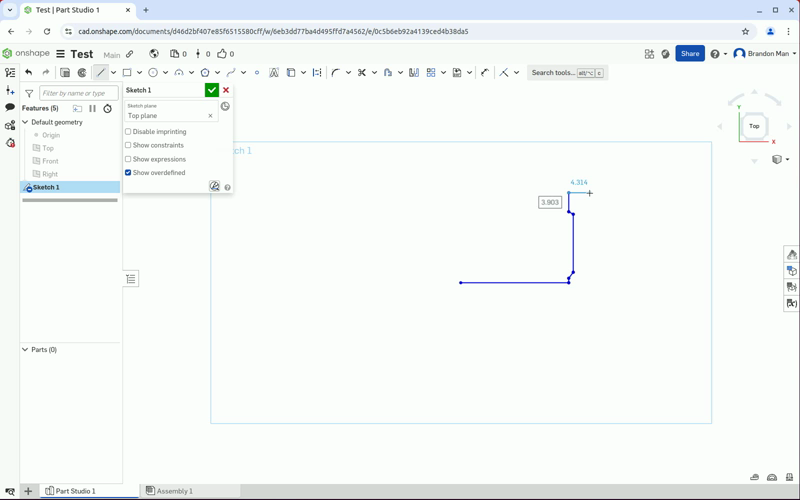
mouse_move(564, 188)
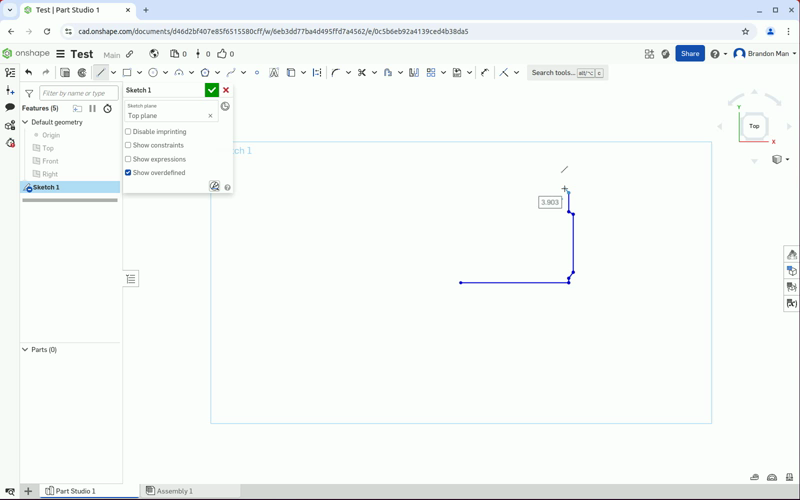
scroll(6)
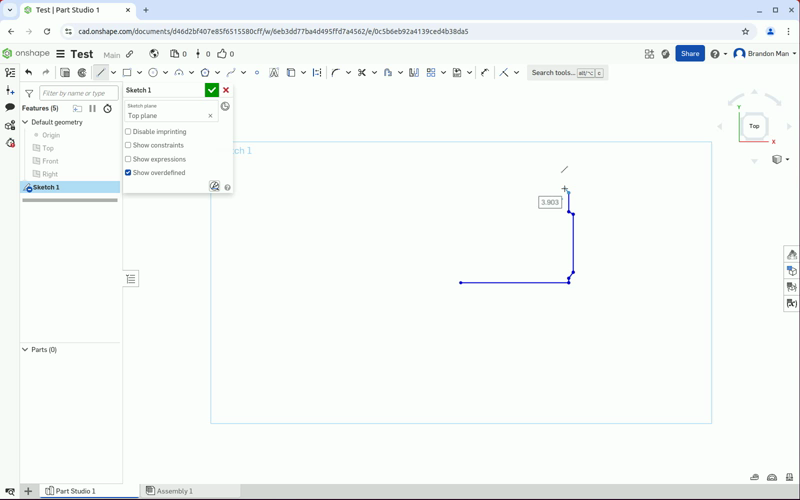
scroll(6)
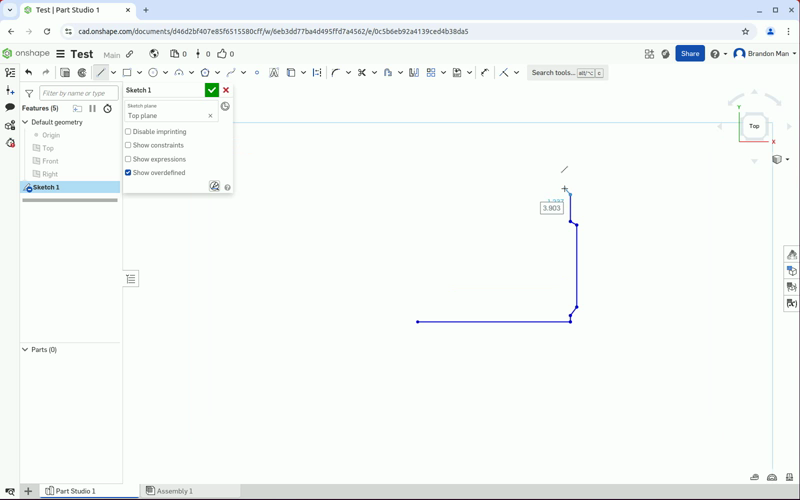
scroll(6)
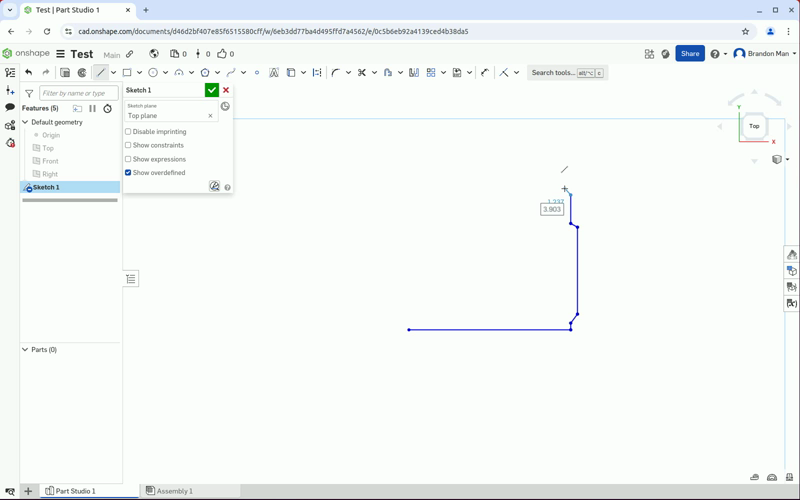
scroll(6)
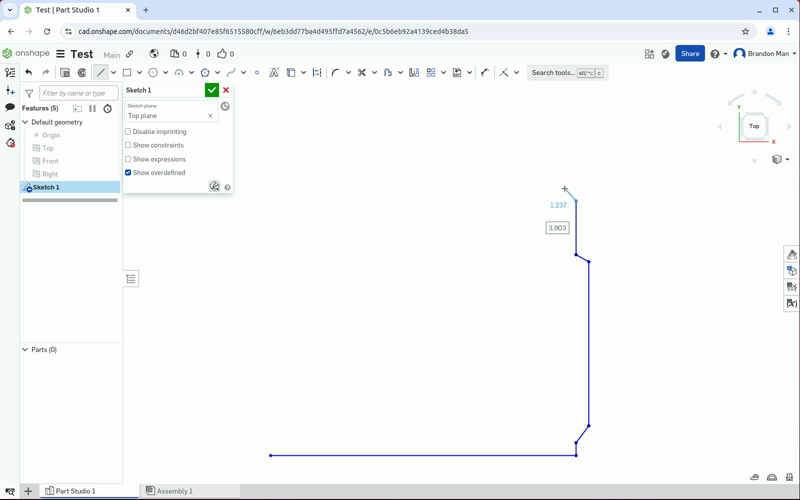
scroll(6)
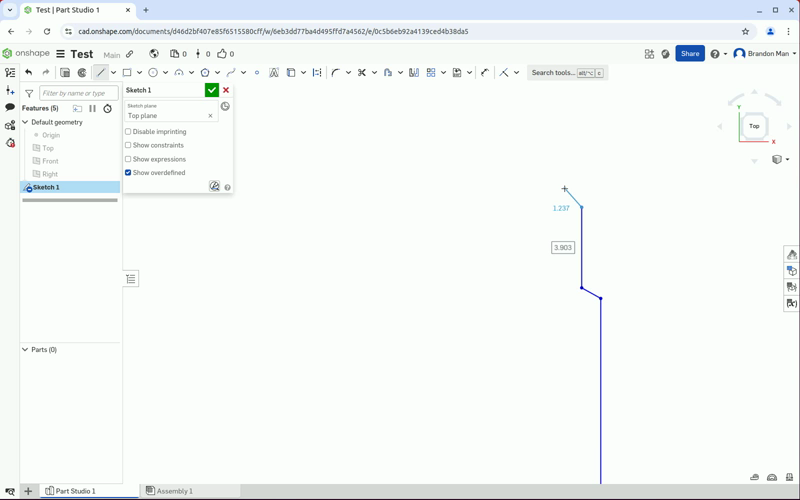
scroll(6)
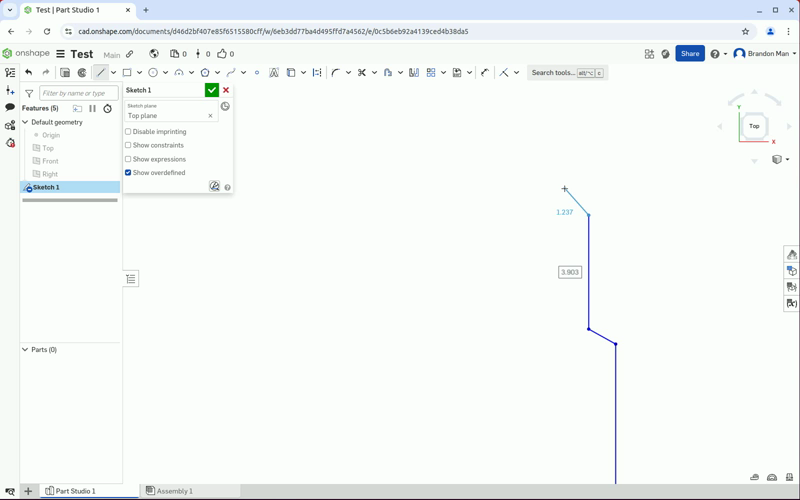
scroll(6)
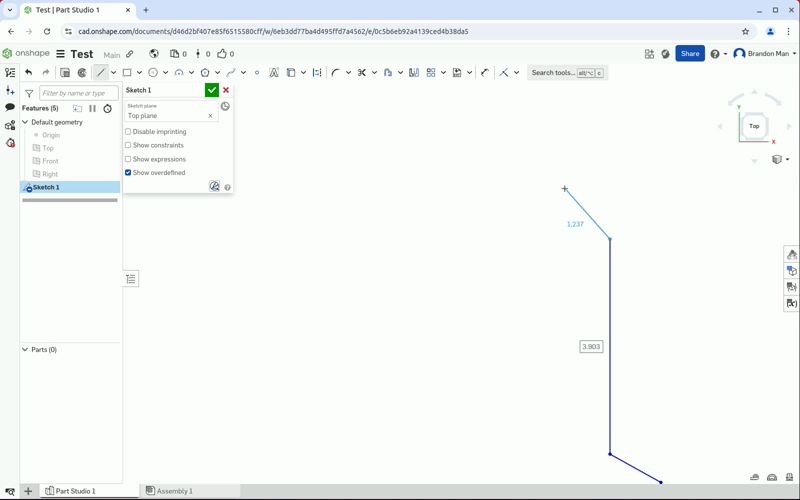
click(564, 188)
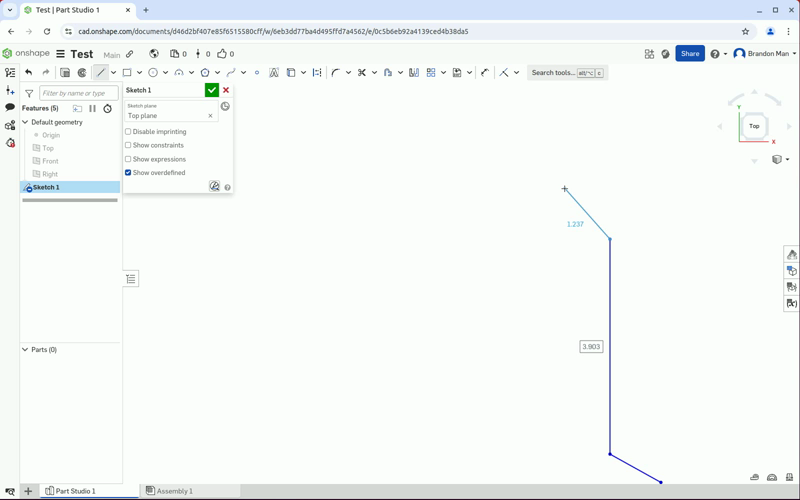
scroll(-6)
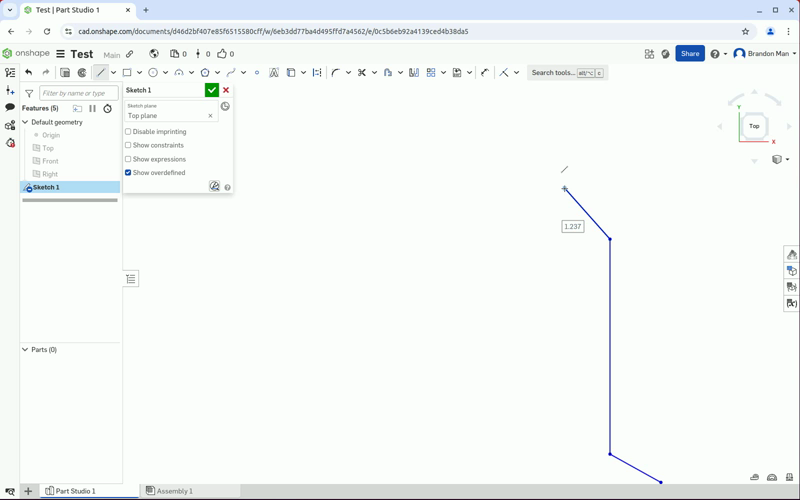
scroll(-6)
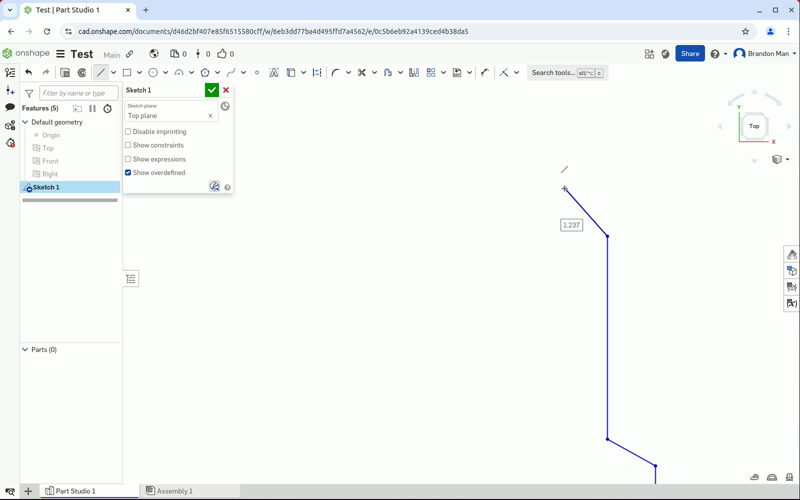
scroll(-6)
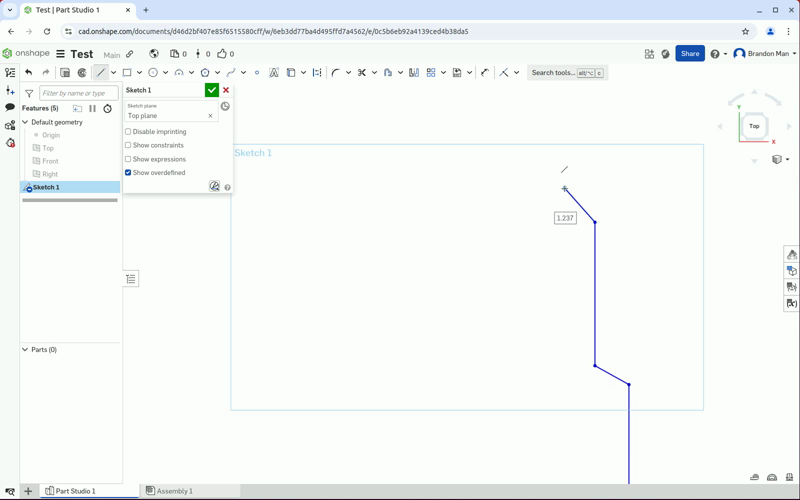
scroll(-6)
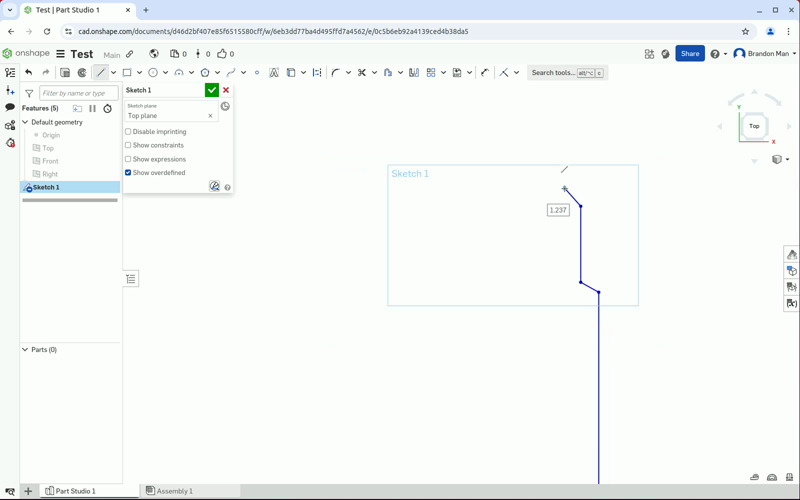
scroll(-6)
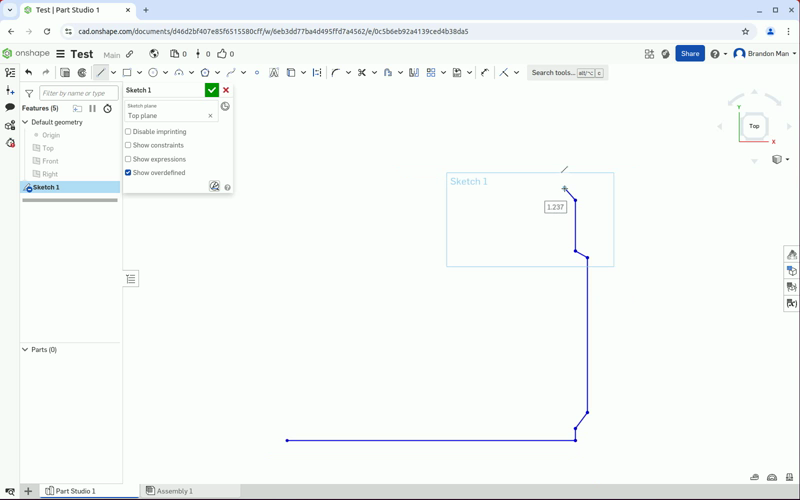
scroll(-6)
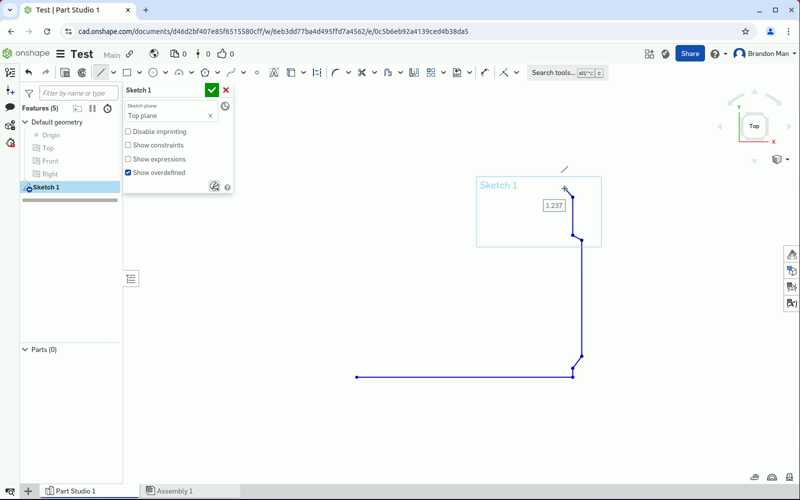
scroll(-6)
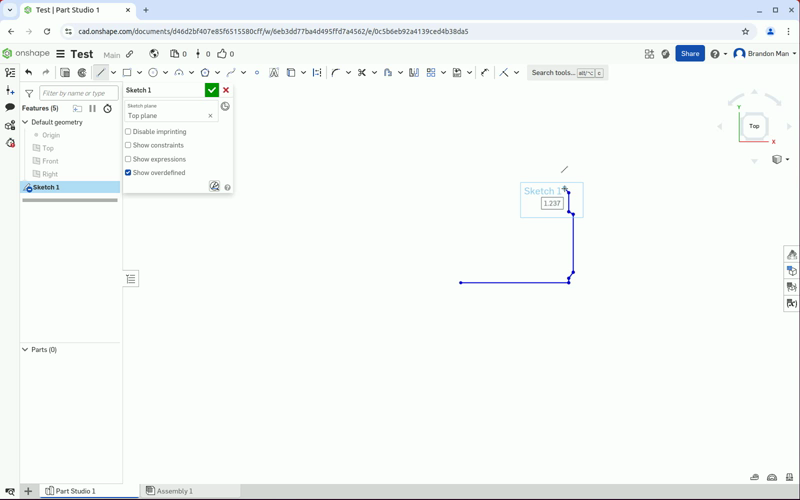
key_up(shift)
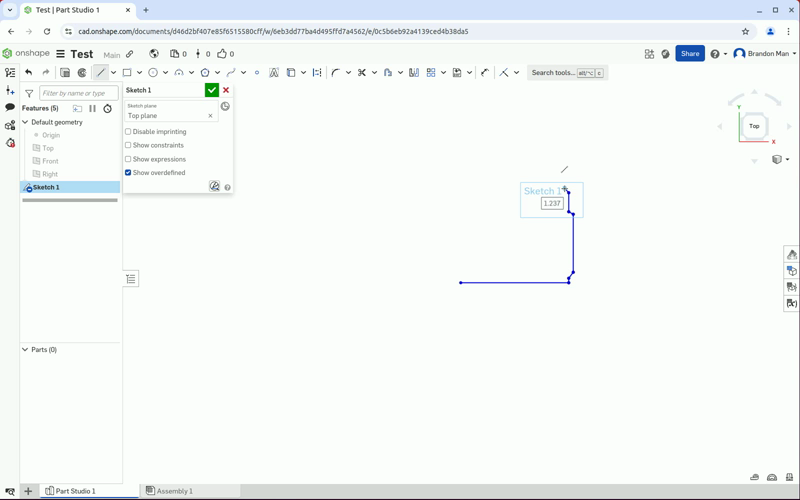
key_down(shift)
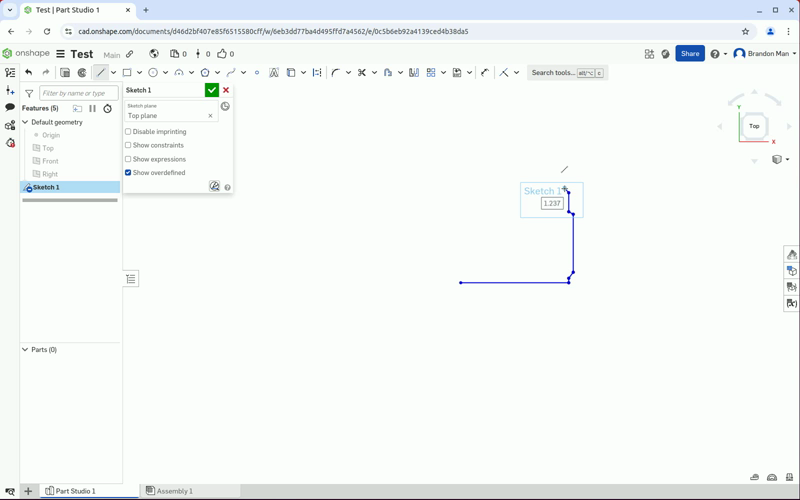
mouse_move(460, 188)
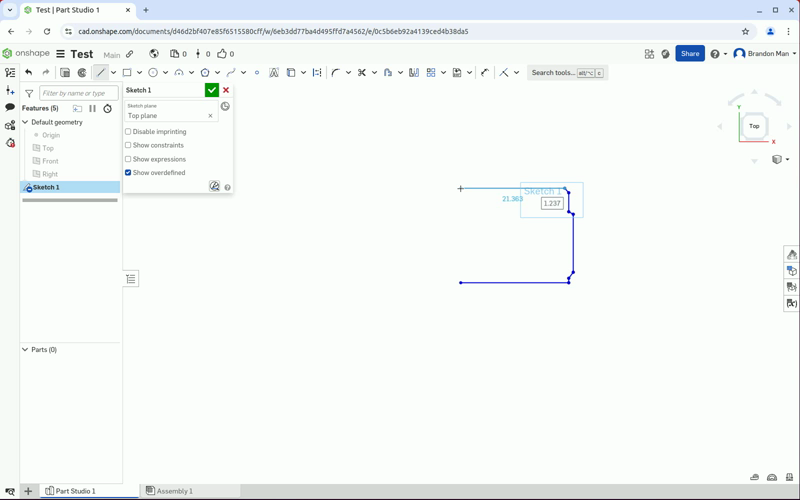
click(460, 188)
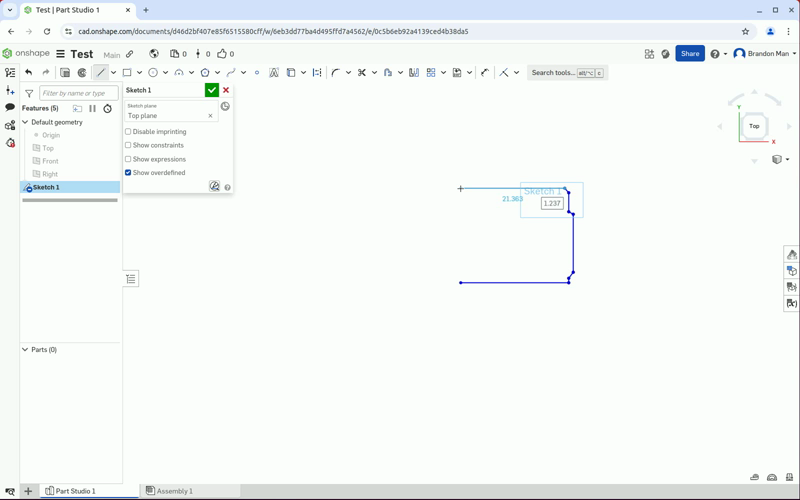
key_up(shift)
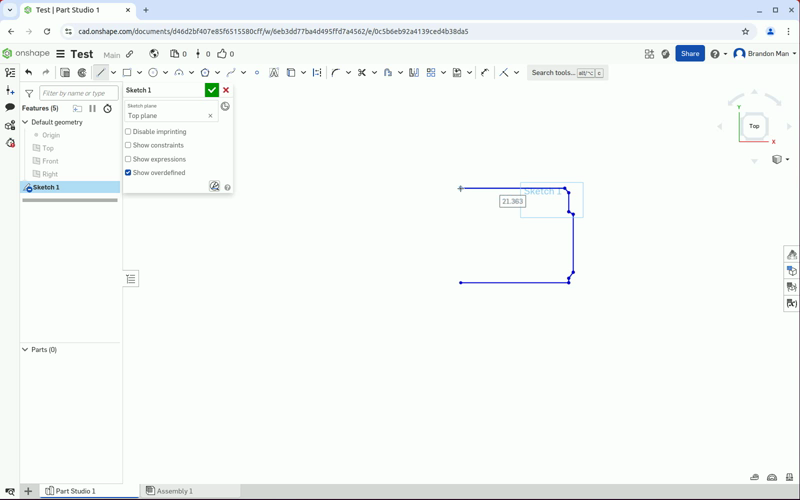
key_down(shift)
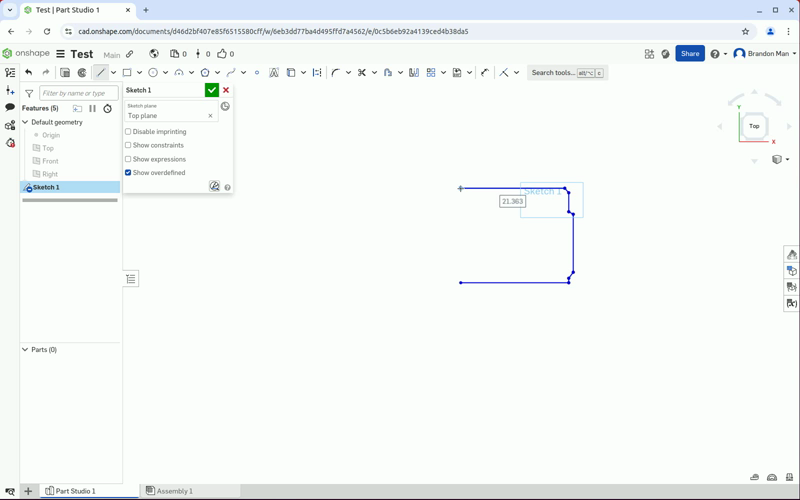
mouse_move(460, 282)
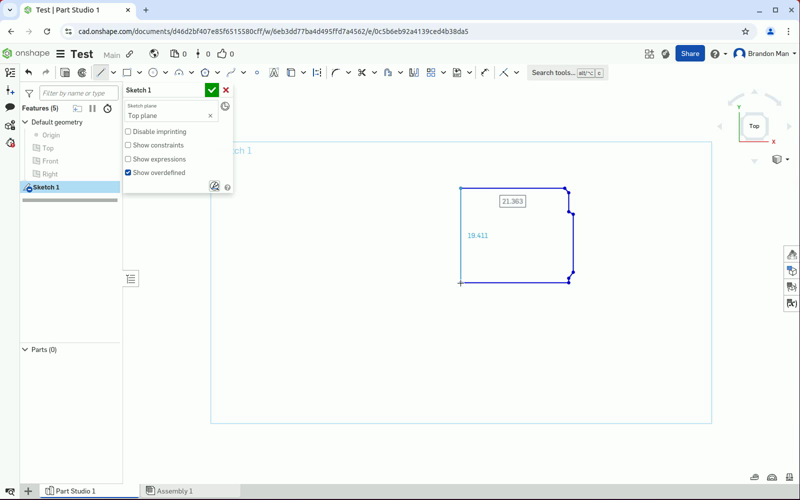
key_up(shift)
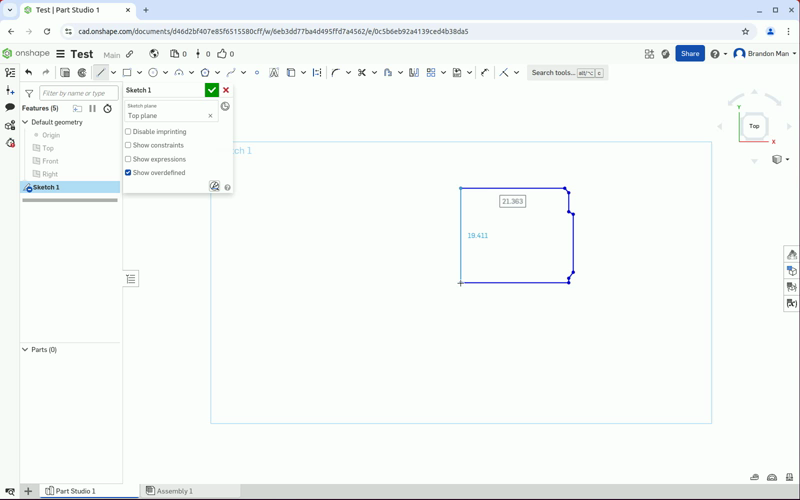
click(460, 282)
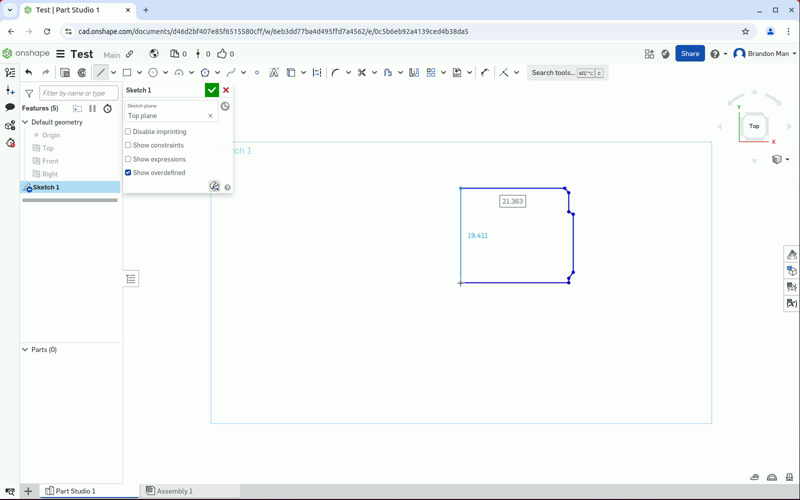
key(esc)
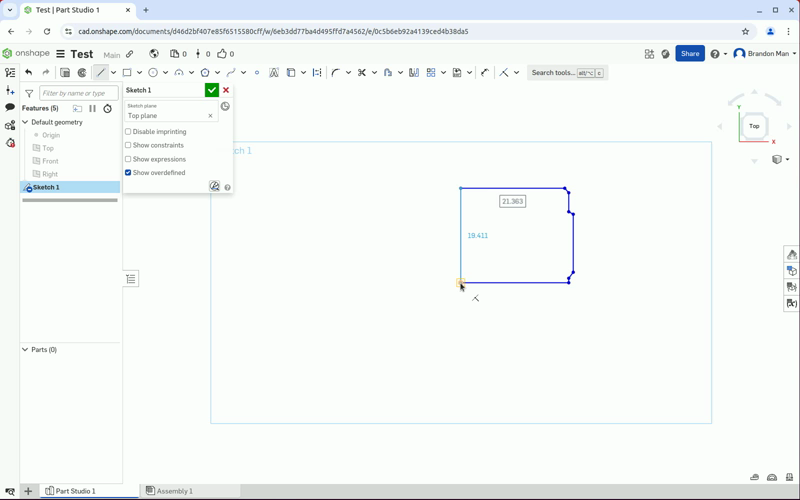
key(c)
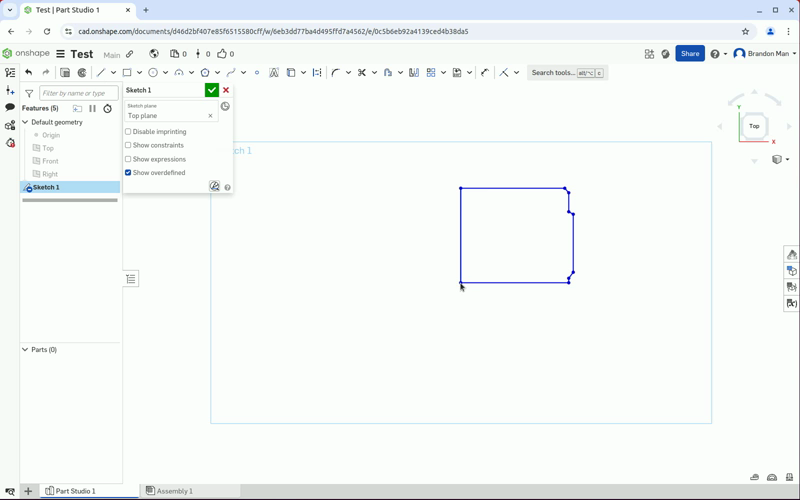
key_down(shift)
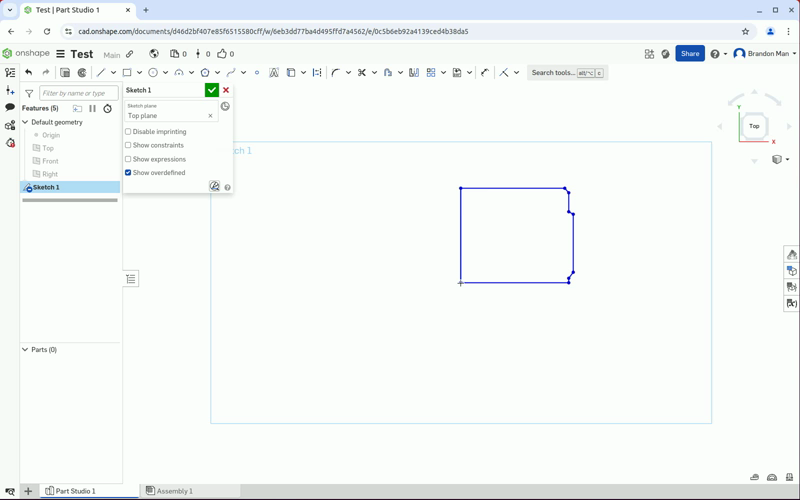
mouse_move(483, 278)
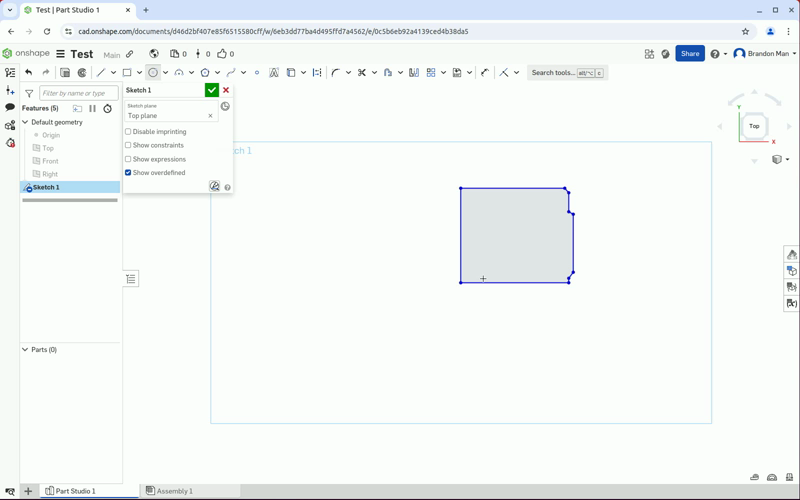
click(483, 278)
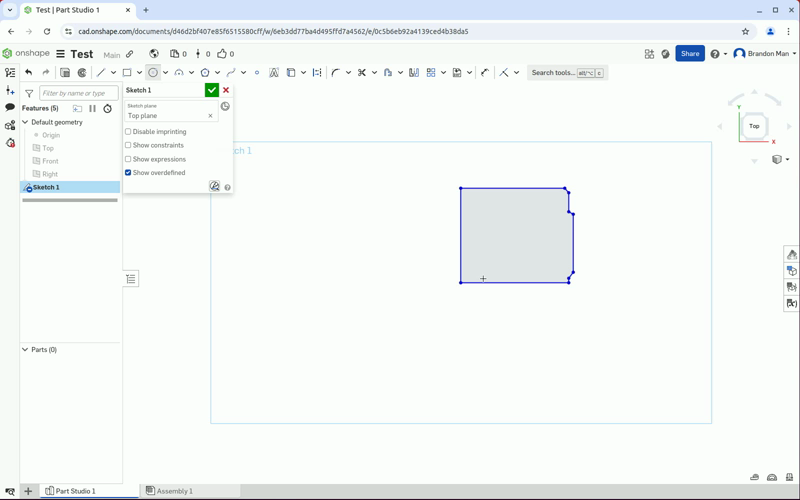
key_up(shift)
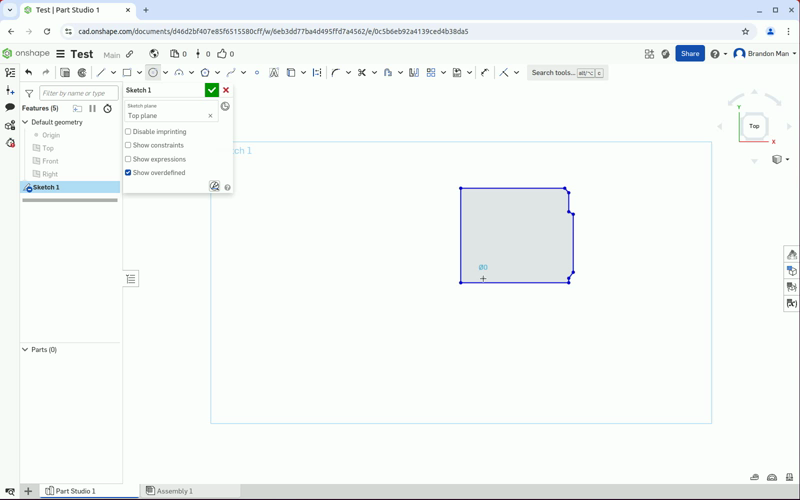
mouse_move(485, 278)
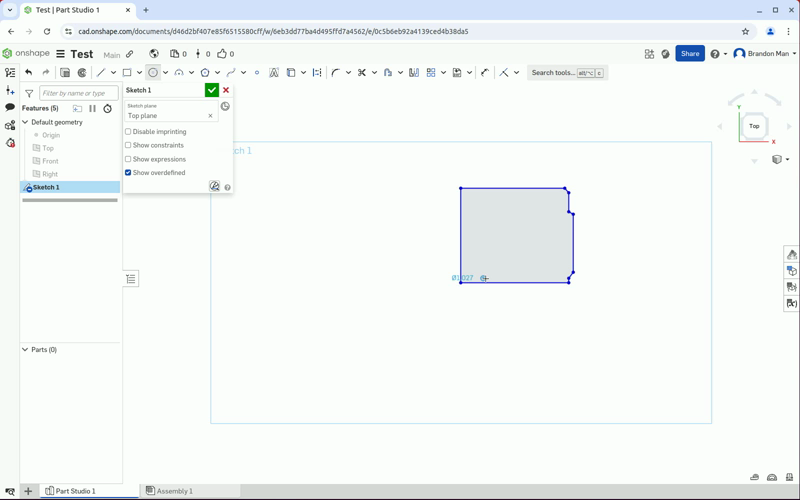
scroll(6)
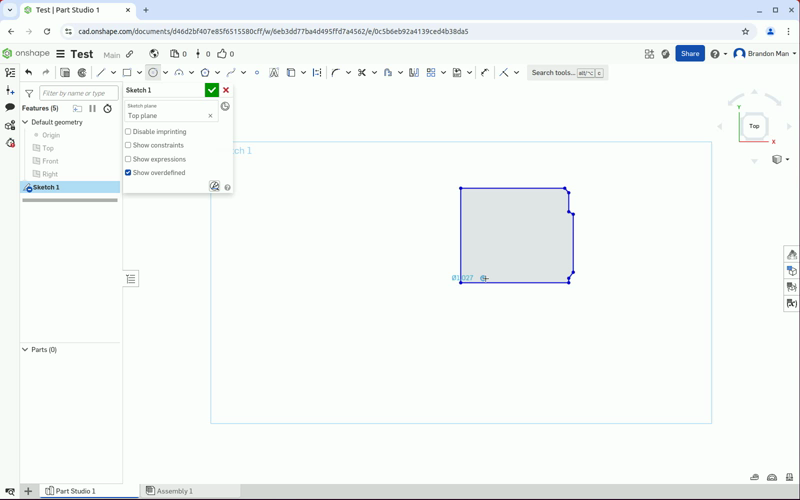
scroll(6)
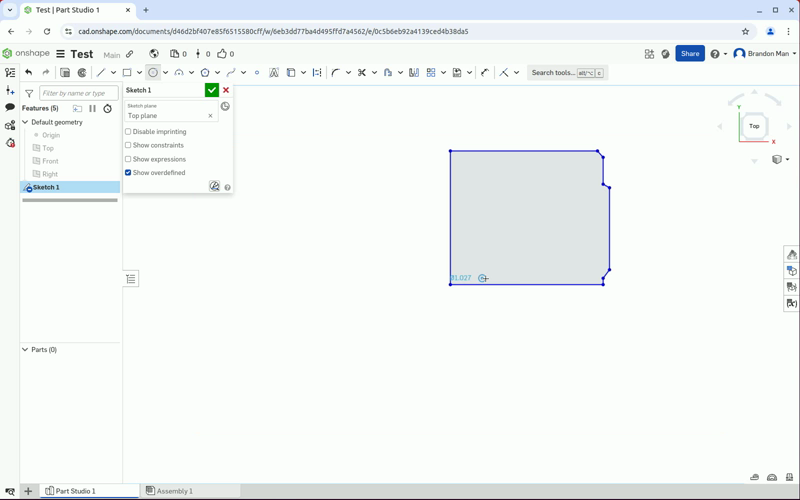
scroll(6)
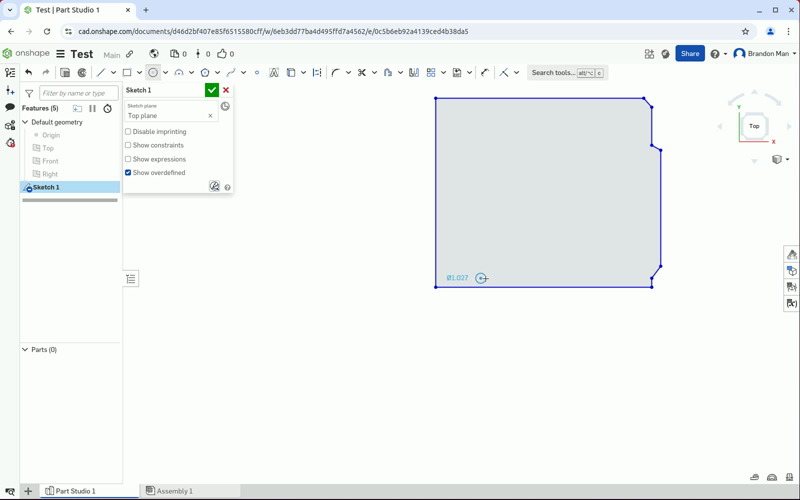
scroll(6)
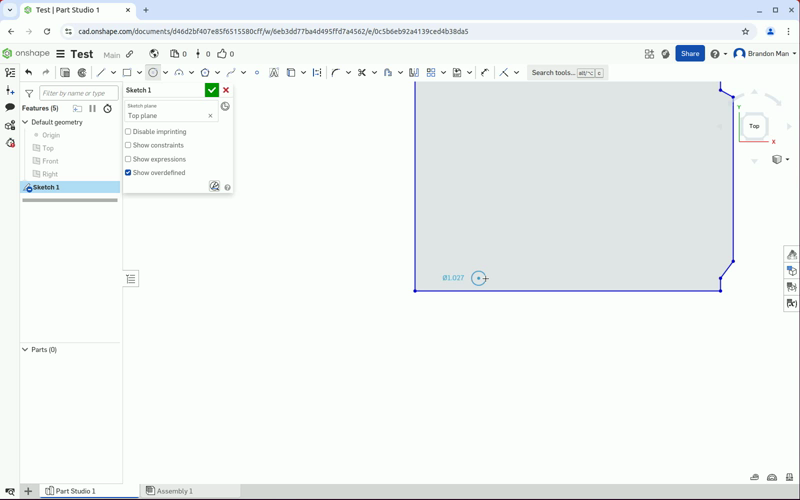
scroll(6)
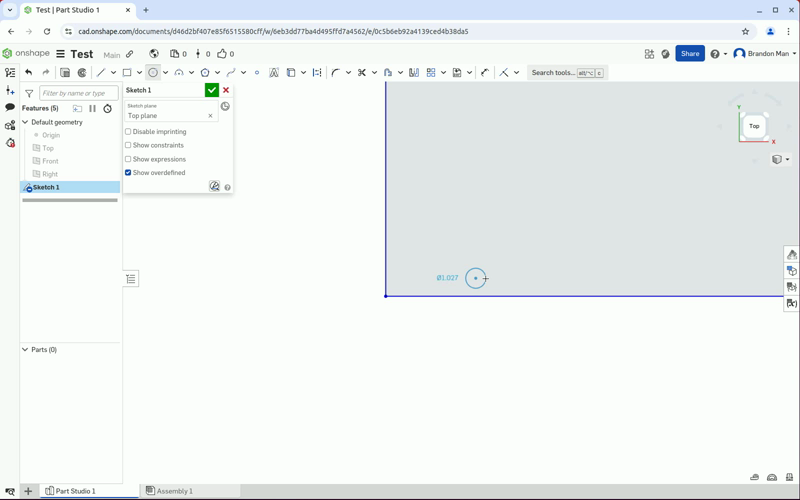
scroll(6)
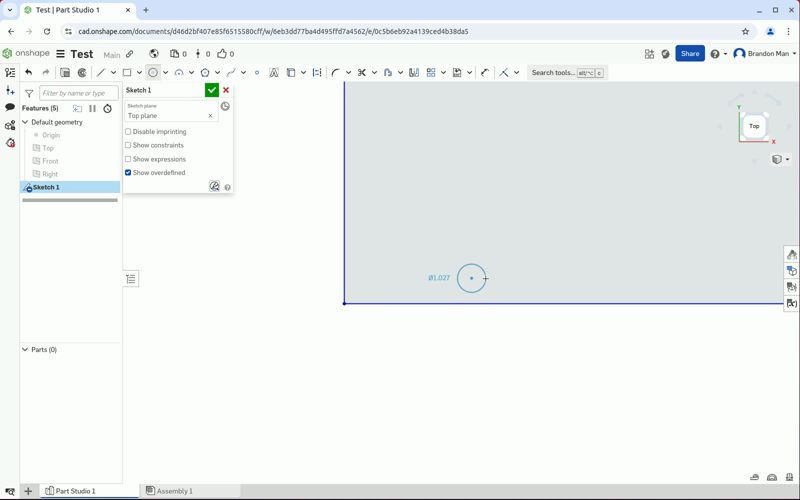
scroll(6)
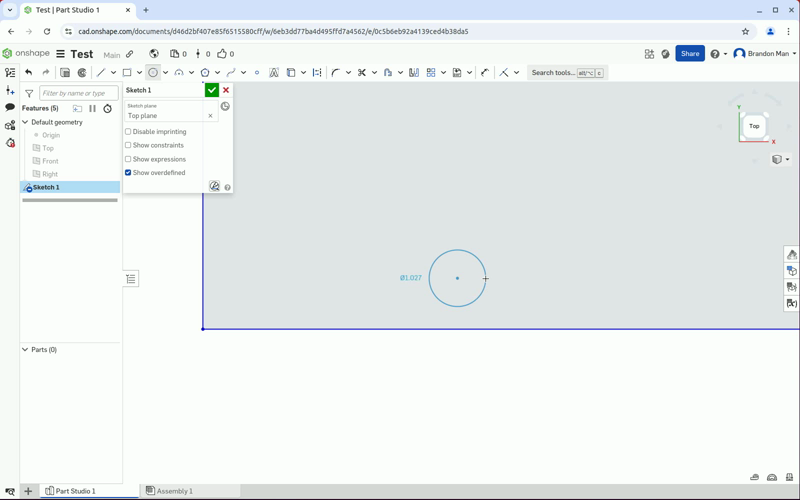
click(485, 278)
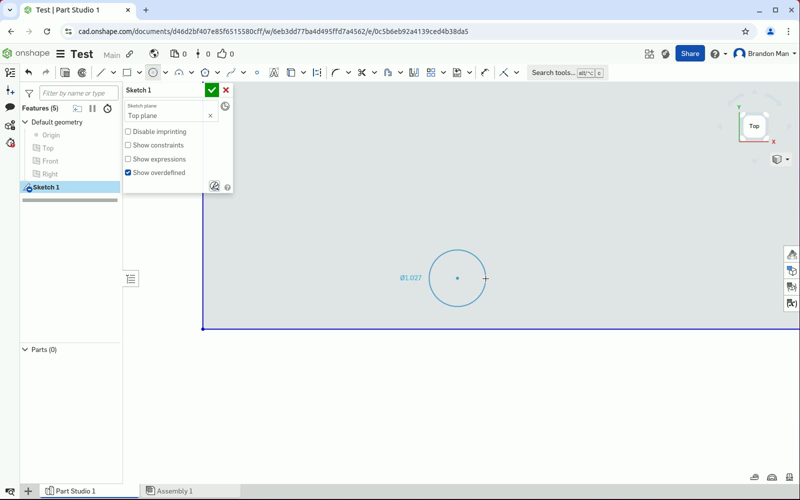
scroll(-6)
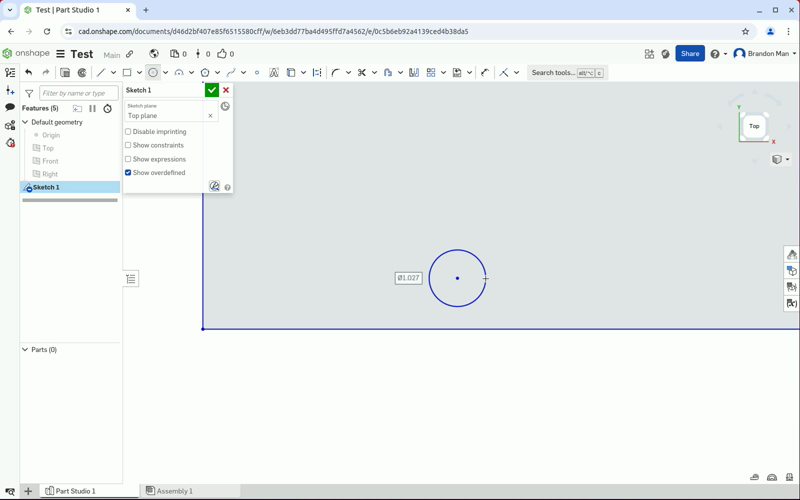
scroll(-6)
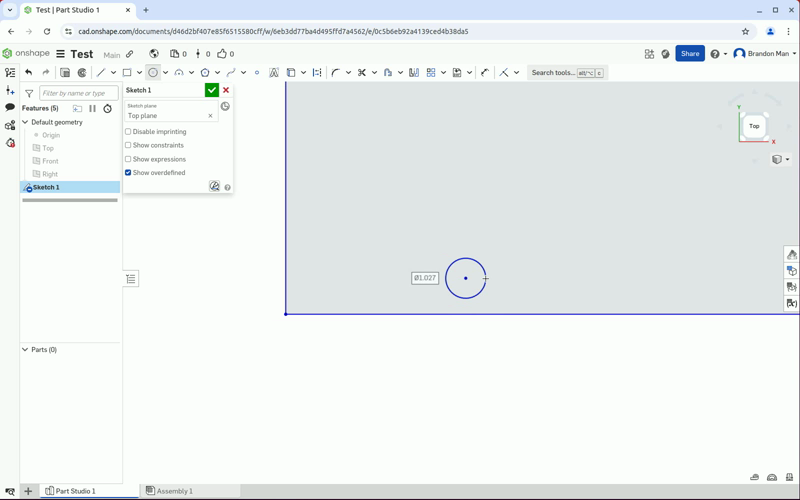
scroll(-6)
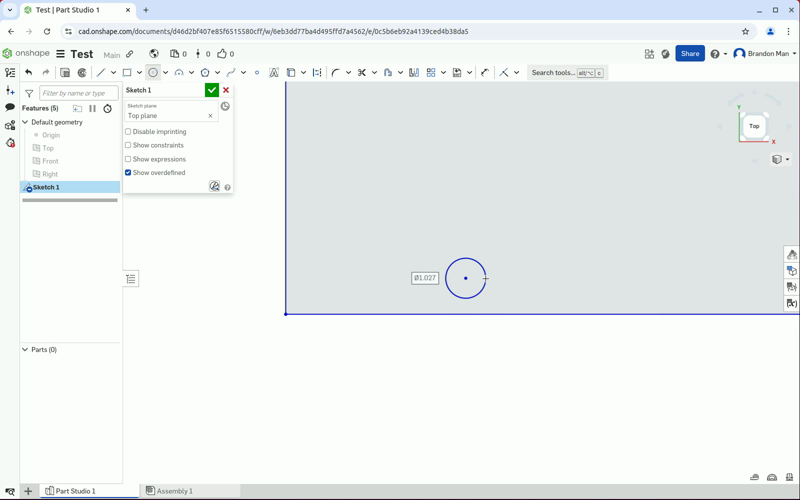
scroll(-6)
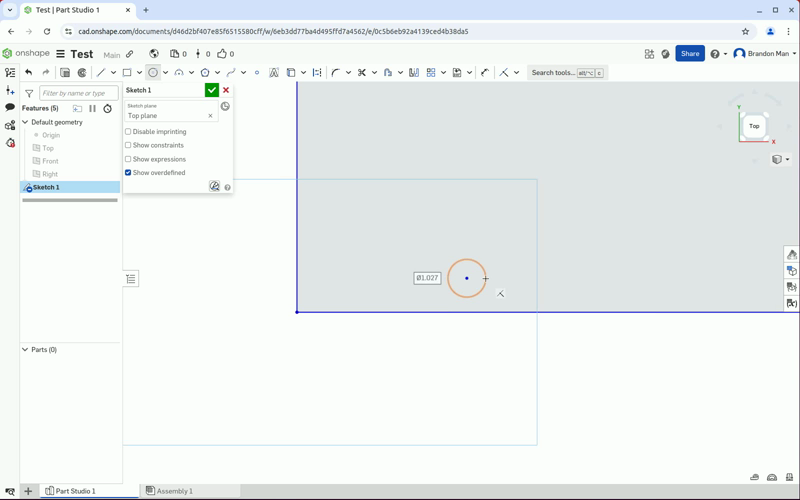
scroll(-6)
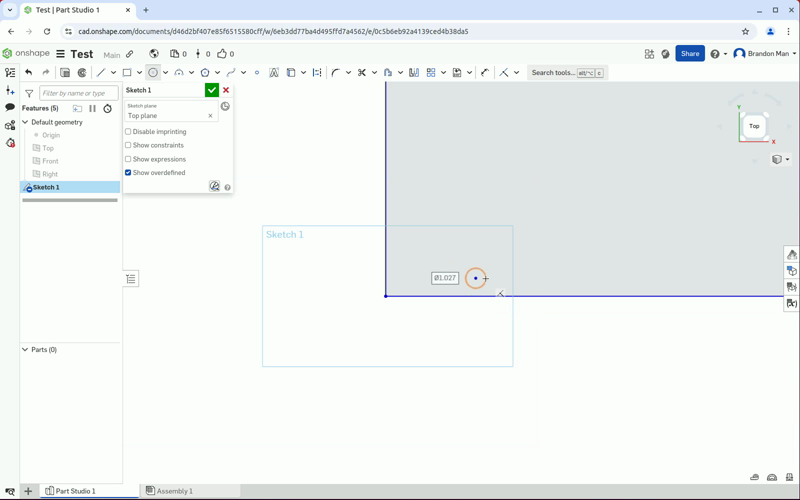
scroll(-6)
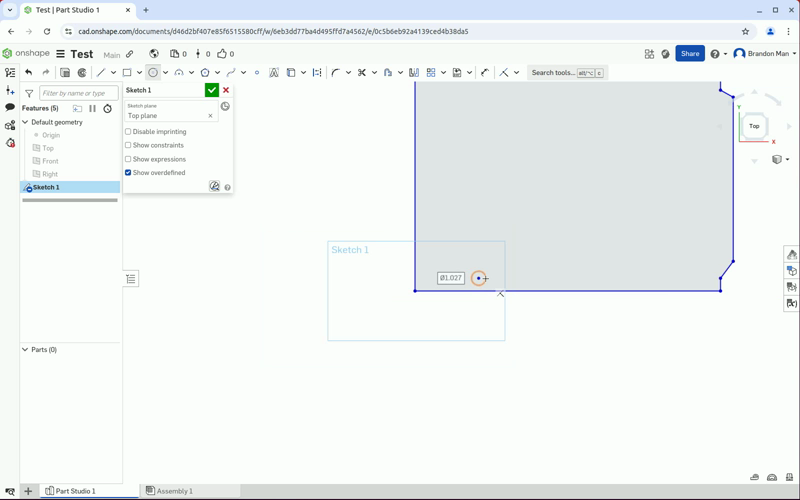
scroll(-6)
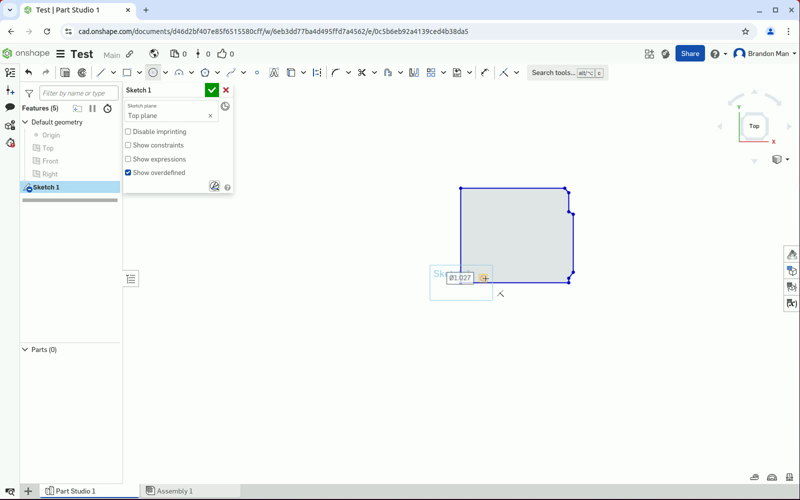
key(esc)
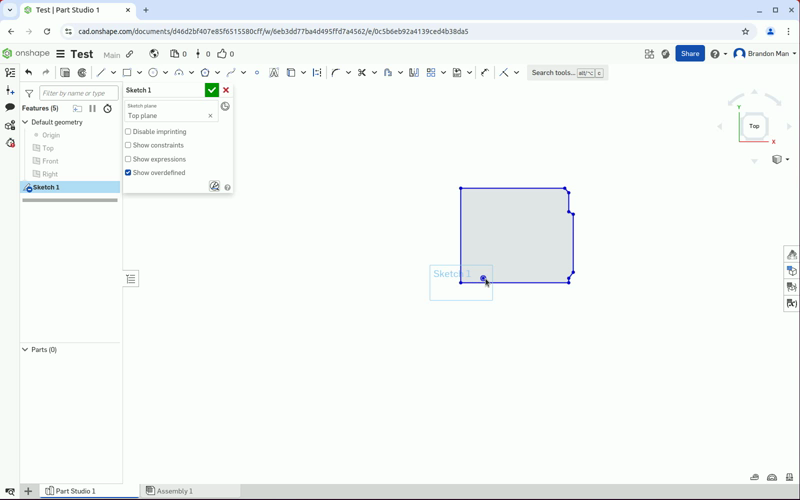
key(c)
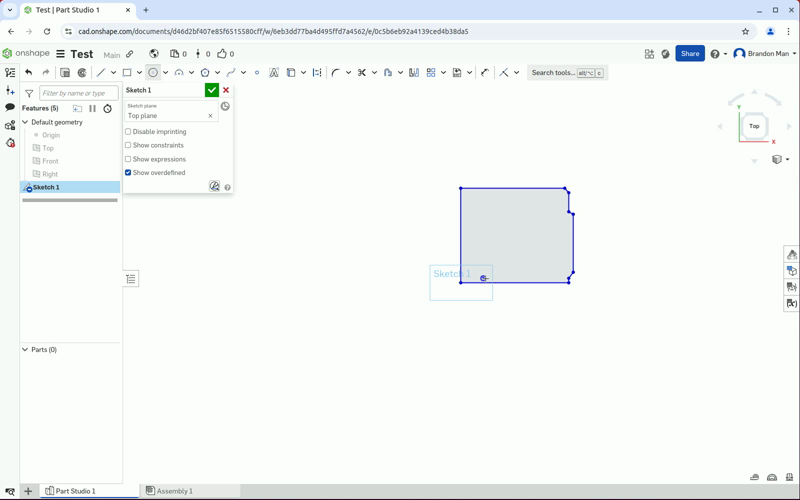
key_down(shift)
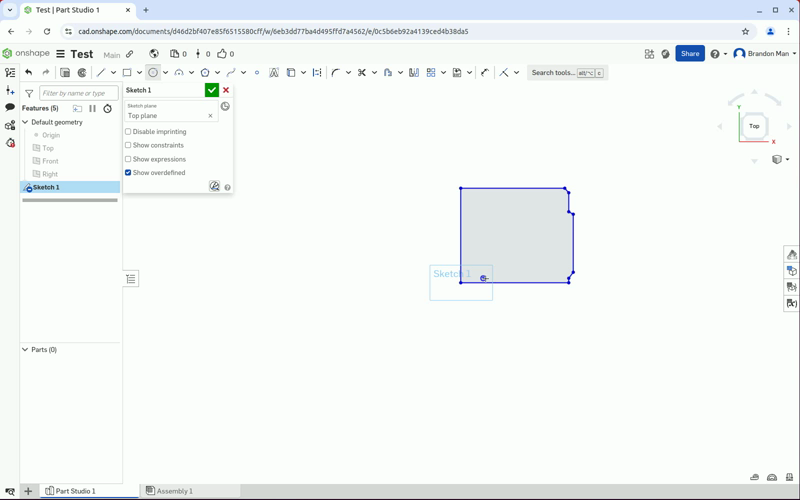
mouse_move(488, 192)
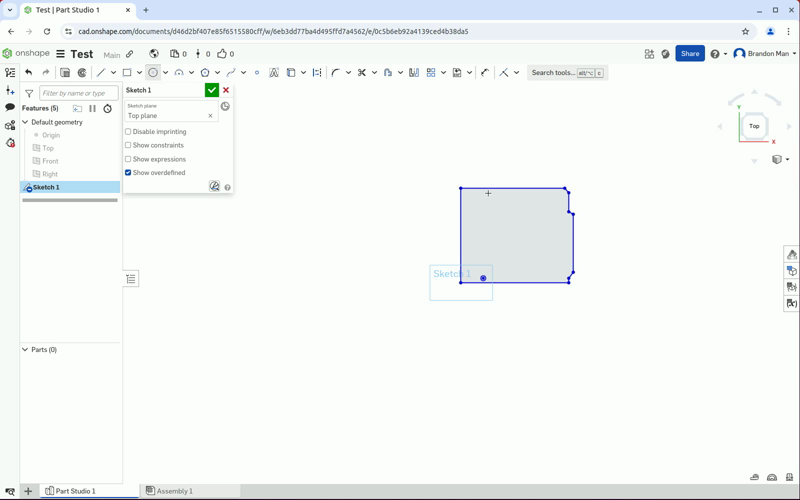
click(488, 192)
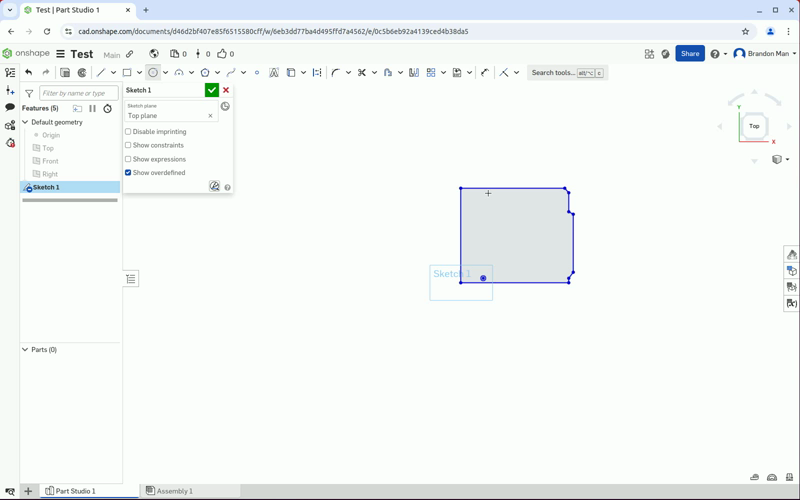
key_up(shift)
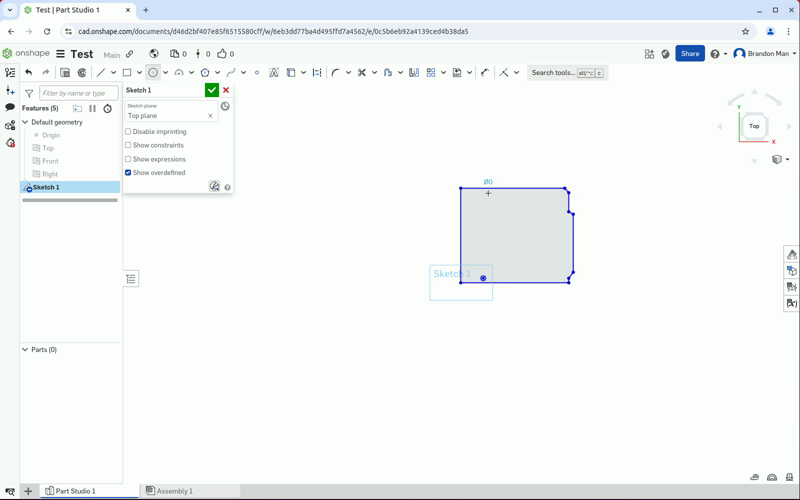
mouse_move(491, 192)
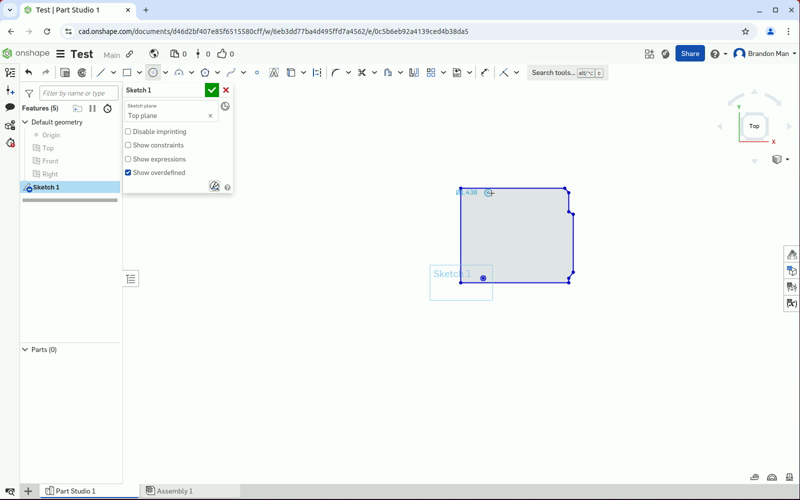
click(491, 192)
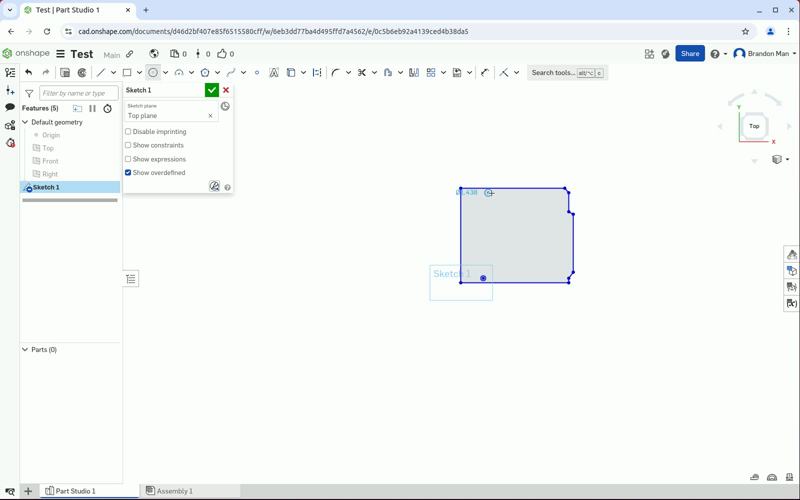
key(esc)
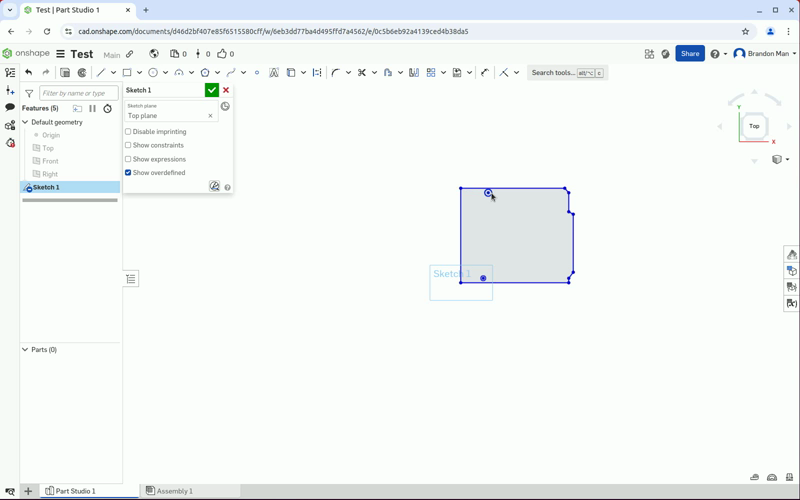
key(c)
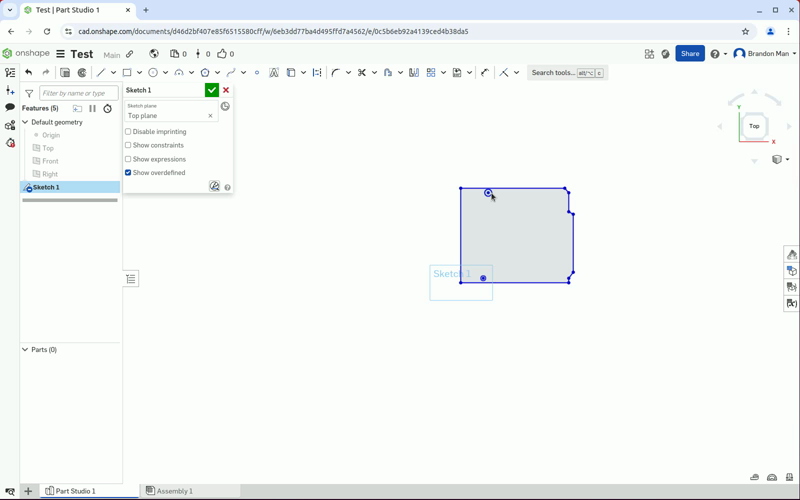
key_down(shift)
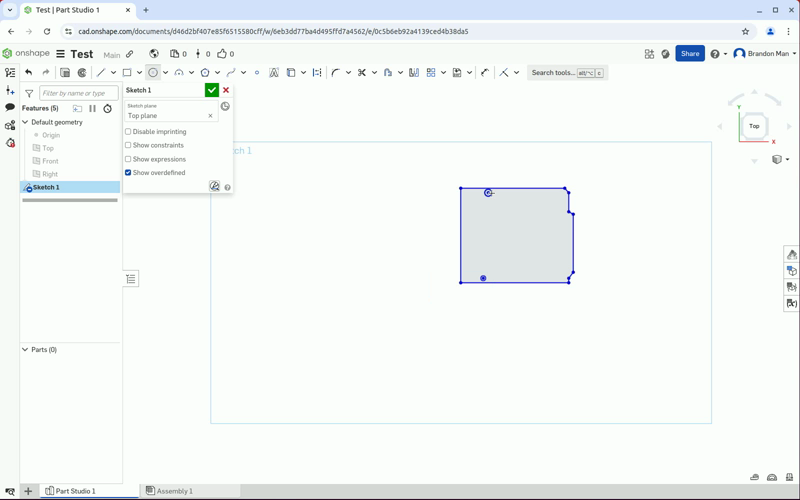
mouse_move(568, 270)
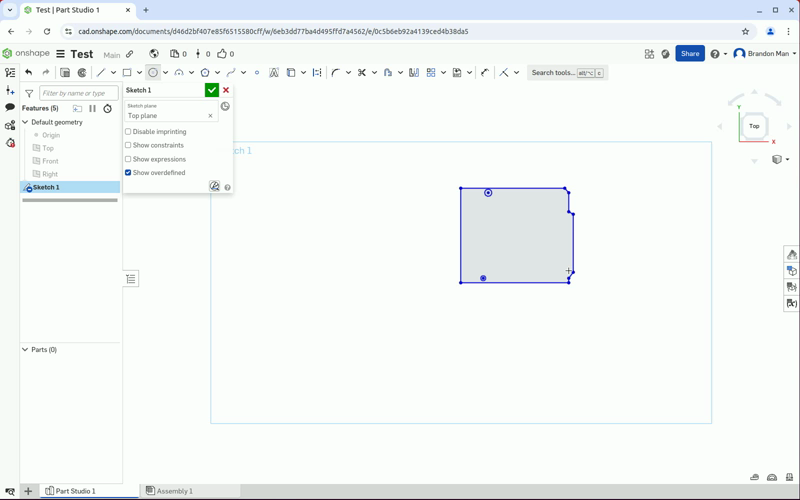
click(568, 270)
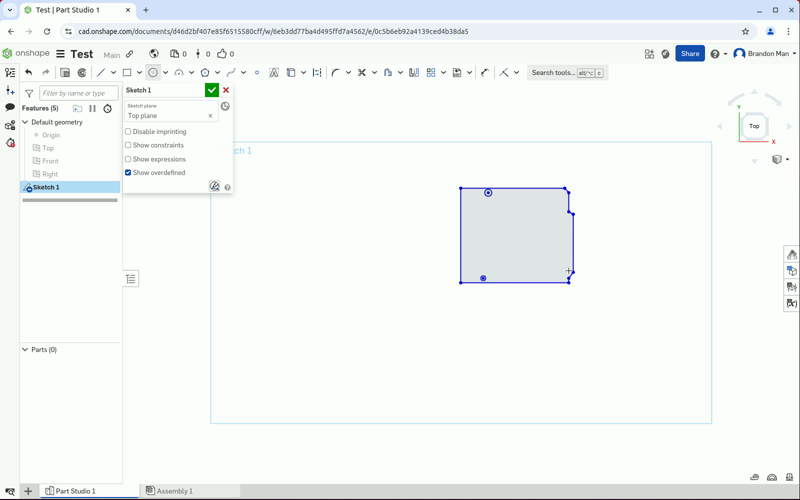
key_up(shift)
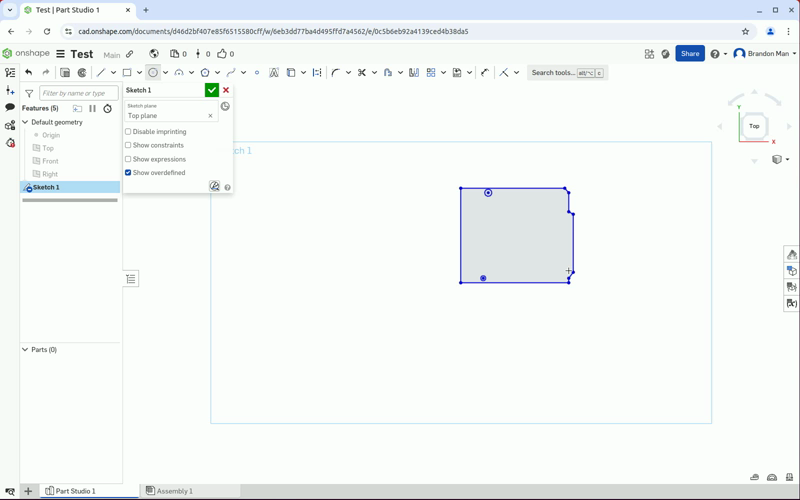
mouse_move(570, 270)
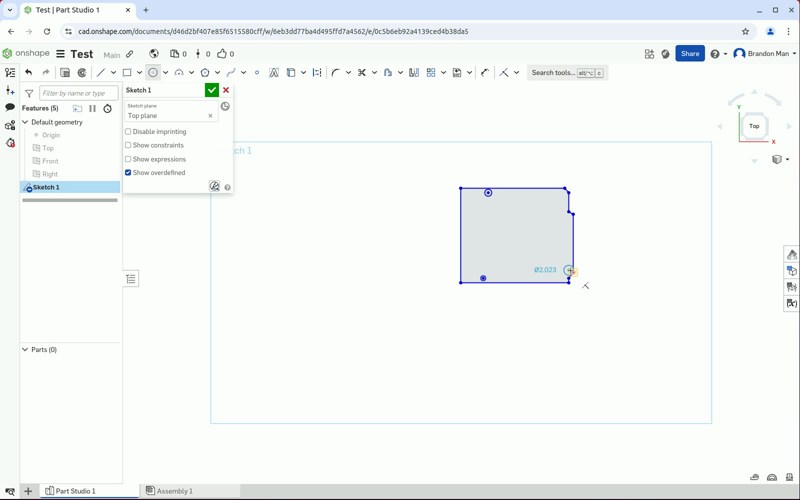
scroll(6)
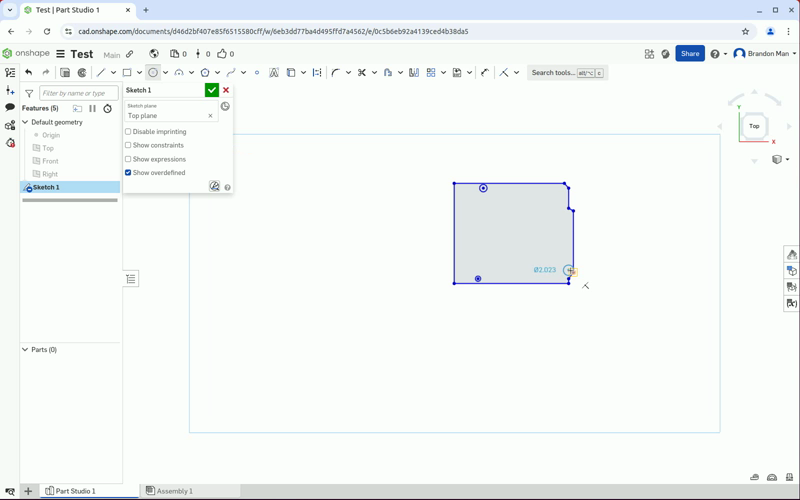
scroll(6)
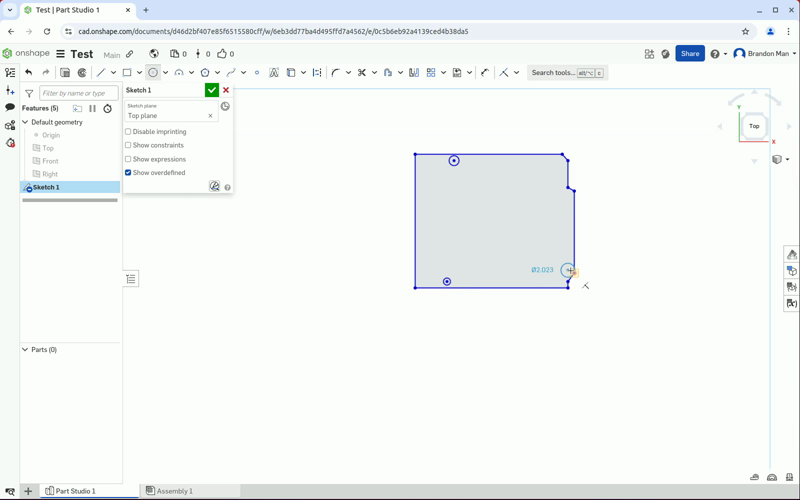
scroll(6)
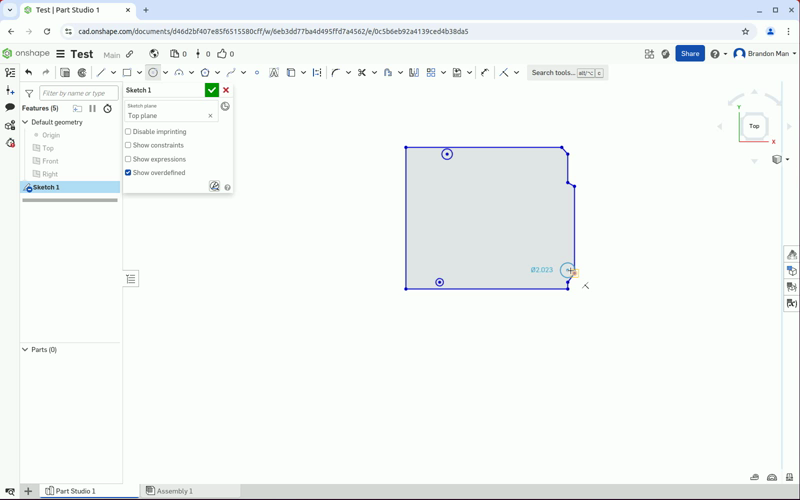
scroll(6)
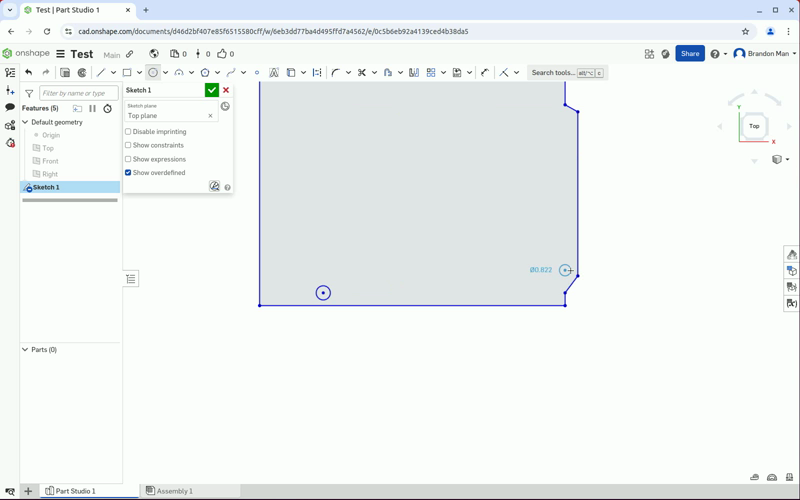
scroll(6)
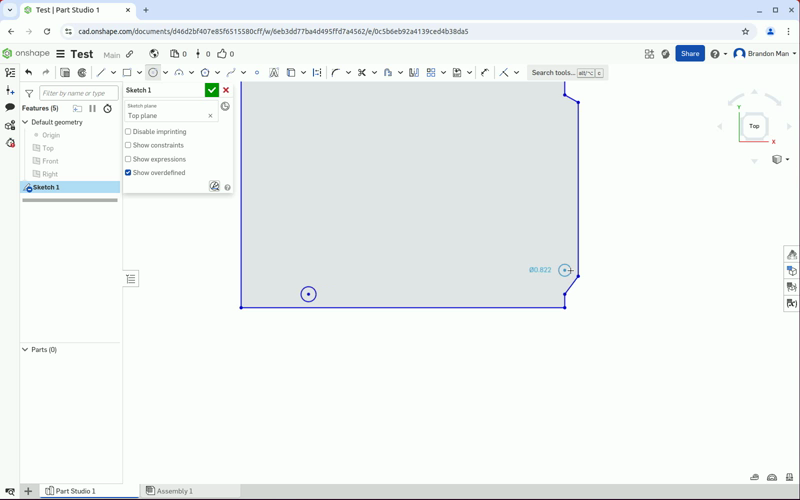
scroll(6)
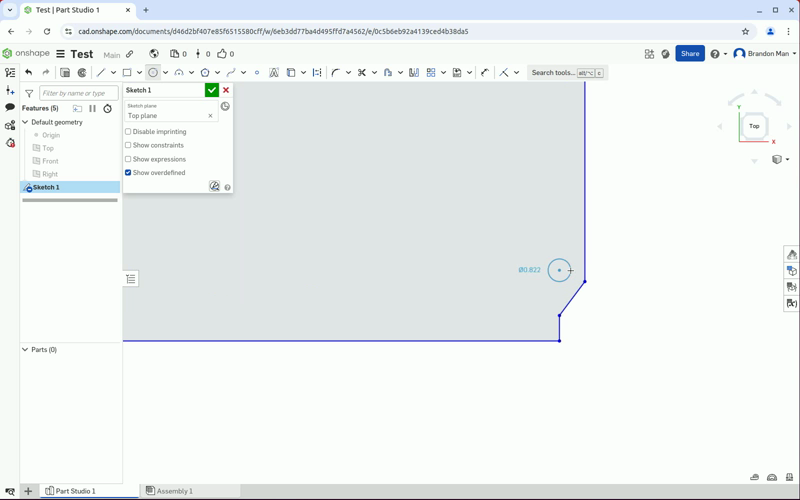
scroll(6)
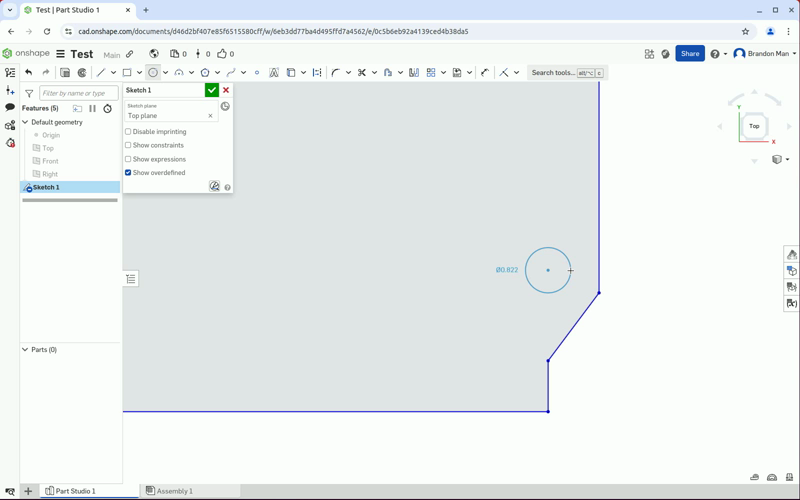
click(570, 270)
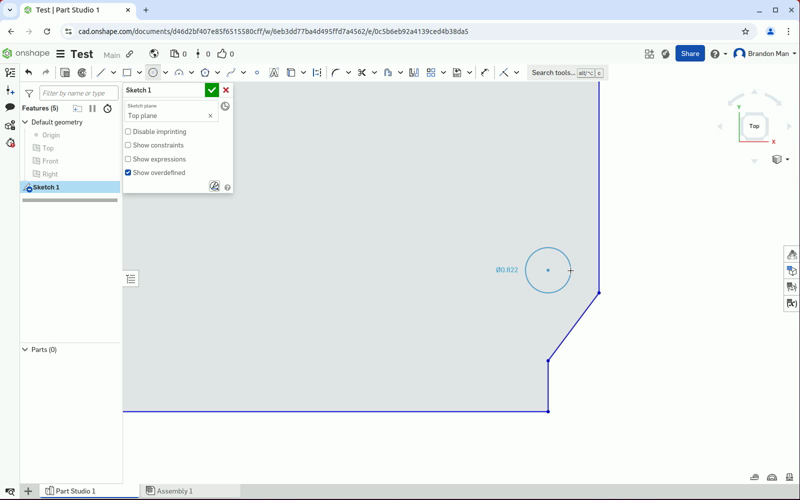
scroll(-6)
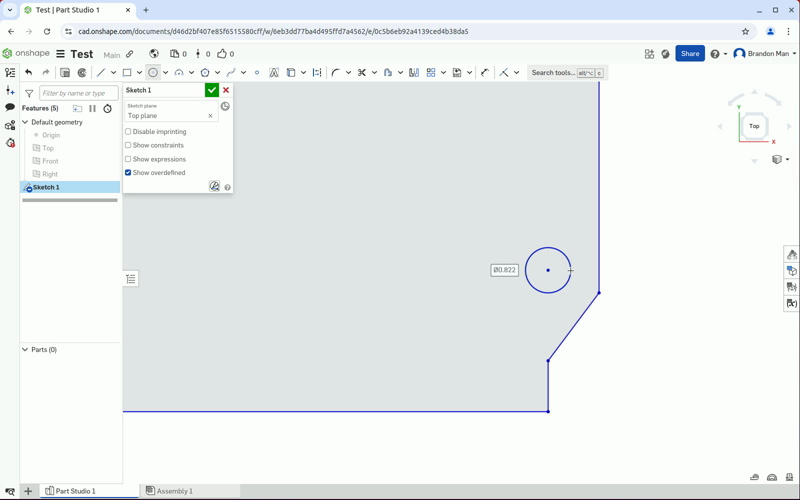
scroll(-6)
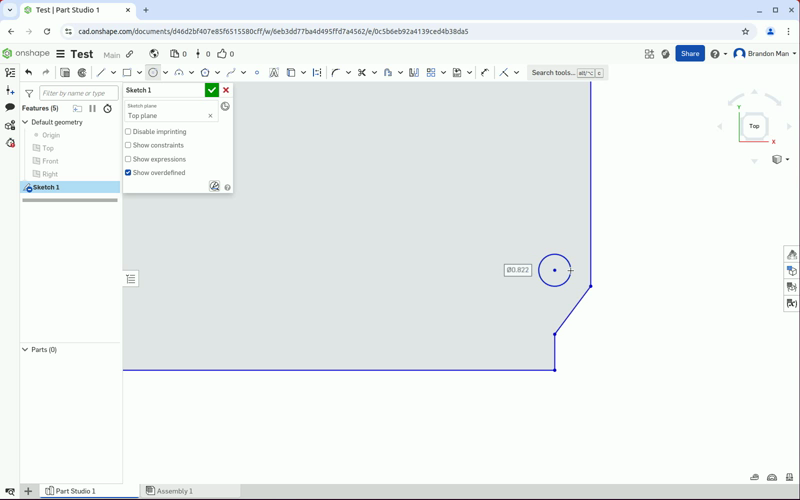
scroll(-6)
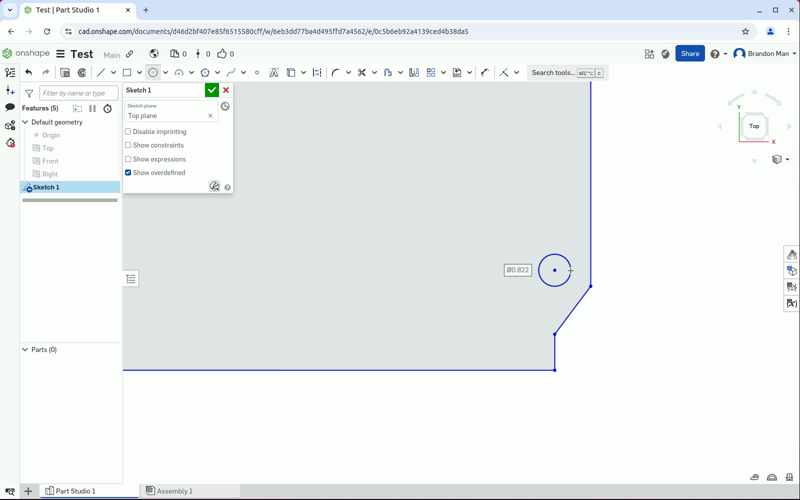
scroll(-6)
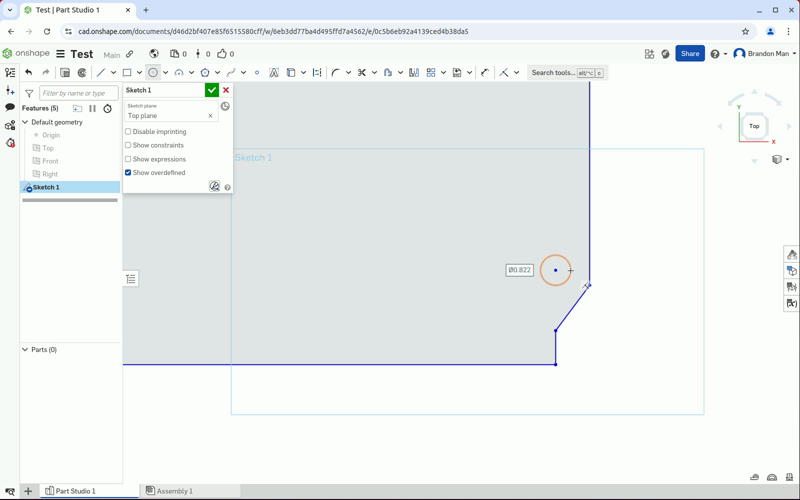
scroll(-6)
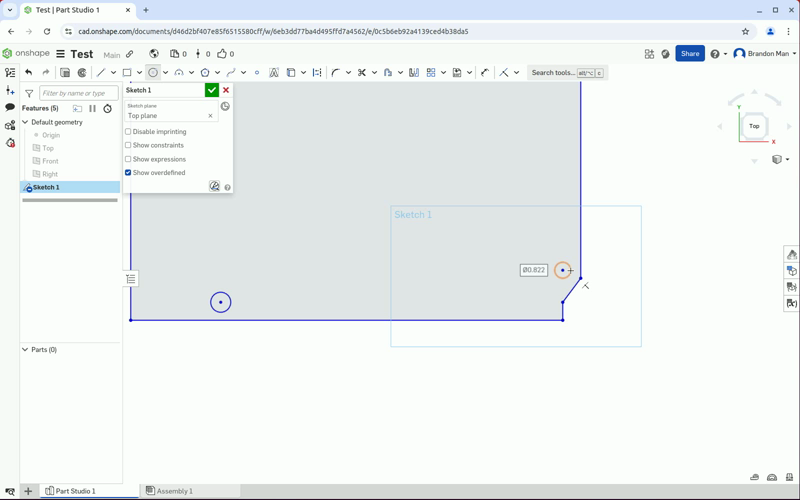
scroll(-6)
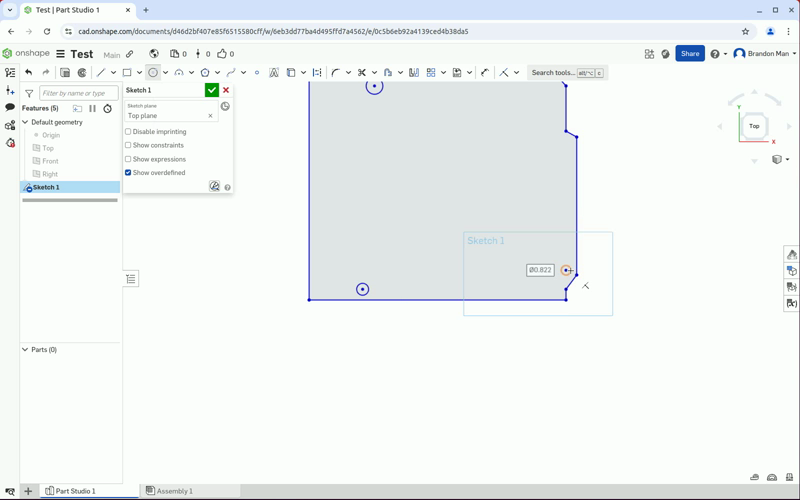
scroll(-6)
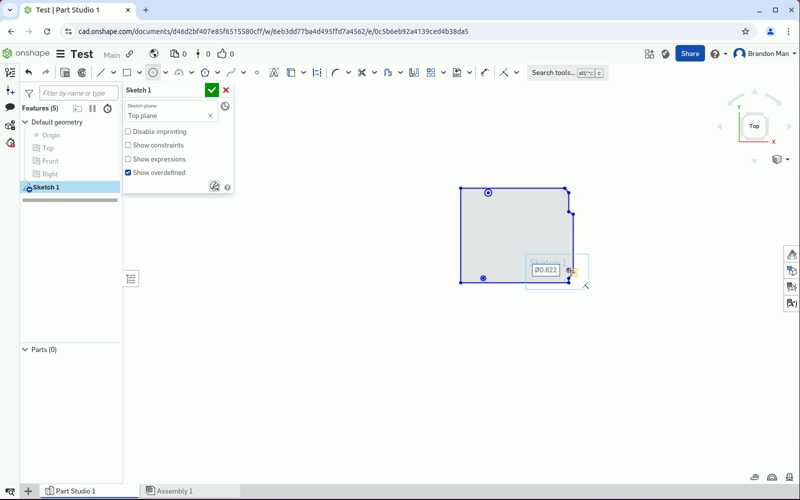
key(esc)
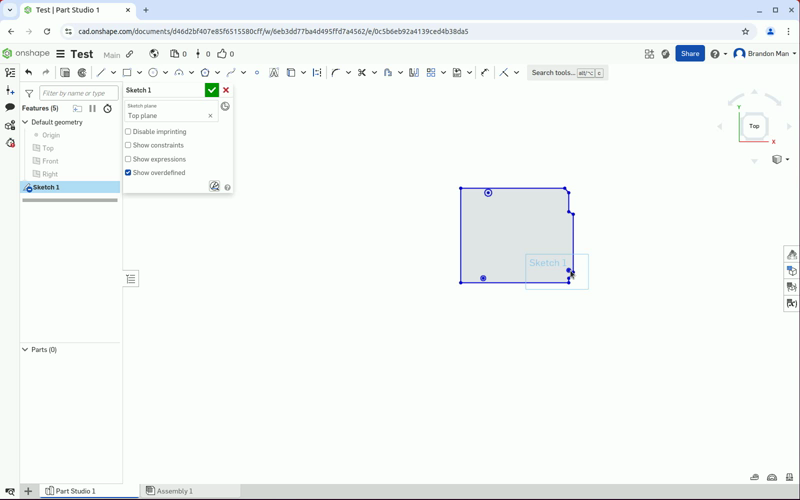
key(c)
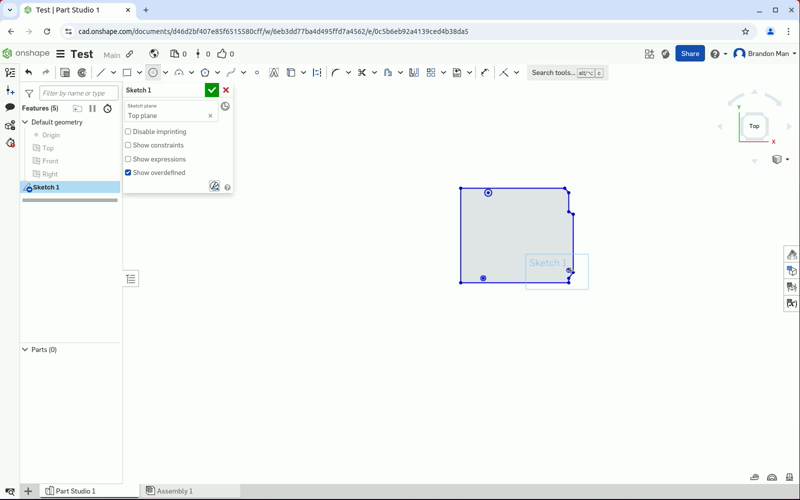
key_down(shift)
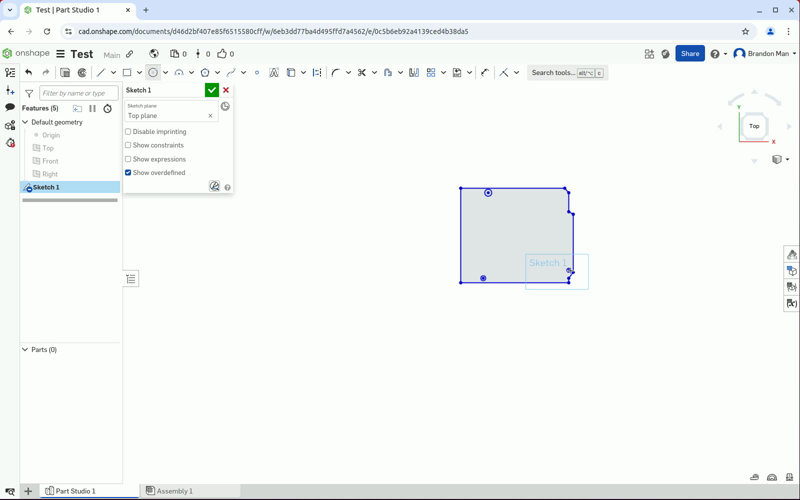
mouse_move(568, 220)
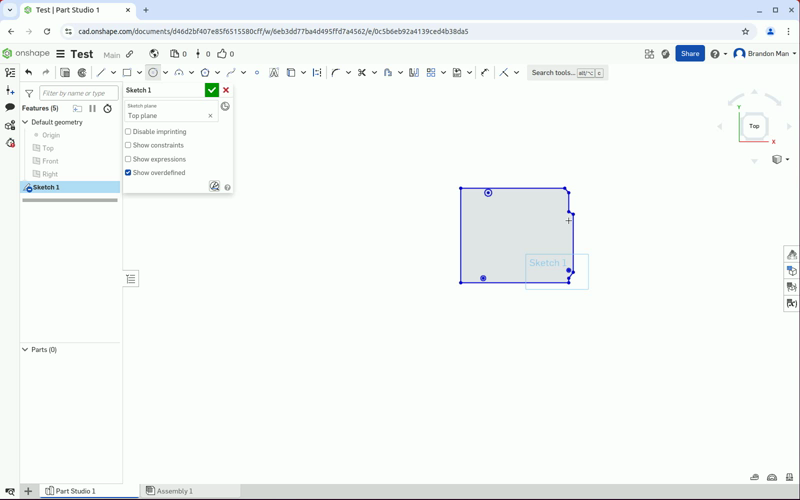
click(568, 220)
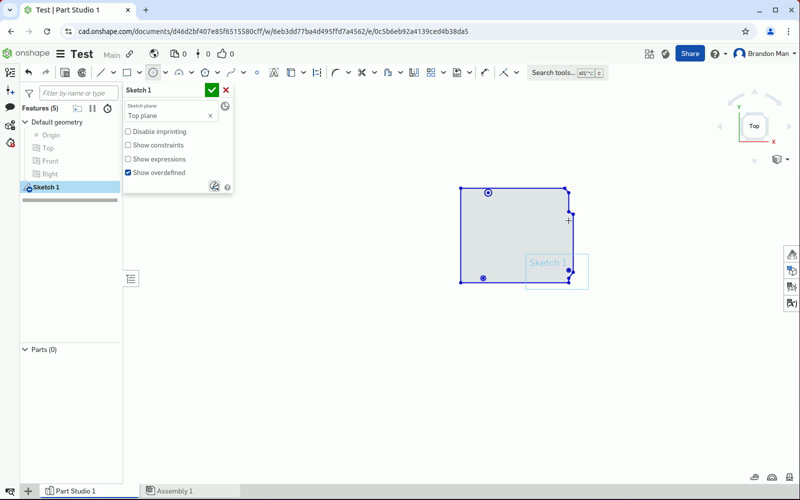
key_up(shift)
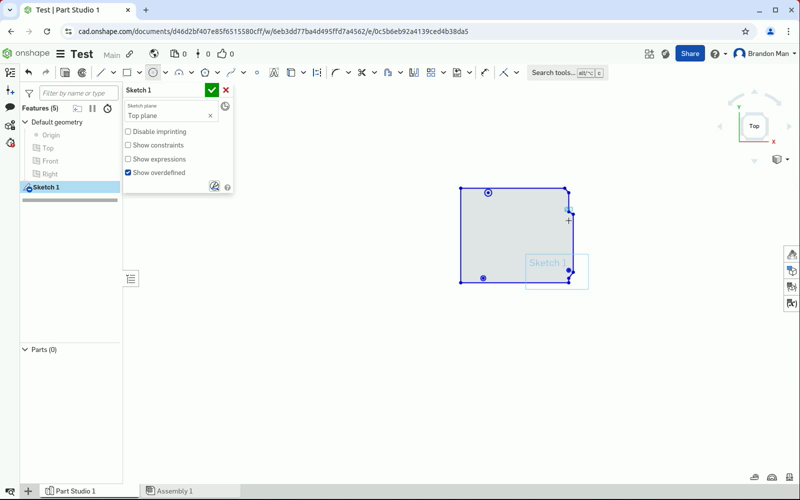
mouse_move(570, 220)
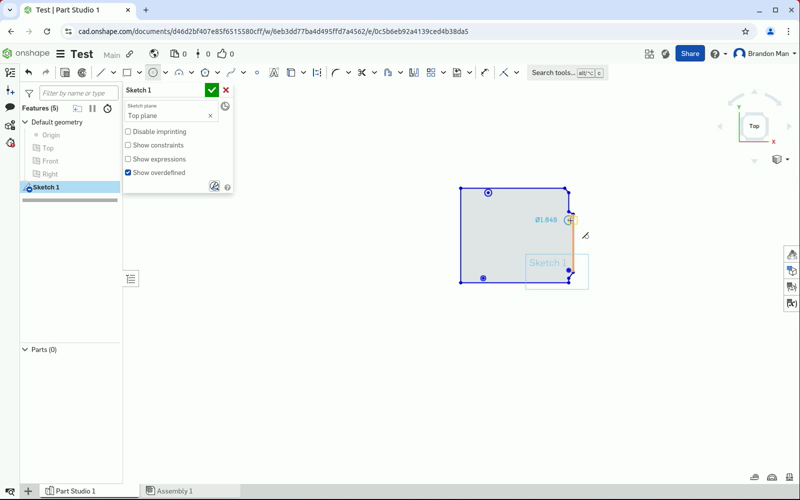
scroll(6)
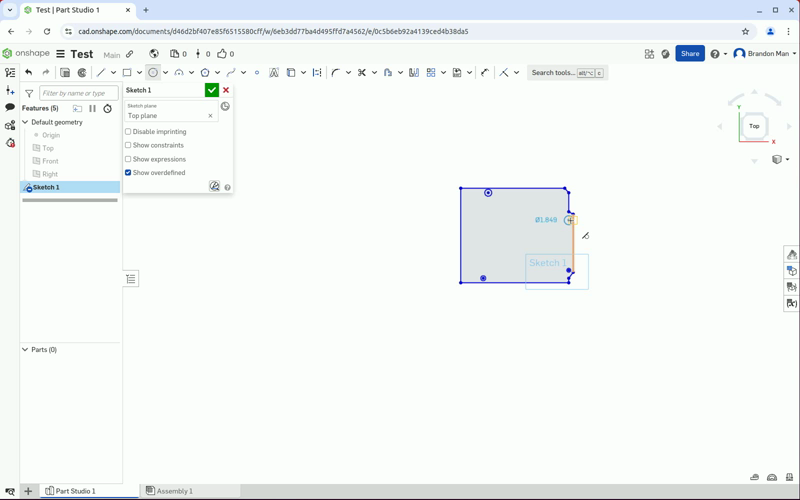
scroll(6)
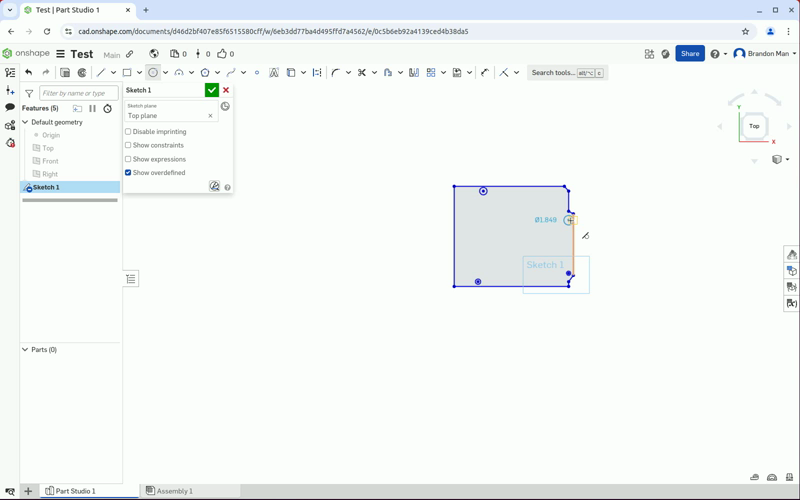
scroll(6)
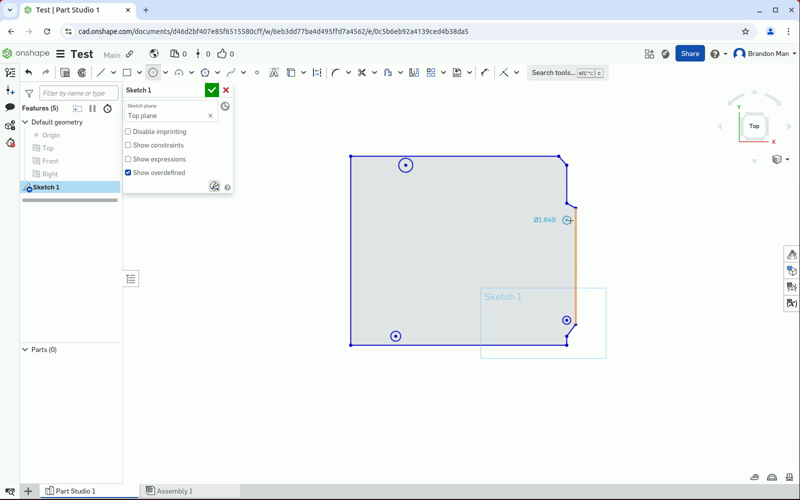
scroll(6)
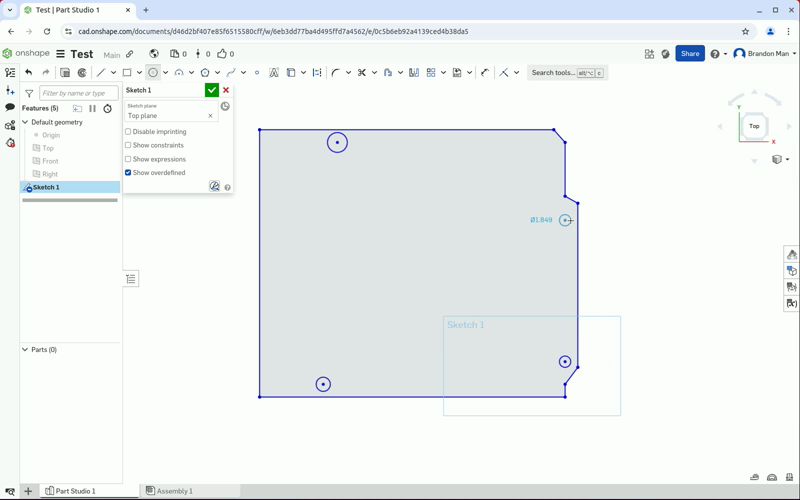
scroll(6)
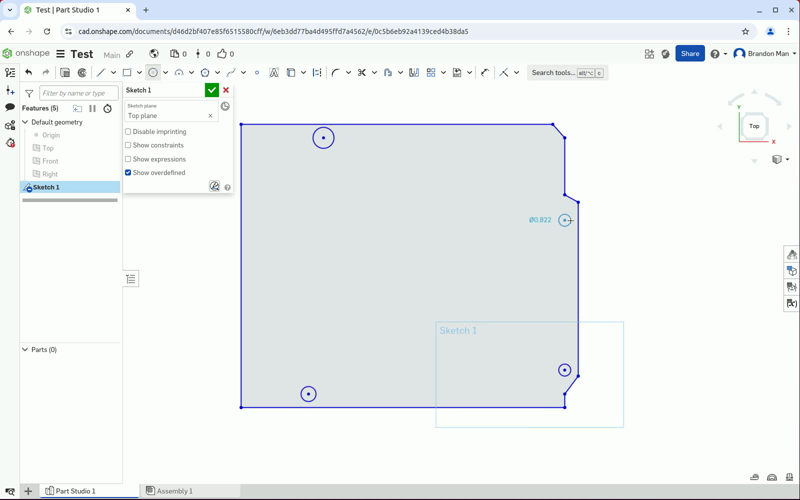
scroll(6)
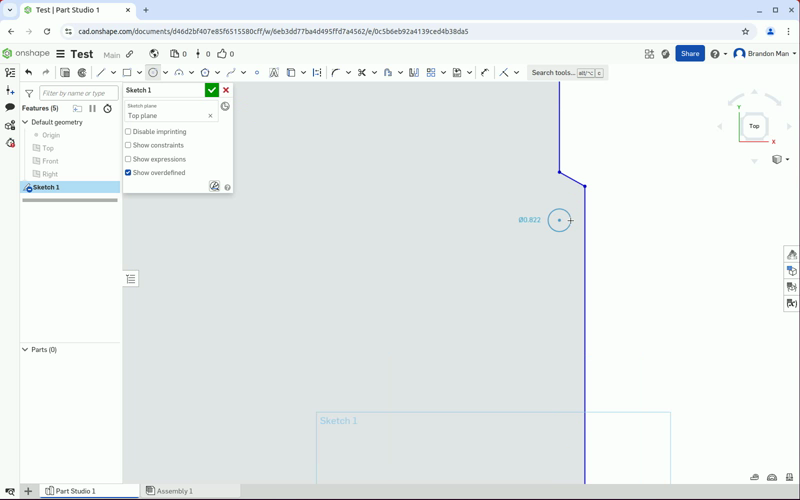
scroll(6)
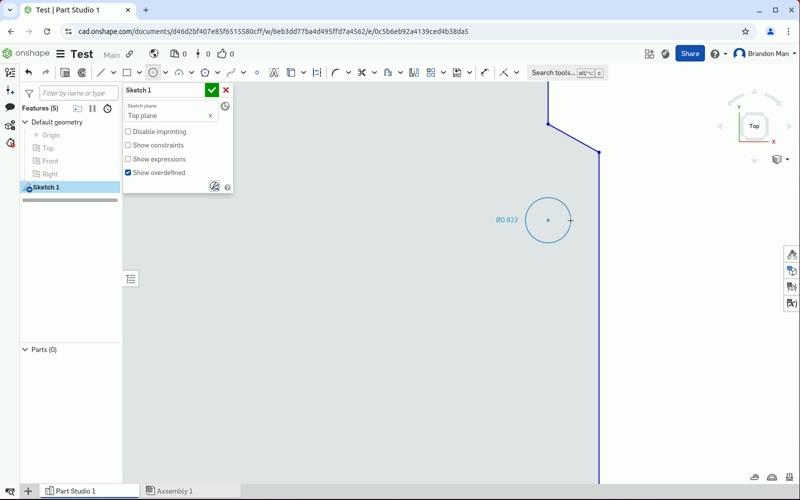
click(570, 220)
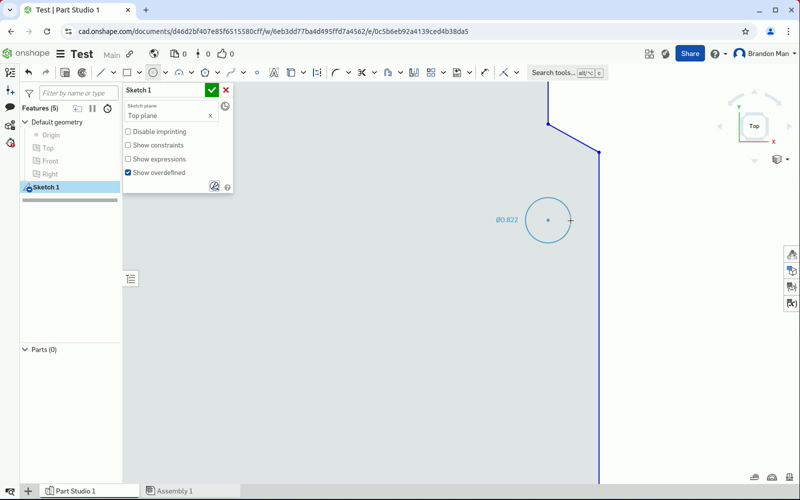
scroll(-6)
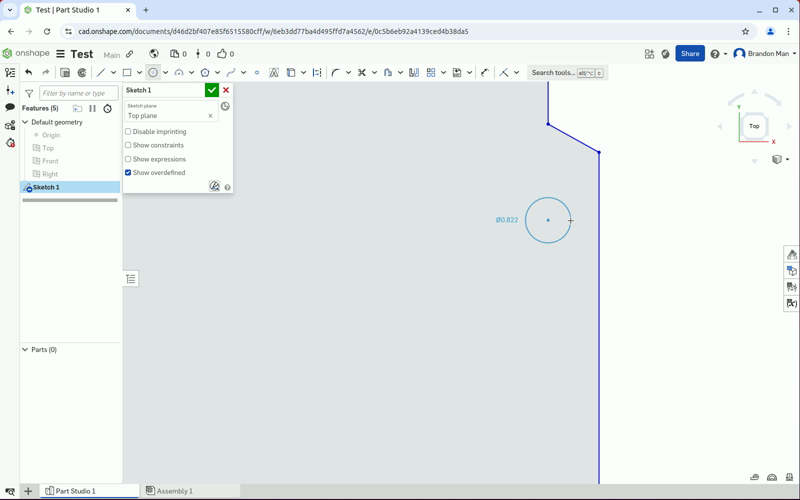
scroll(-6)
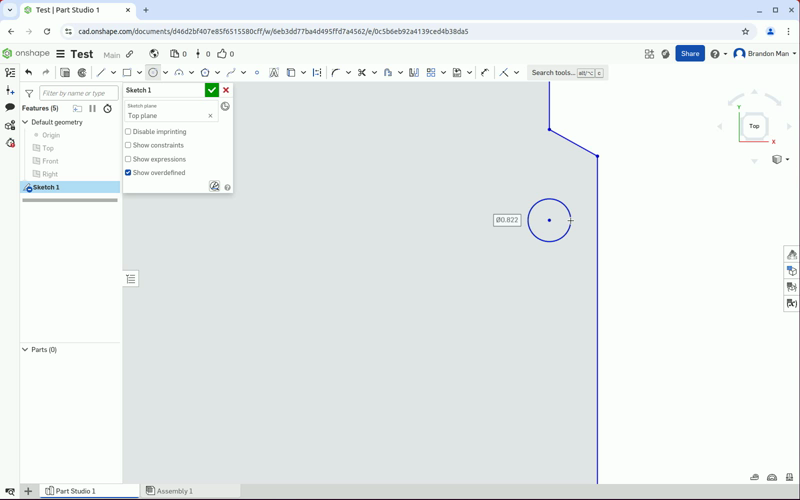
scroll(-6)
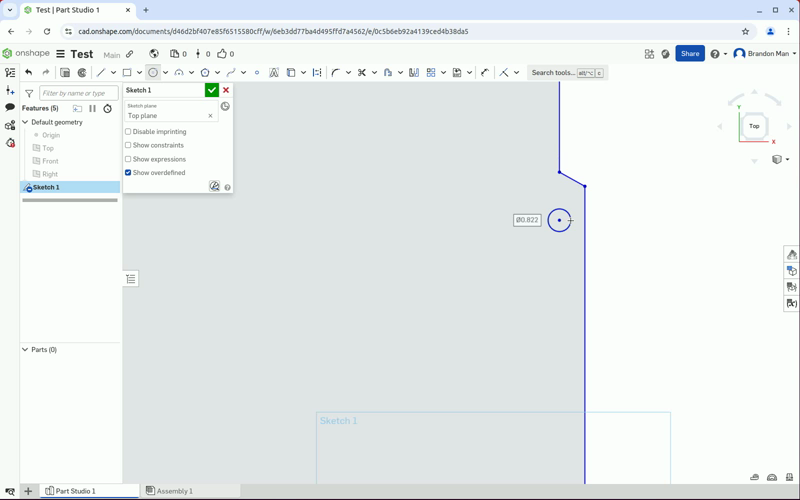
scroll(-6)
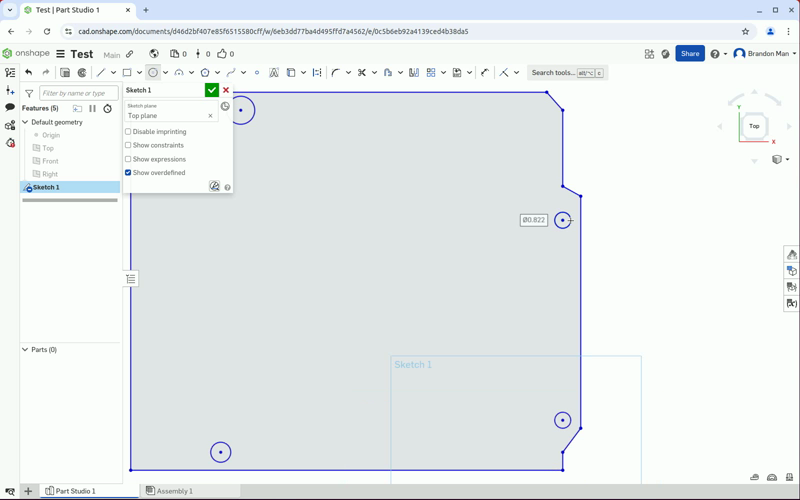
scroll(-6)
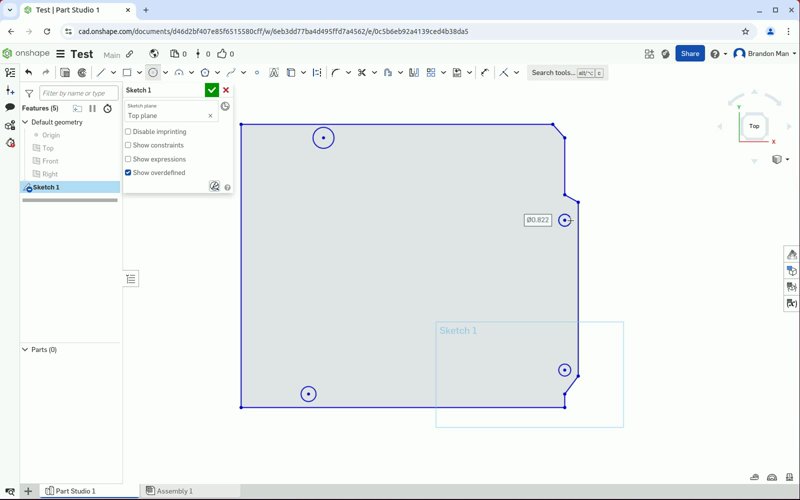
scroll(-6)
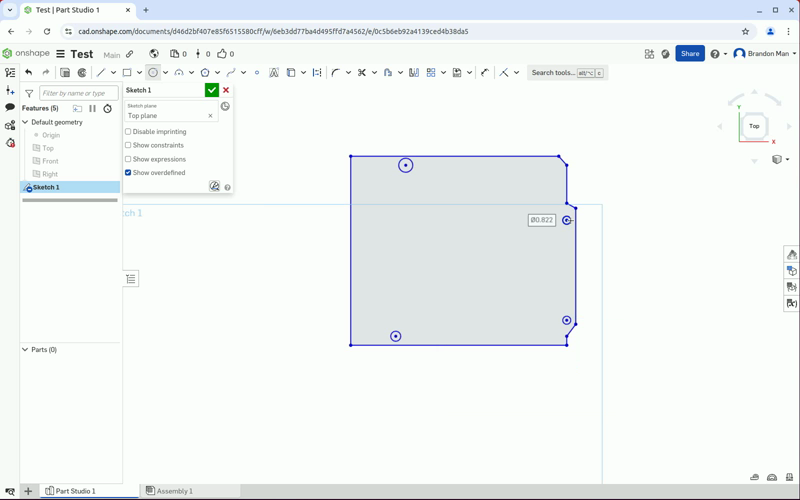
scroll(-6)
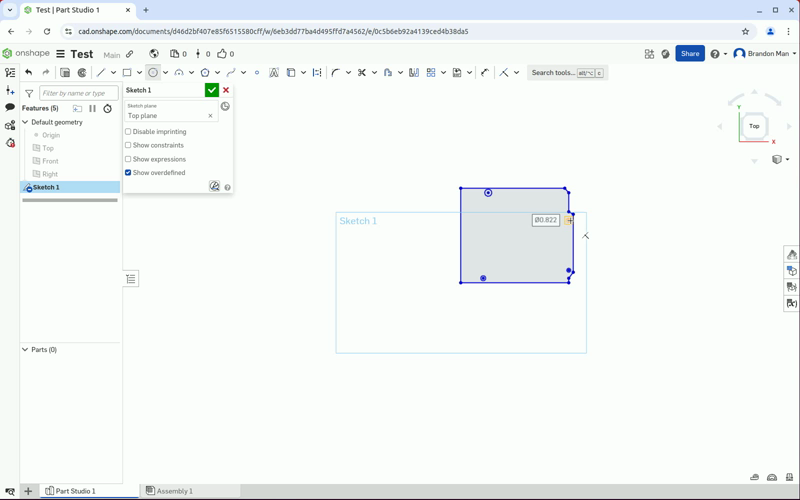
key(esc)
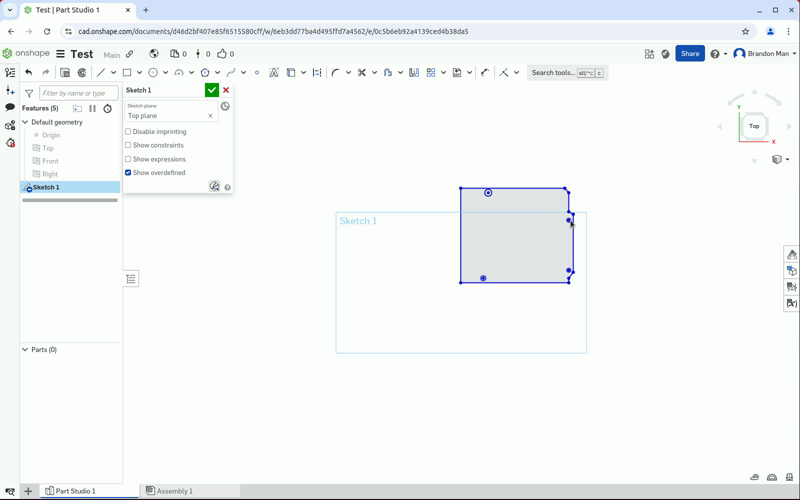
mouse_move(530, 271)
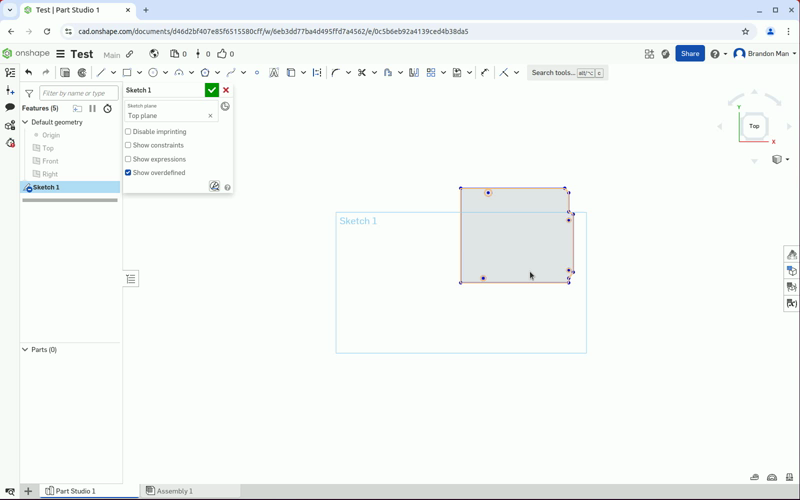
click(530, 271)
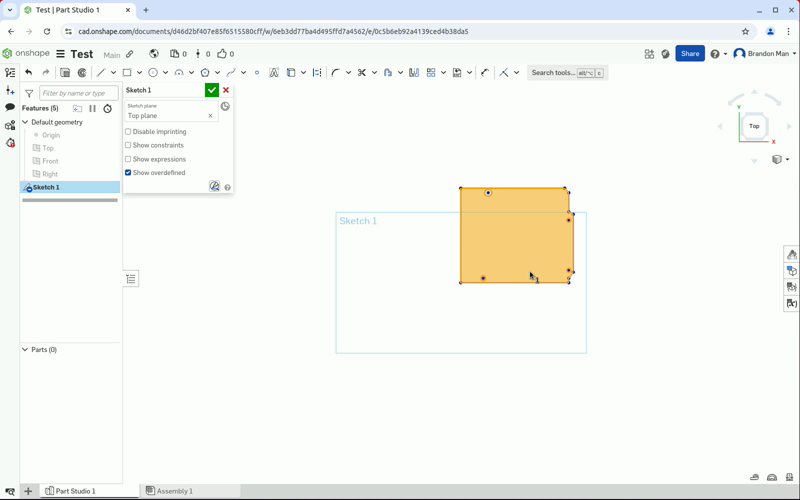
mouse_move(73, 352)
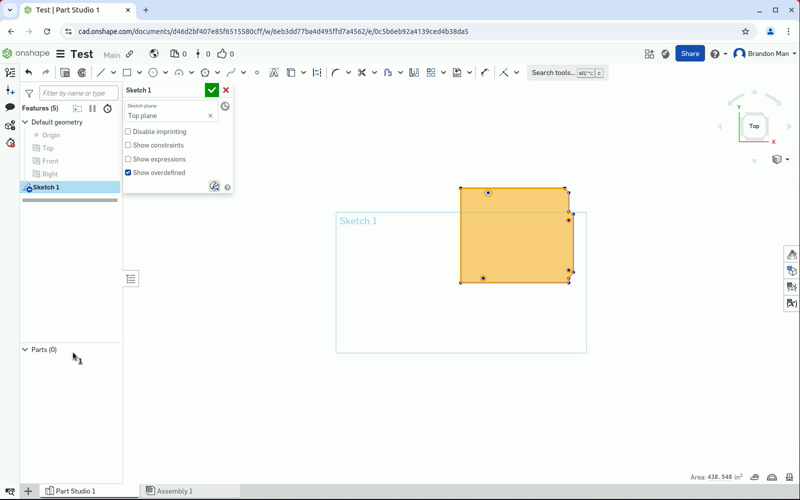
key(shift+y)
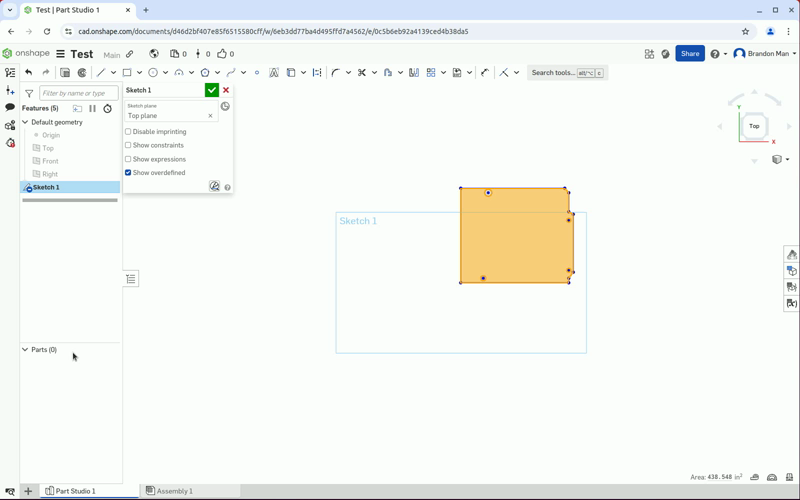
key(shift+e)
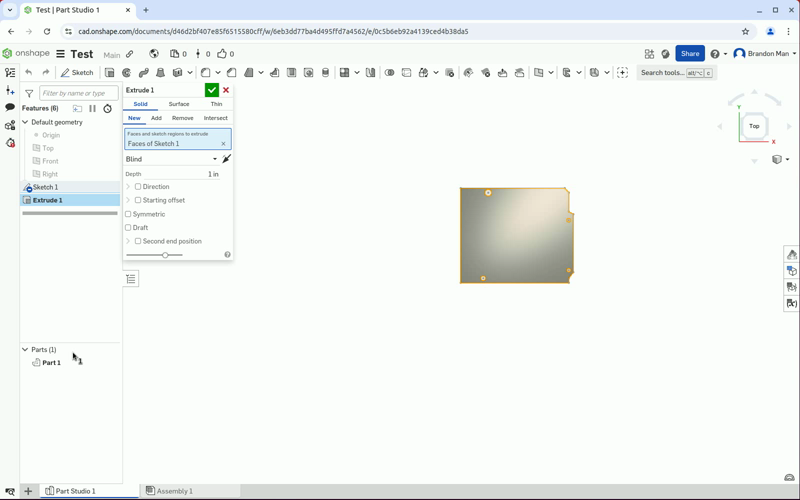
mouse_move(143, 106)
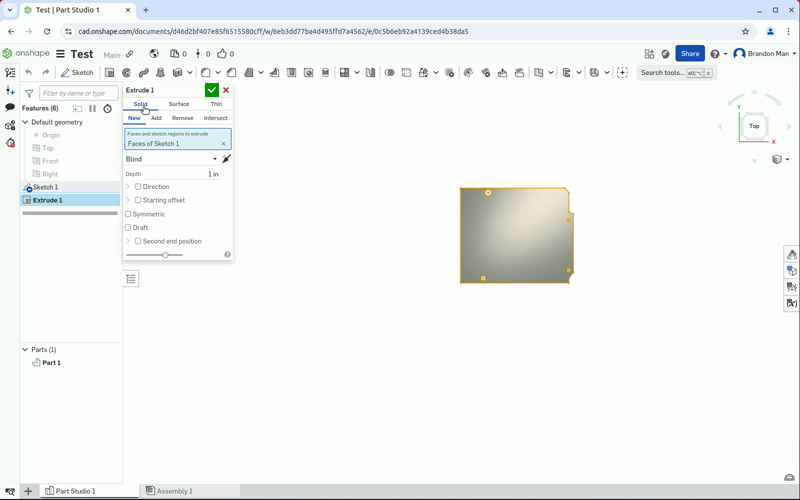
click(143, 106)
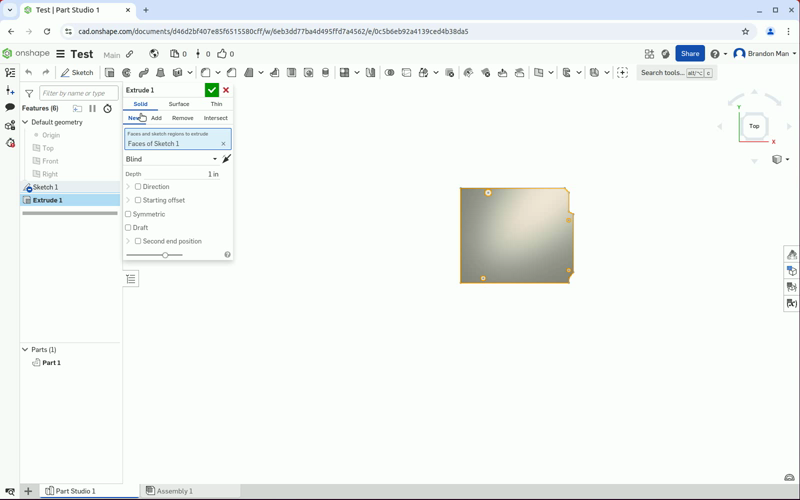
mouse_move(137, 120)
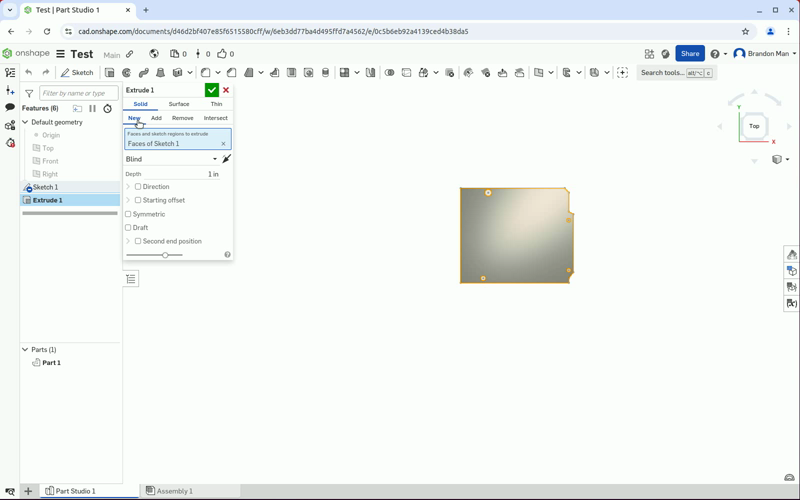
click(137, 120)
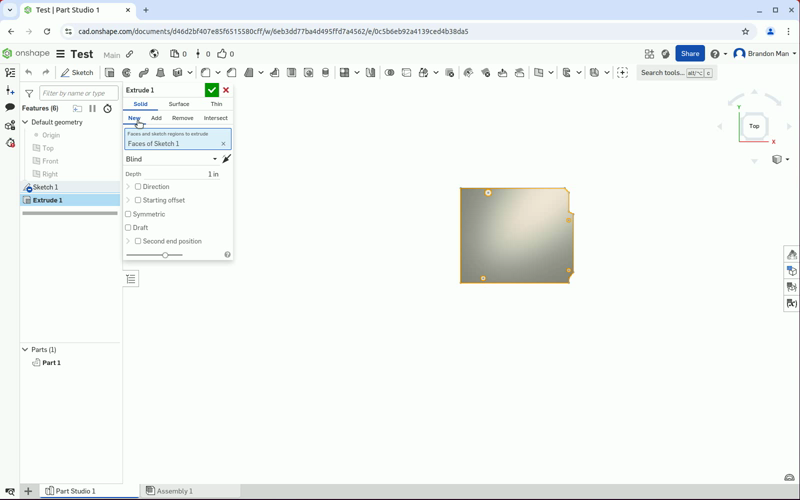
key(tab, 4)
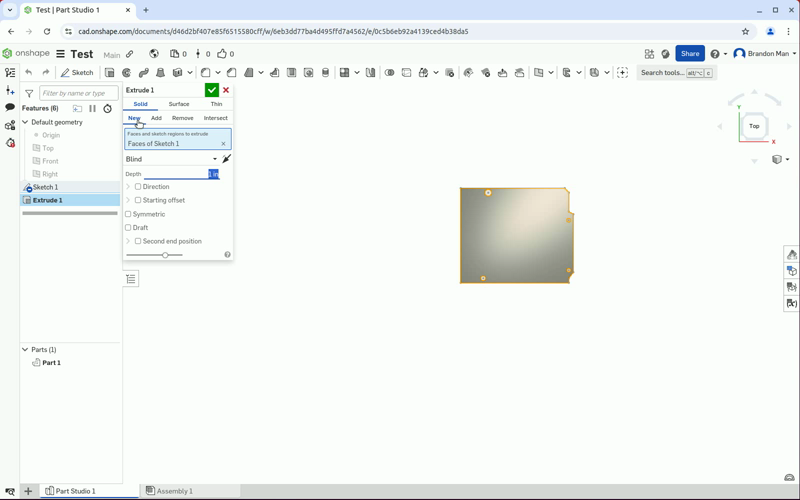
text(0.722)
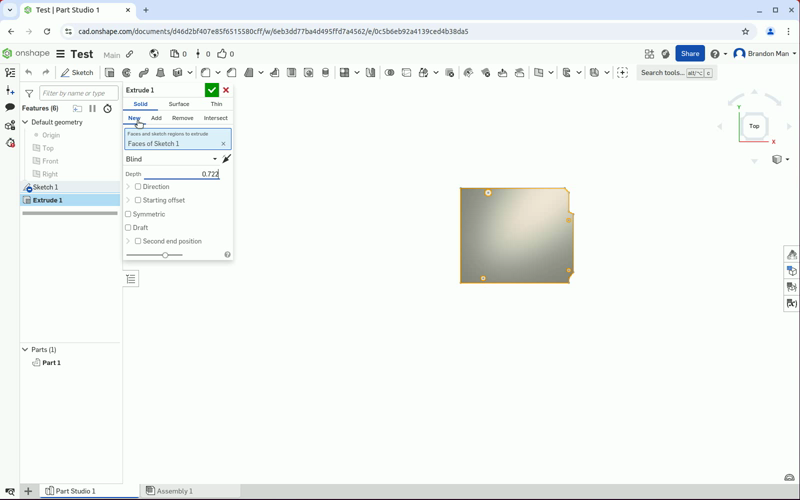
key(enter)
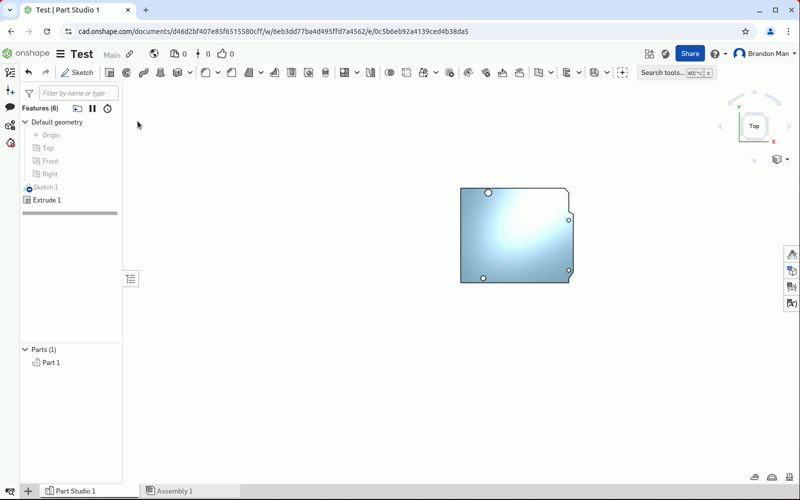
key(shift+h)
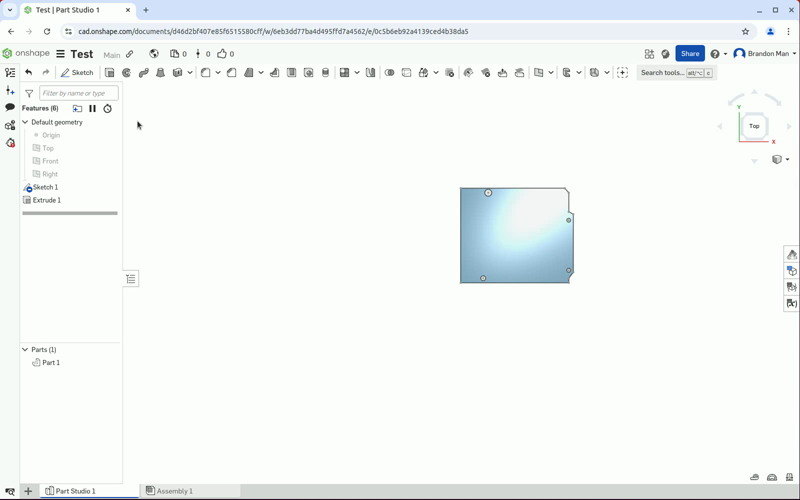
key(shift+h)
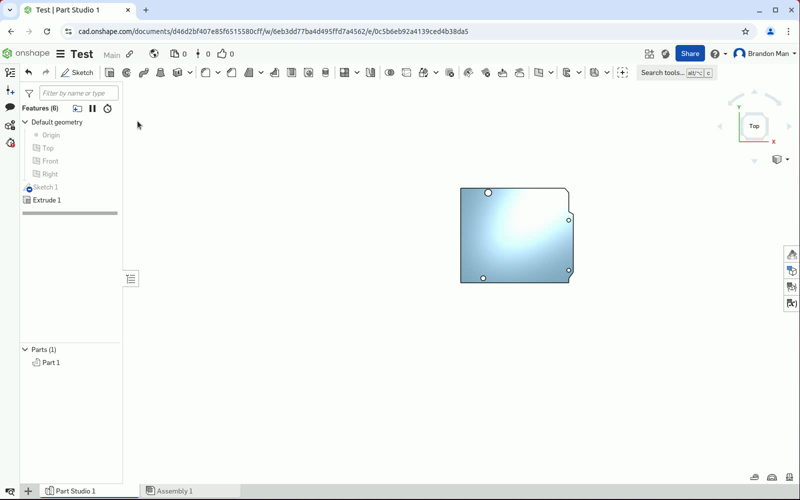
mouse_move(73, 189)
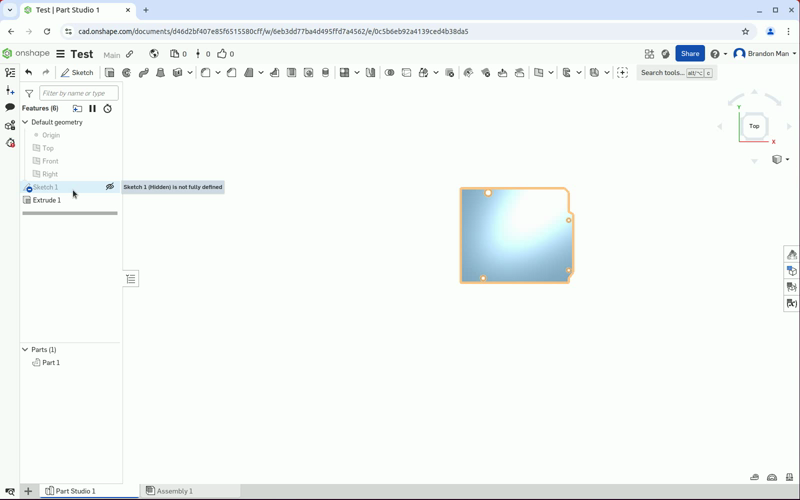
click(73, 189)
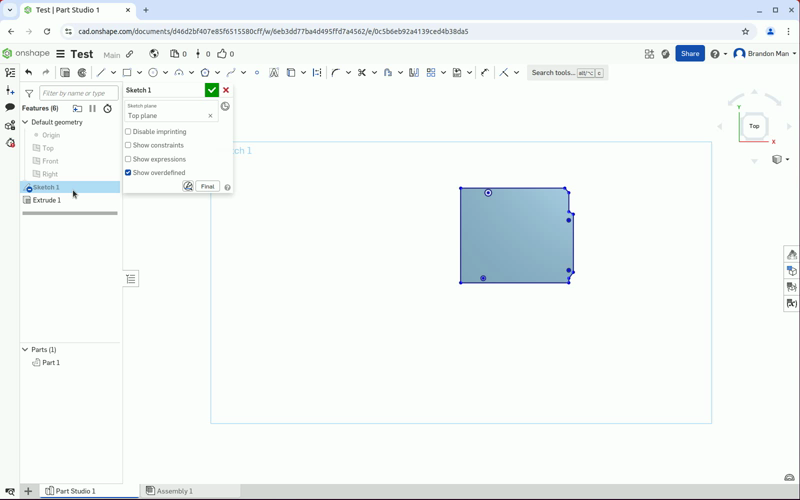
mouse_move(229, 92)
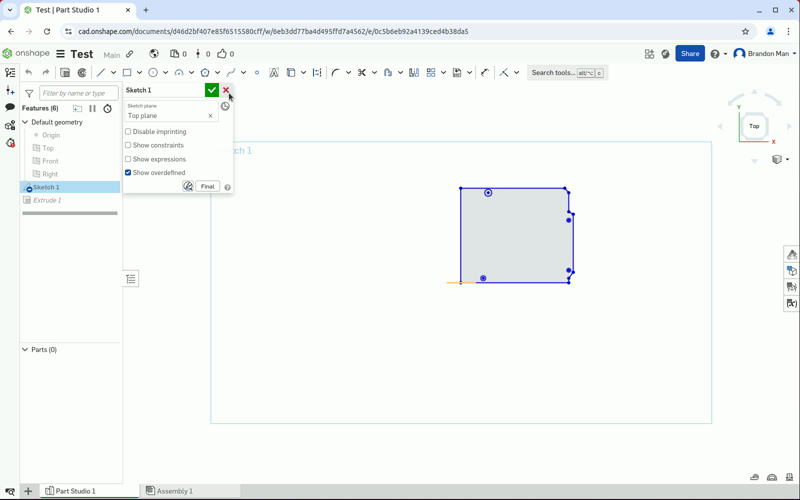
click(229, 92)
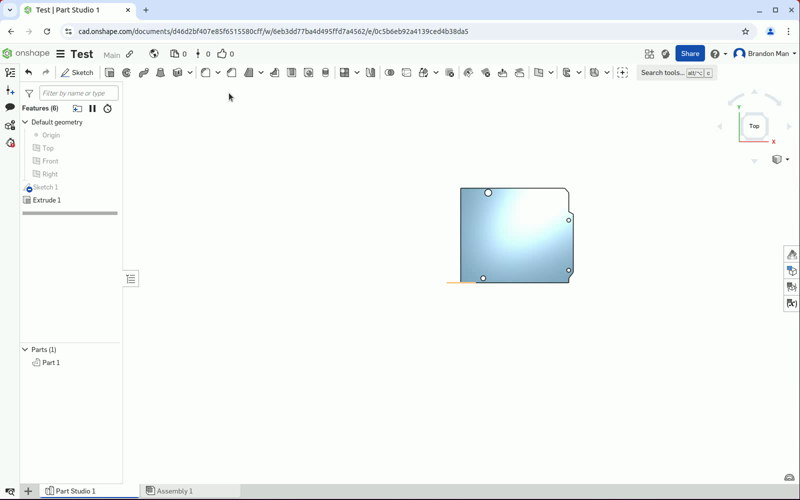
mouse_move(541, 75)
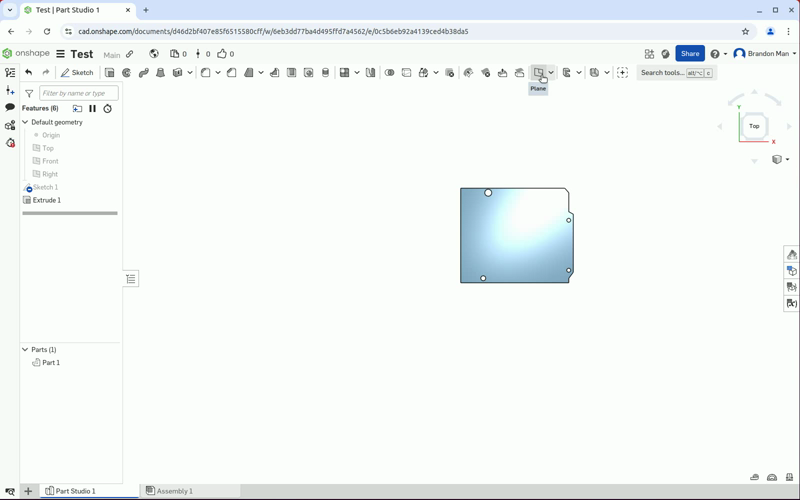
click(541, 75)
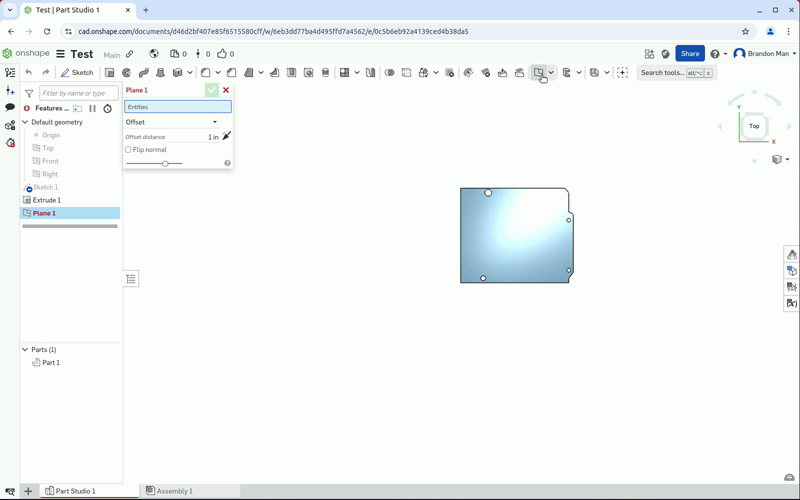
mouse_move(73, 150)
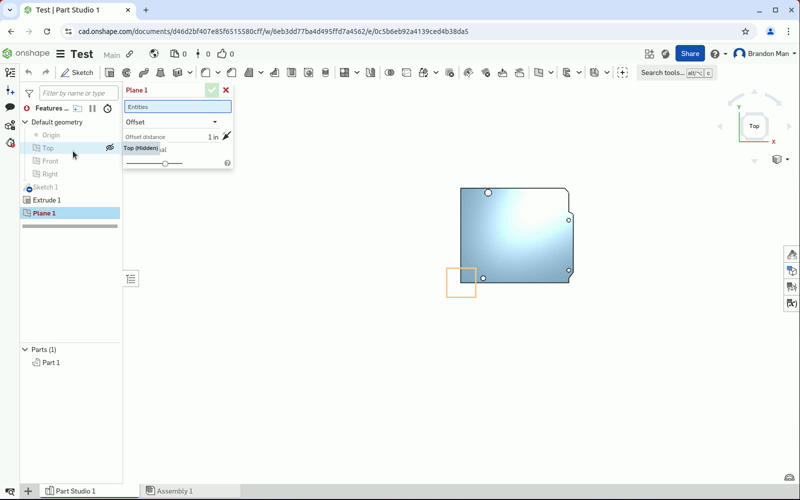
click(73, 150)
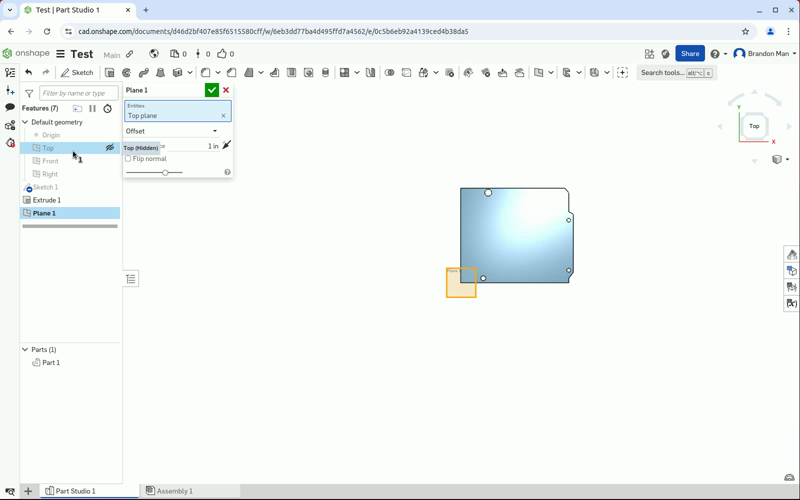
key(tab, 2)
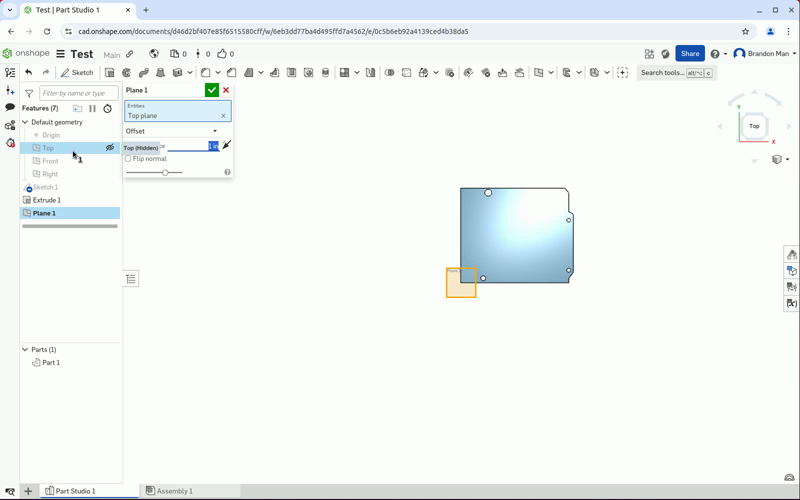
text(0.709)
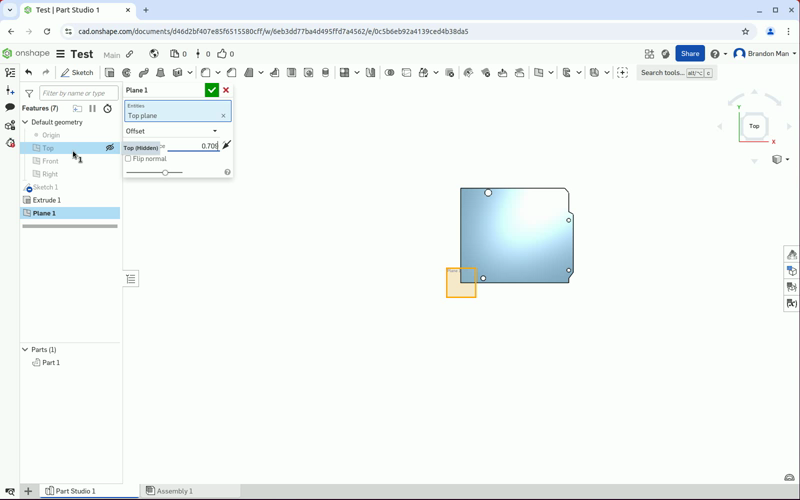
key(enter, 2)
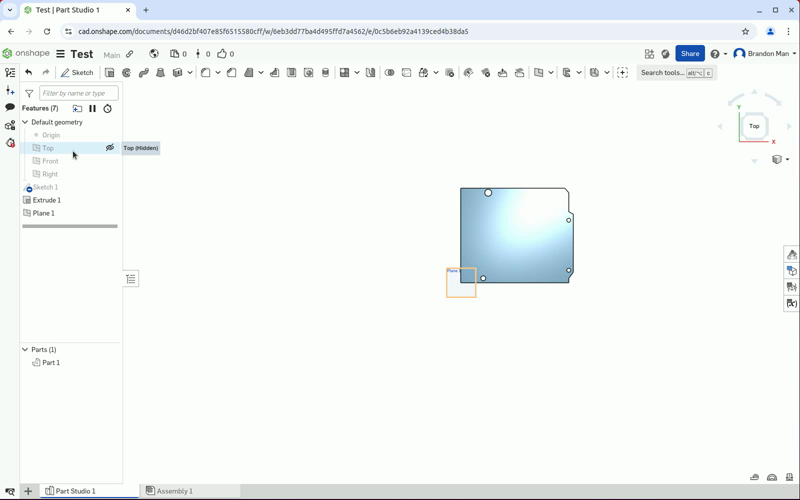
key(shift+s)
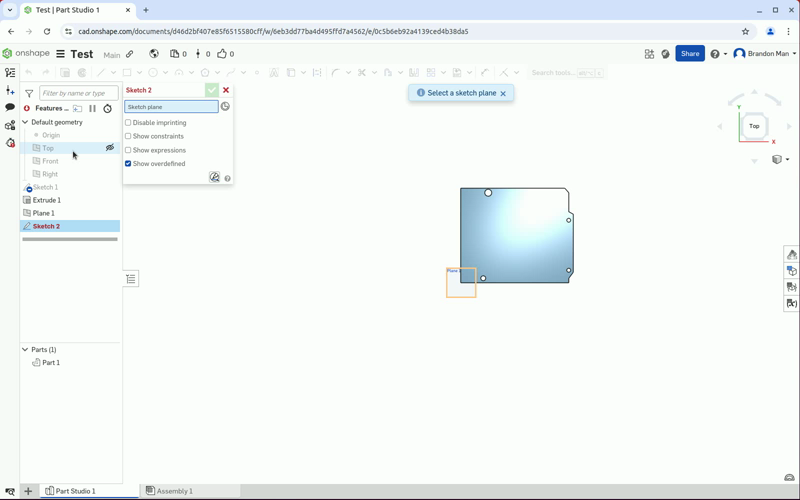
mouse_move(73, 215)
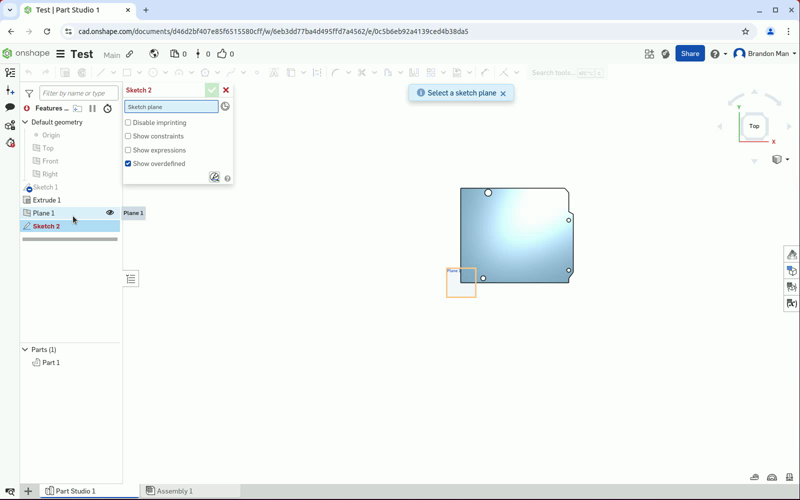
click(73, 215)
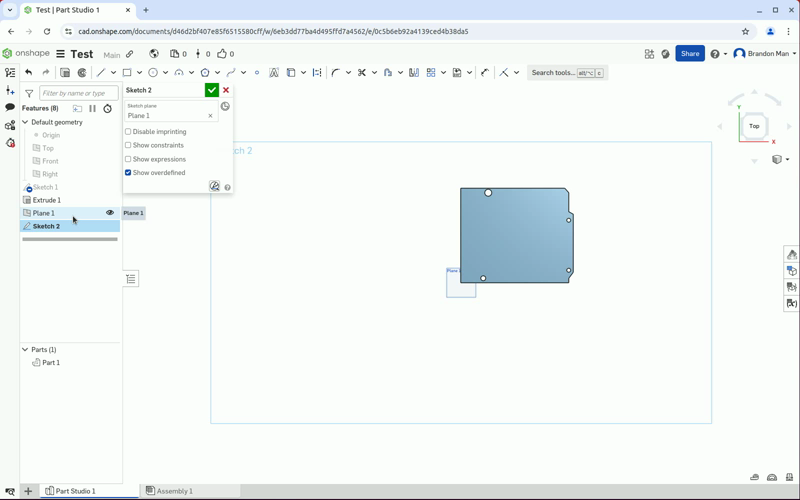
mouse_move(73, 352)
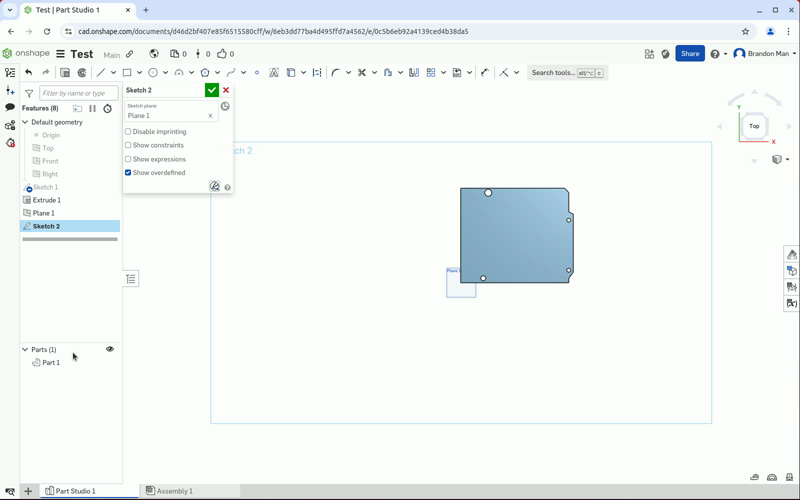
key(y)
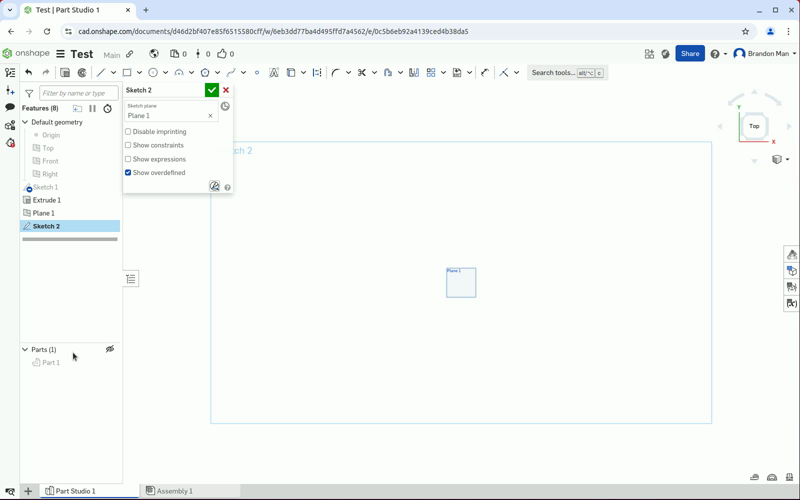
key(l)
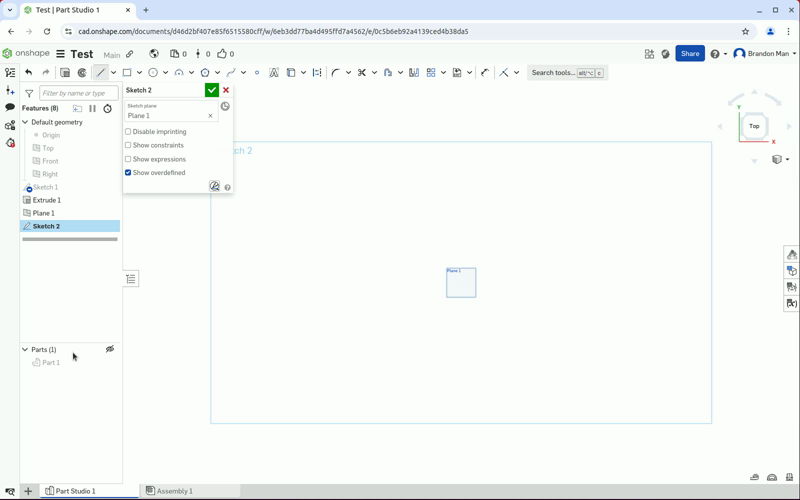
key_down(shift)
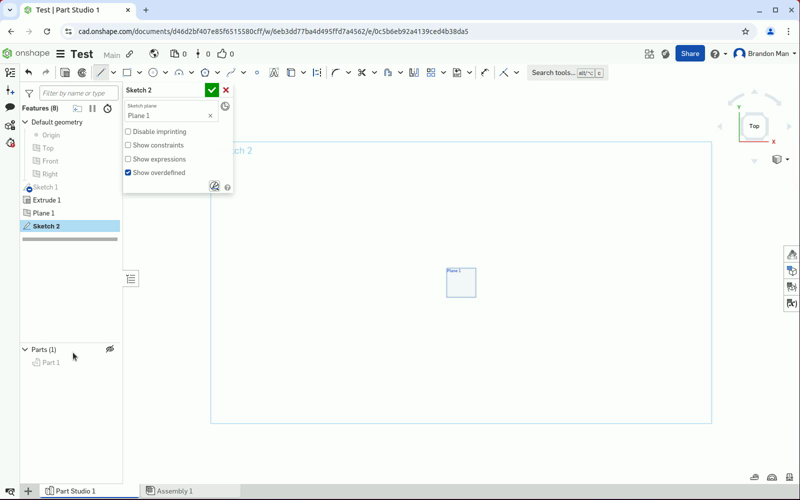
mouse_move(447, 225)
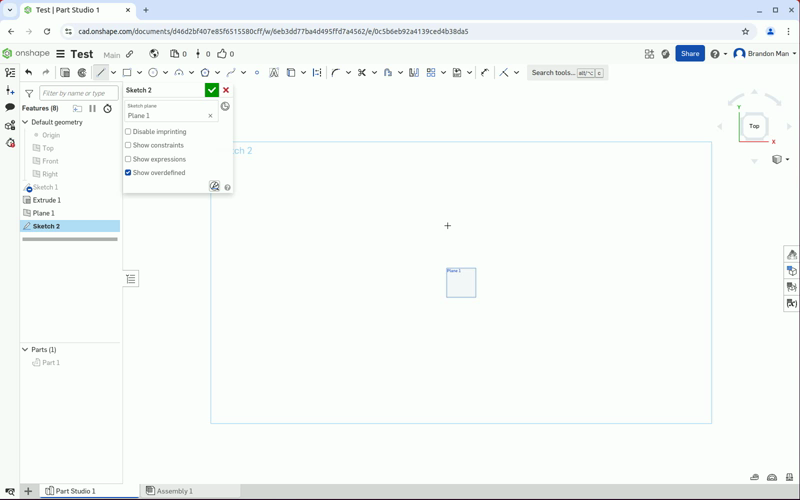
click(447, 225)
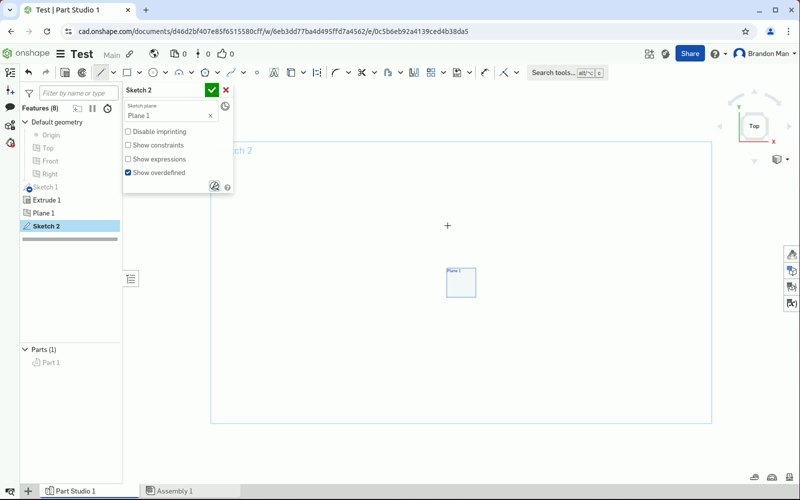
key_up(shift)
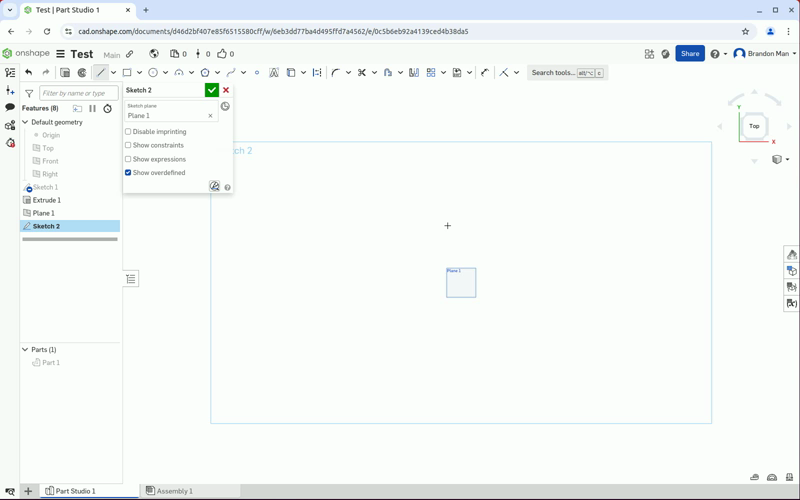
key_down(shift)
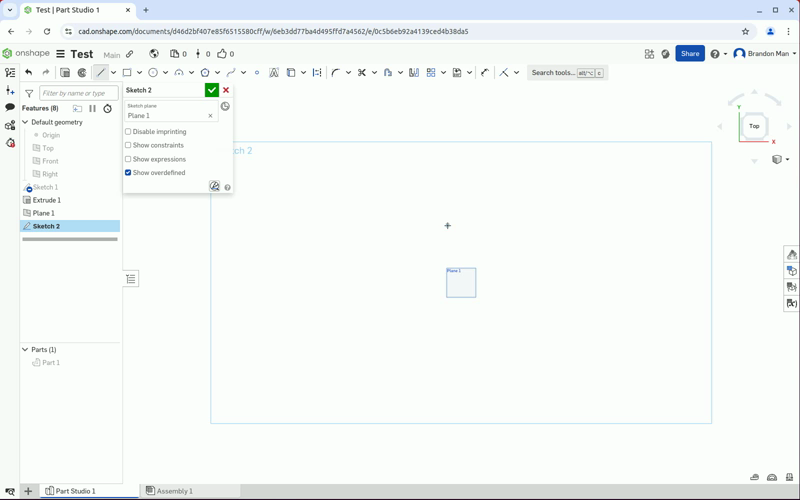
mouse_move(477, 225)
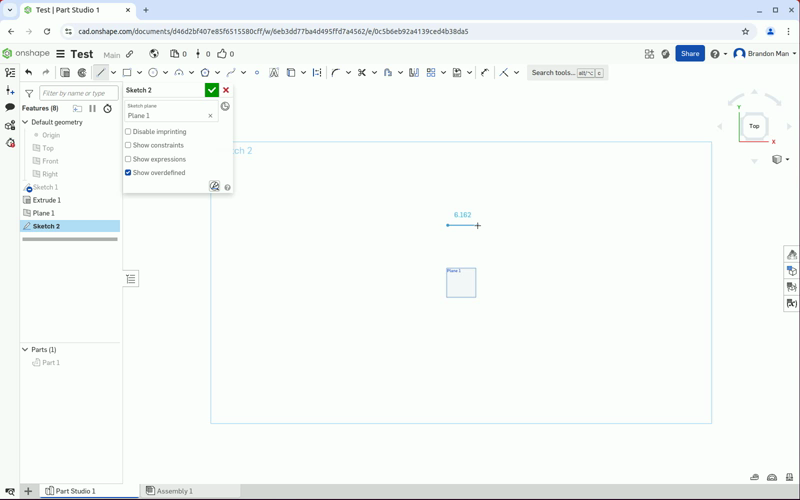
mouse_move(461, 225)
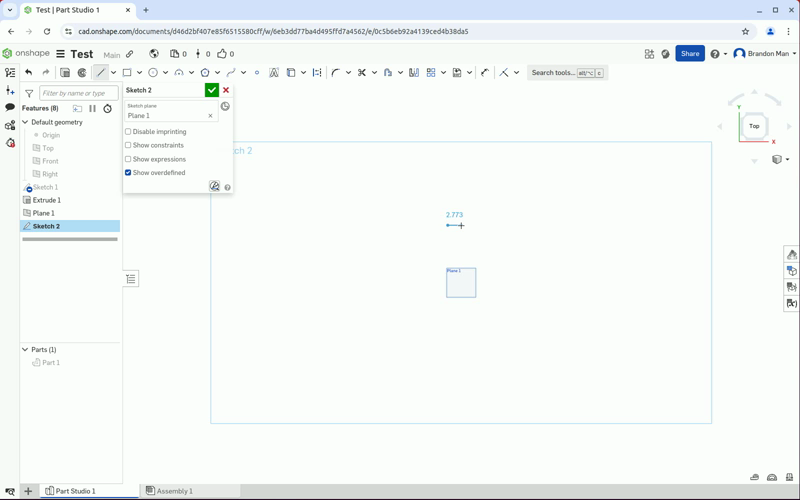
click(461, 225)
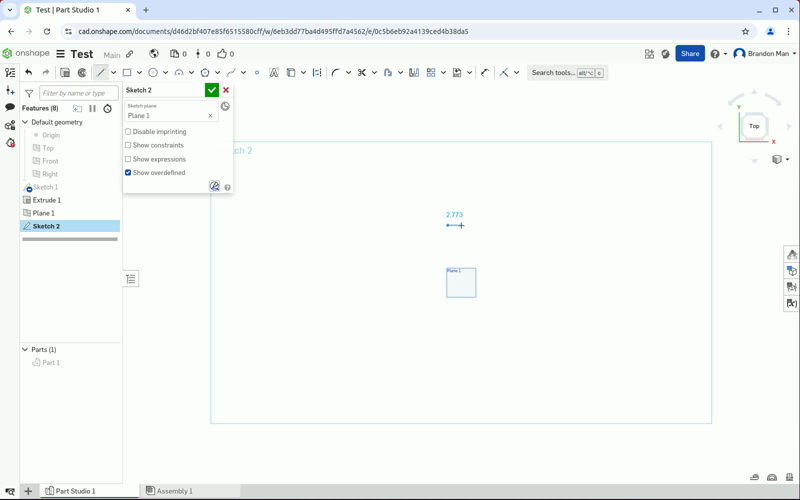
key_up(shift)
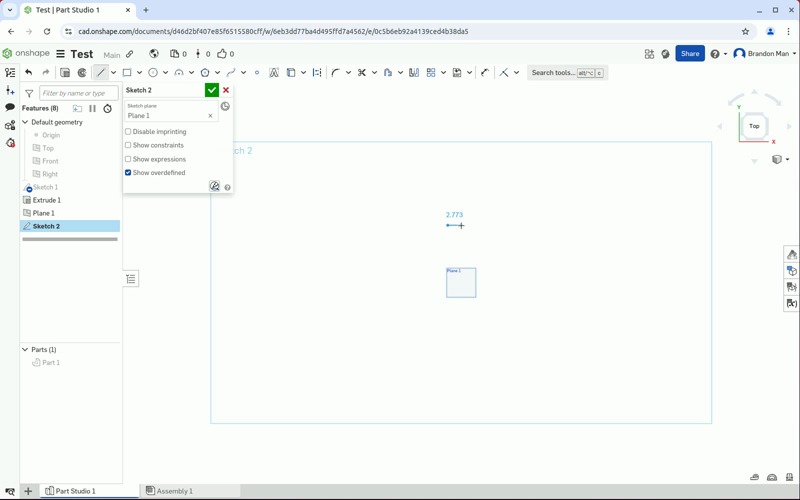
key_down(shift)
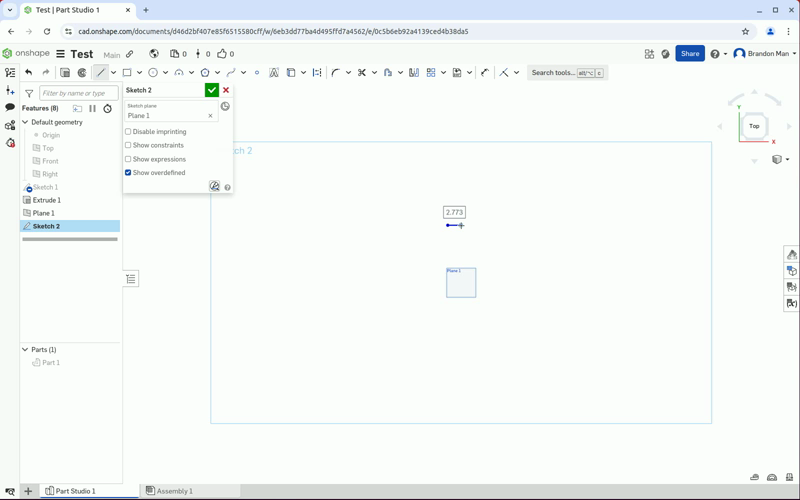
mouse_move(491, 225)
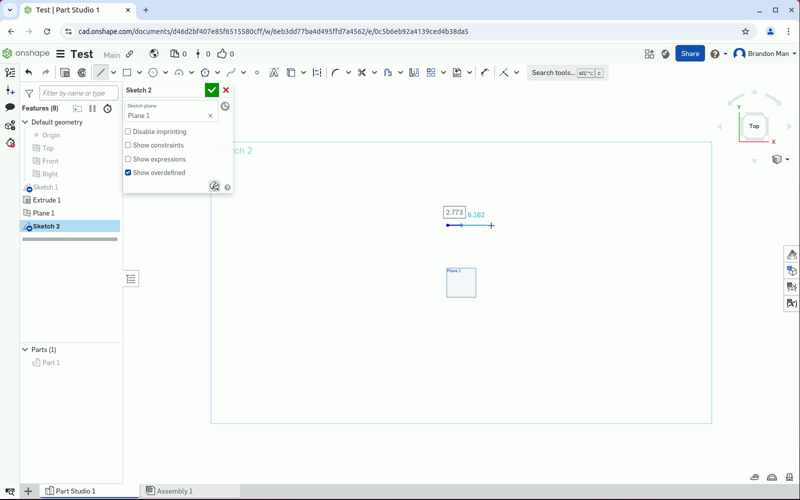
mouse_move(461, 209)
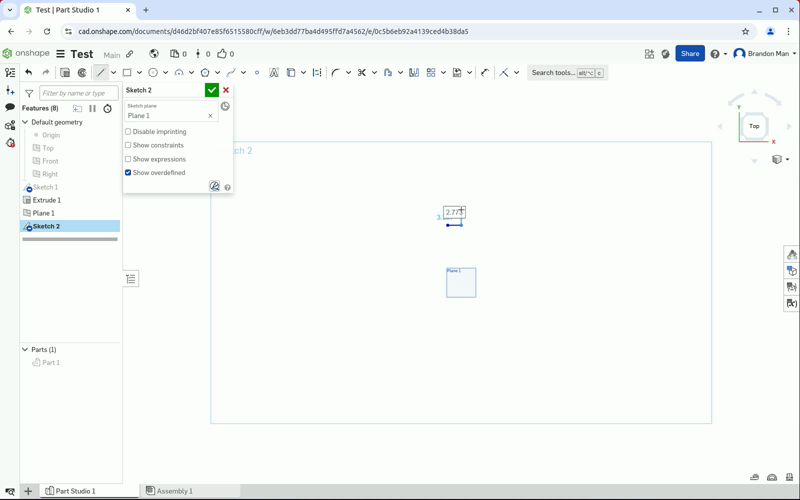
click(461, 209)
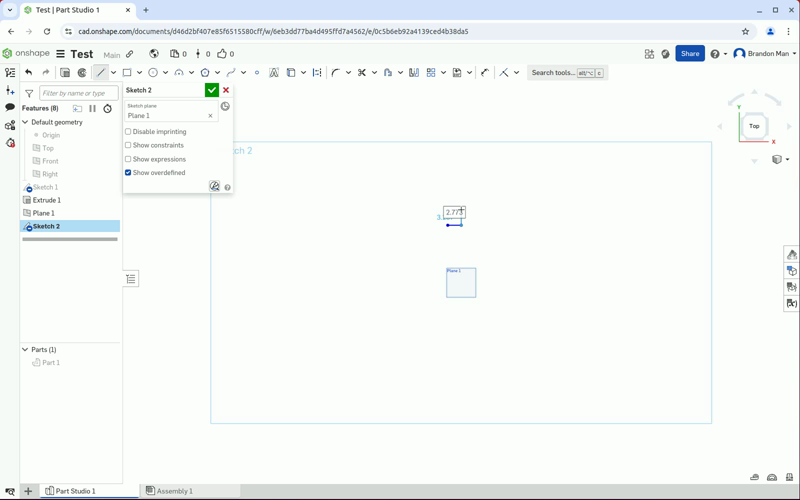
key_up(shift)
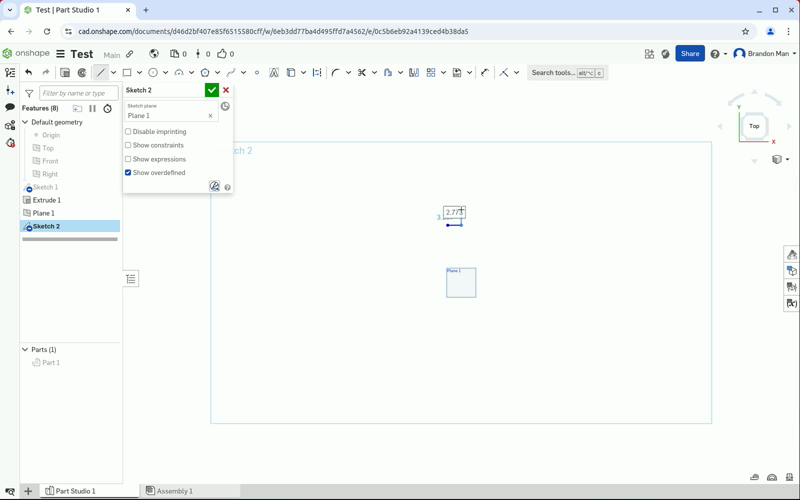
key_down(shift)
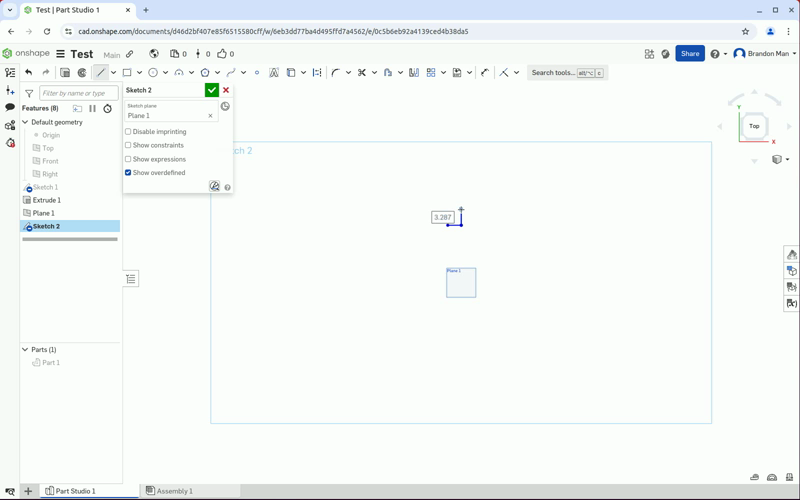
mouse_move(491, 209)
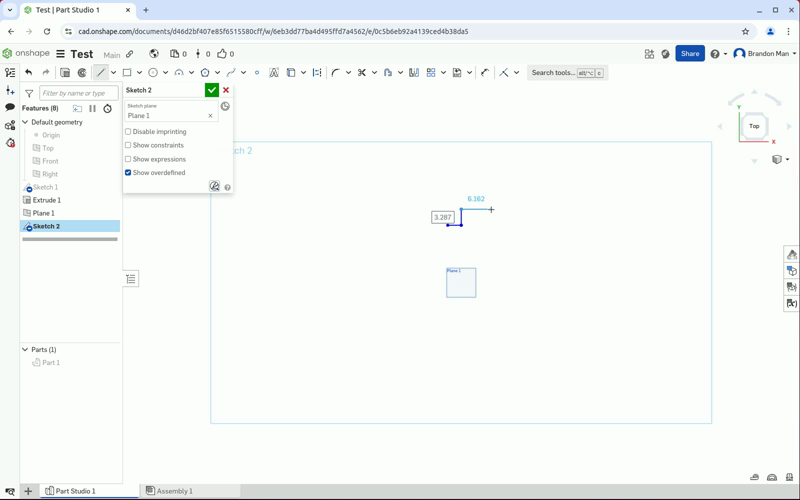
mouse_move(447, 209)
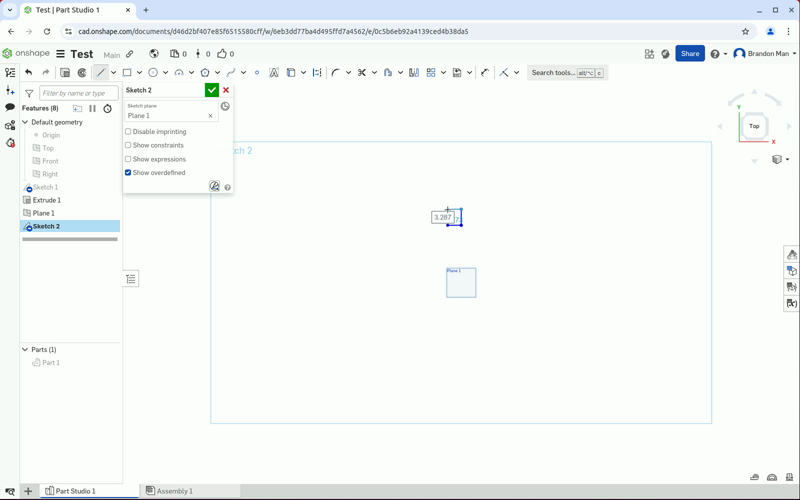
click(447, 209)
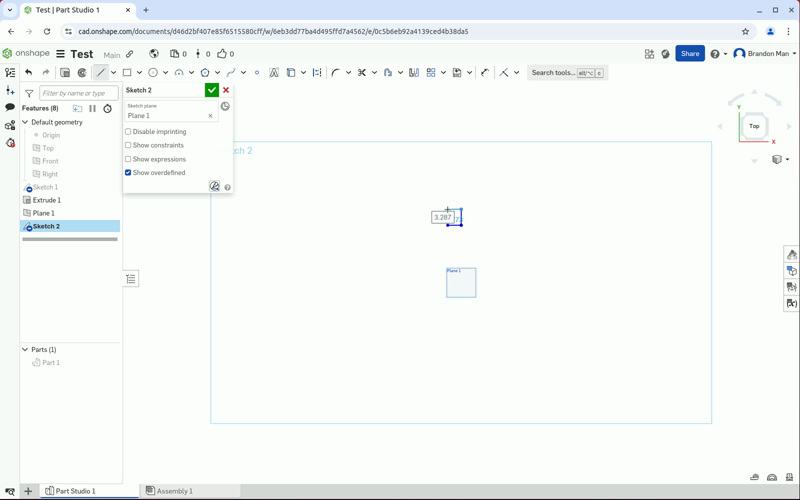
key_up(shift)
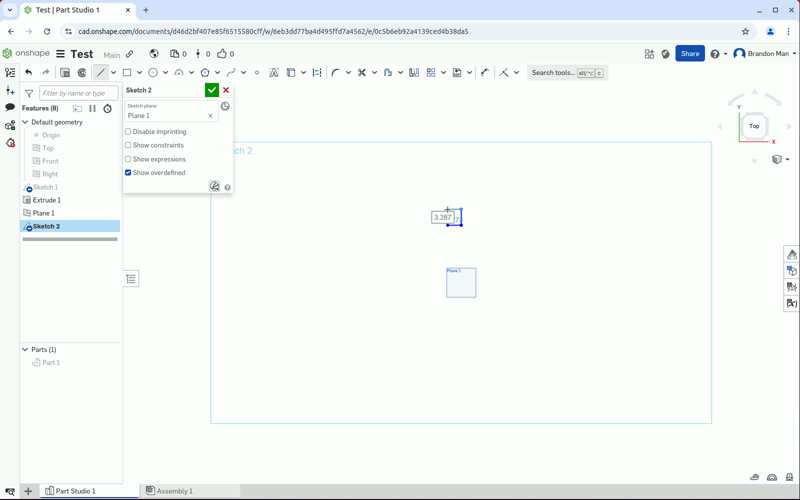
mouse_move(477, 209)
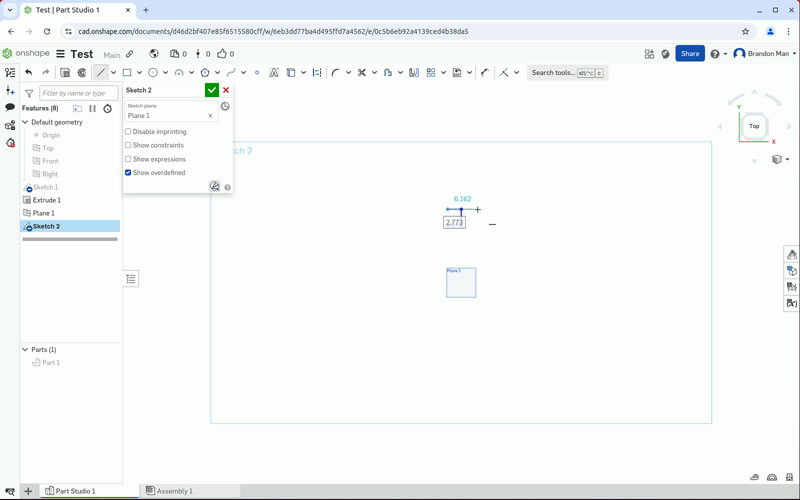
key_down(shift)
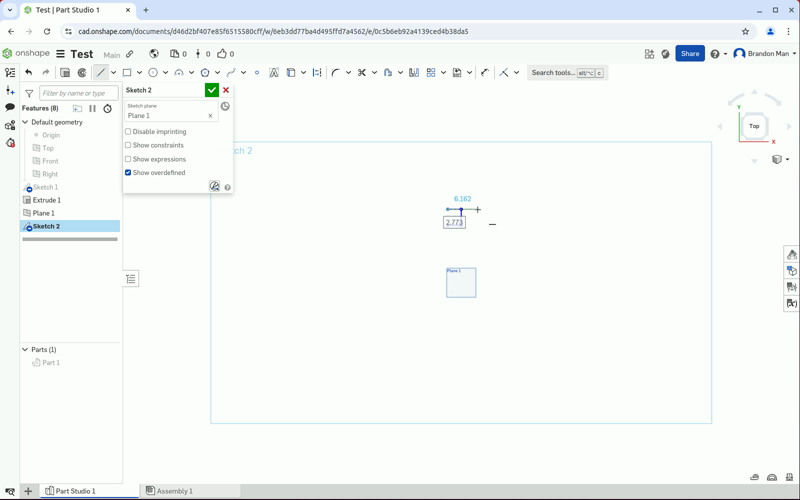
mouse_move(447, 225)
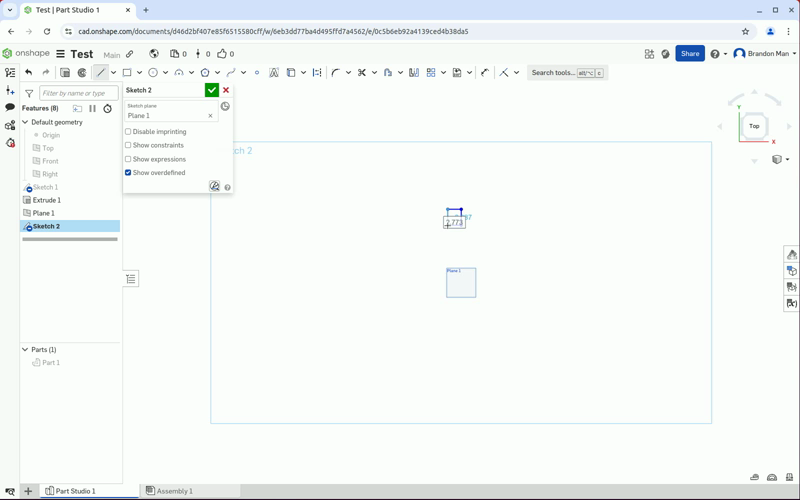
key_up(shift)
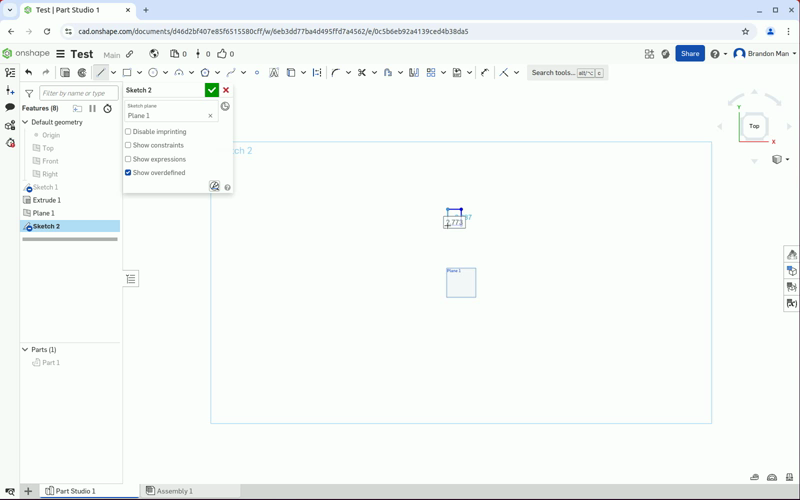
click(447, 225)
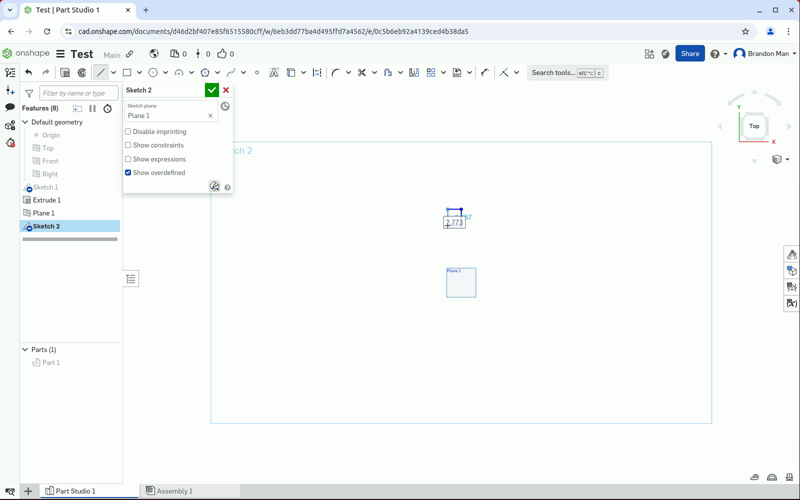
key(esc)
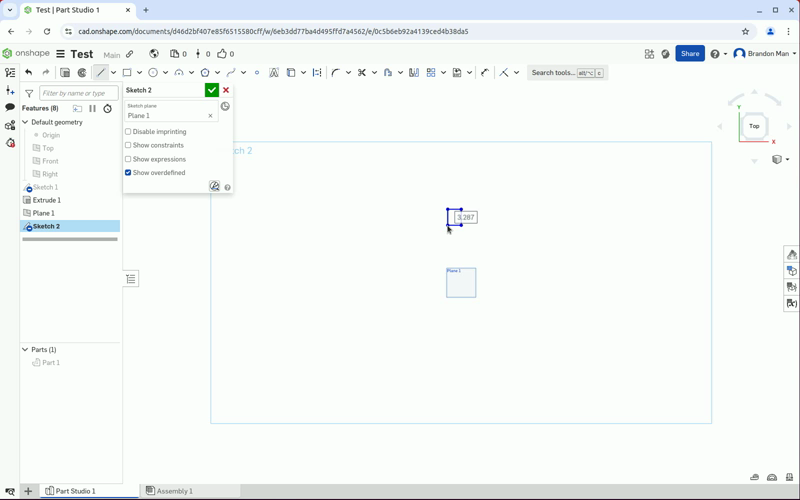
mouse_move(454, 223)
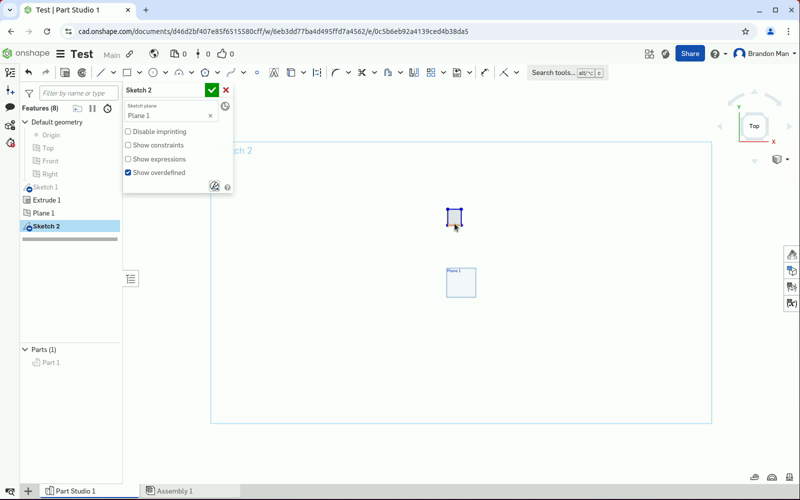
scroll(6)
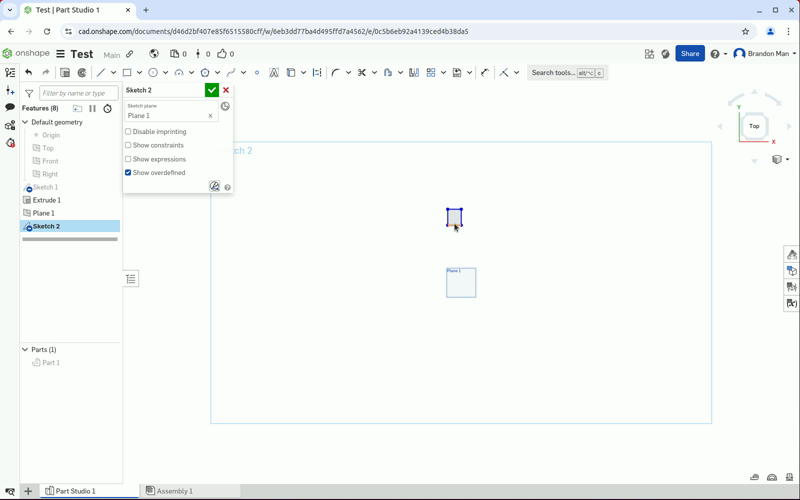
scroll(6)
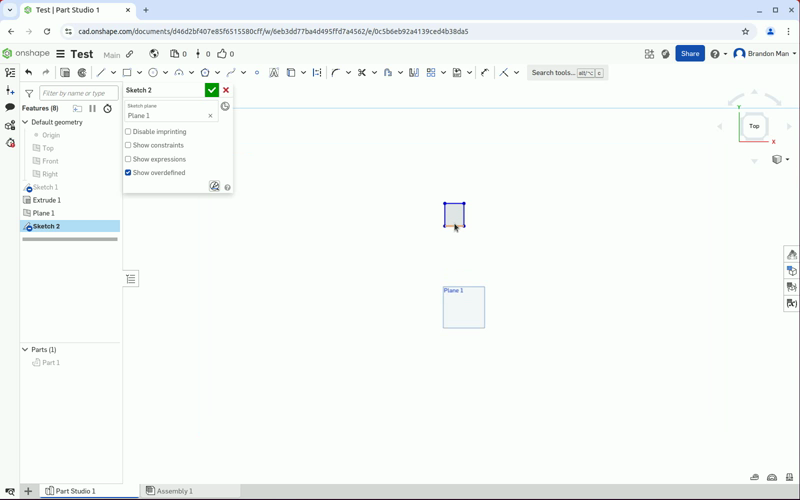
scroll(6)
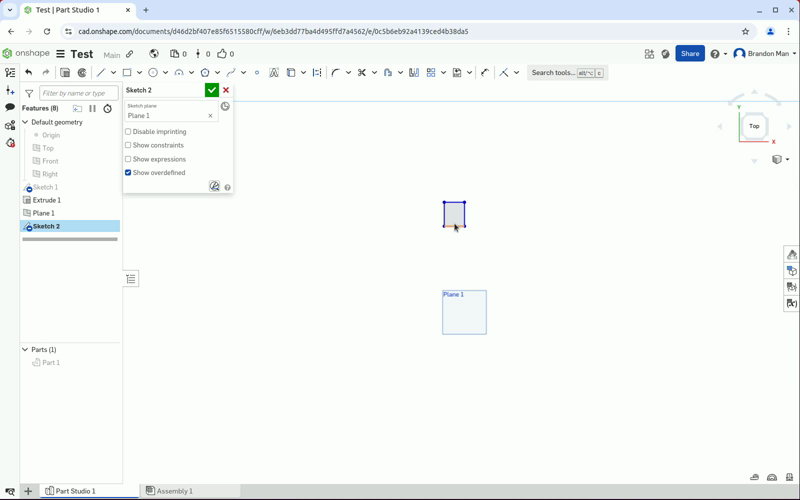
scroll(6)
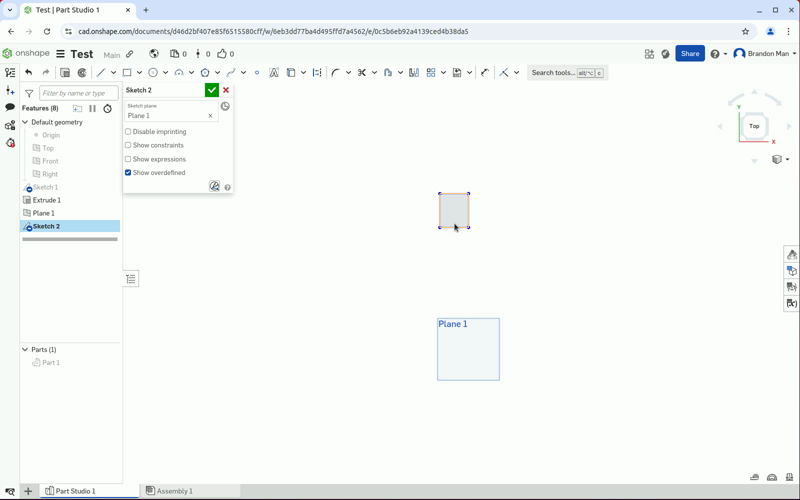
scroll(6)
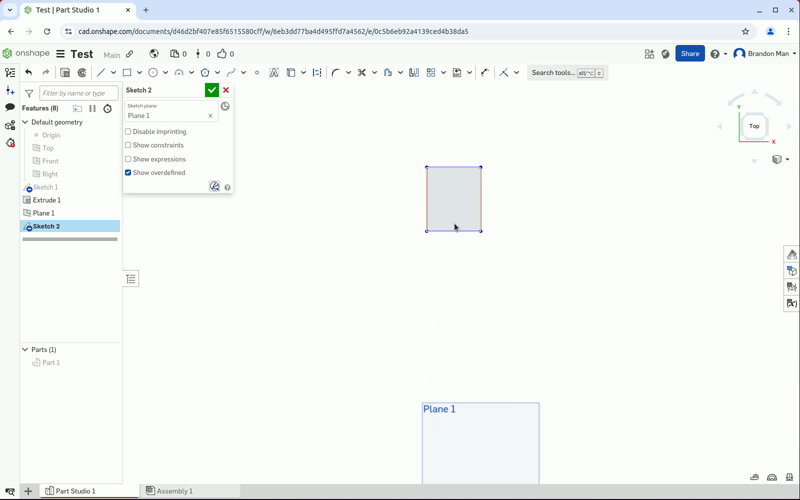
scroll(6)
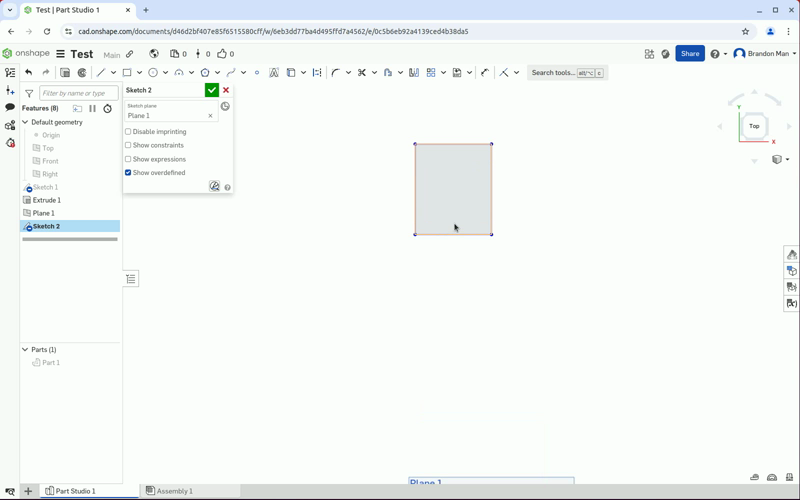
scroll(6)
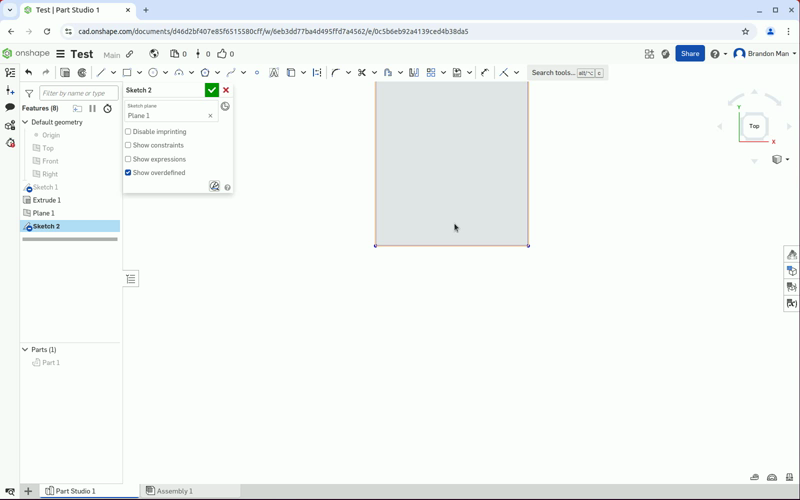
click(454, 223)
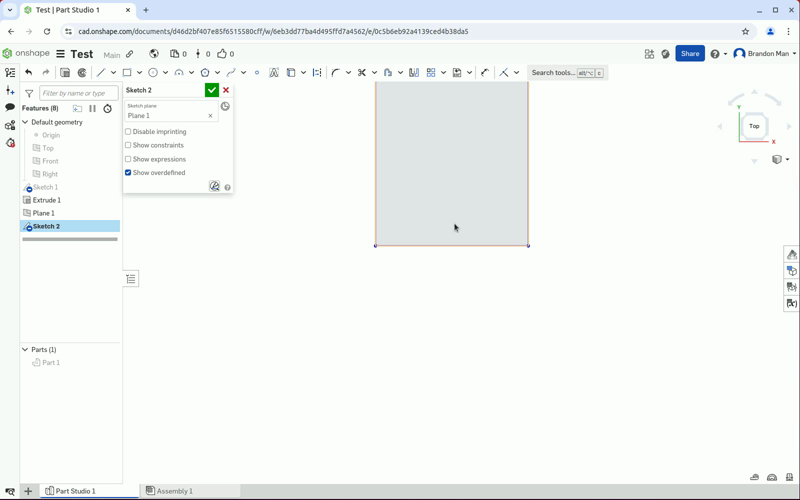
scroll(-6)
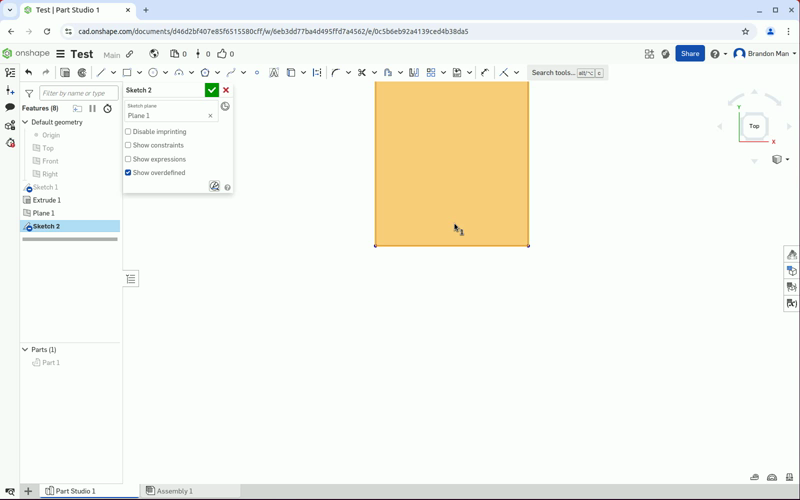
scroll(-6)
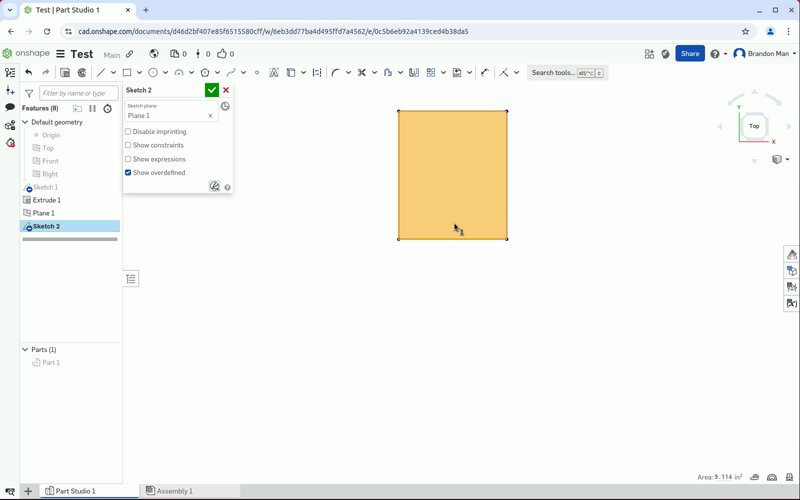
scroll(-6)
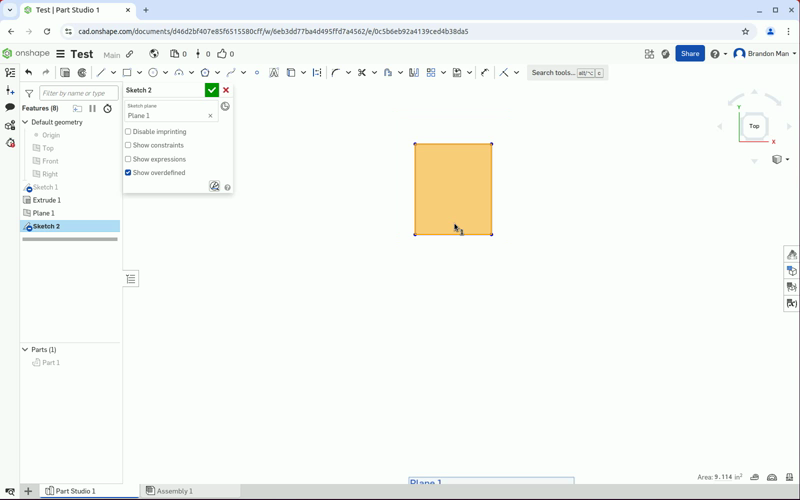
scroll(-6)
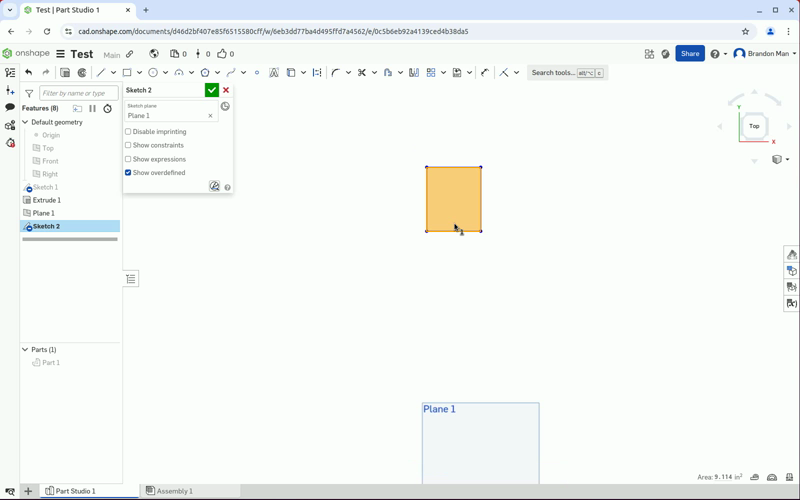
scroll(-6)
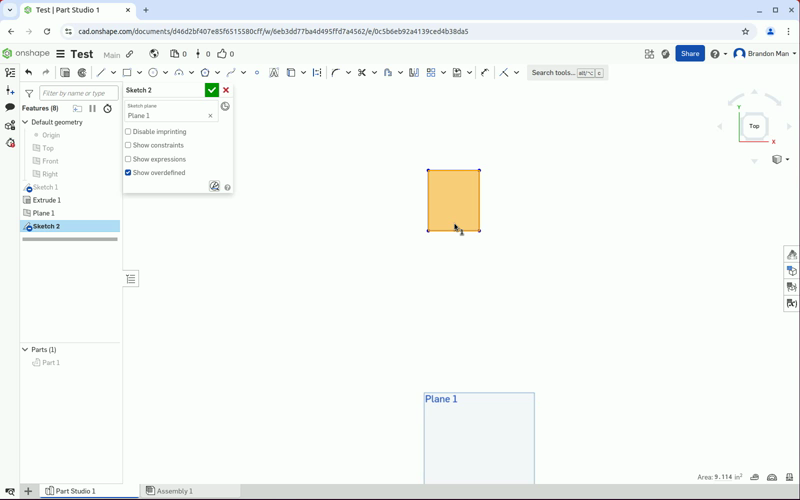
scroll(-6)
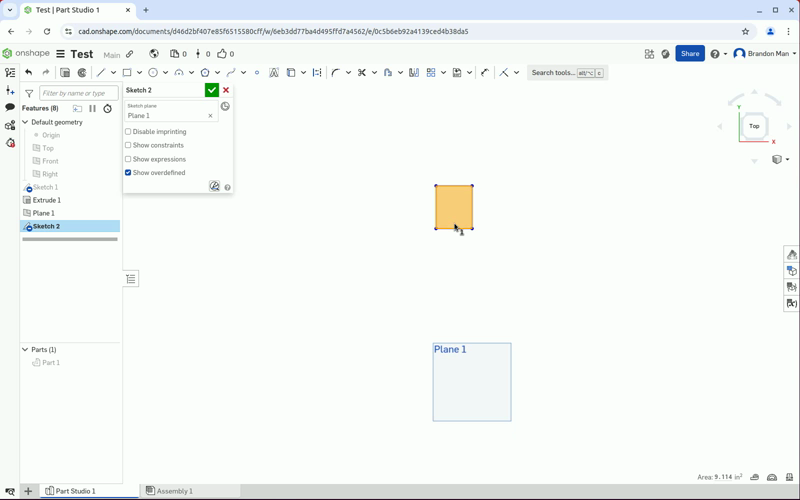
scroll(-6)
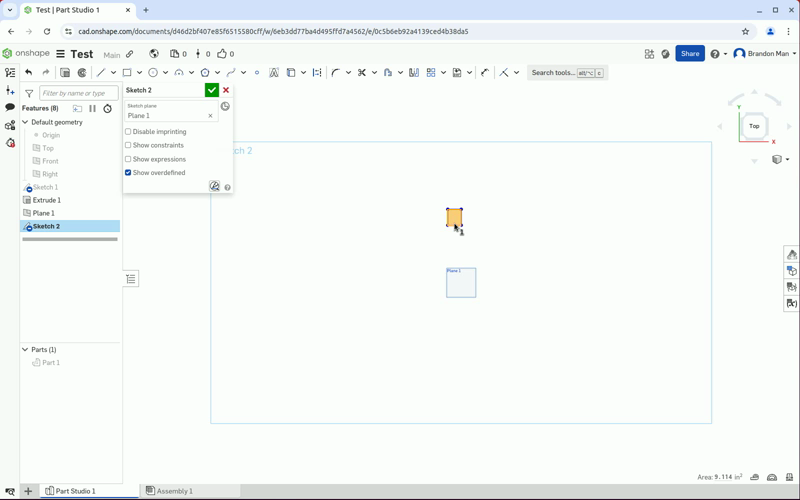
mouse_move(73, 352)
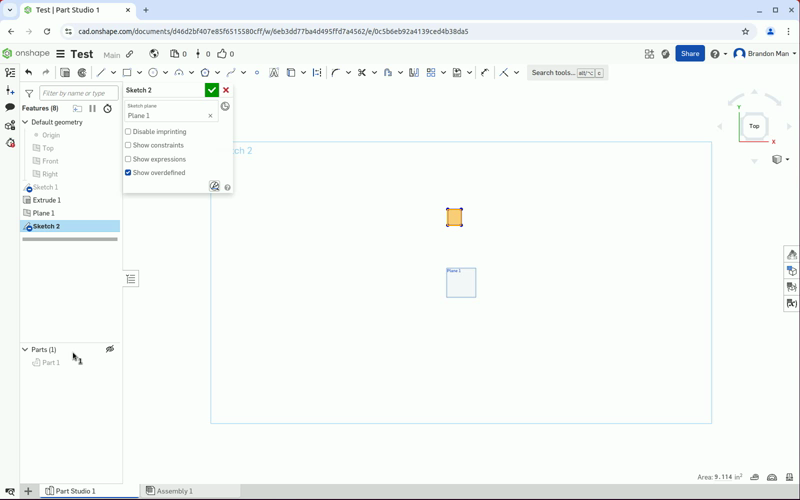
key(shift+y)
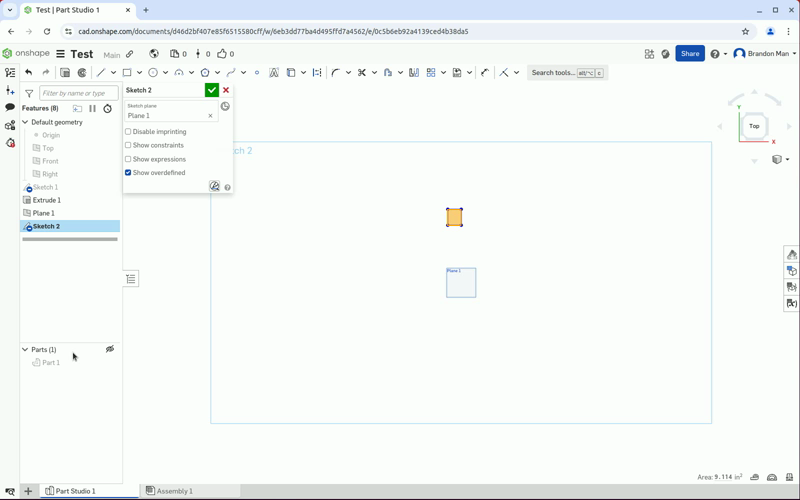
key(shift+e)
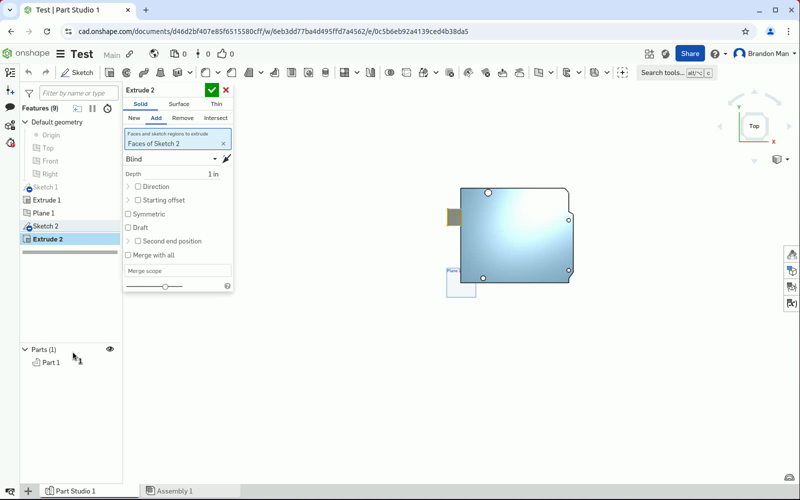
mouse_move(143, 106)
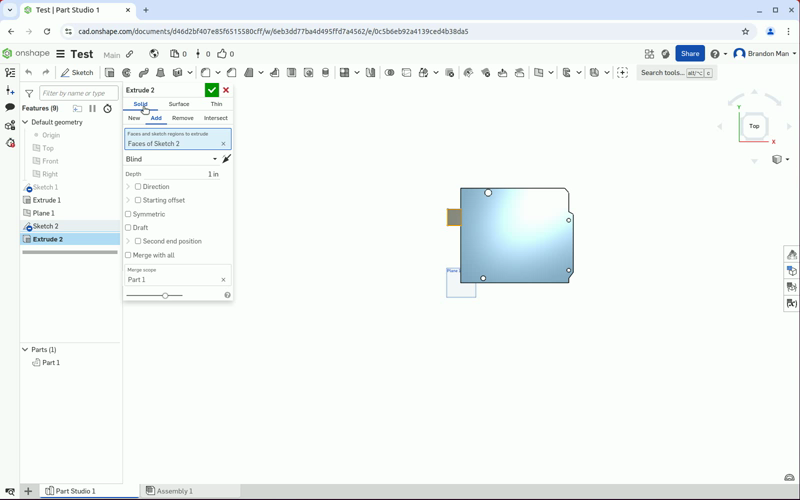
click(143, 106)
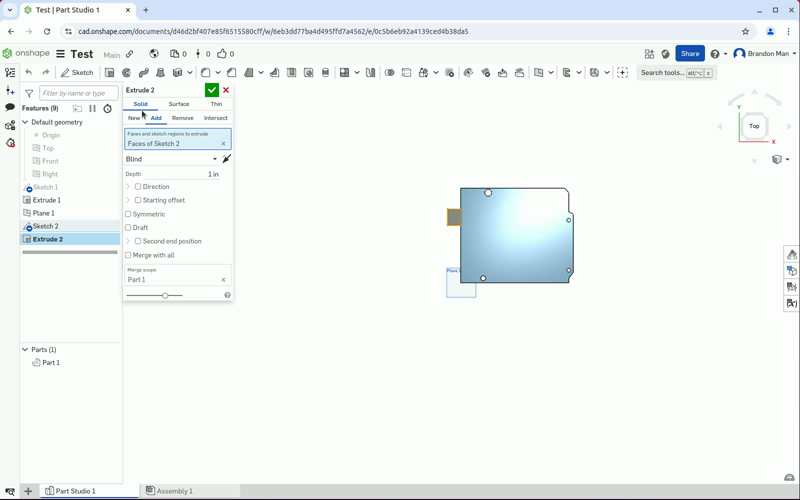
mouse_move(137, 120)
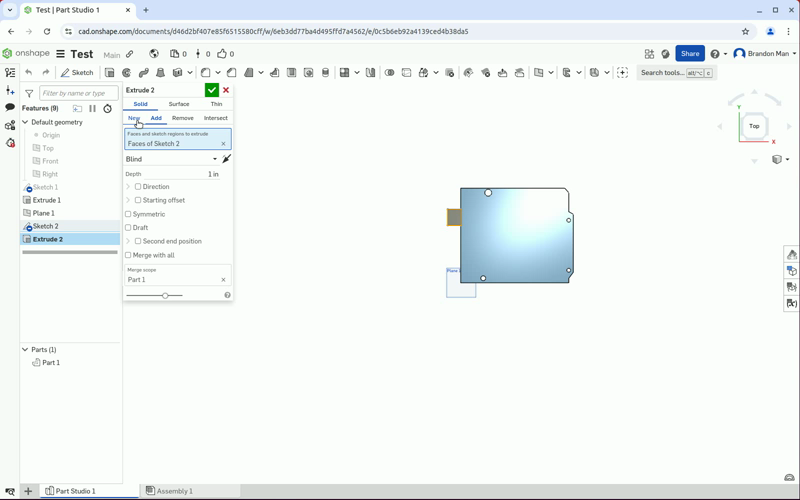
click(137, 120)
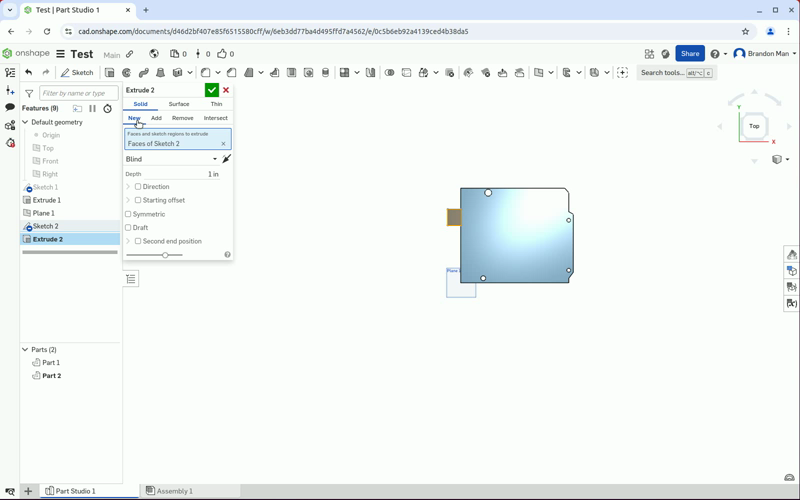
key(tab, 4)
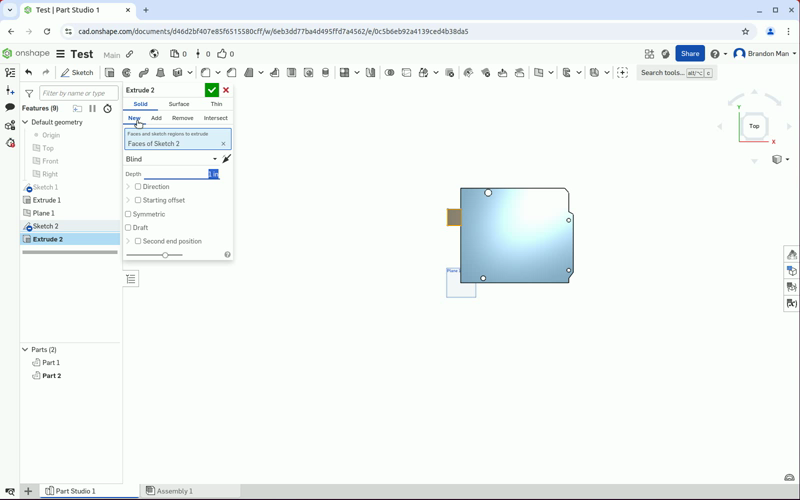
text(3.37)
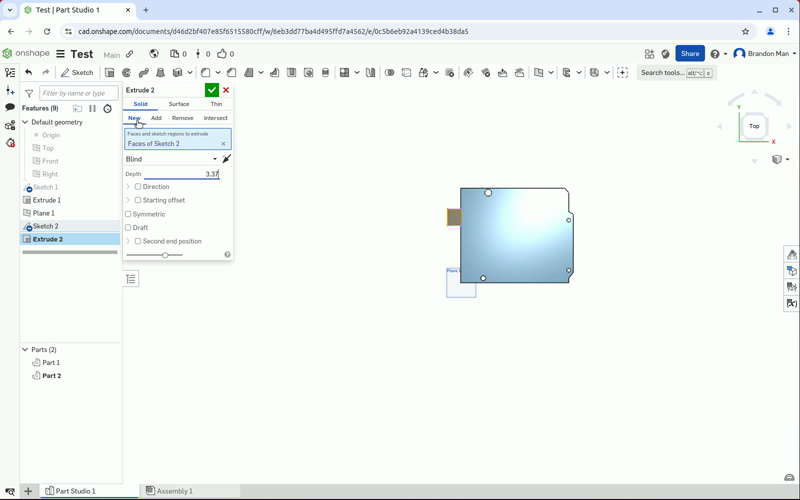
key(enter)
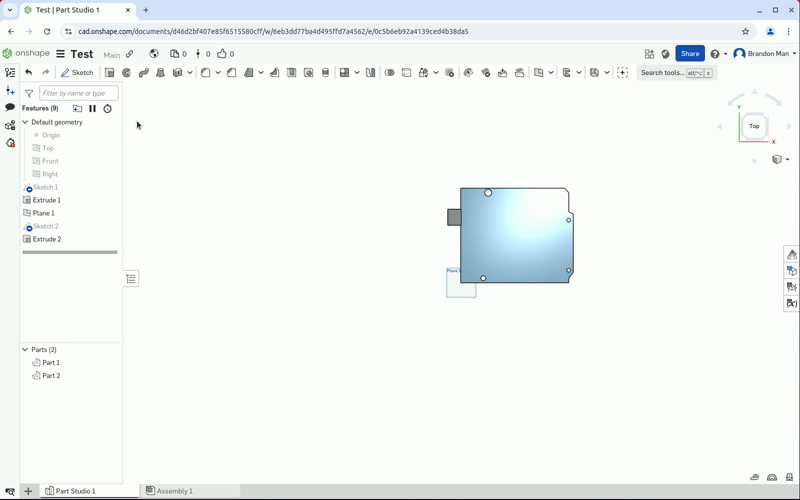
key(shift+h)
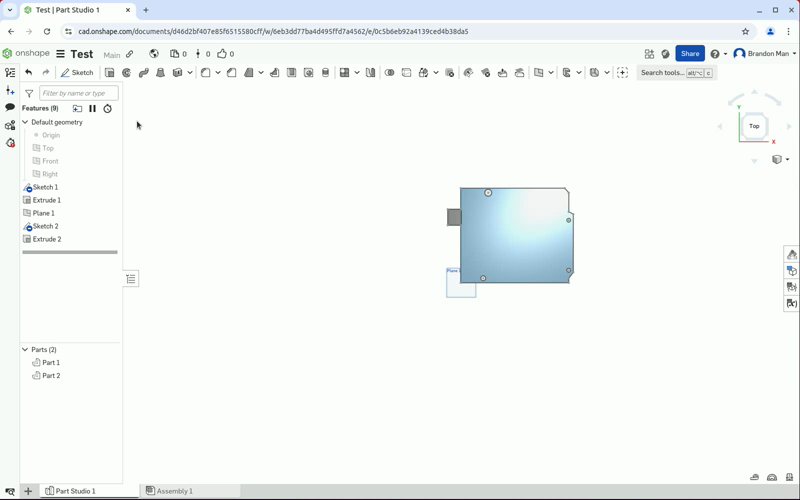
key(shift+h)
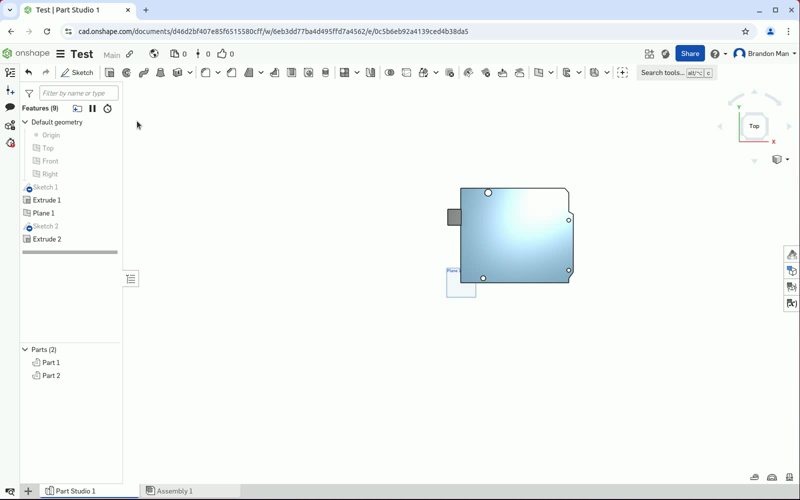
mouse_move(73, 189)
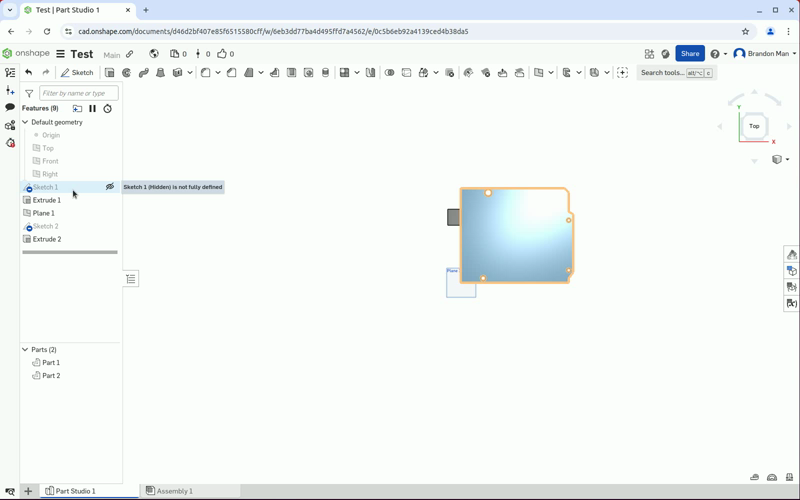
click(73, 189)
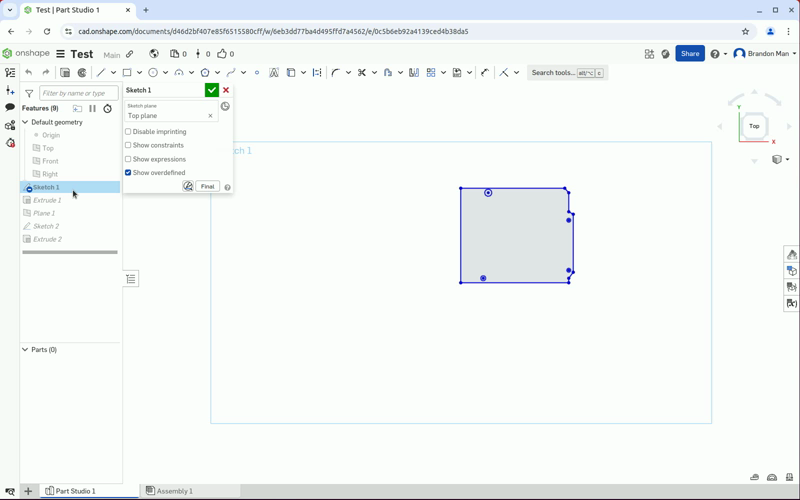
mouse_move(229, 92)
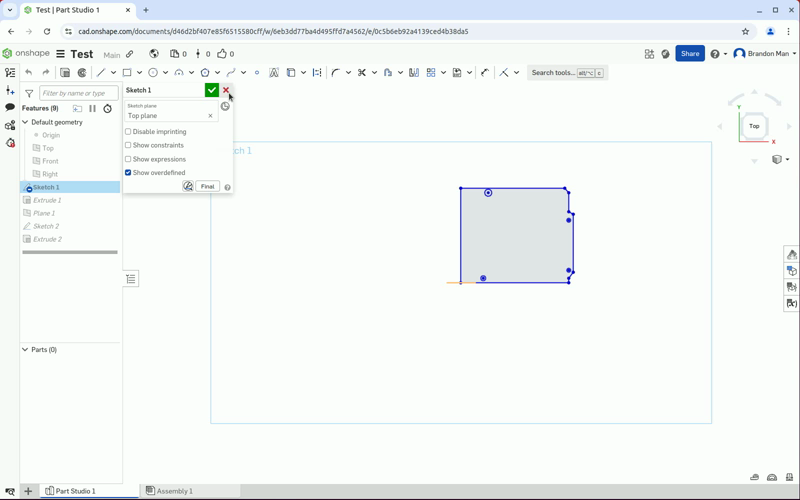
click(229, 92)
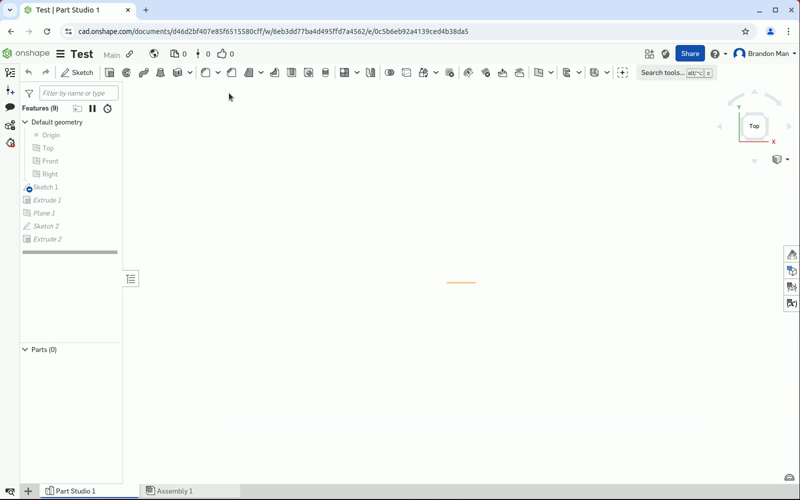
key(shift+s)
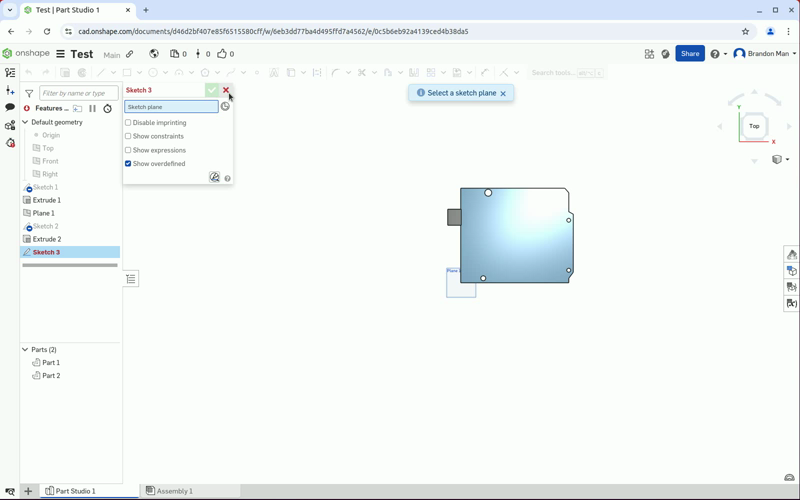
mouse_move(73, 215)
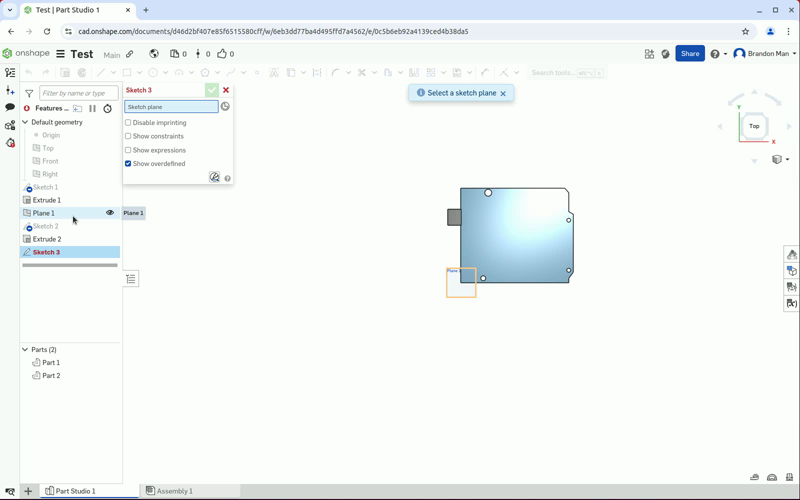
click(73, 215)
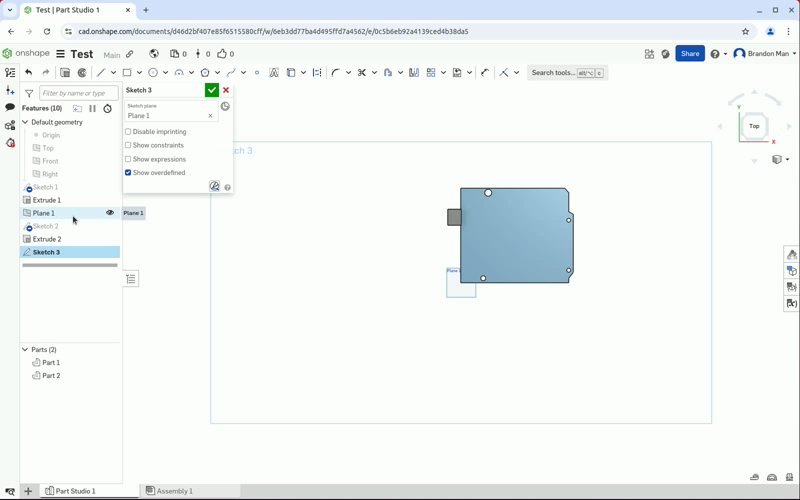
mouse_move(73, 352)
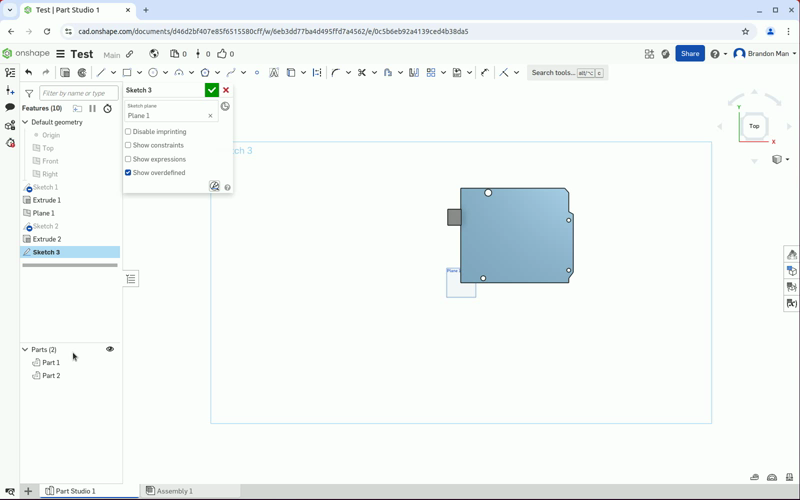
key(y)
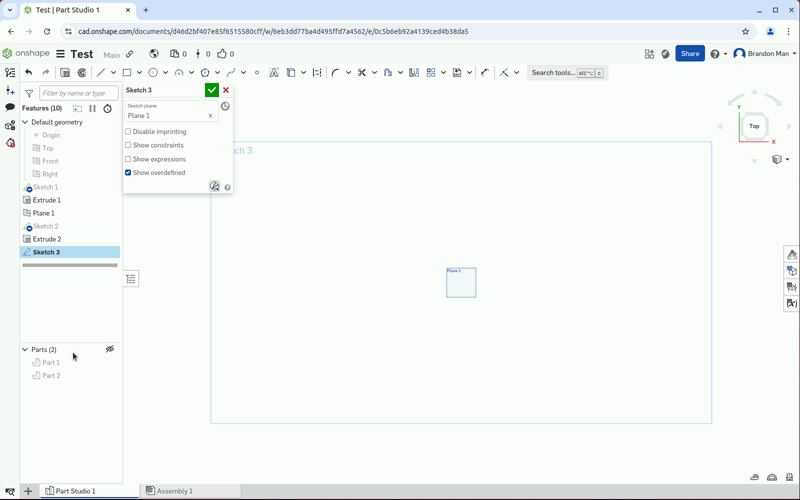
key(l)
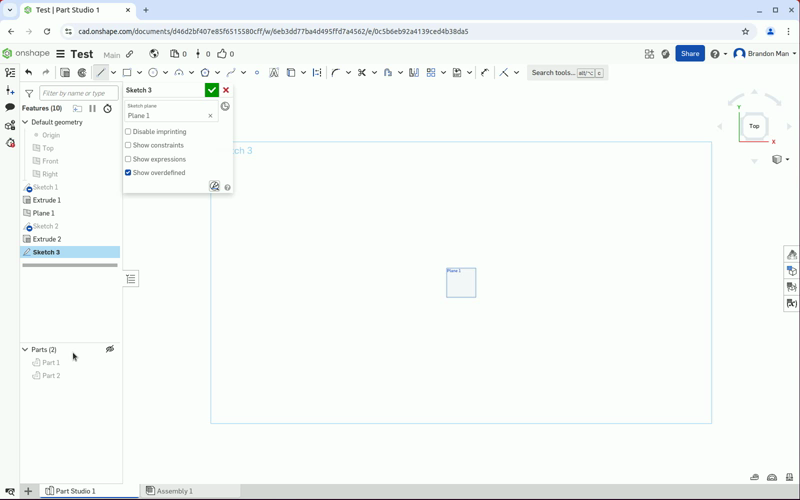
key_down(shift)
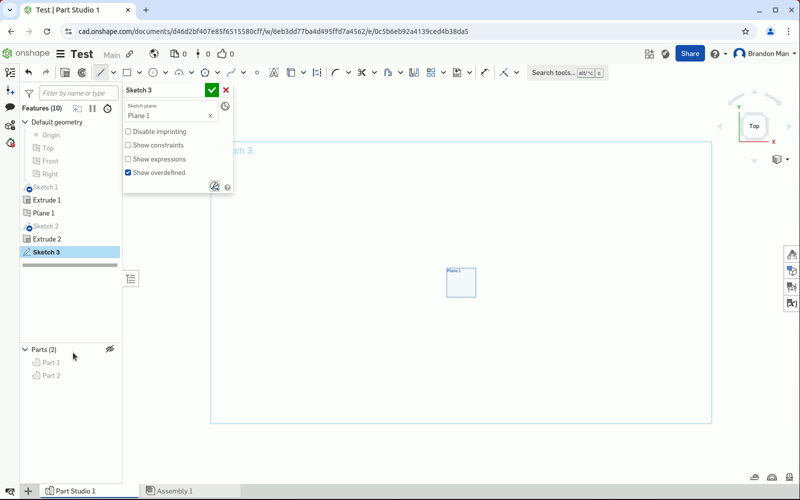
mouse_move(451, 272)
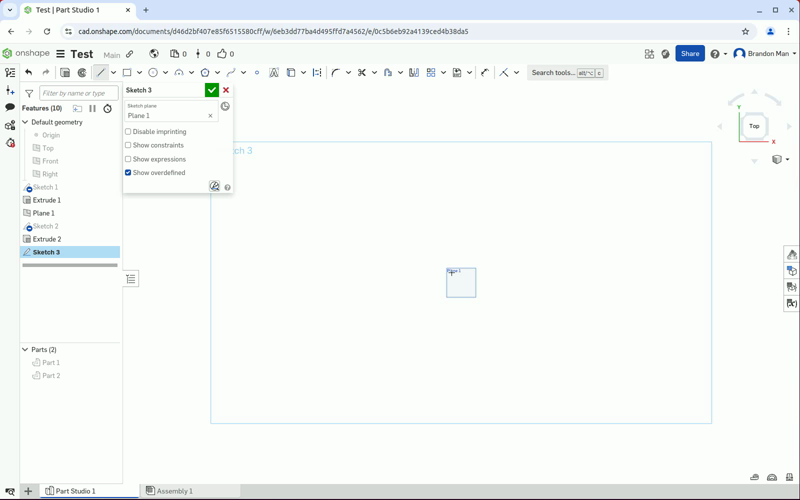
click(451, 272)
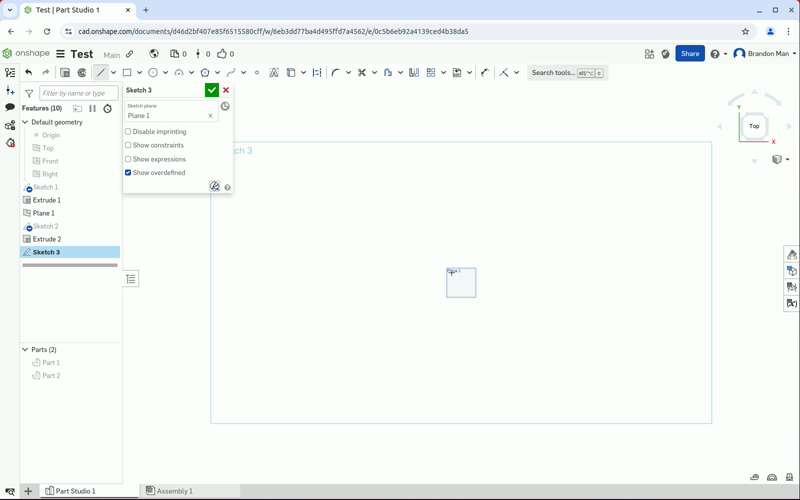
key_up(shift)
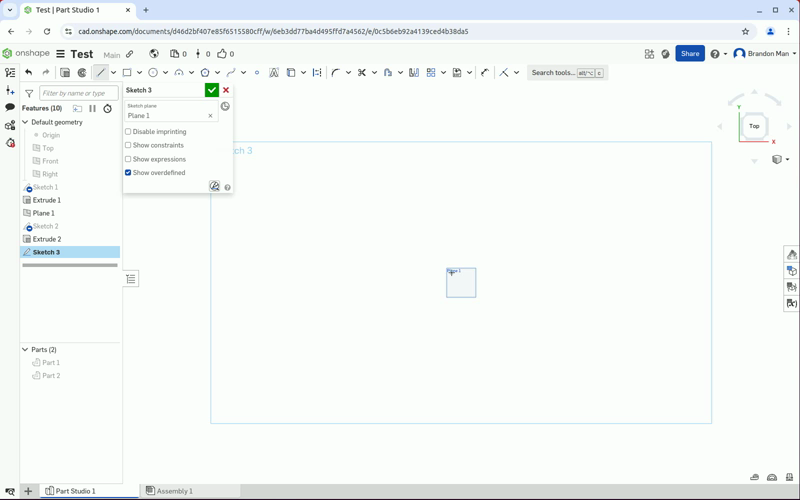
key_down(shift)
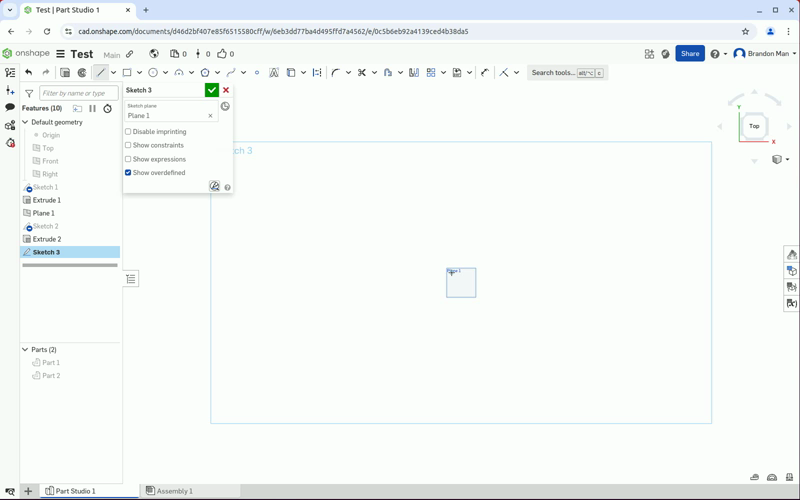
mouse_move(481, 272)
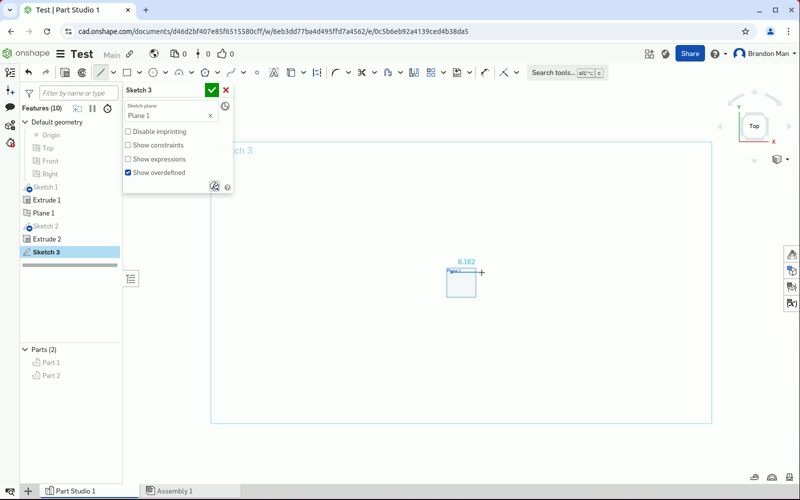
mouse_move(461, 272)
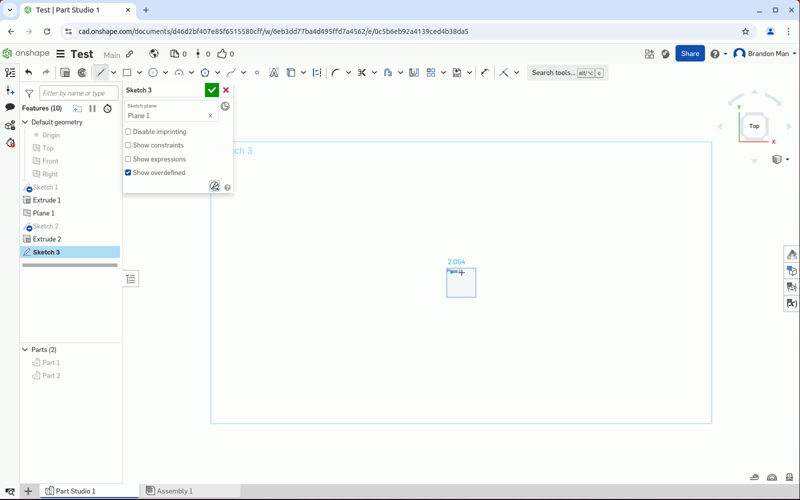
click(461, 272)
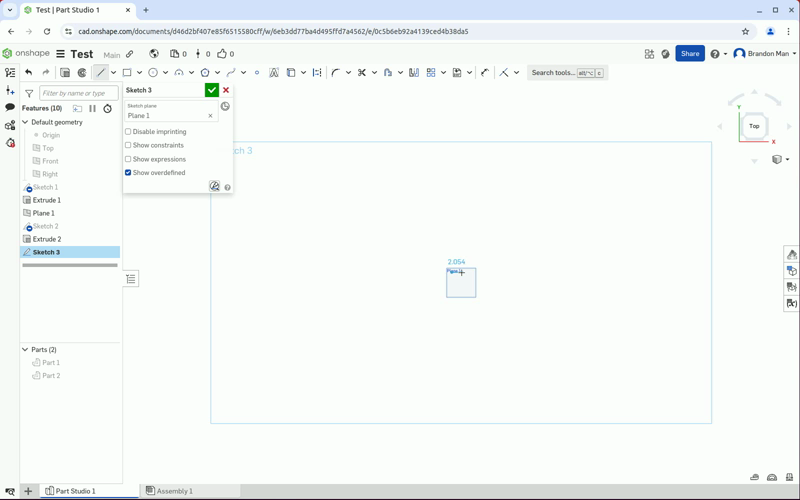
key_up(shift)
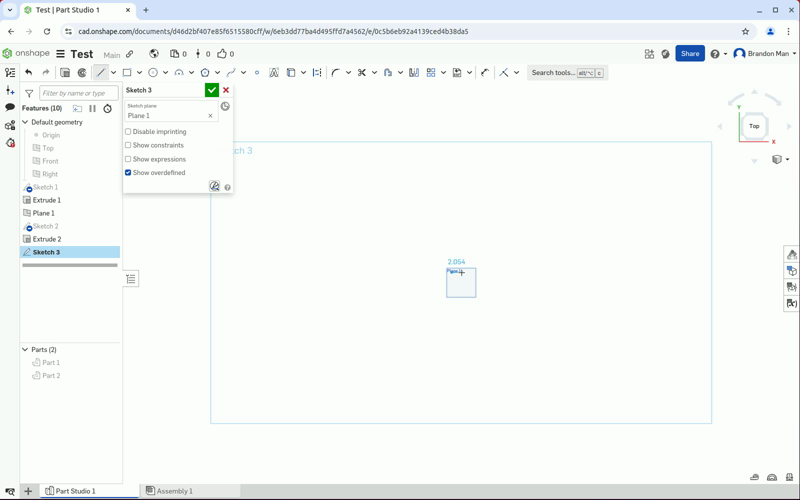
key_down(shift)
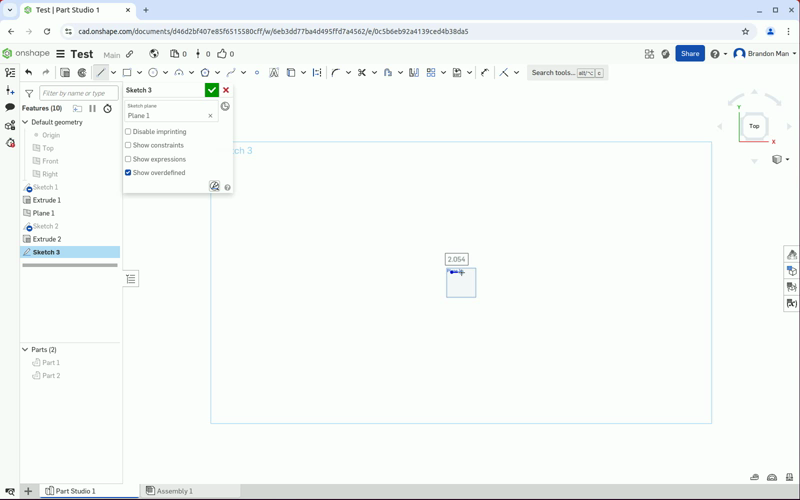
mouse_move(491, 272)
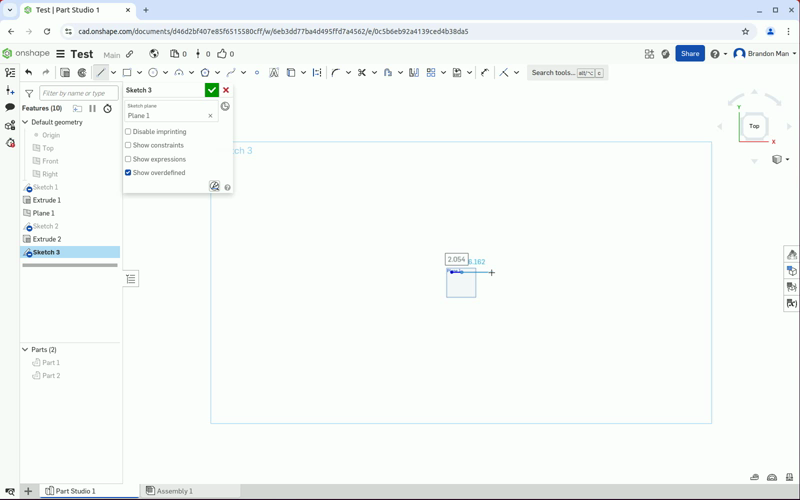
mouse_move(461, 258)
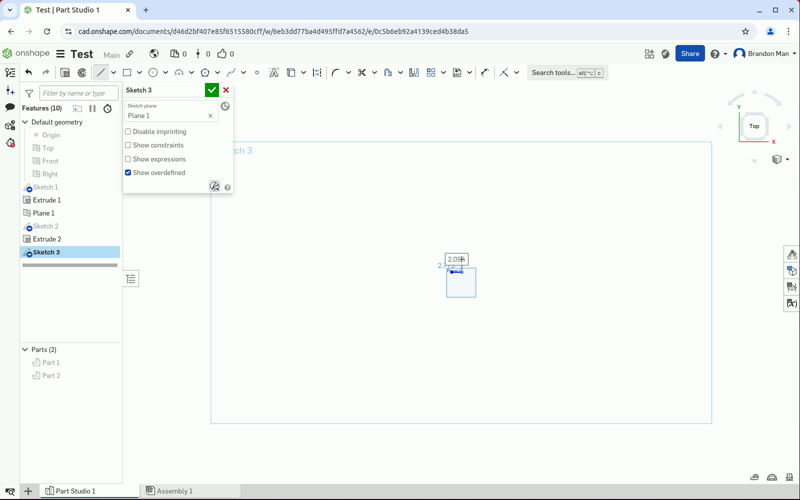
click(461, 258)
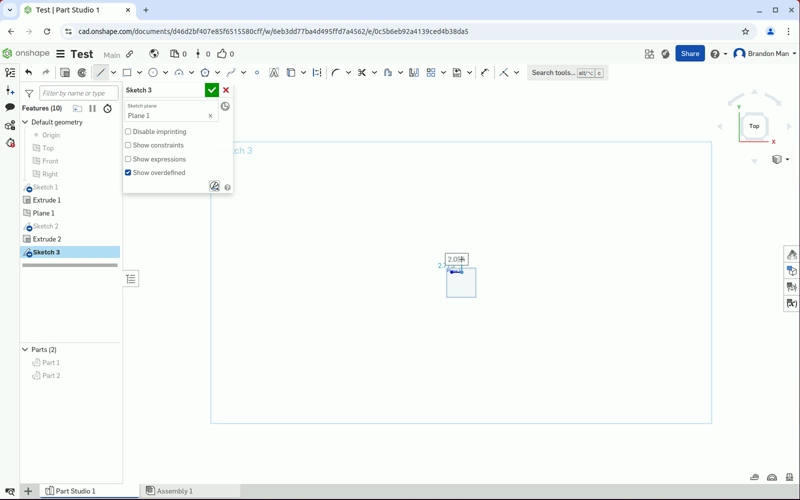
key_up(shift)
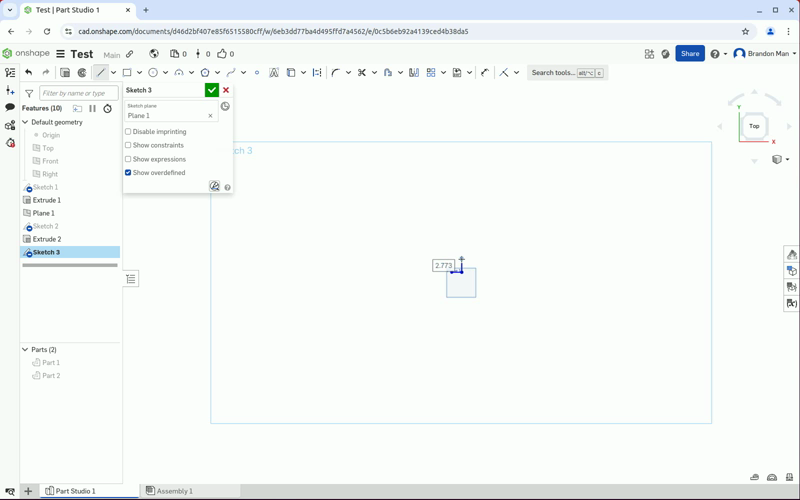
key_down(shift)
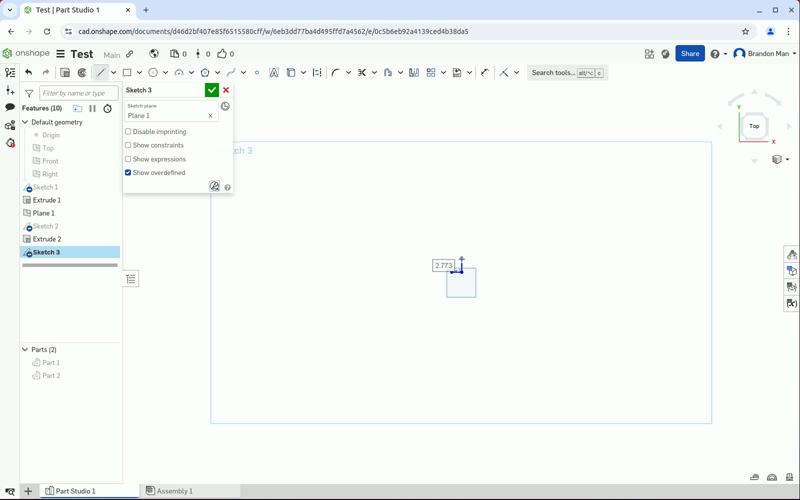
mouse_move(491, 258)
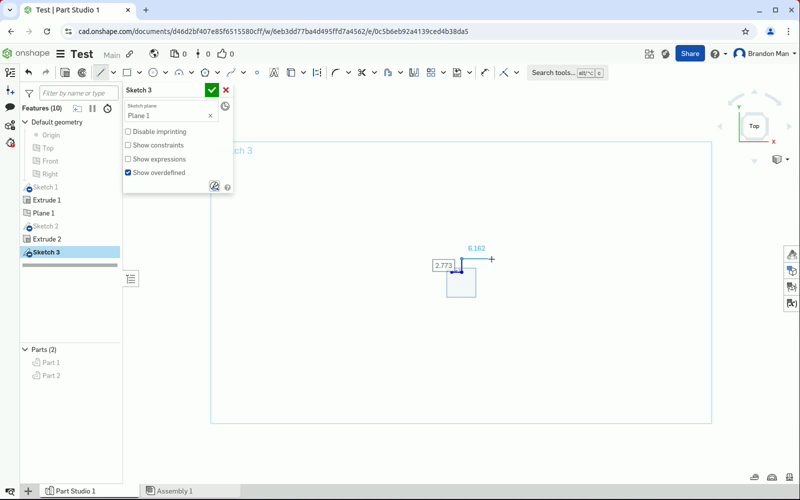
mouse_move(451, 258)
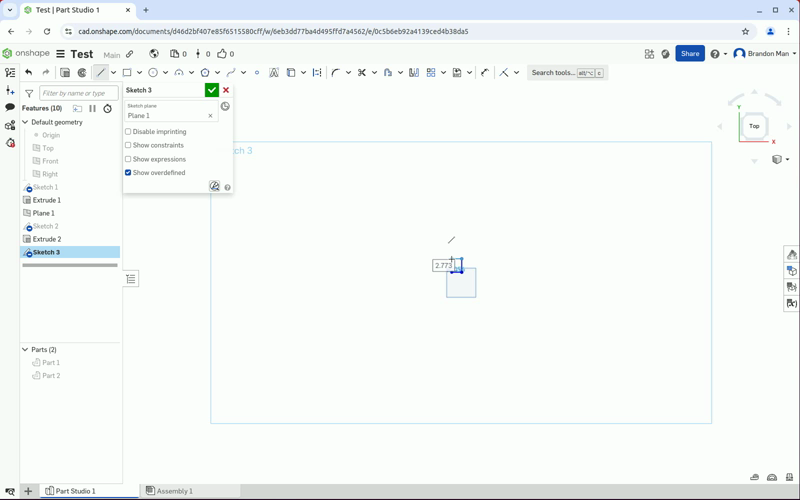
click(451, 258)
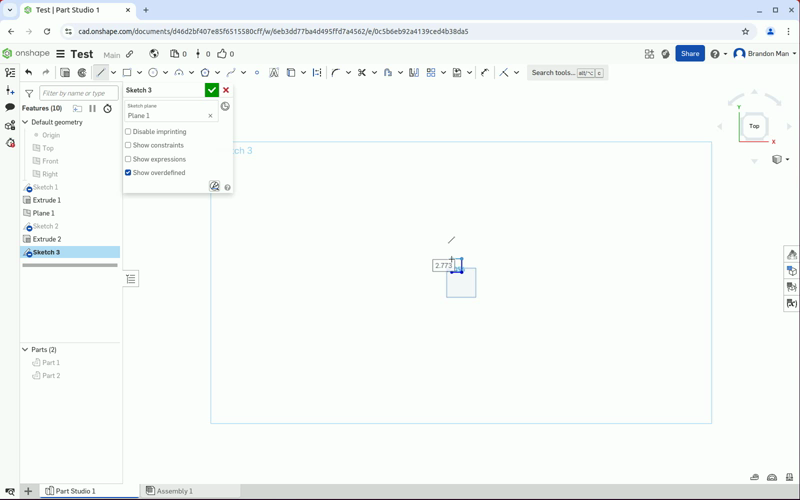
key_up(shift)
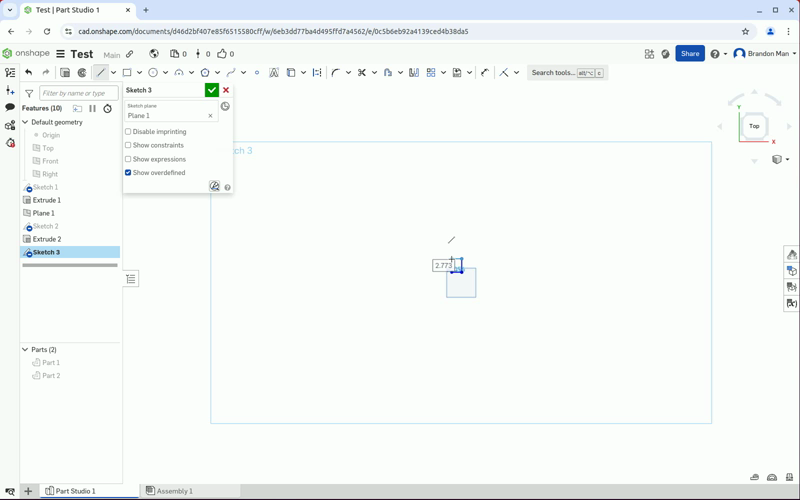
mouse_move(481, 258)
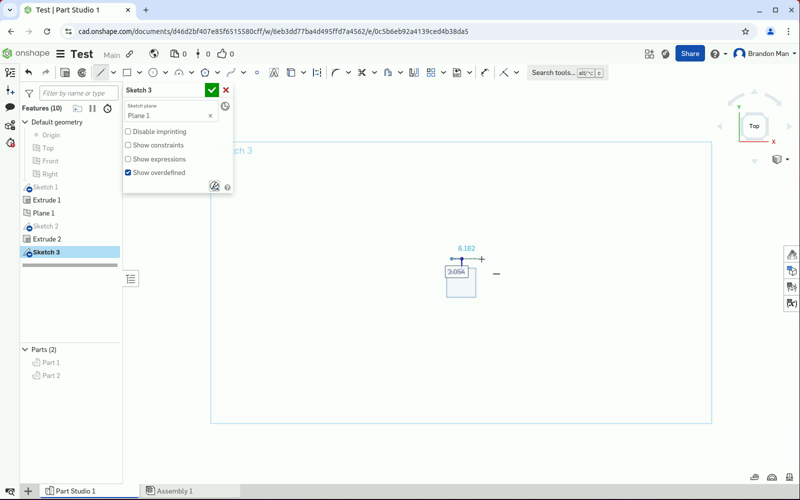
key_down(shift)
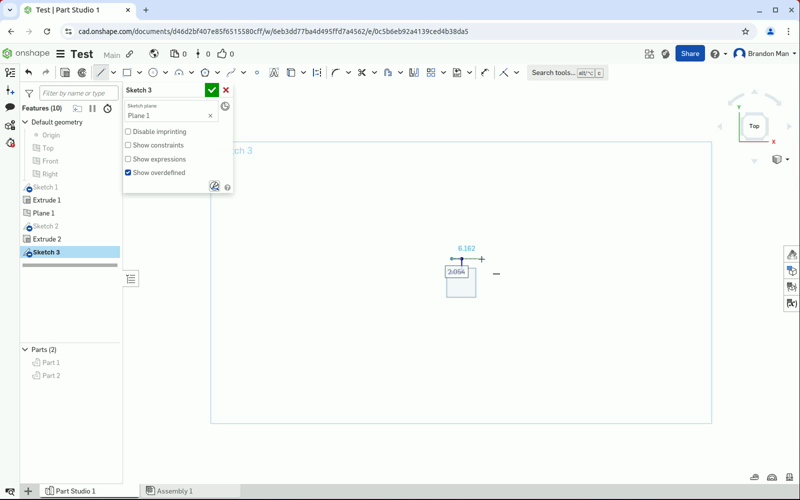
mouse_move(451, 272)
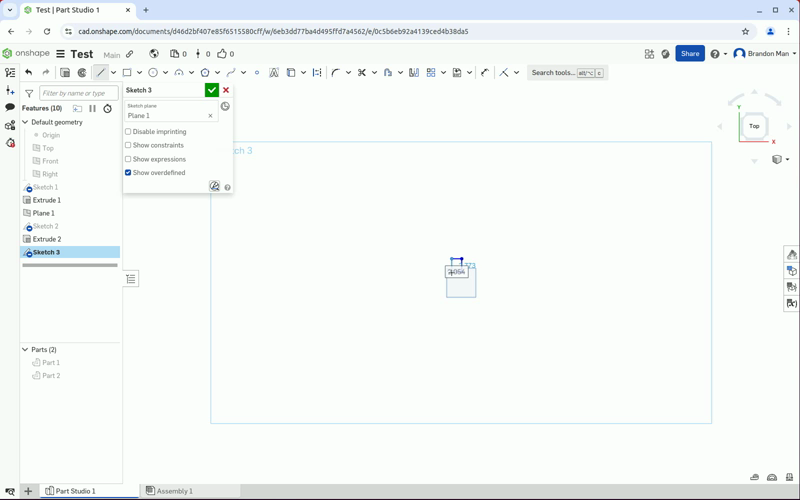
key_up(shift)
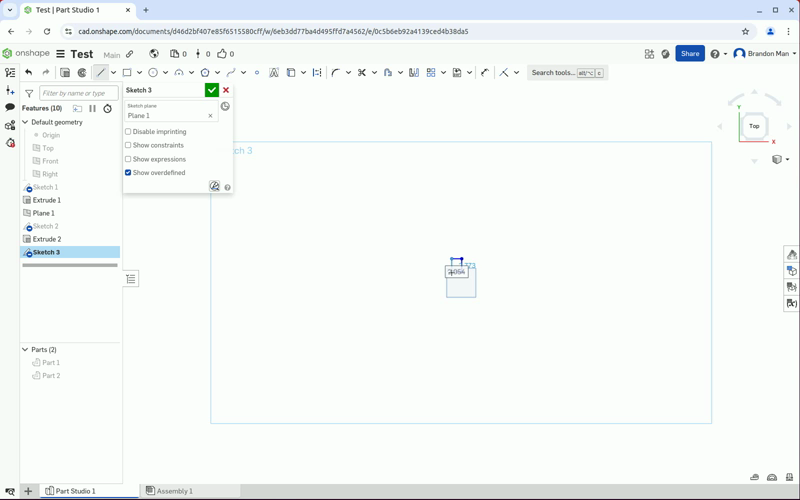
click(451, 272)
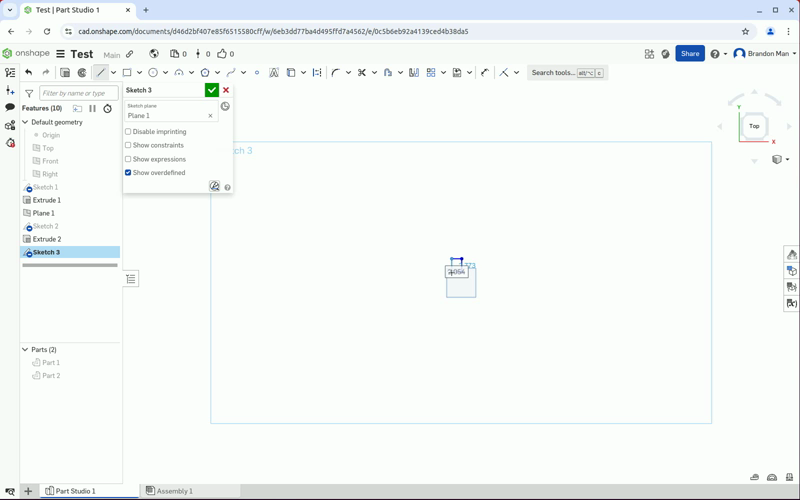
key(esc)
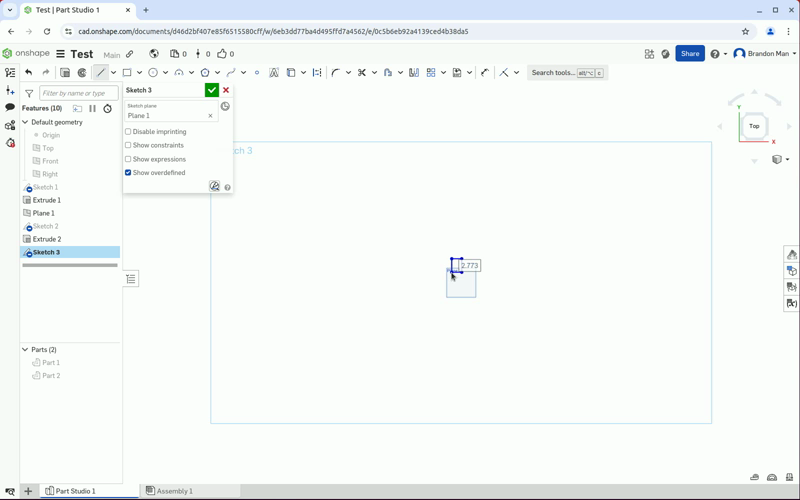
mouse_move(455, 259)
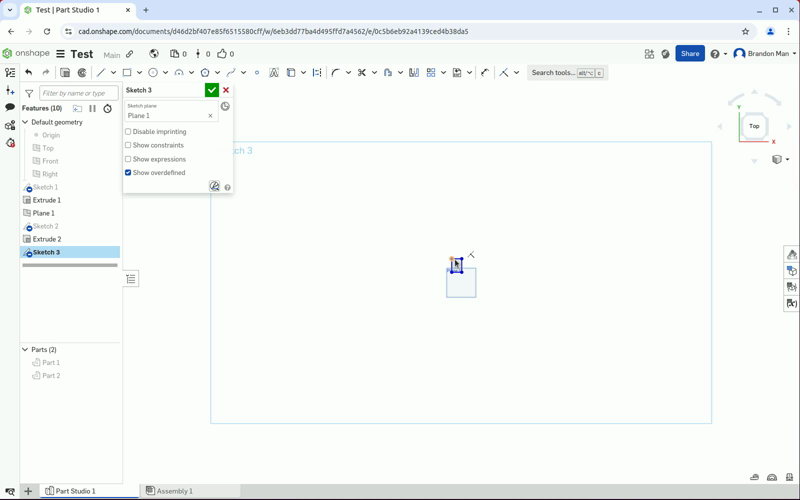
scroll(6)
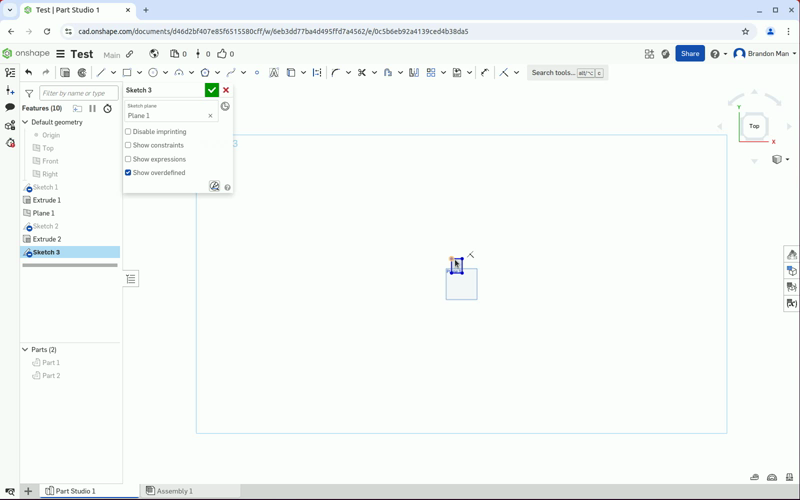
scroll(6)
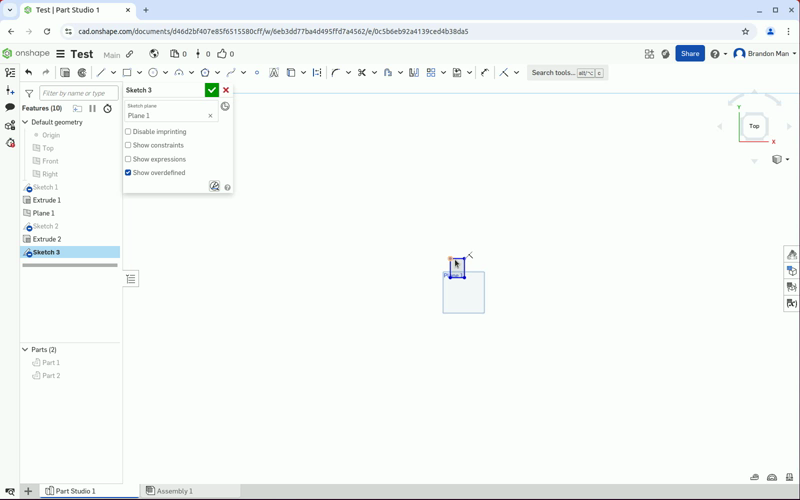
scroll(6)
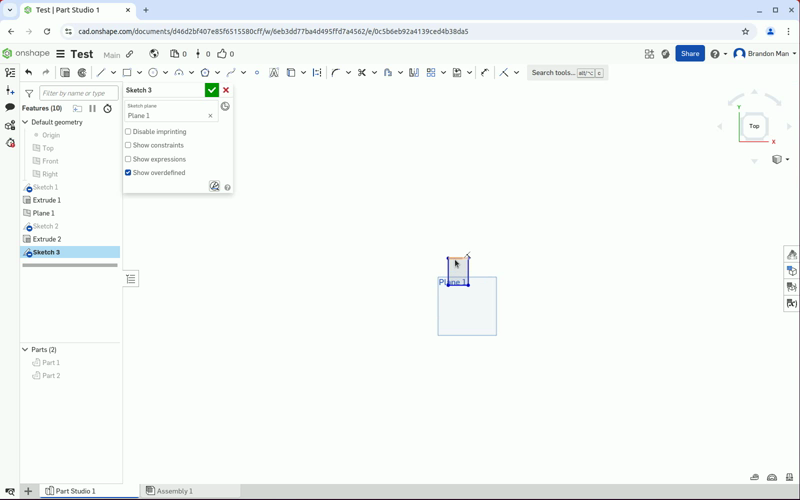
scroll(6)
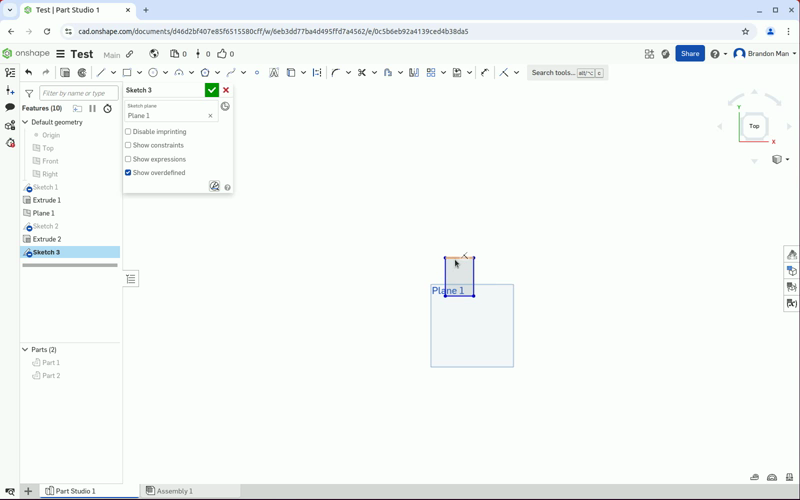
scroll(6)
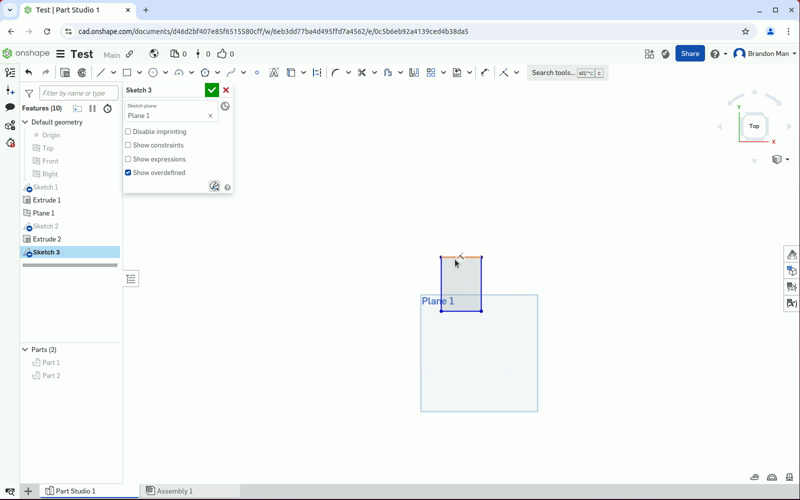
scroll(6)
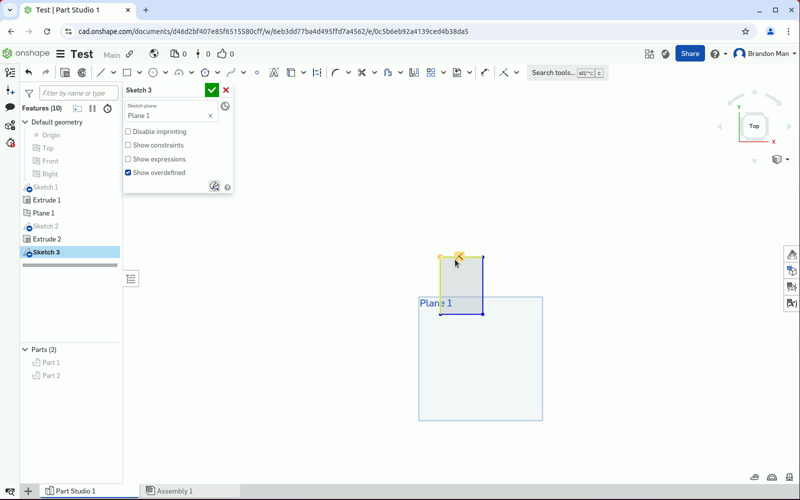
scroll(6)
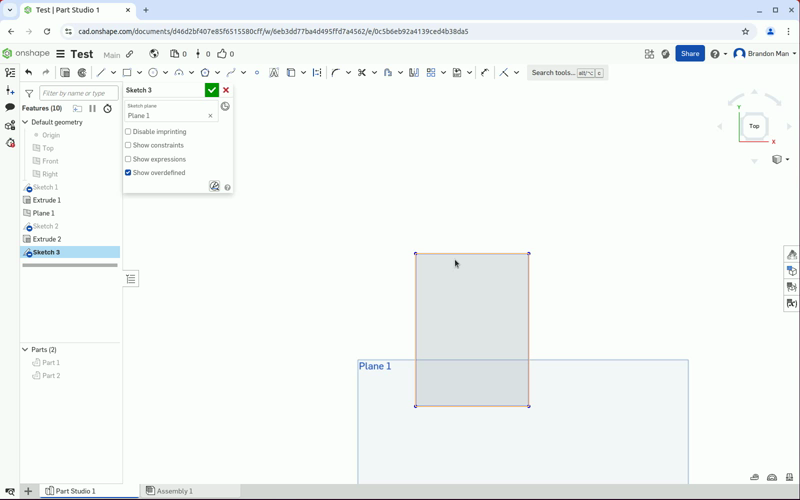
click(455, 259)
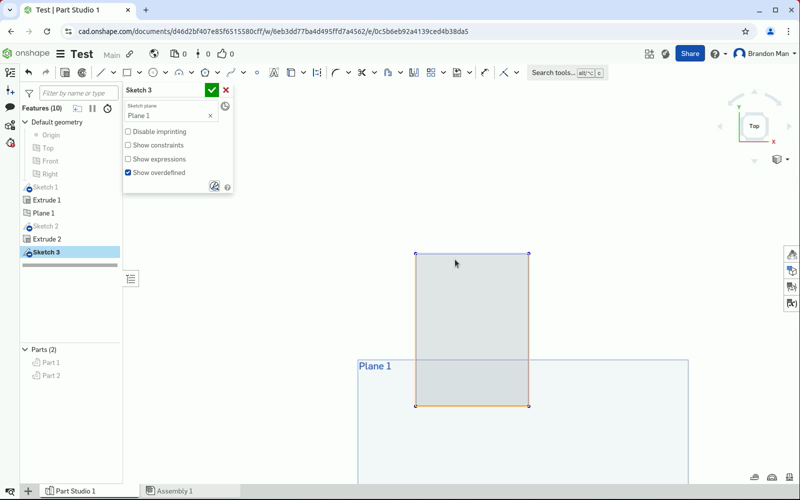
scroll(-6)
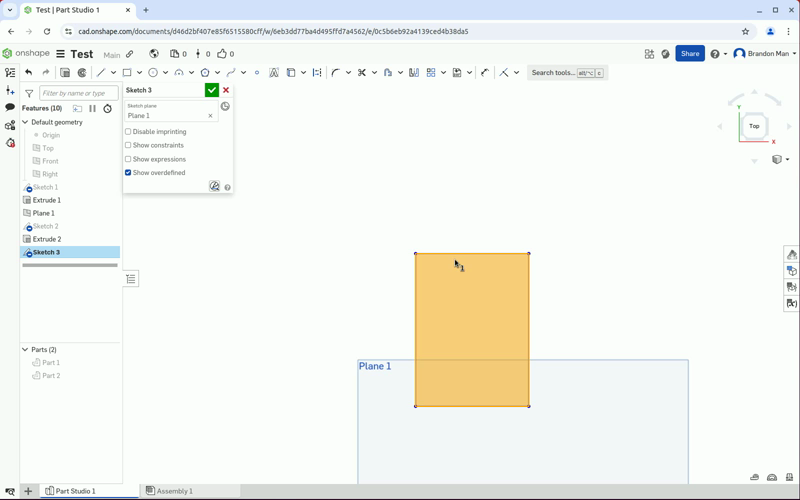
scroll(-6)
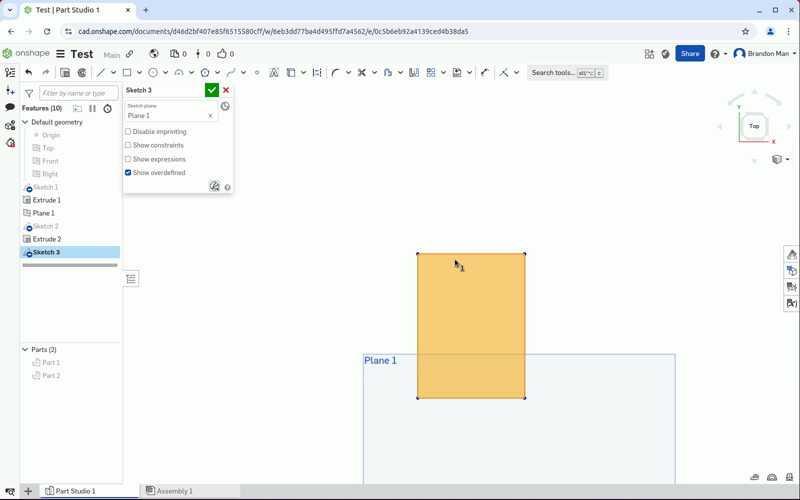
scroll(-6)
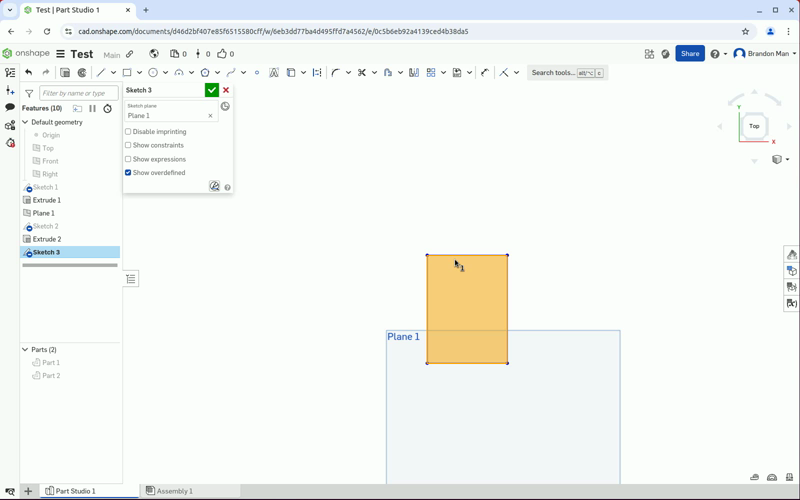
scroll(-6)
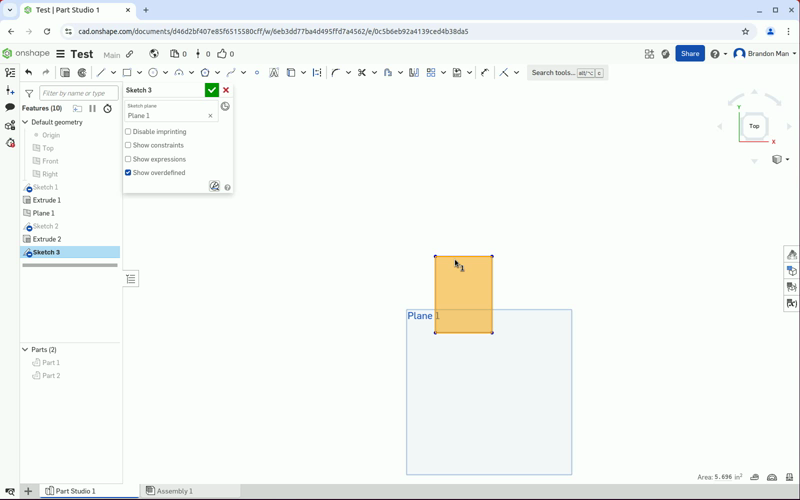
scroll(-6)
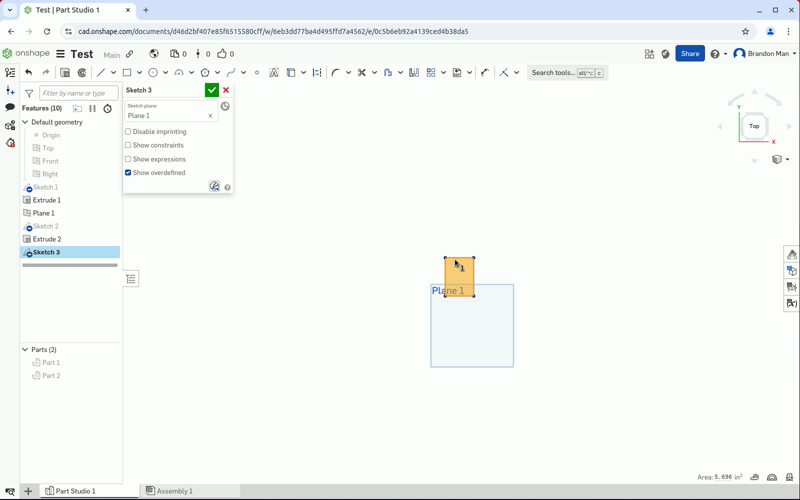
scroll(-6)
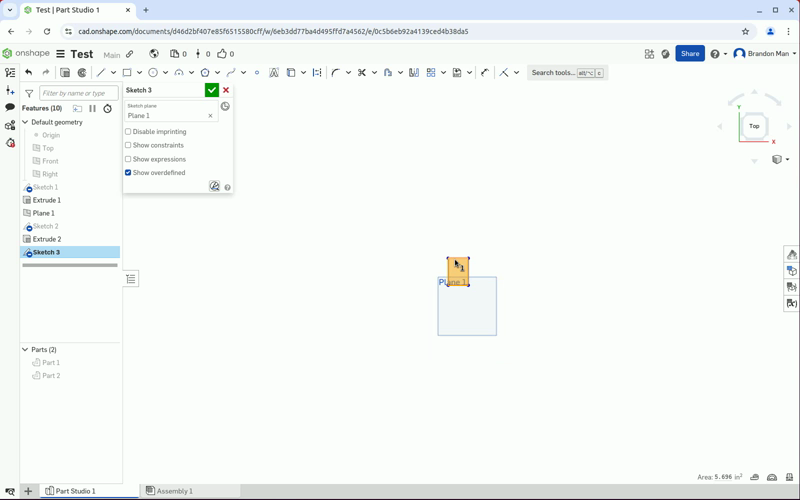
scroll(-6)
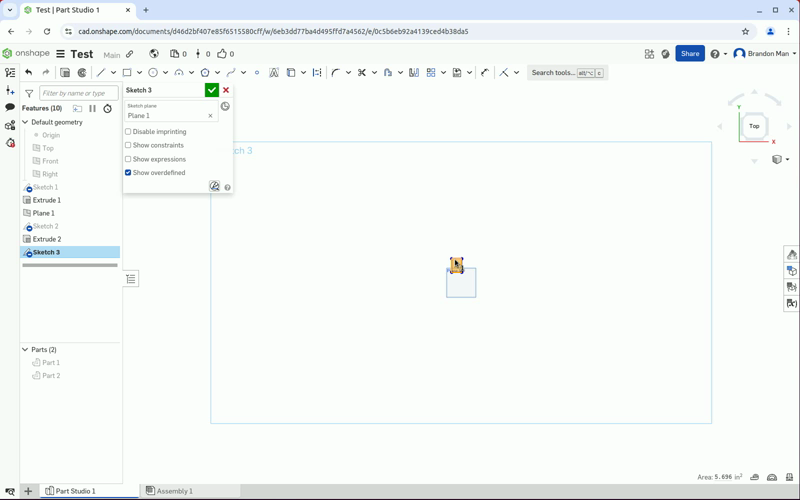
mouse_move(73, 352)
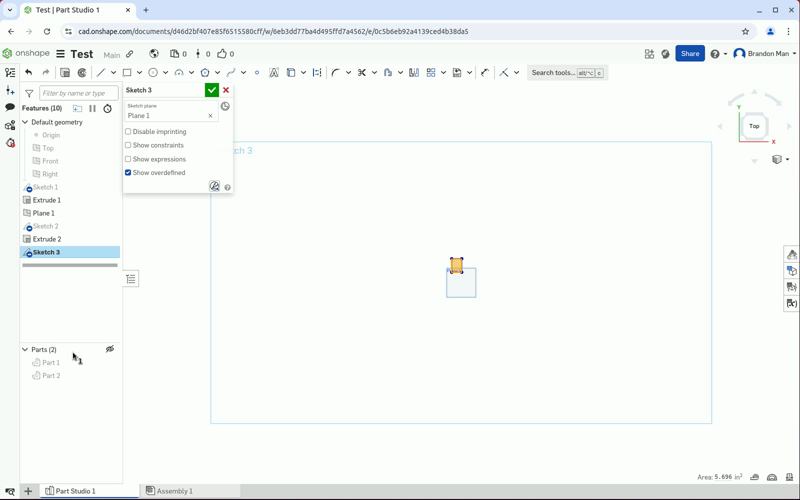
key(shift+y)
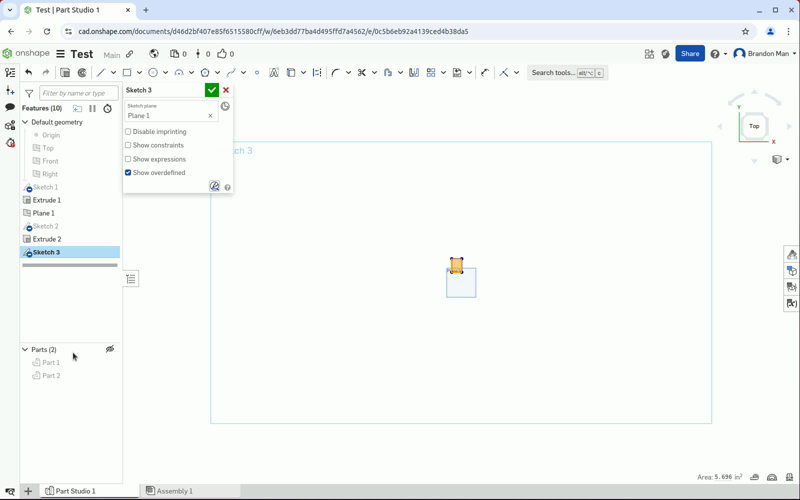
key(shift+e)
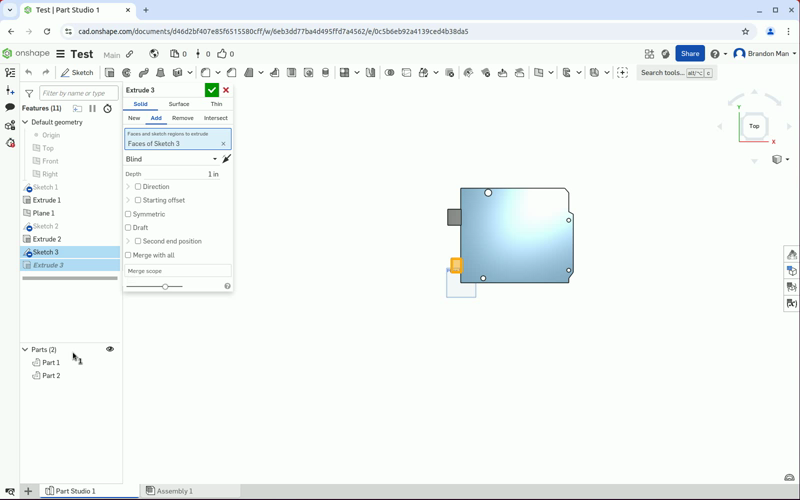
mouse_move(143, 106)
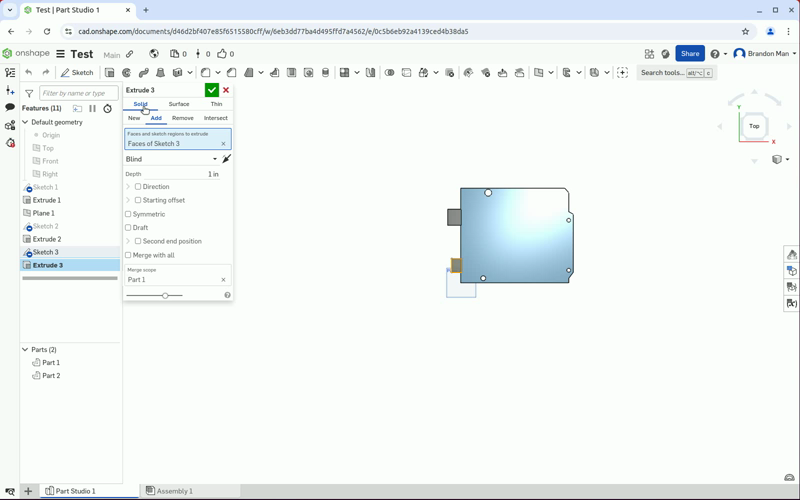
click(143, 106)
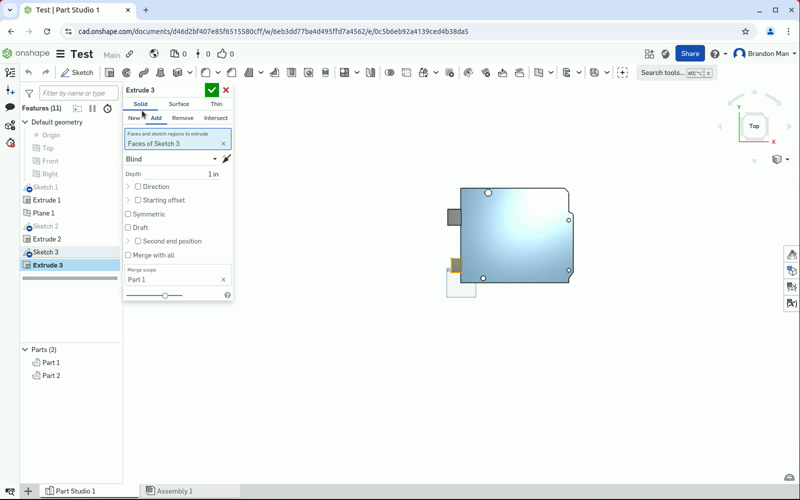
mouse_move(137, 120)
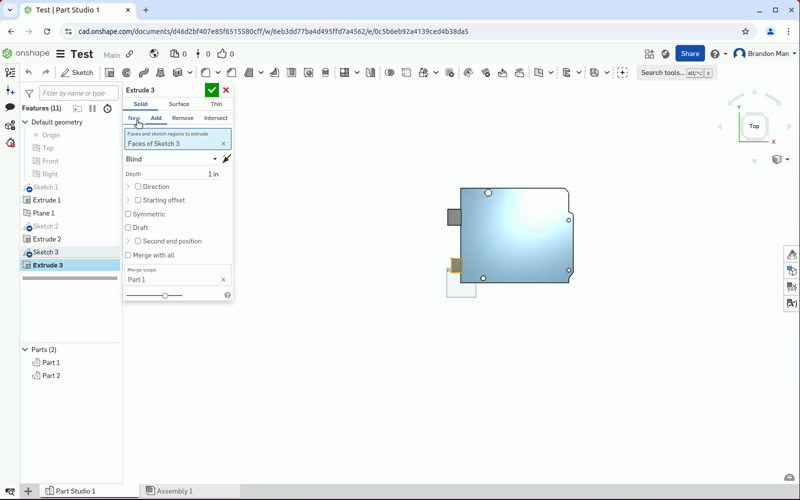
click(137, 120)
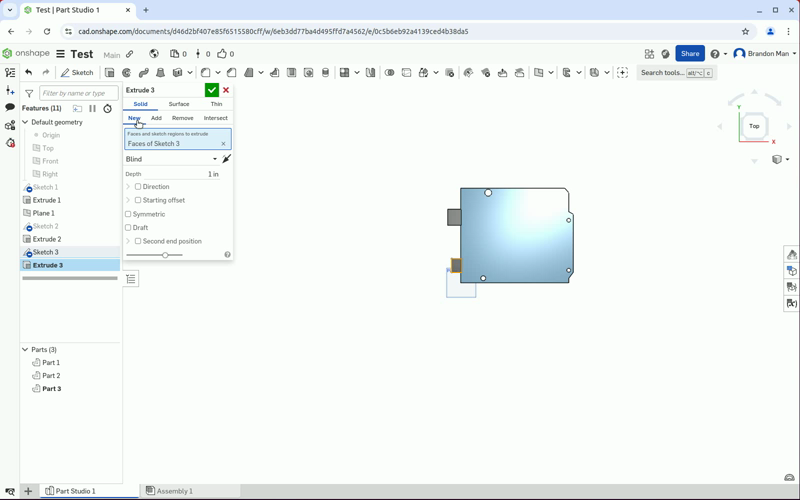
key(tab, 4)
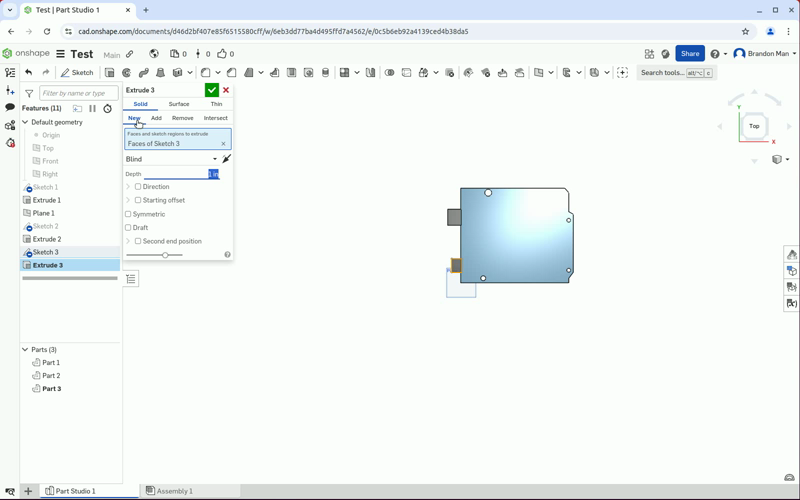
text(3.37)
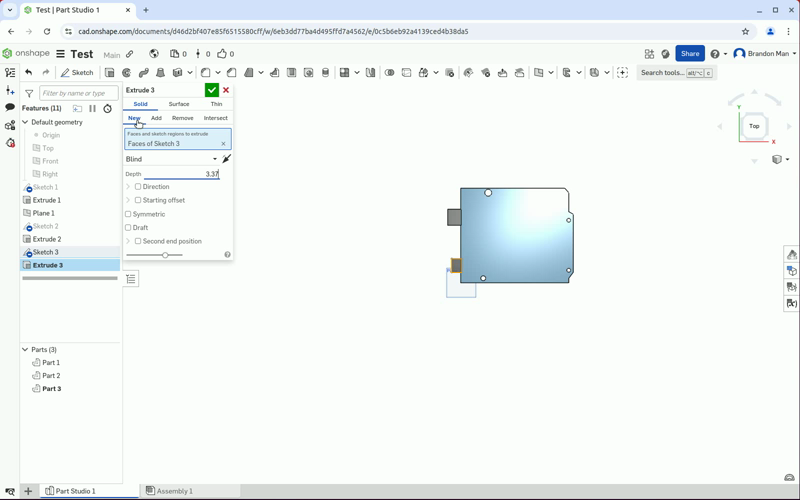
key(enter)
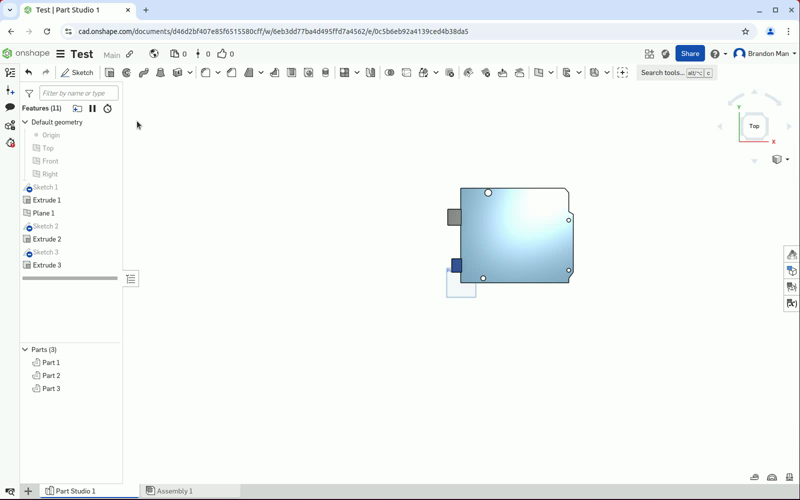
key(shift+h)
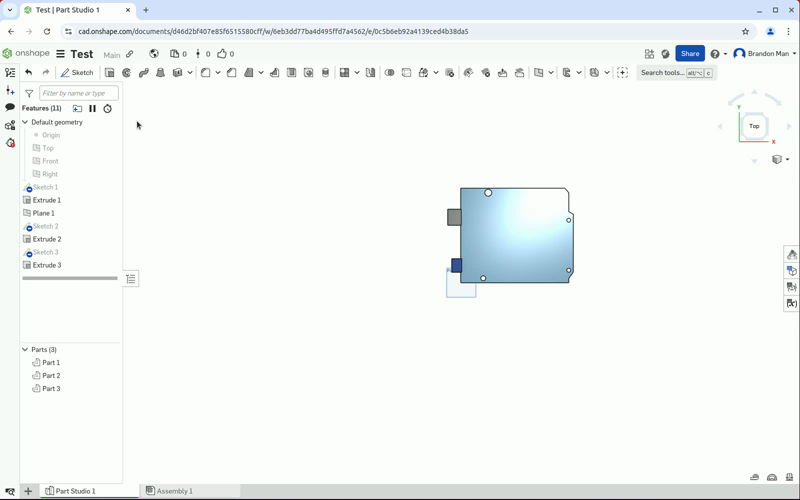
key(shift+h)
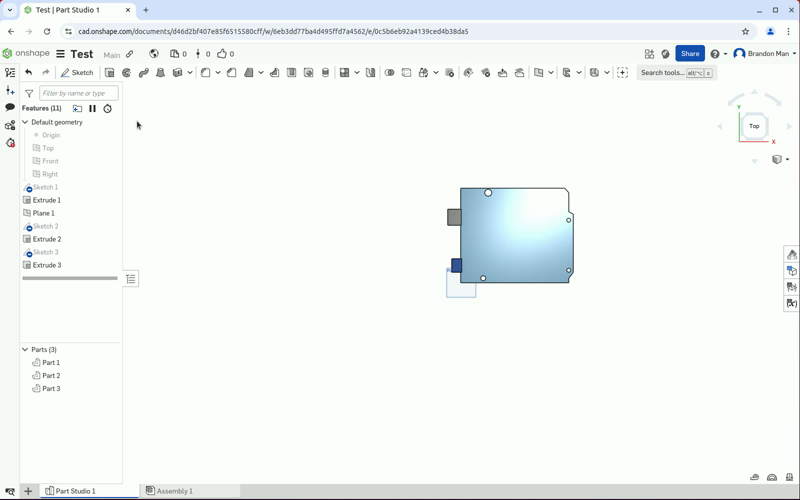
mouse_move(73, 189)
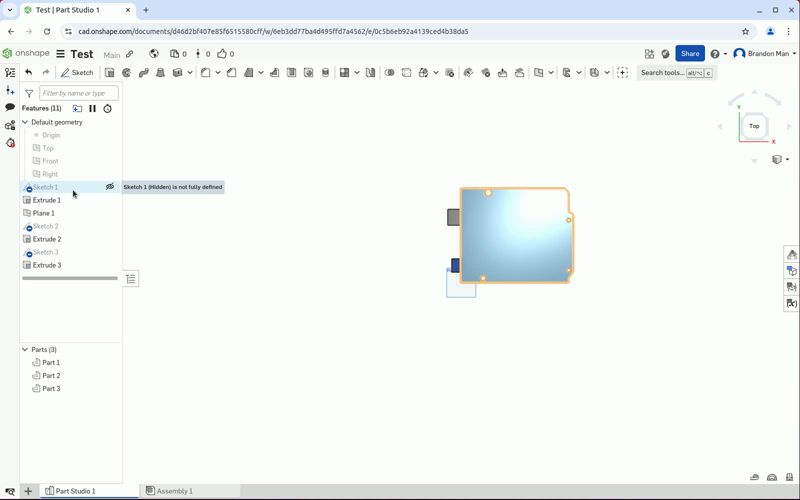
click(73, 189)
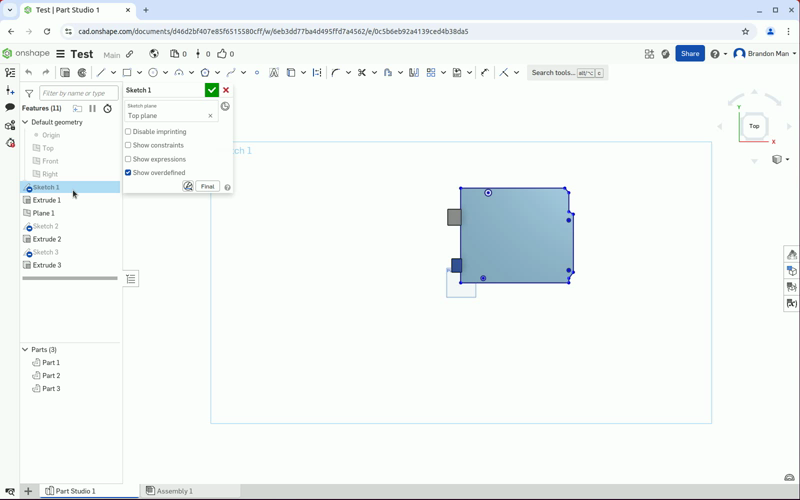
mouse_move(229, 92)
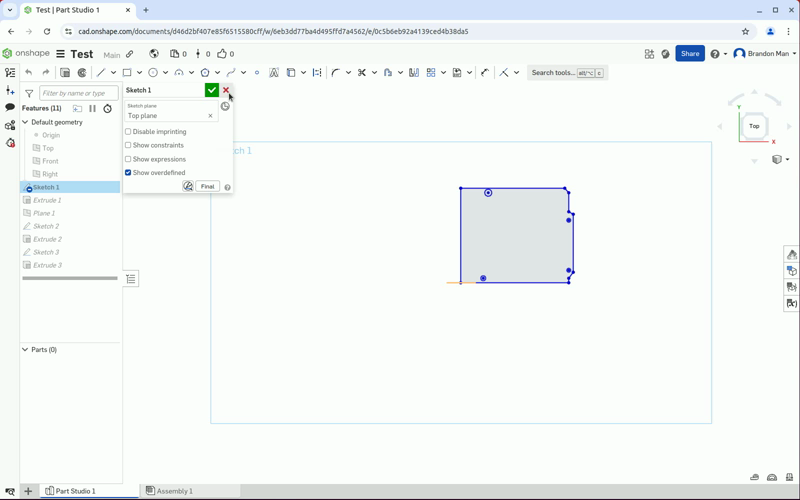
click(229, 92)
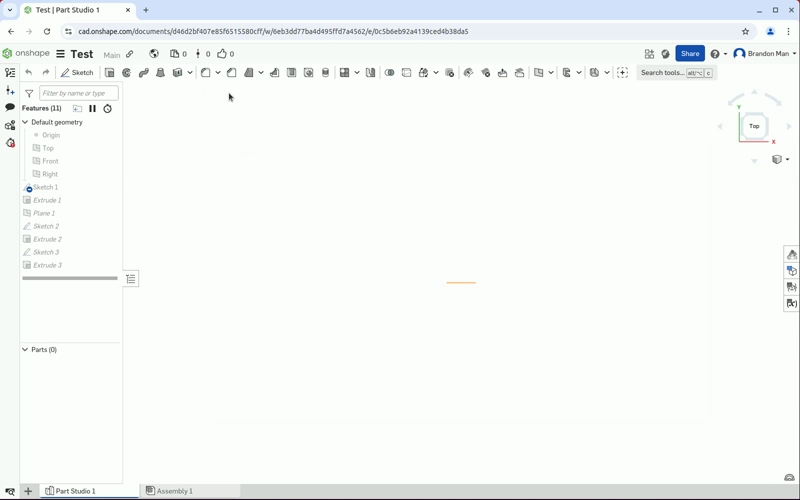
key(shift+s)
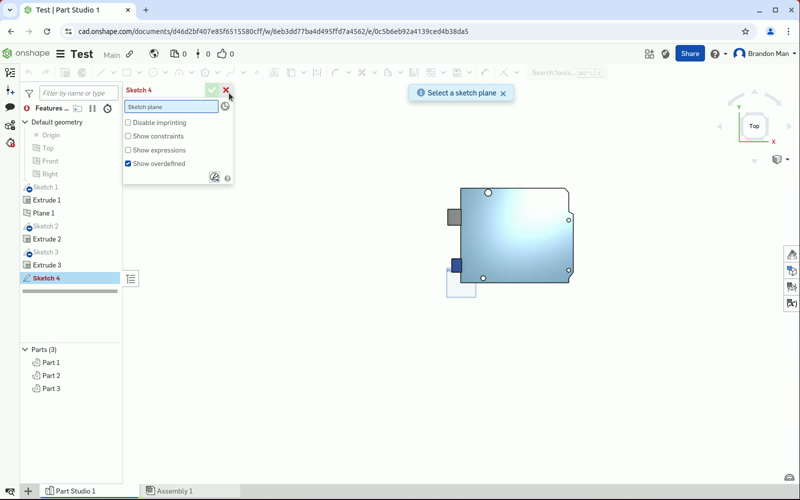
mouse_move(73, 215)
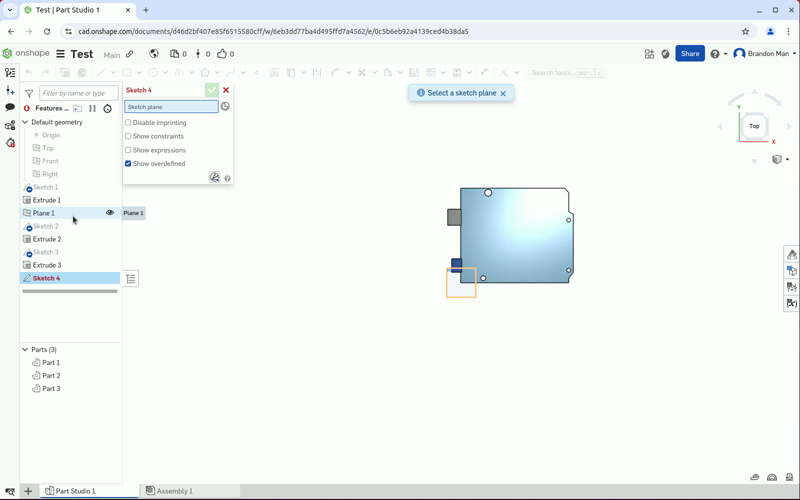
click(73, 215)
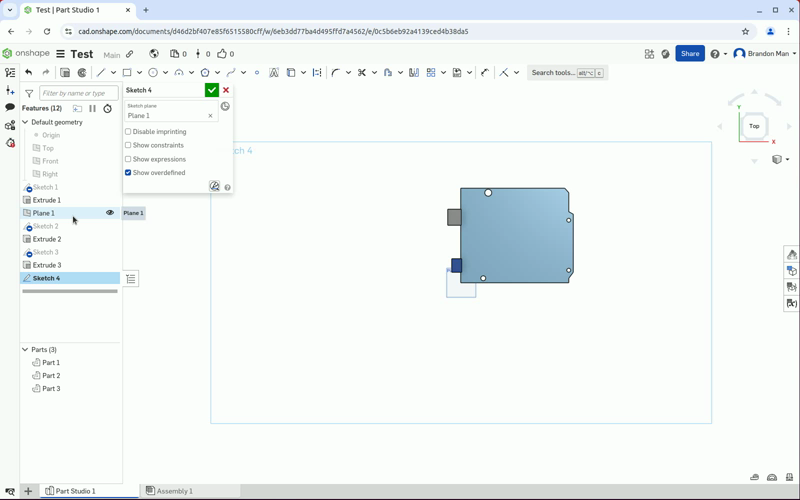
mouse_move(73, 352)
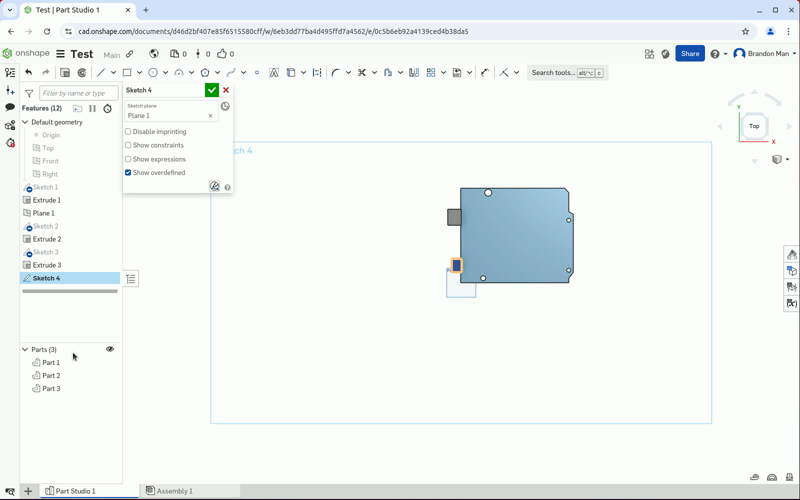
key(y)
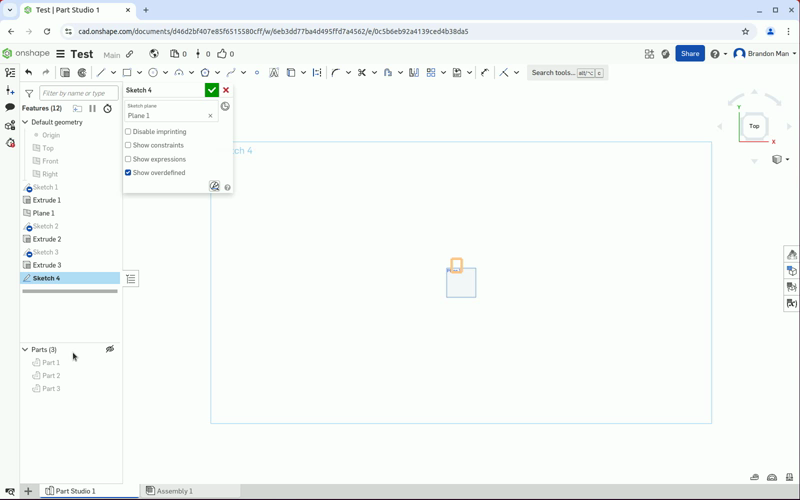
key(l)
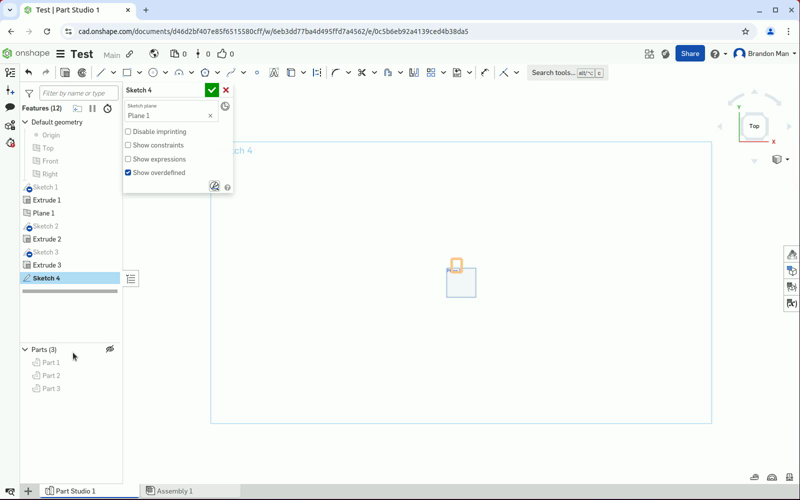
key_down(shift)
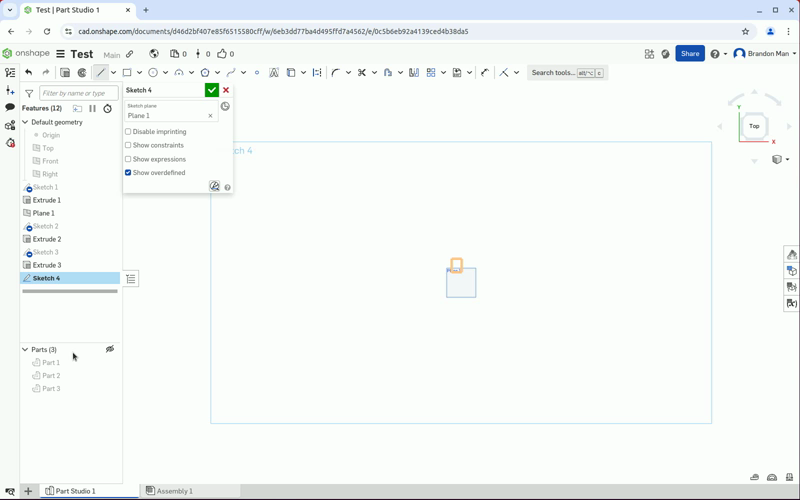
mouse_move(460, 225)
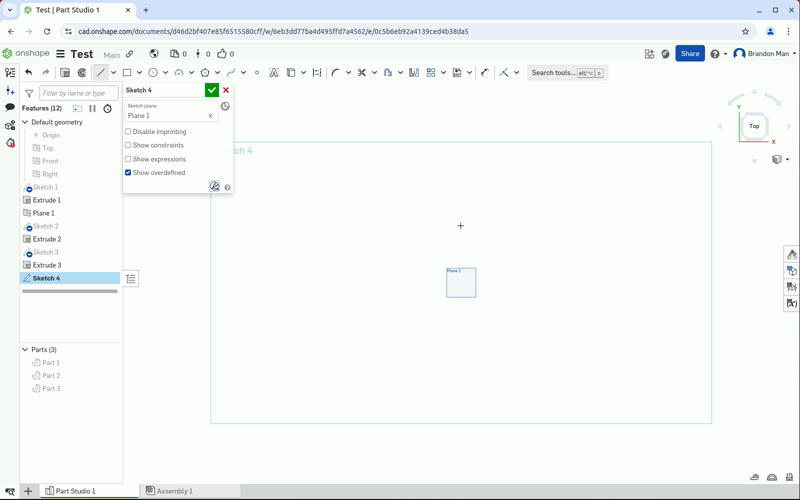
click(460, 225)
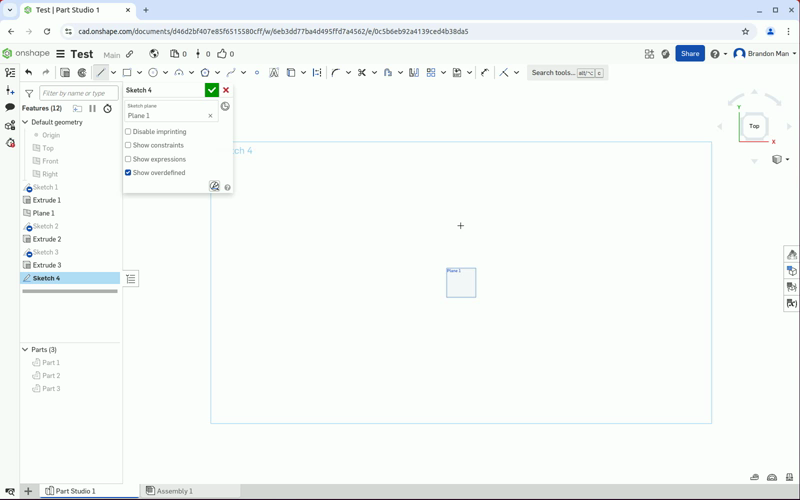
key_up(shift)
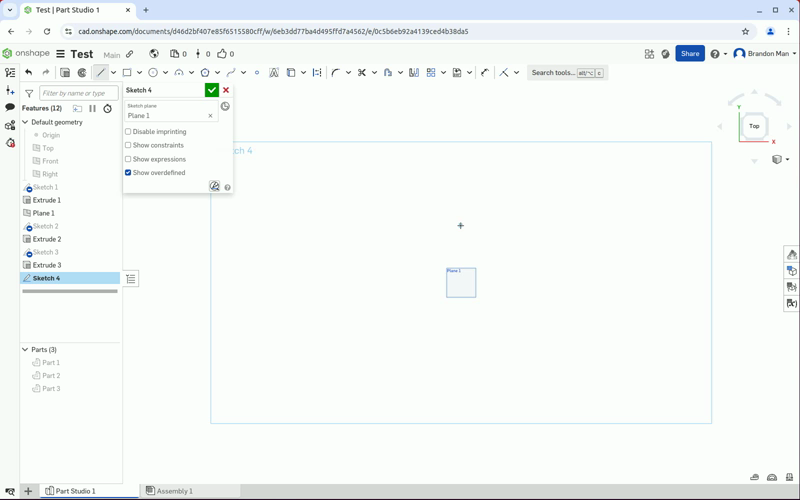
key_down(shift)
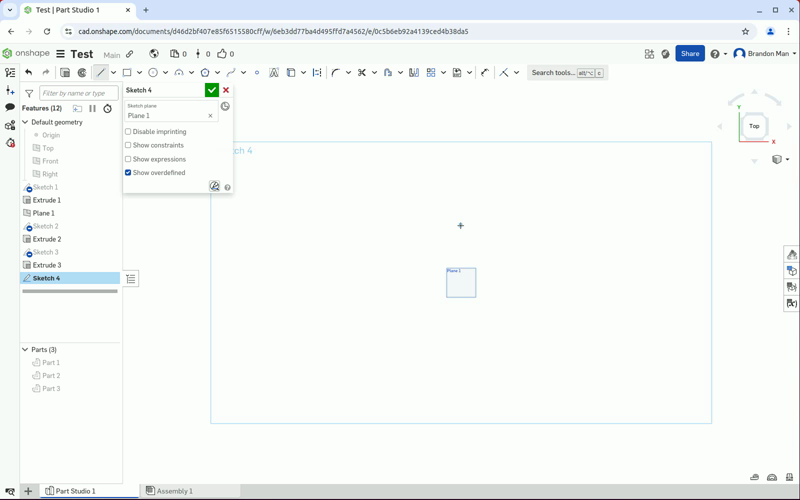
mouse_move(490, 225)
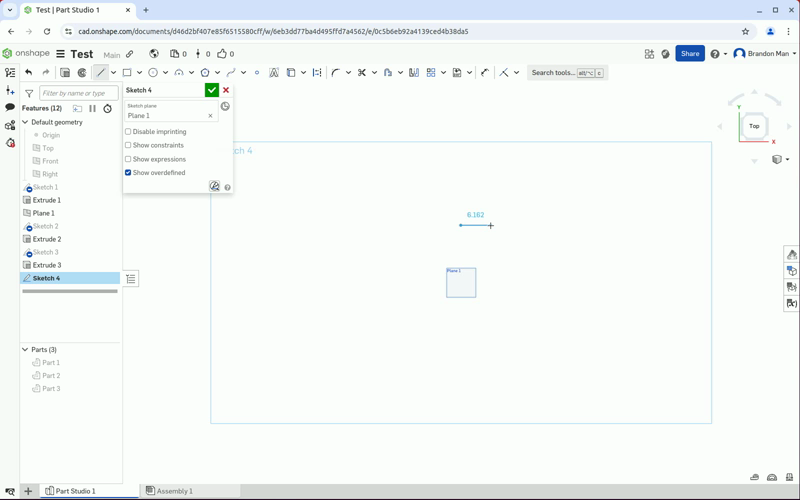
mouse_move(476, 225)
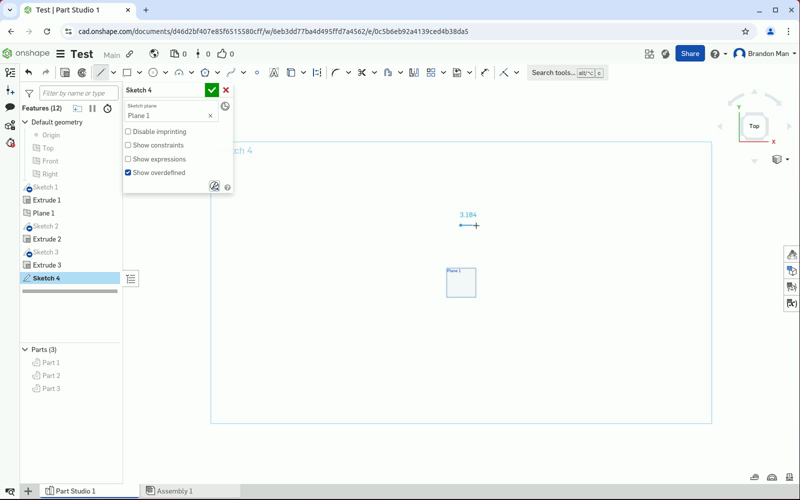
click(476, 225)
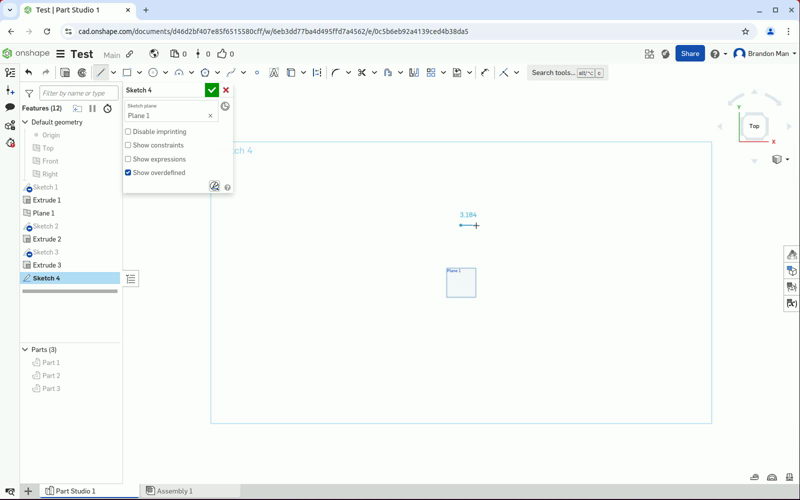
key_up(shift)
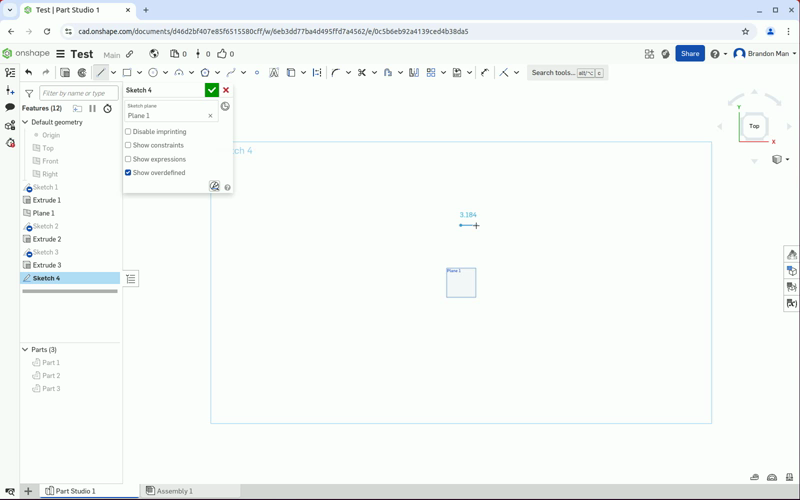
key_down(shift)
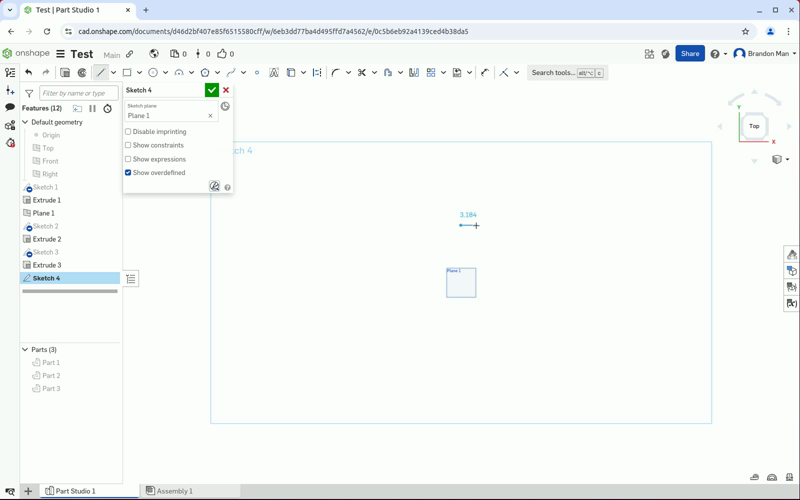
mouse_move(506, 225)
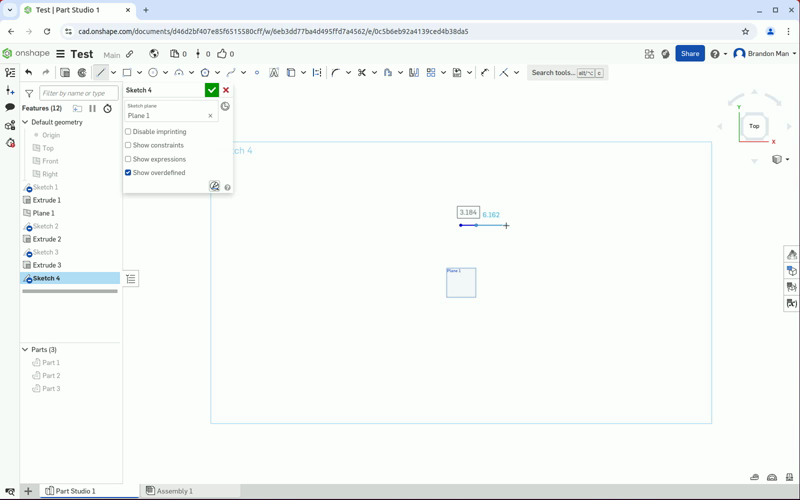
mouse_move(476, 209)
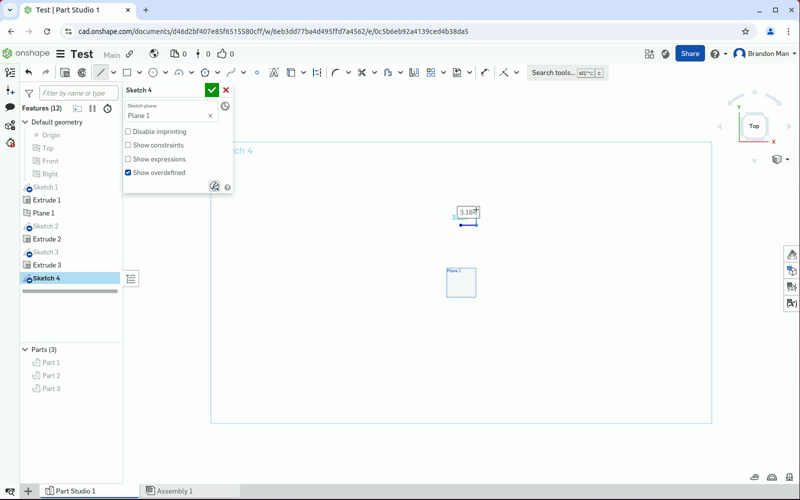
click(476, 209)
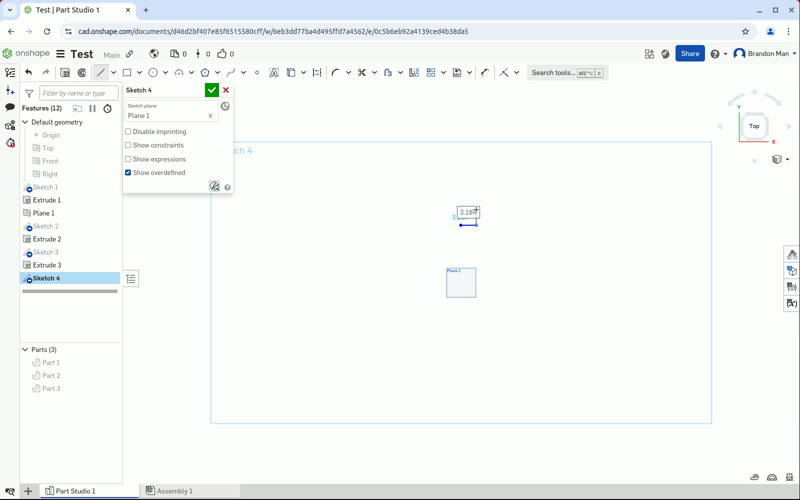
key_up(shift)
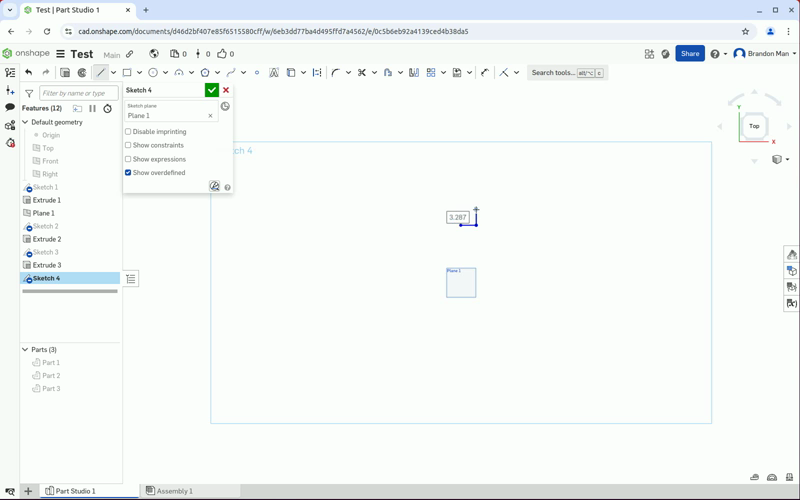
key_down(shift)
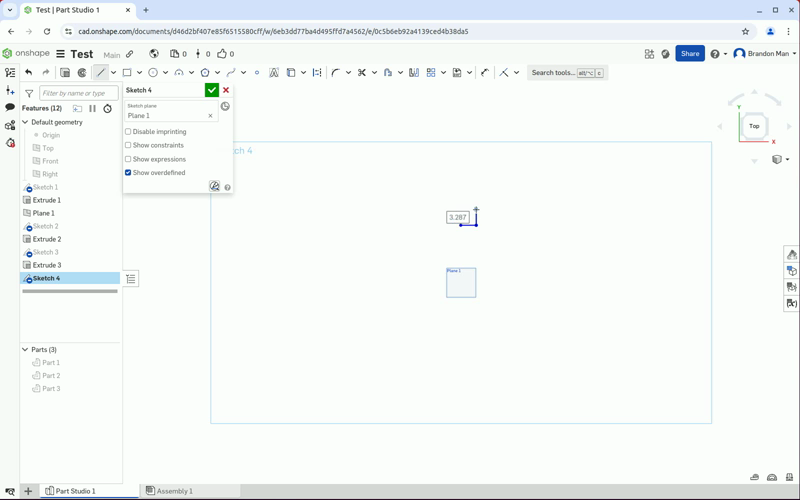
mouse_move(506, 209)
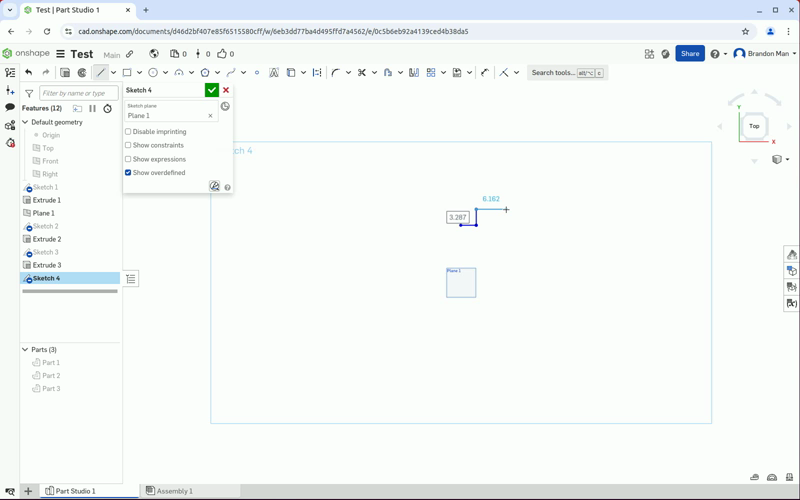
mouse_move(460, 209)
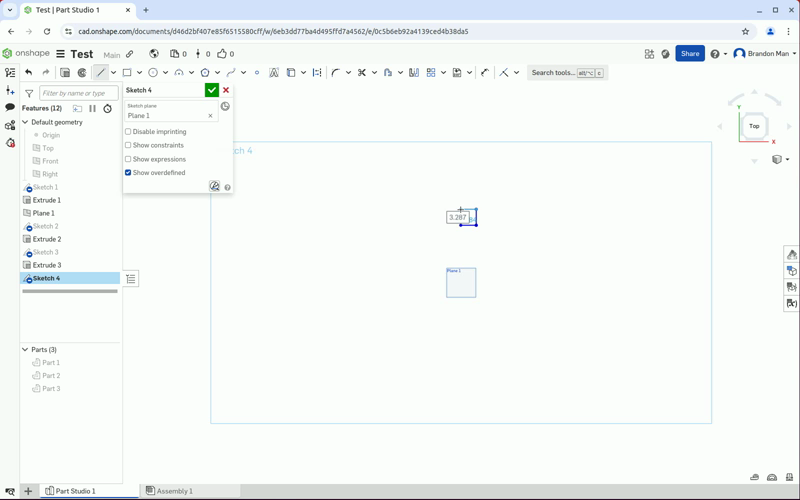
click(460, 209)
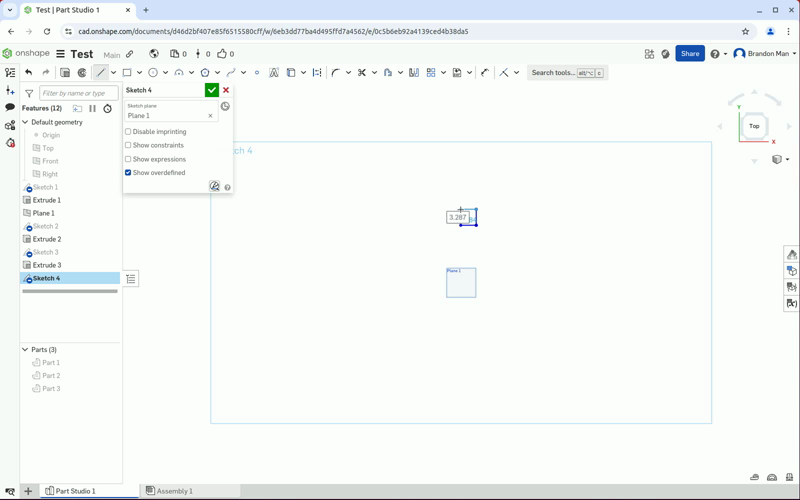
key_up(shift)
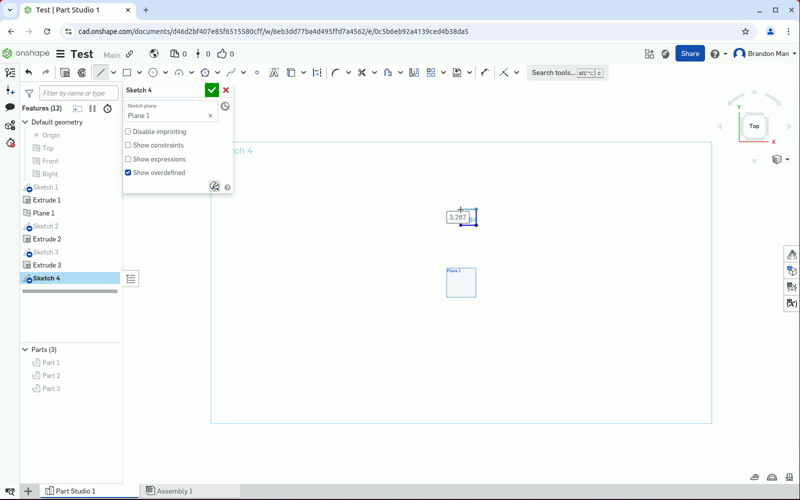
mouse_move(490, 209)
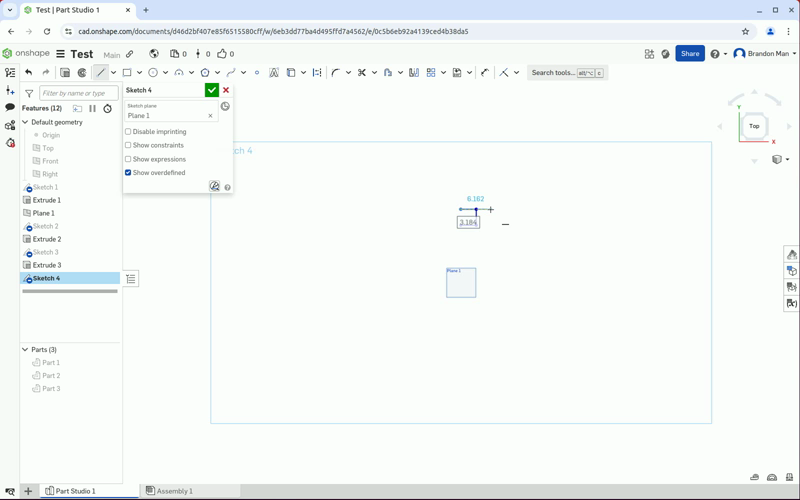
key_down(shift)
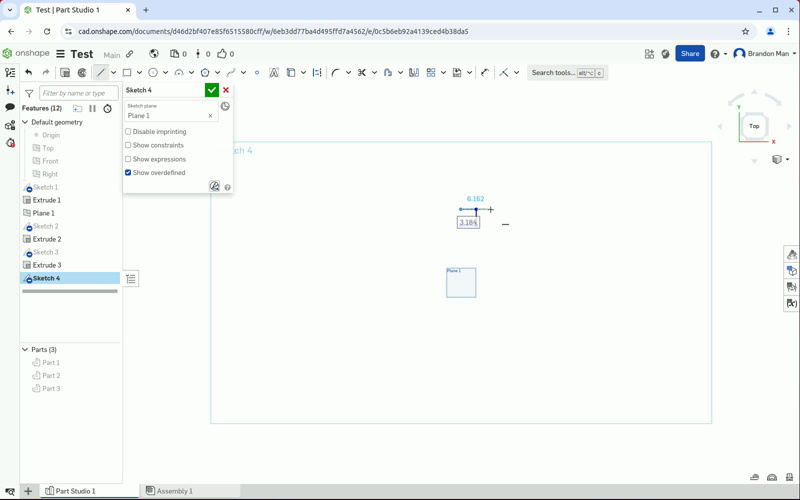
mouse_move(460, 225)
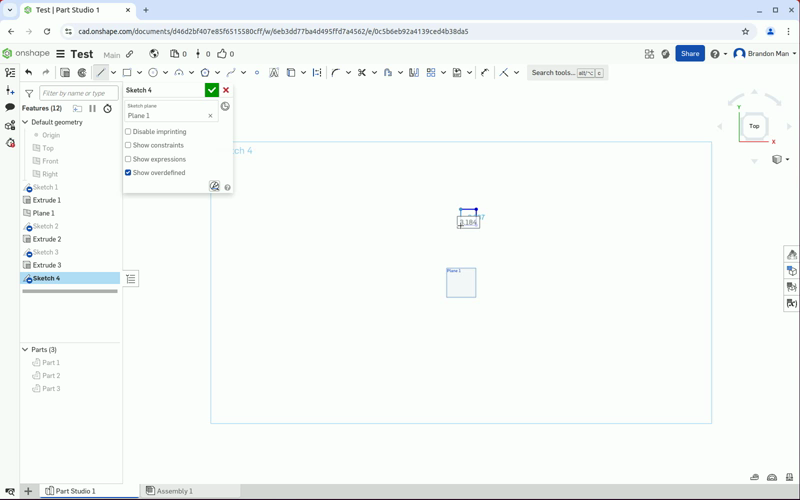
key_up(shift)
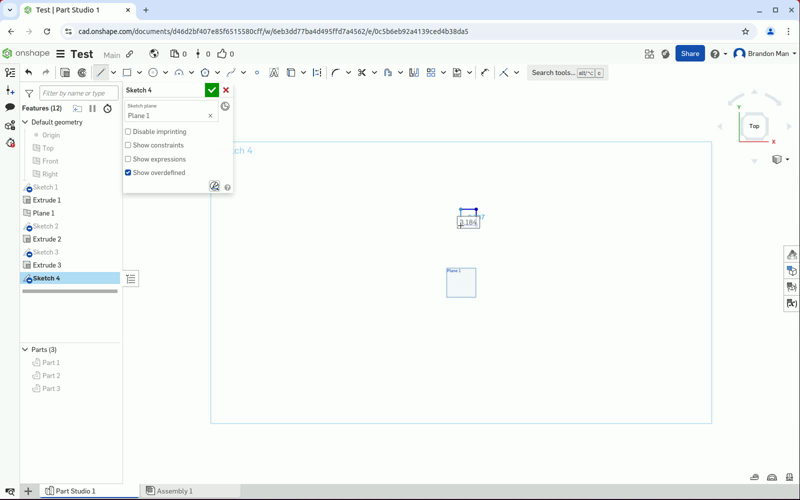
click(460, 225)
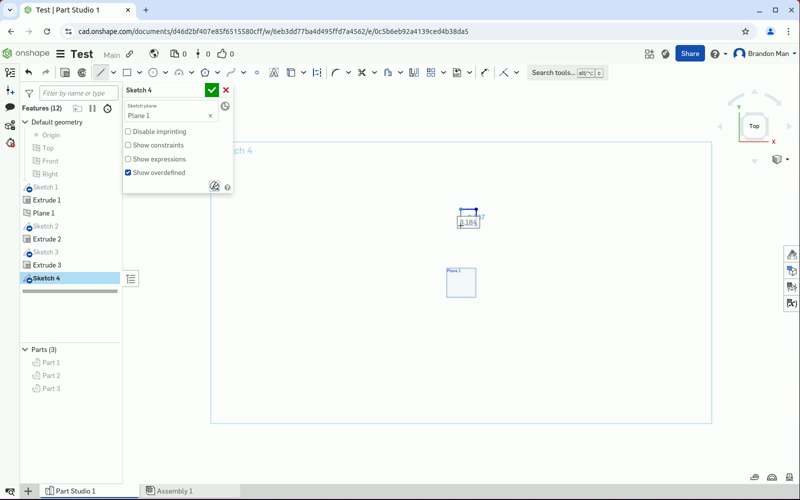
key(esc)
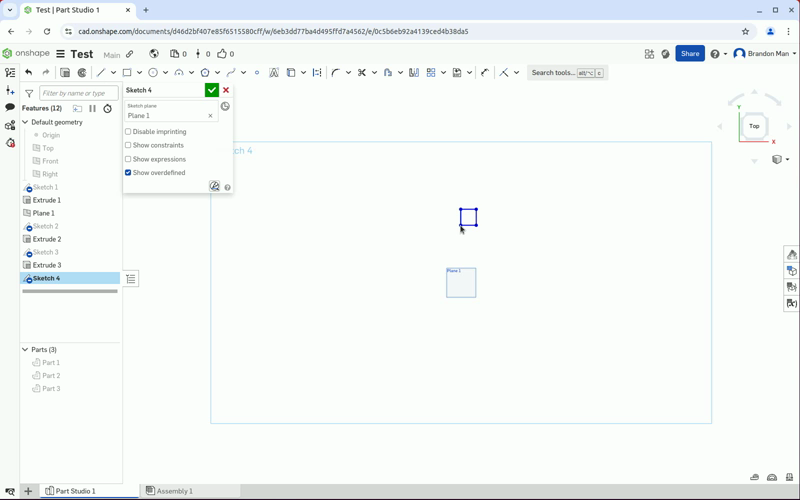
mouse_move(469, 221)
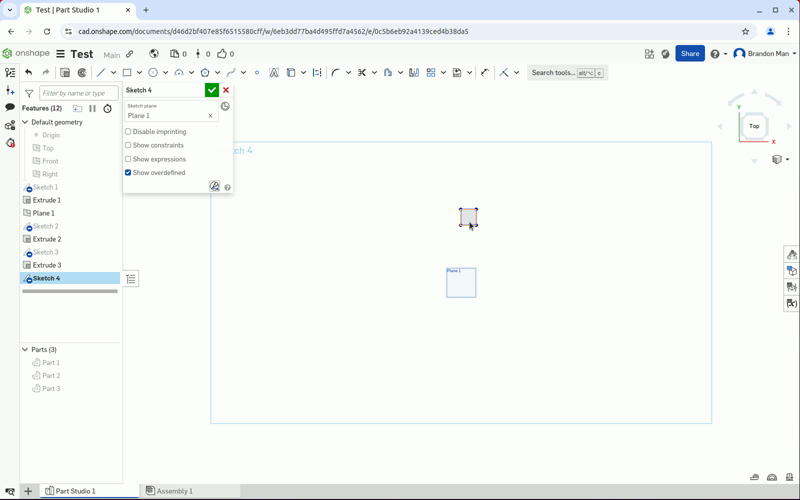
scroll(6)
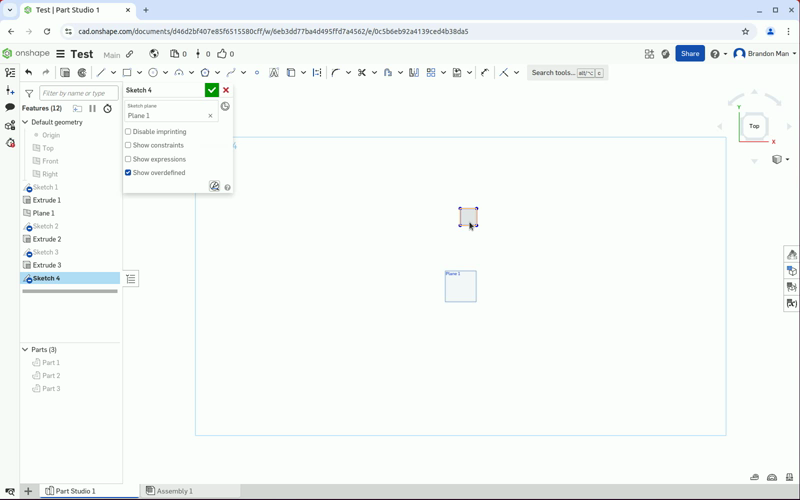
scroll(6)
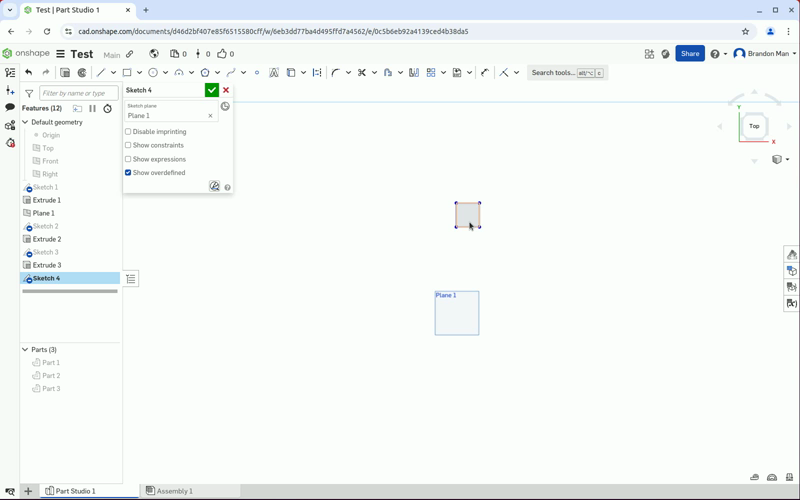
scroll(6)
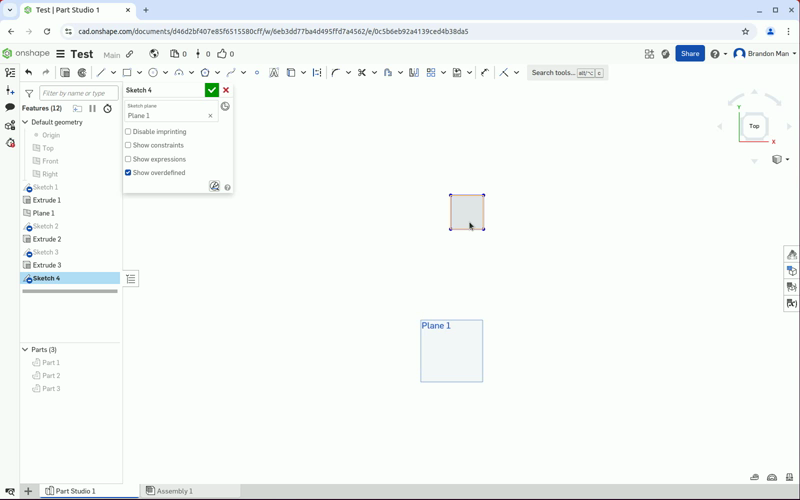
scroll(6)
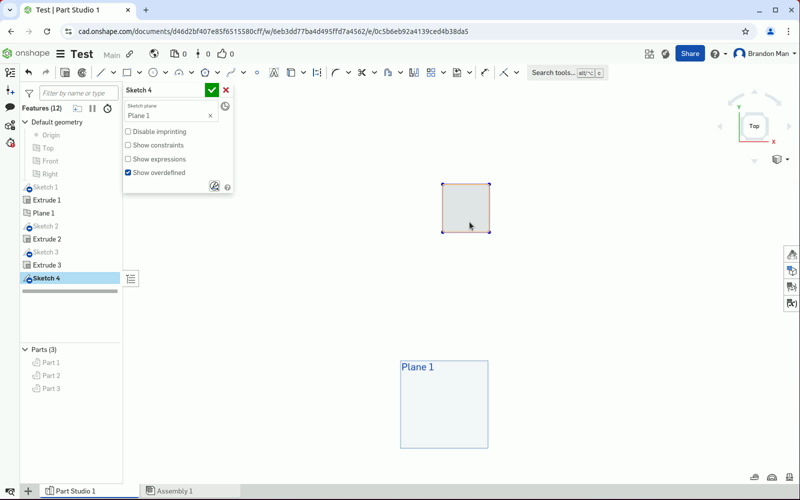
scroll(6)
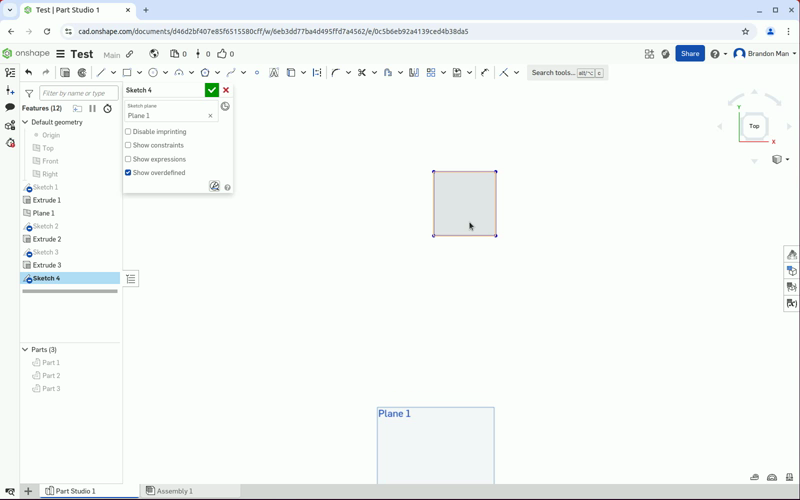
scroll(6)
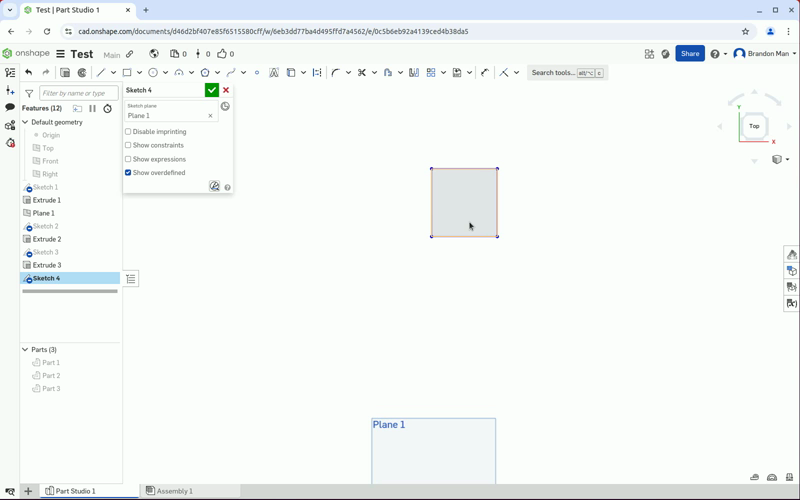
scroll(6)
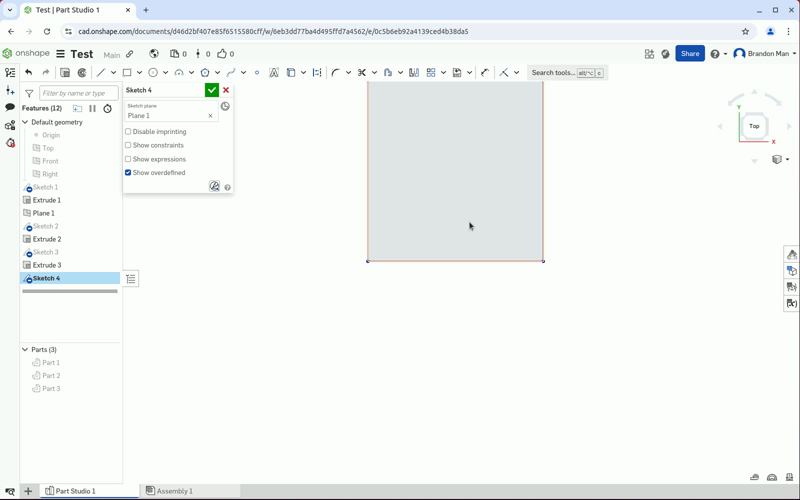
click(469, 221)
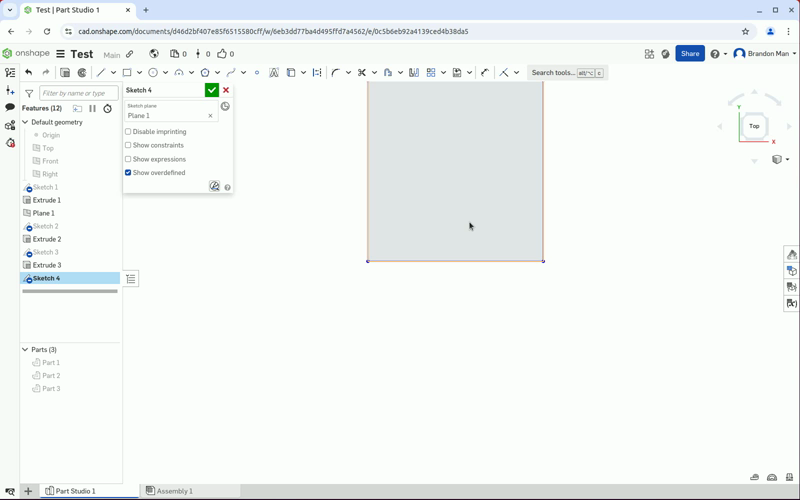
scroll(-6)
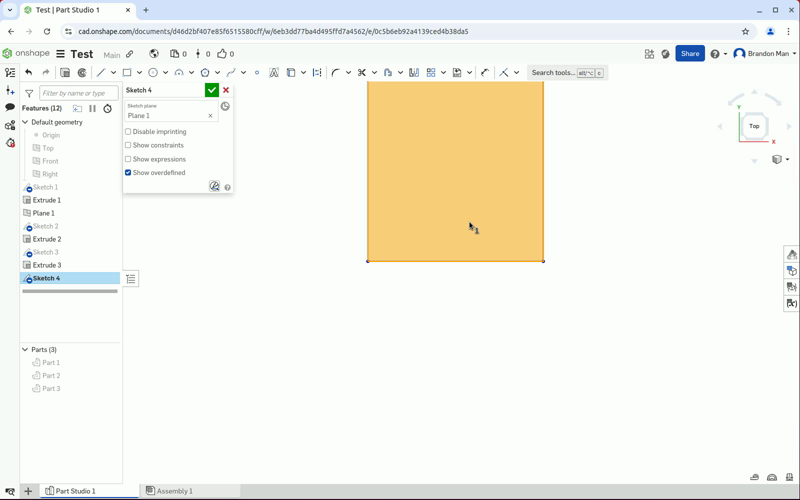
scroll(-6)
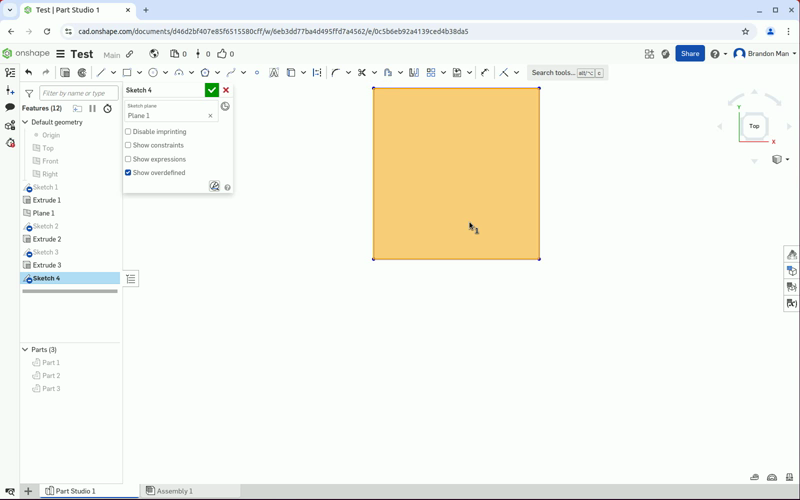
scroll(-6)
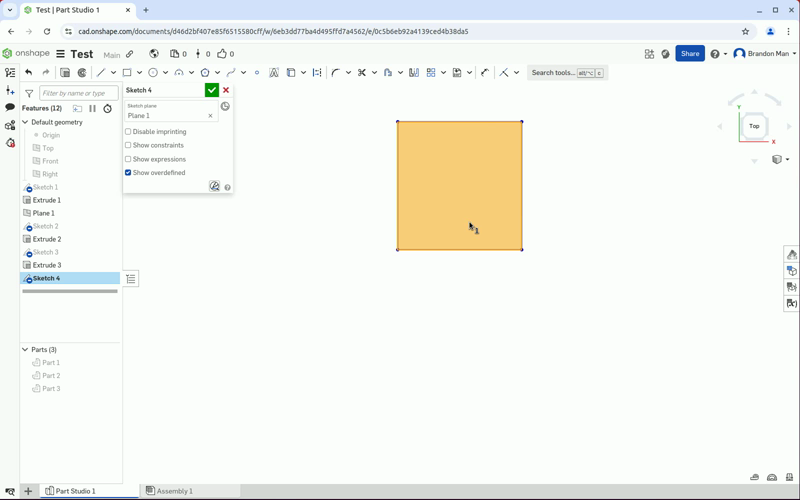
scroll(-6)
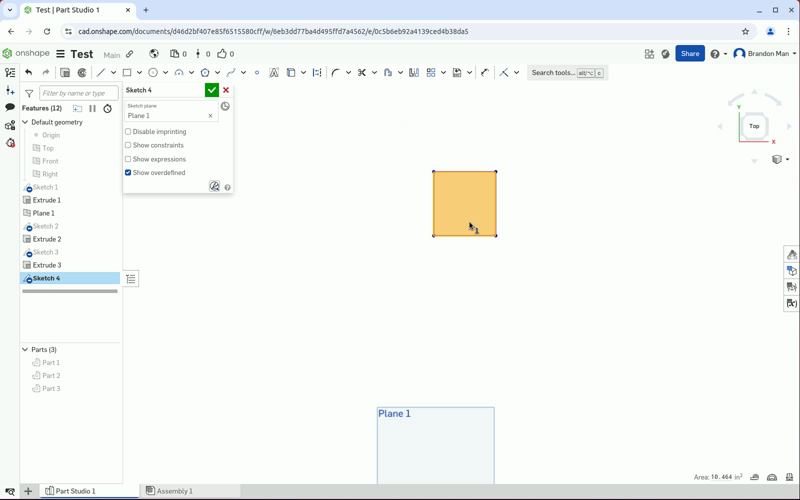
scroll(-6)
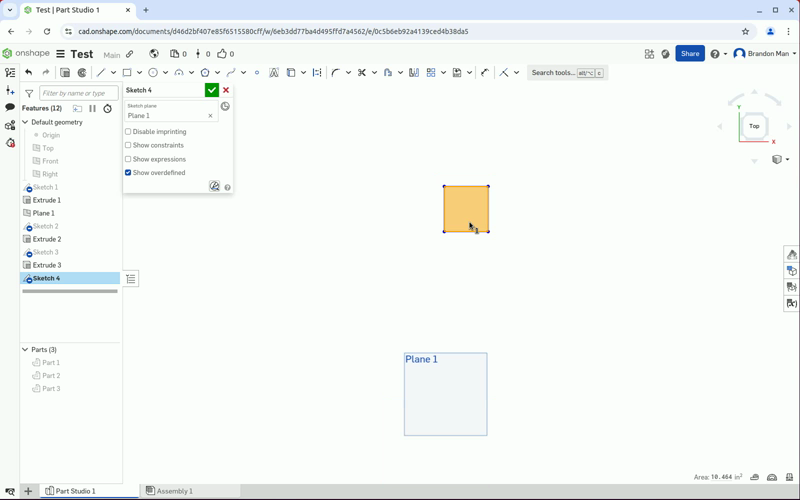
scroll(-6)
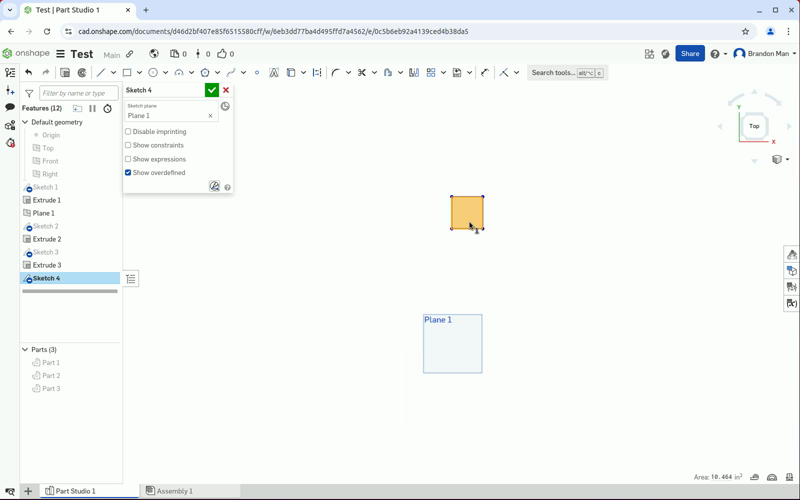
scroll(-6)
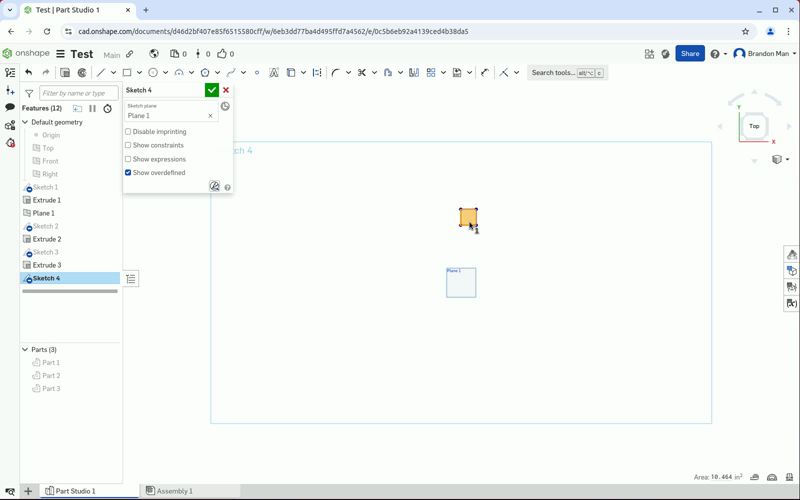
mouse_move(73, 352)
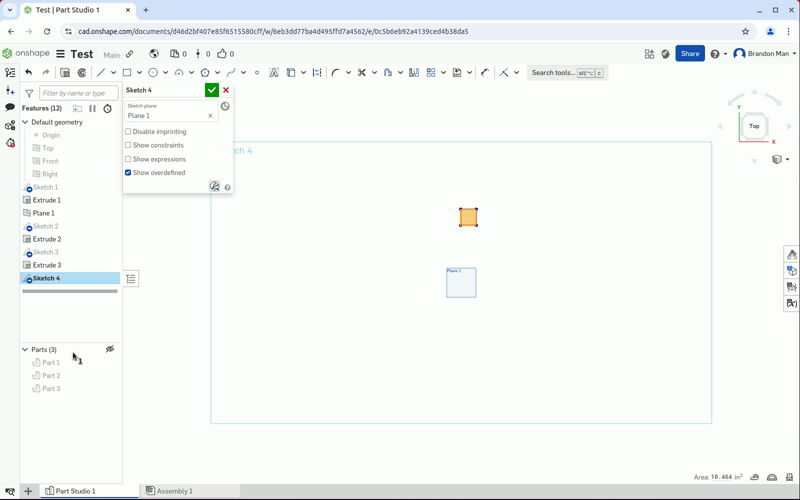
key(shift+y)
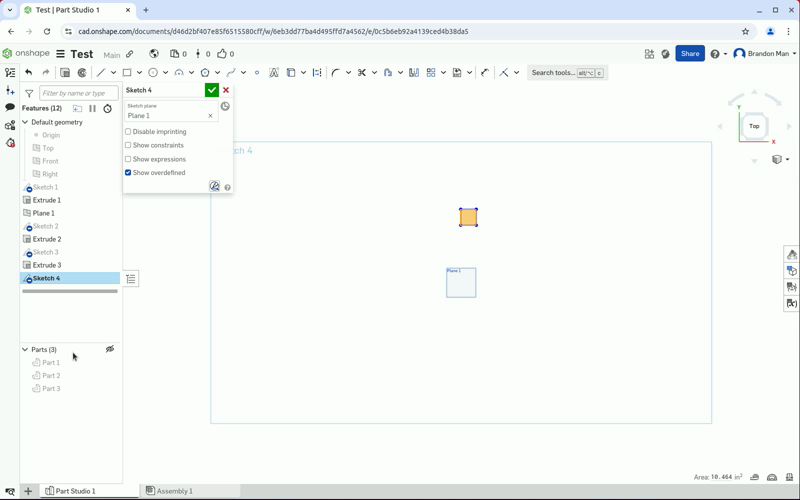
key(shift+e)
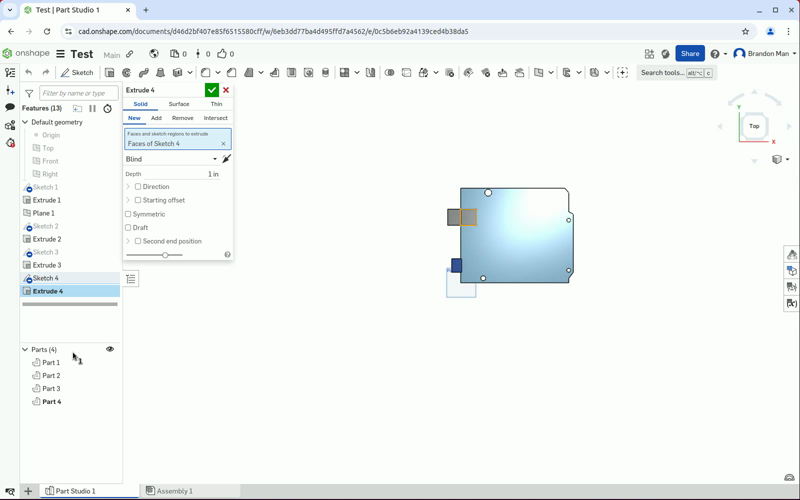
mouse_move(143, 106)
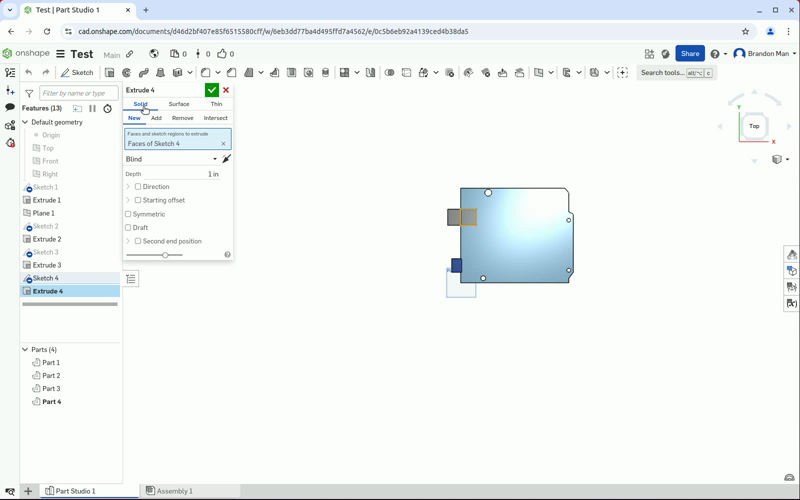
click(143, 106)
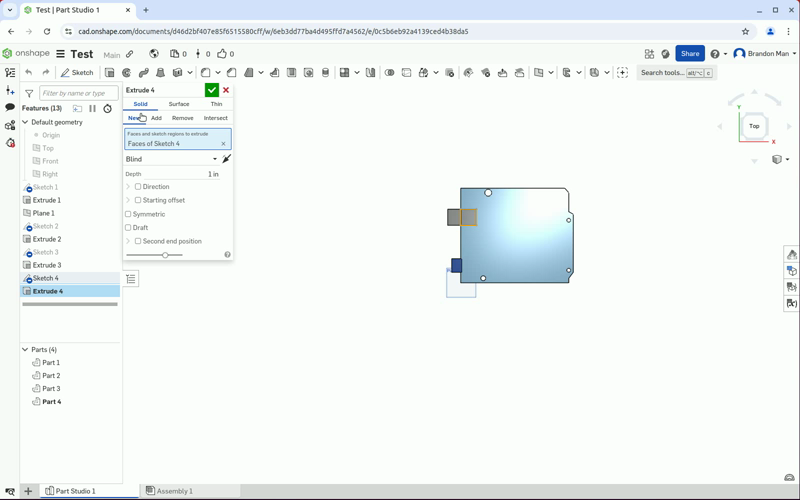
mouse_move(137, 120)
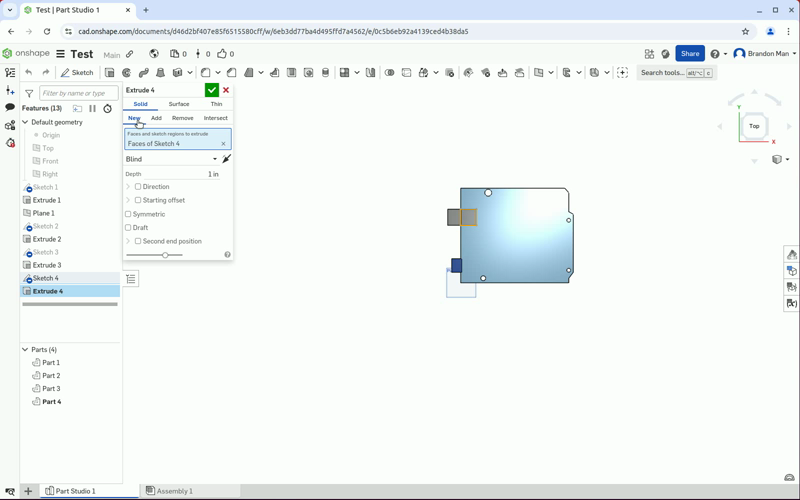
click(137, 120)
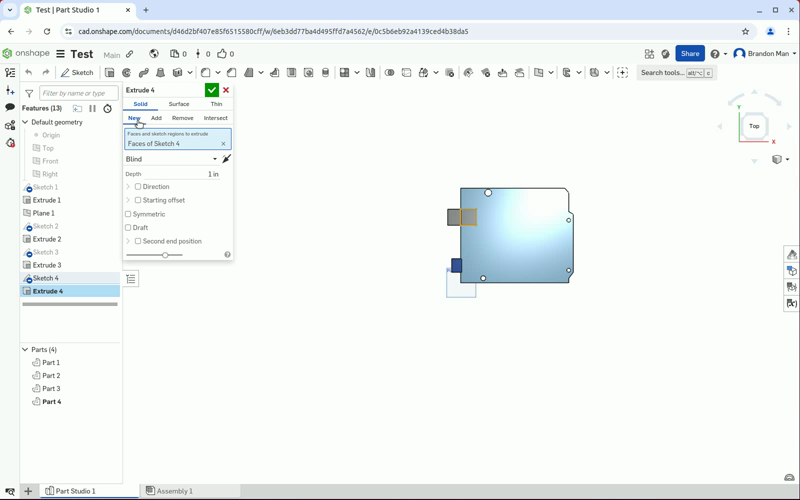
key(tab, 4)
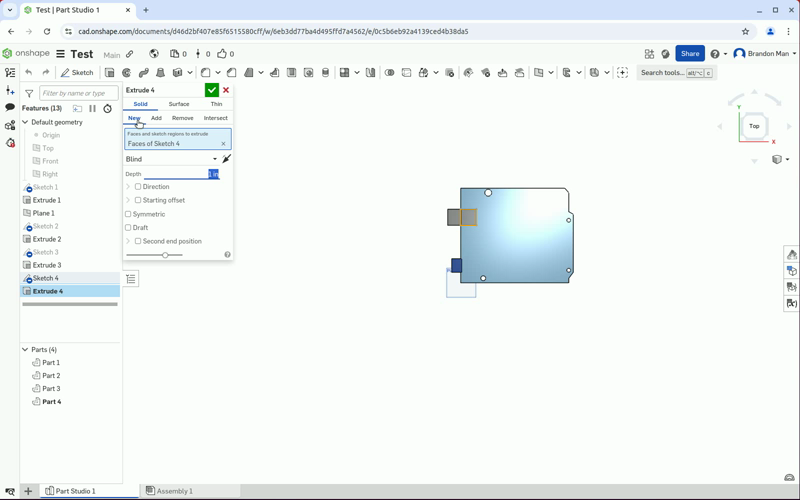
text(3.37)
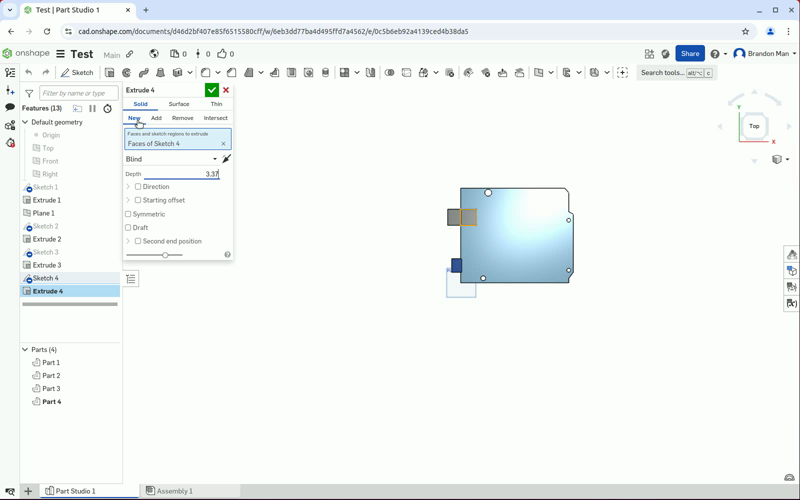
key(enter)
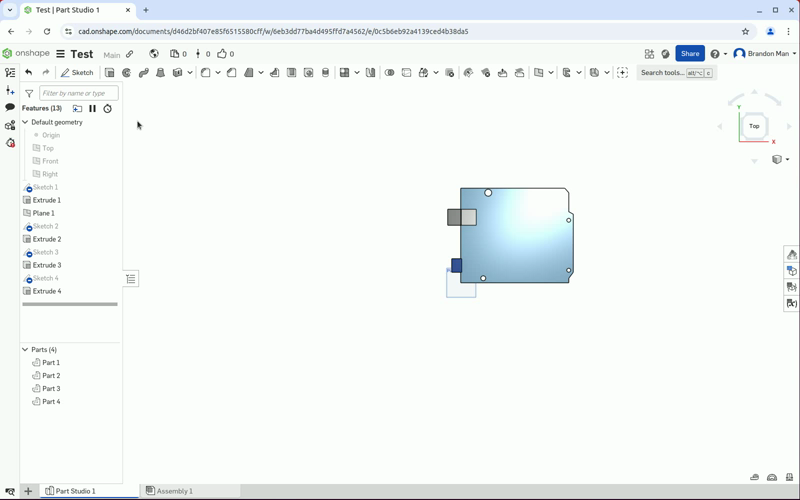
key(shift+h)
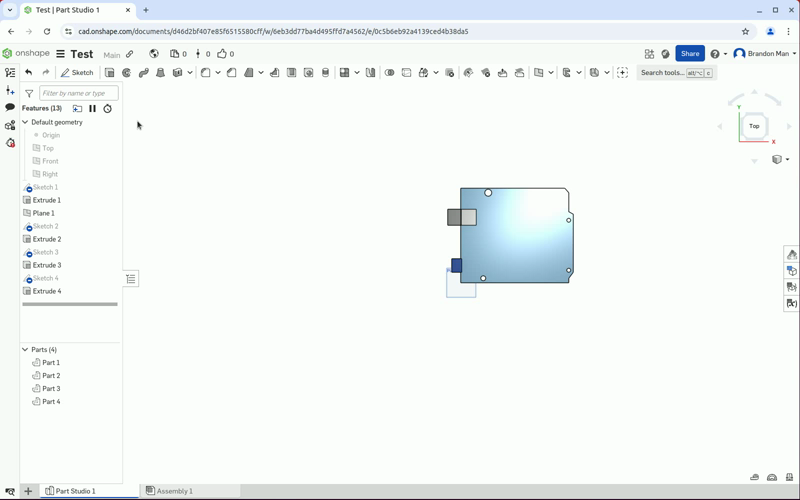
key(shift+h)
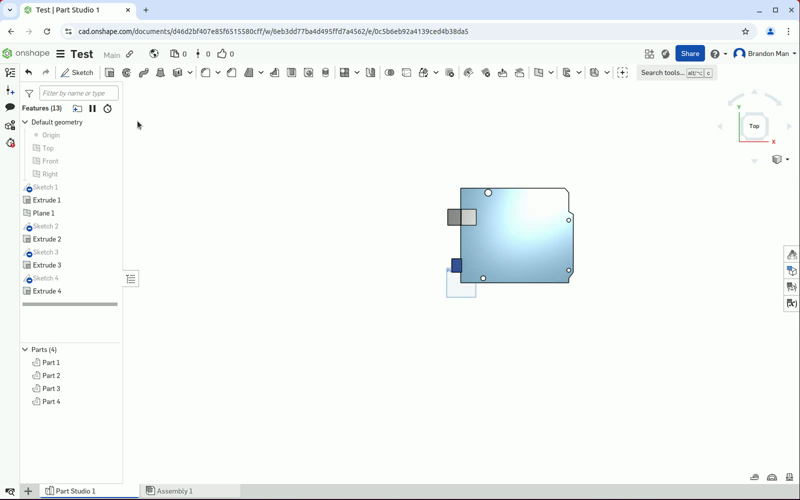
mouse_move(73, 189)
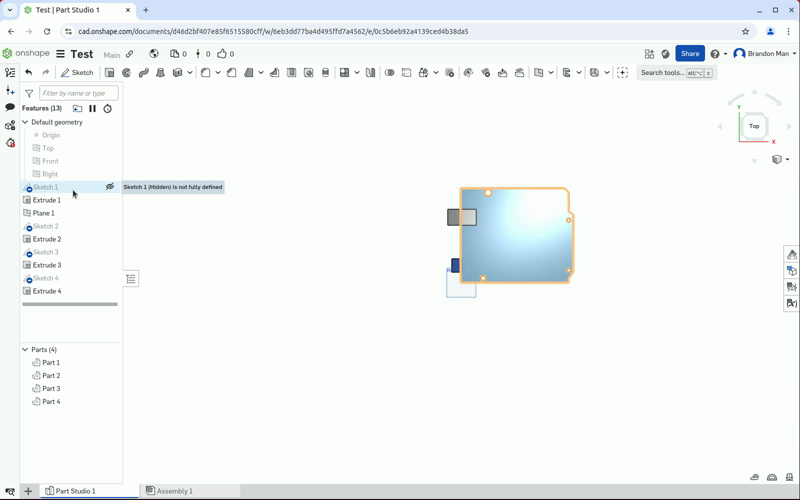
click(73, 189)
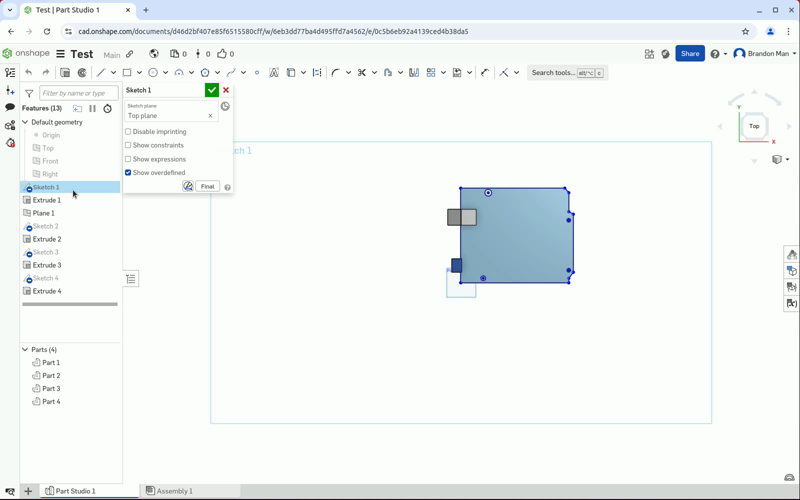
mouse_move(229, 92)
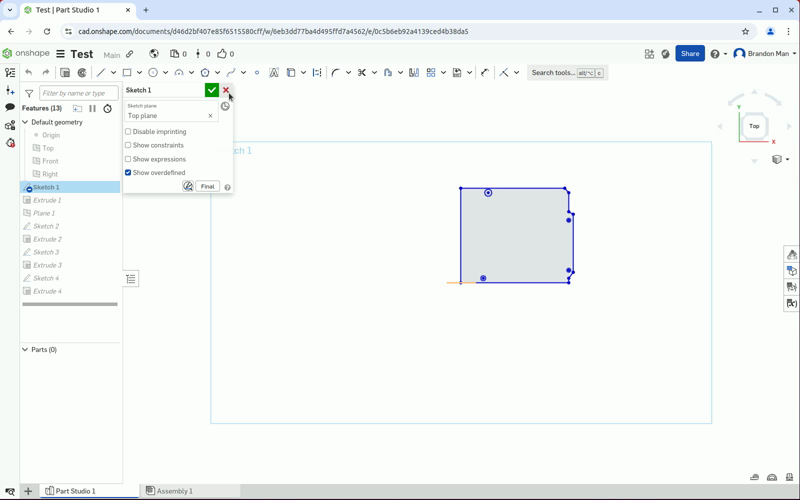
click(229, 92)
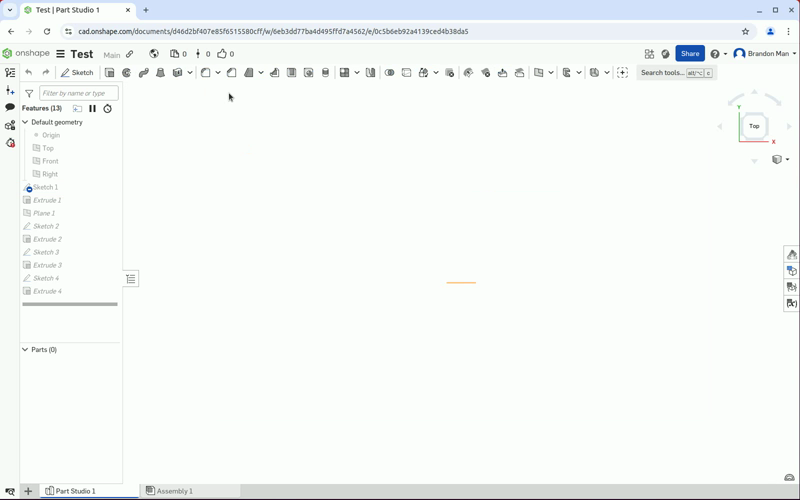
key(shift+s)
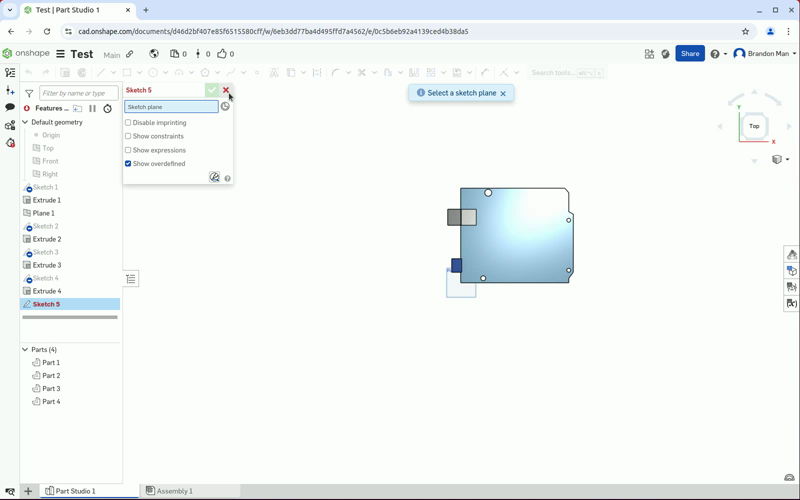
mouse_move(73, 215)
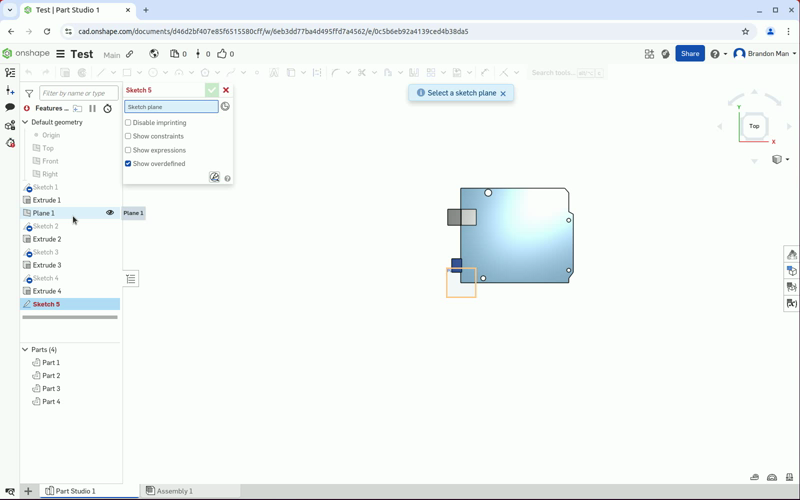
click(73, 215)
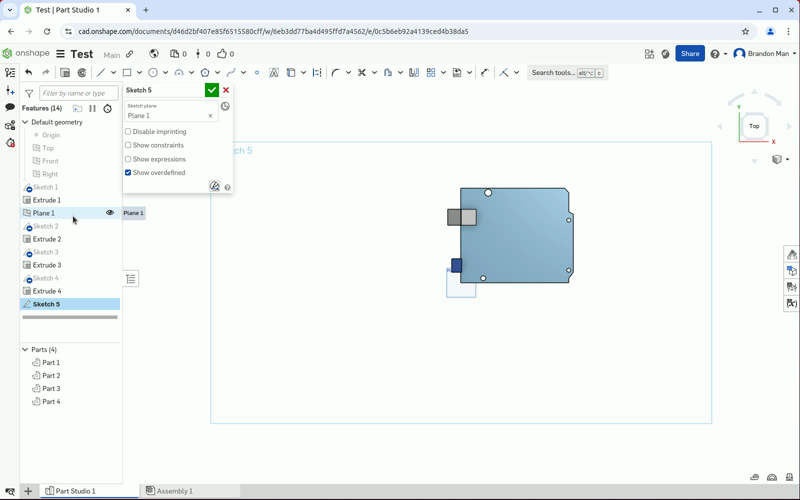
mouse_move(73, 352)
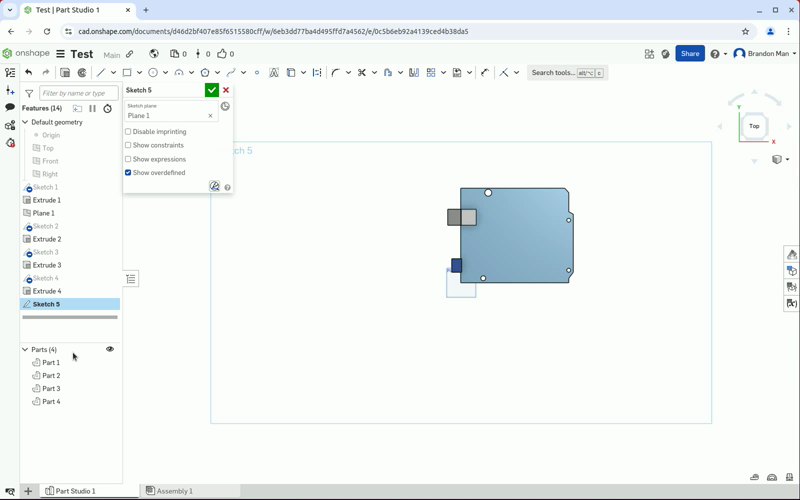
key(y)
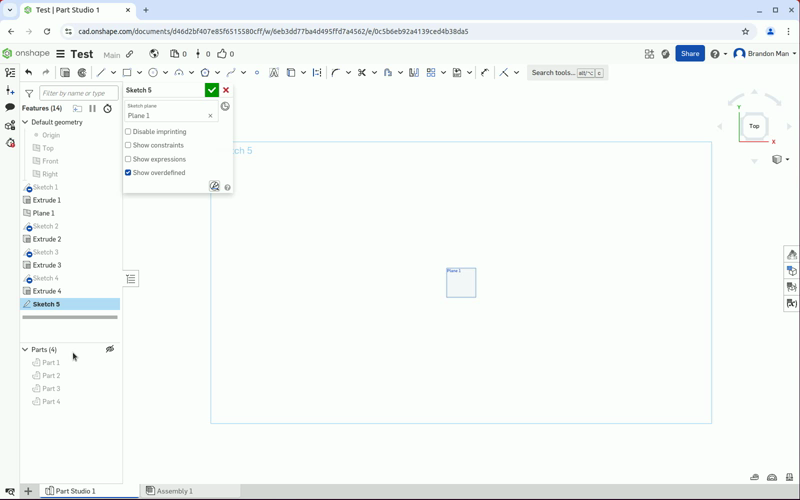
key(l)
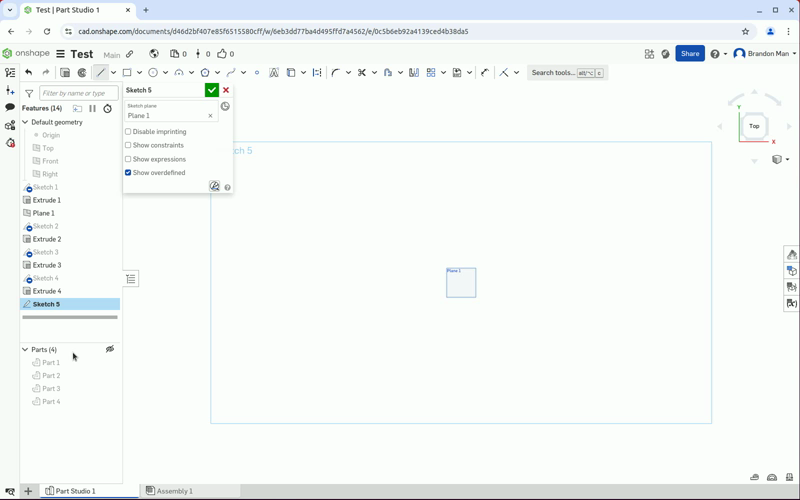
key_down(shift)
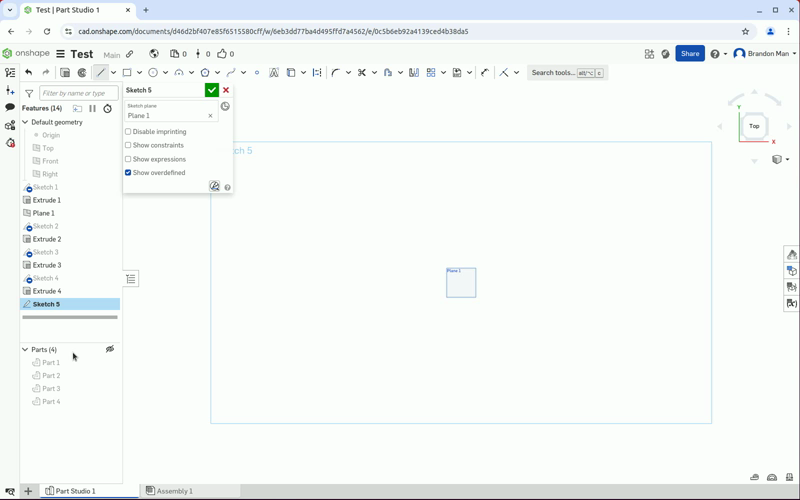
mouse_move(460, 272)
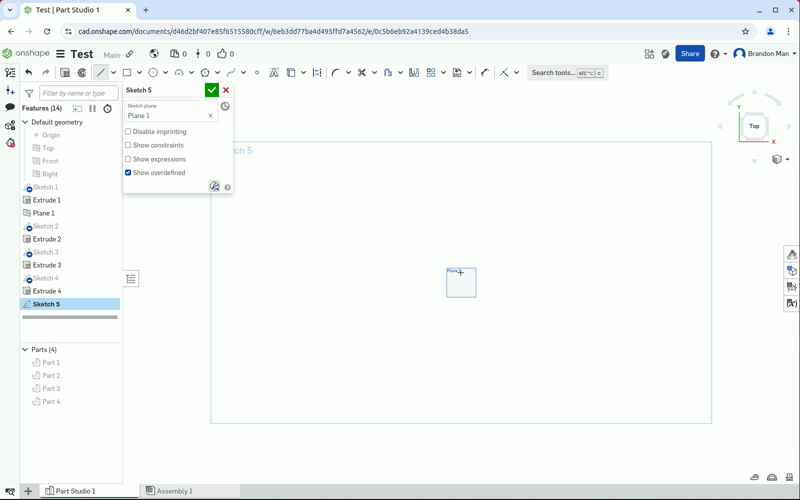
click(460, 272)
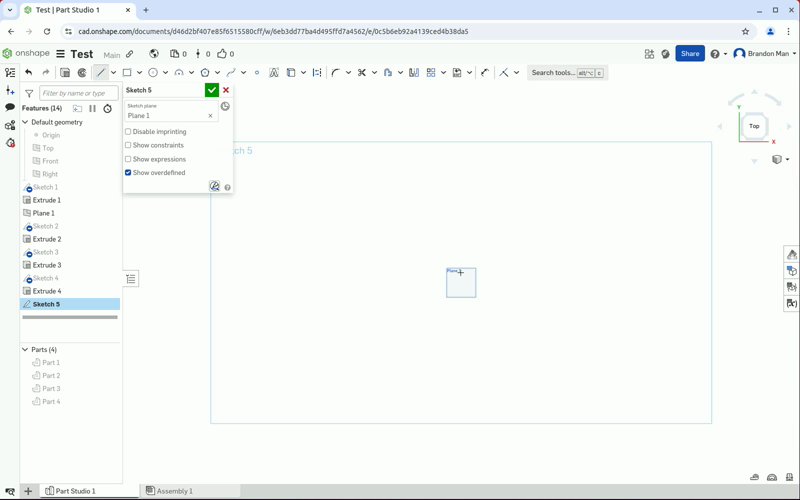
key_up(shift)
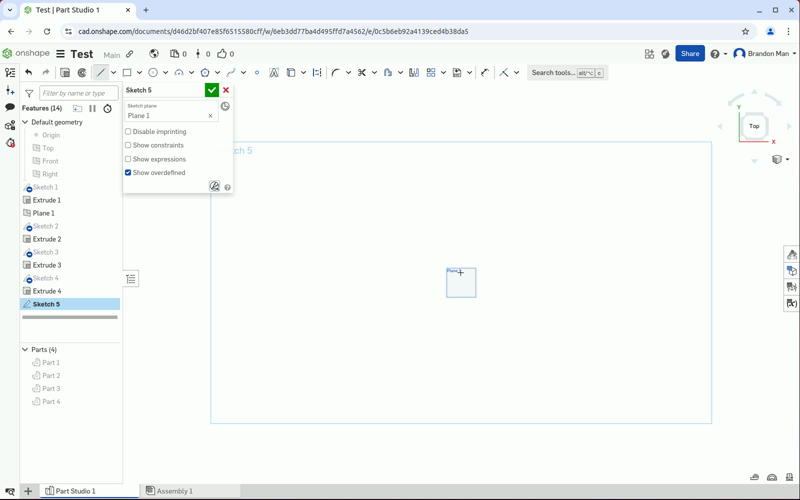
key_down(shift)
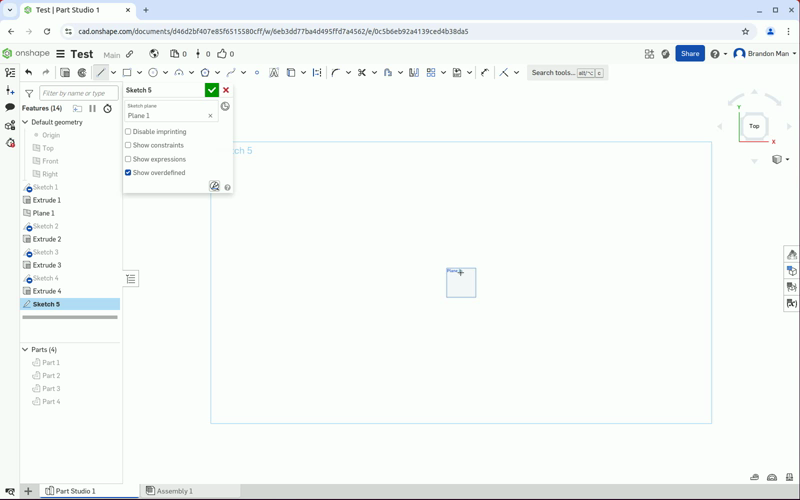
mouse_move(490, 272)
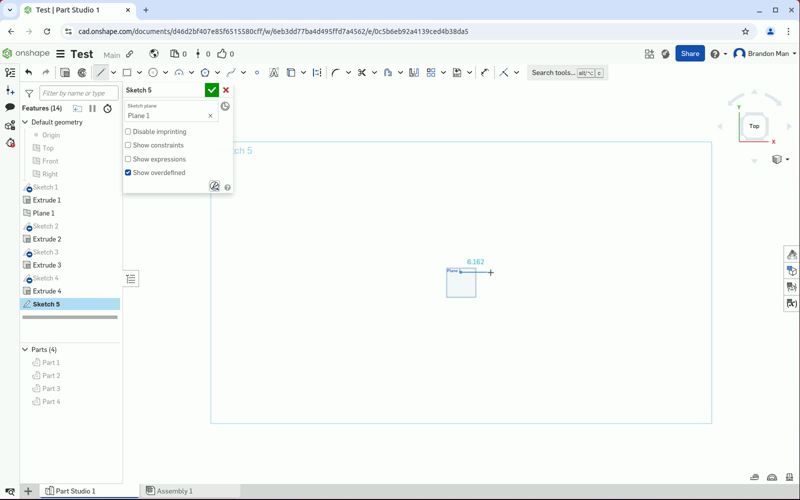
mouse_move(475, 272)
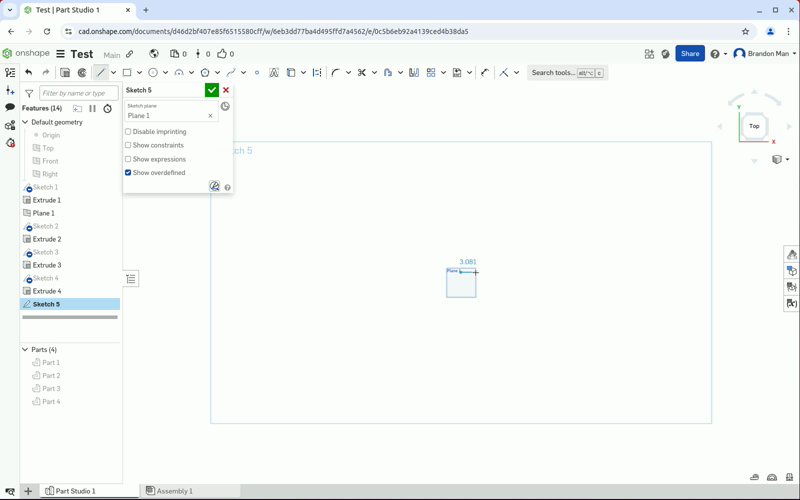
click(475, 272)
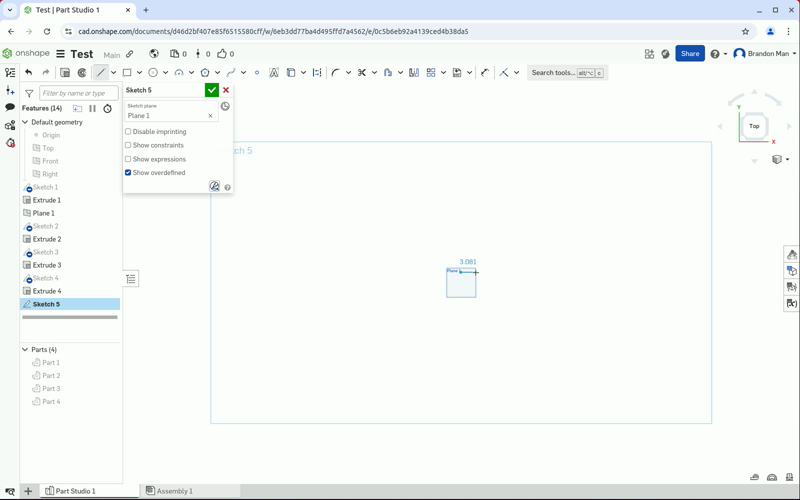
key_up(shift)
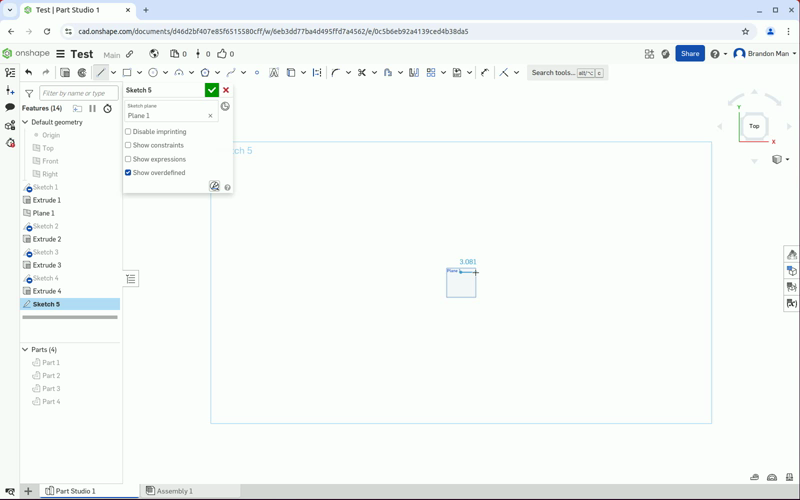
key_down(shift)
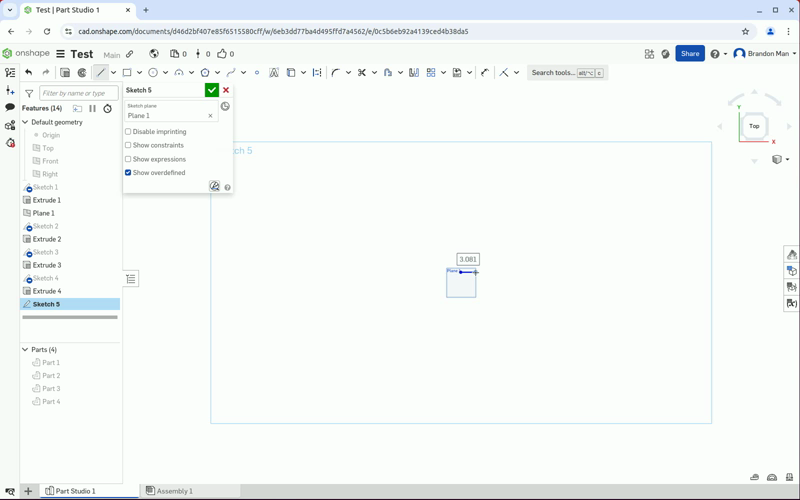
mouse_move(505, 272)
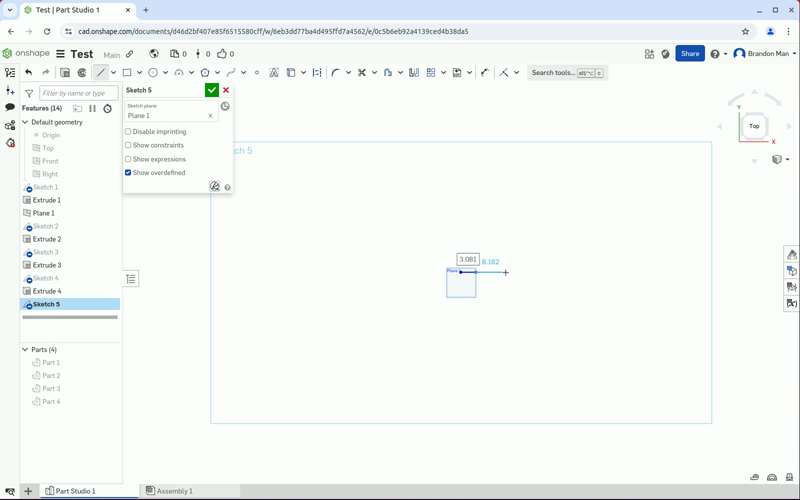
mouse_move(475, 259)
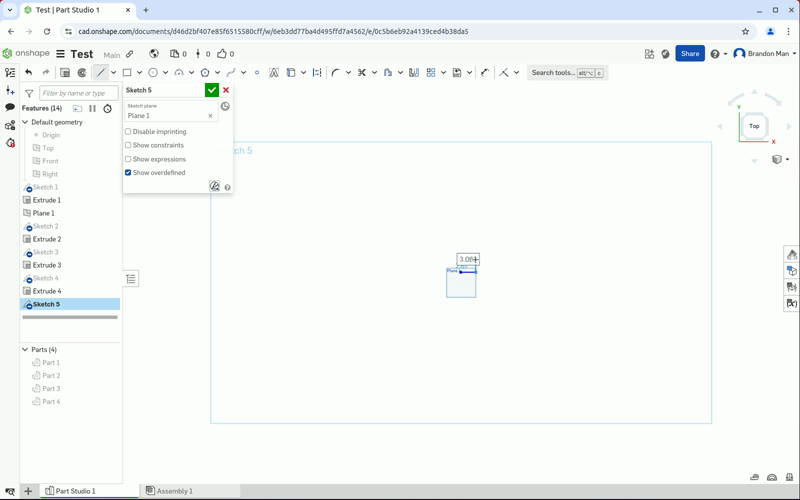
click(475, 259)
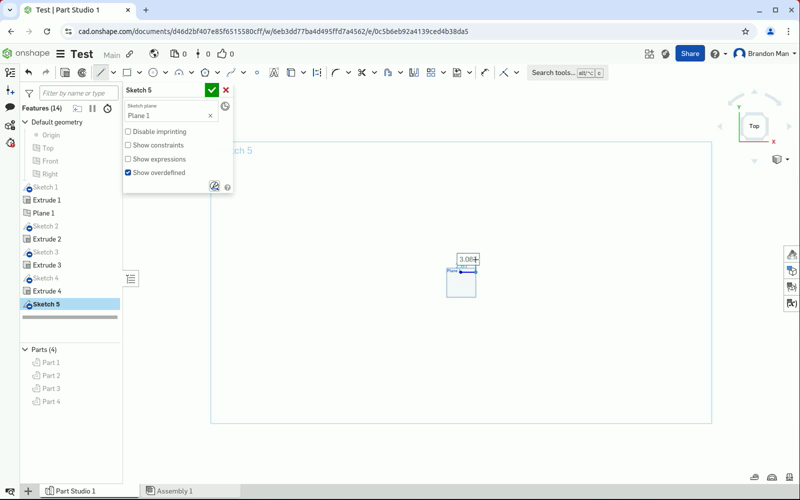
key_up(shift)
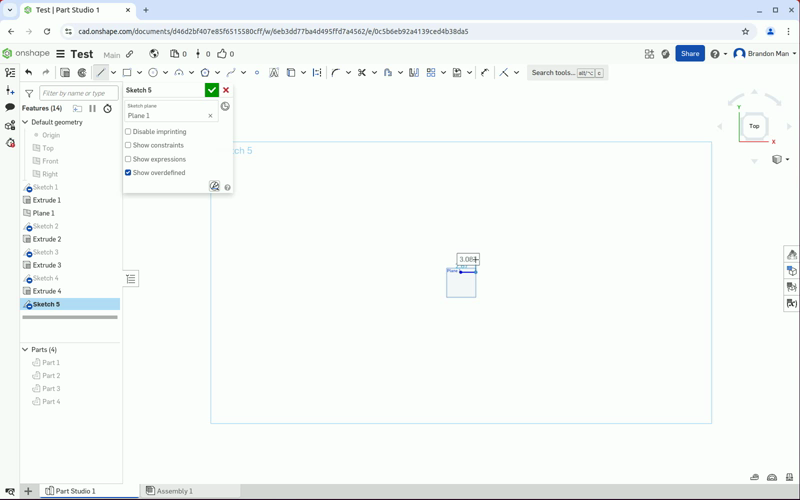
key_down(shift)
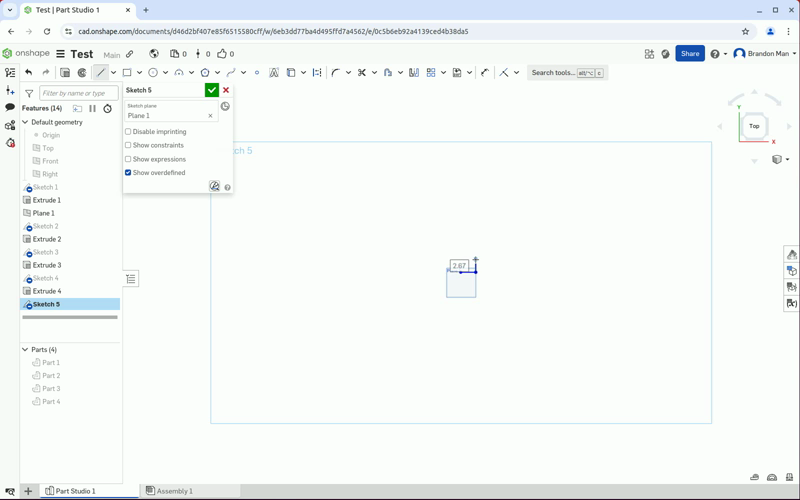
mouse_move(505, 259)
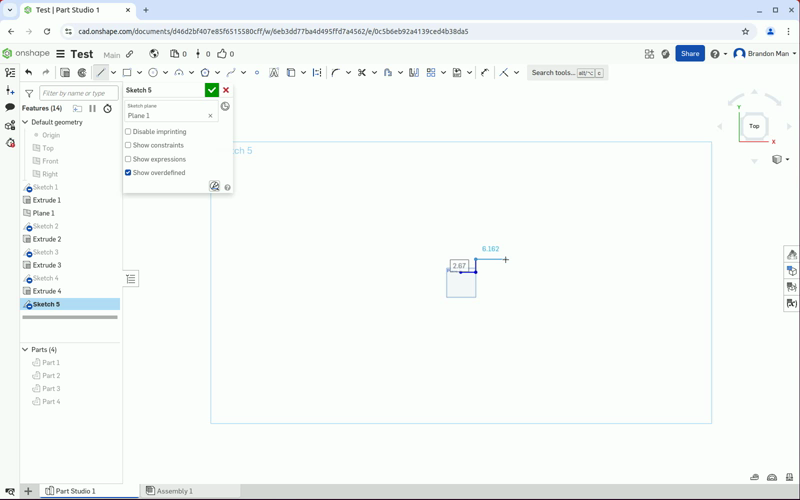
mouse_move(460, 259)
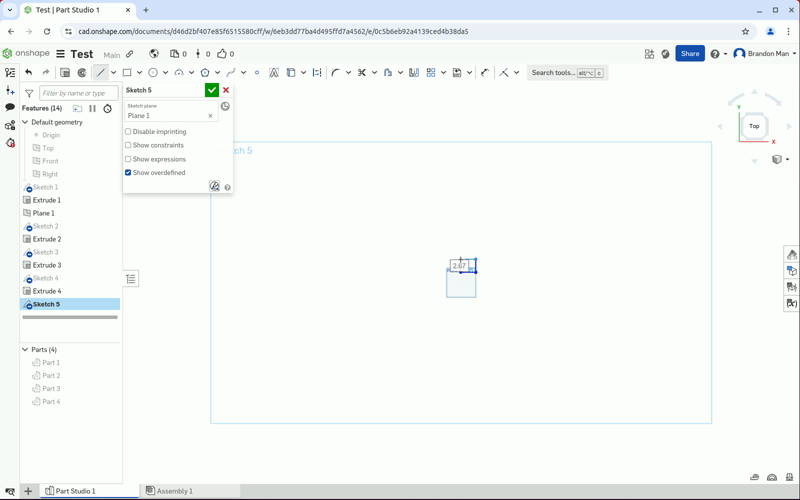
click(460, 259)
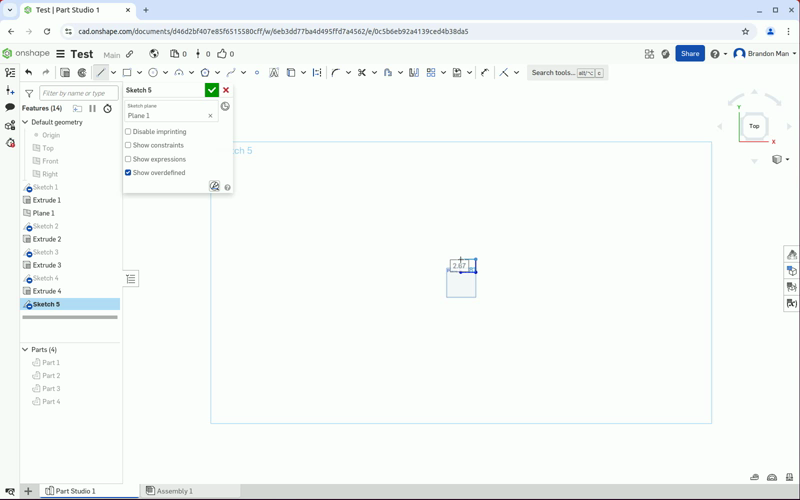
key_up(shift)
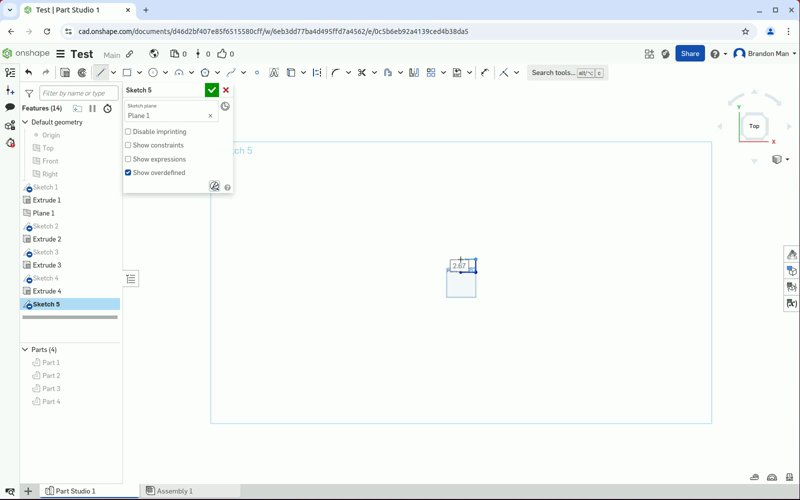
mouse_move(490, 259)
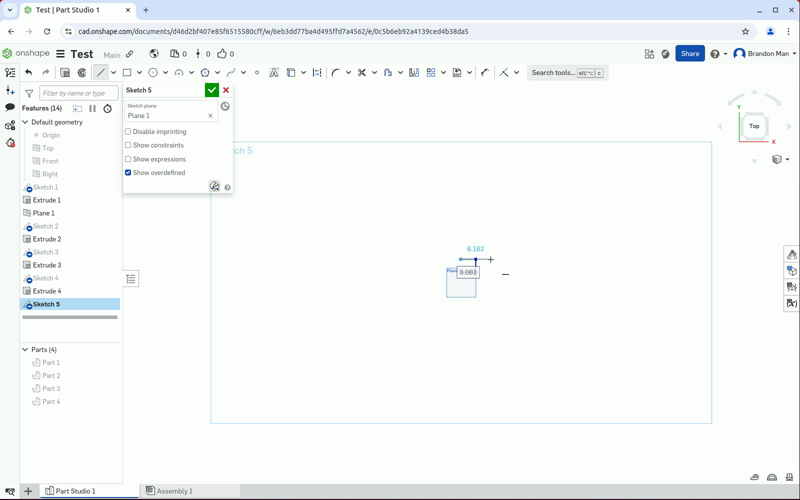
key_down(shift)
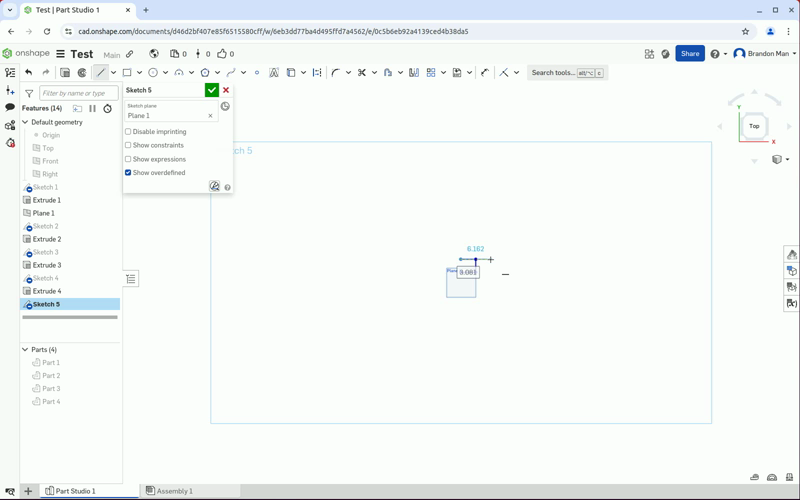
mouse_move(460, 272)
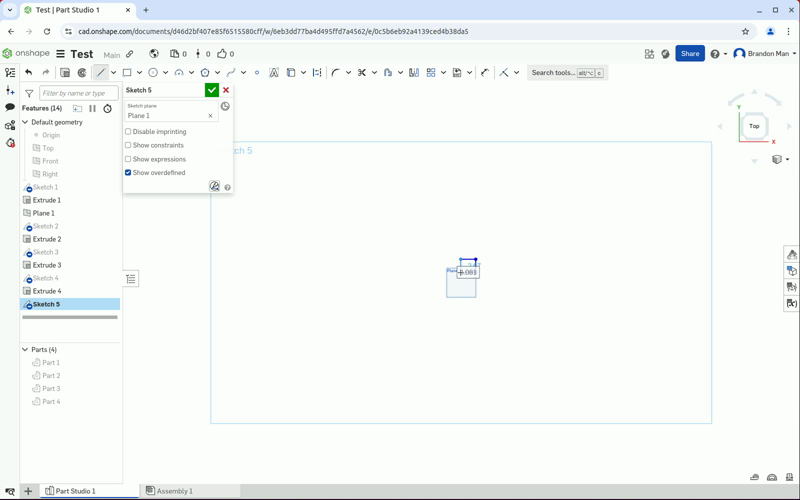
key_up(shift)
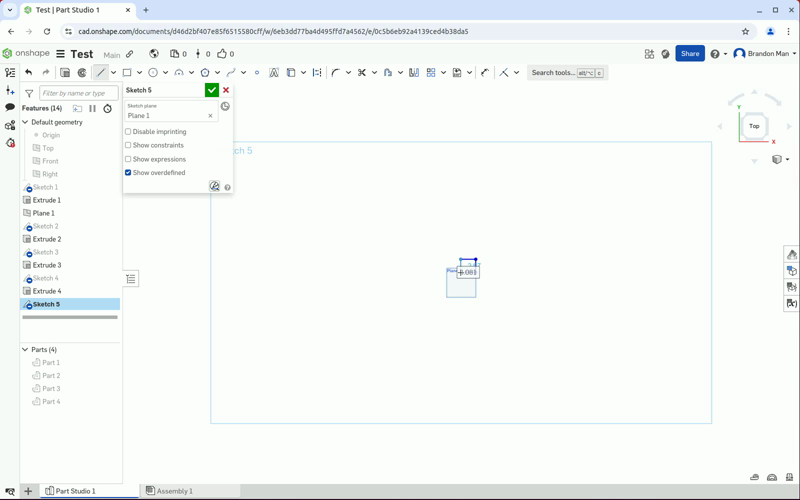
click(460, 272)
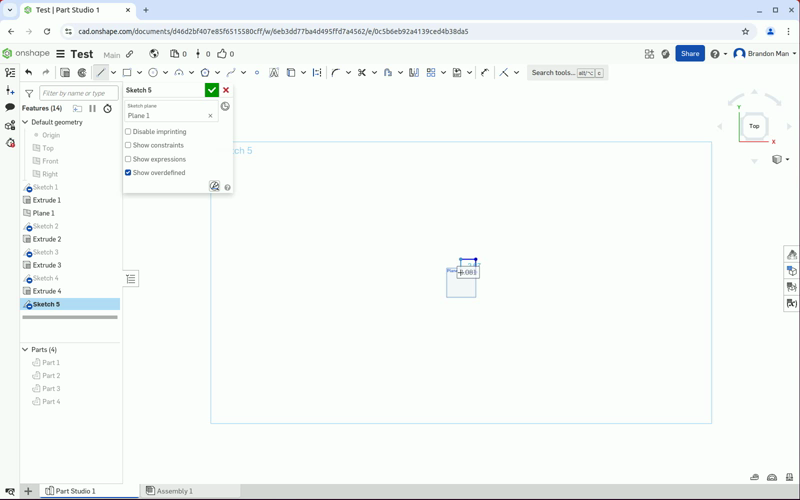
key(esc)
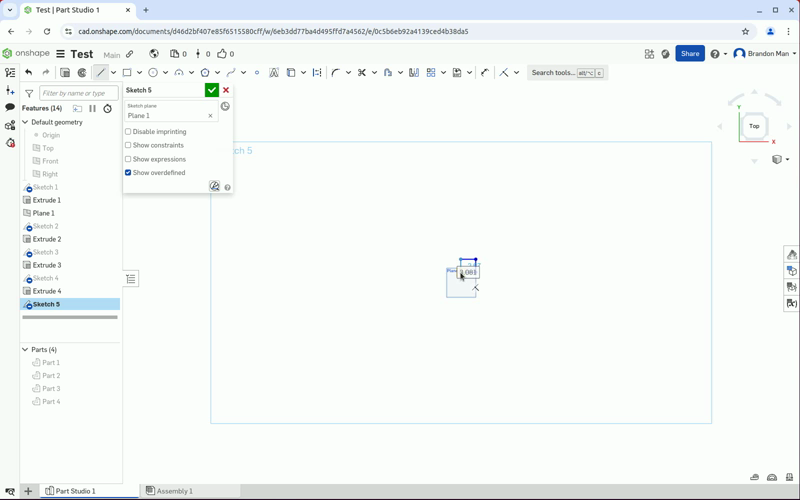
mouse_move(474, 268)
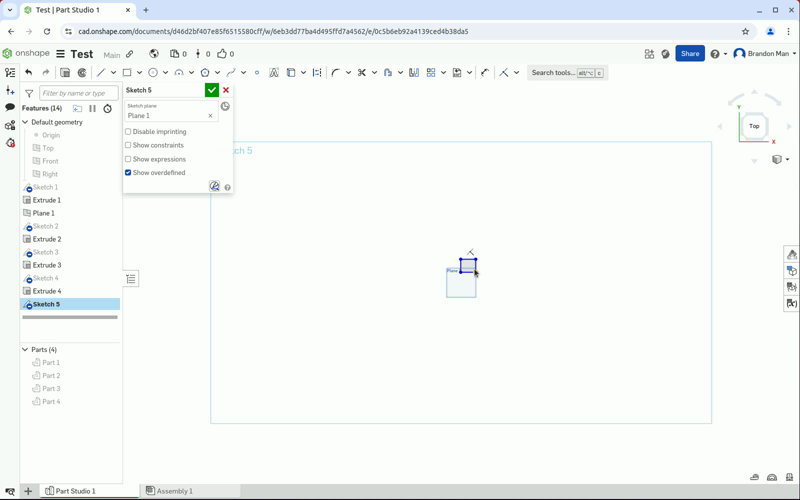
scroll(6)
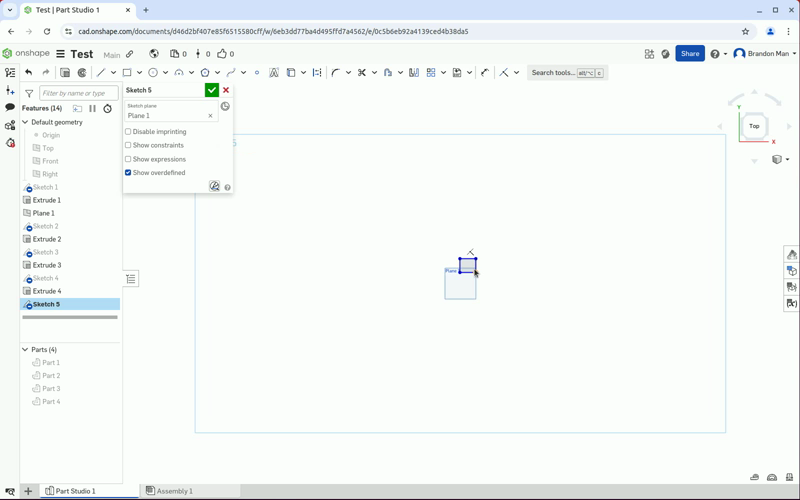
scroll(6)
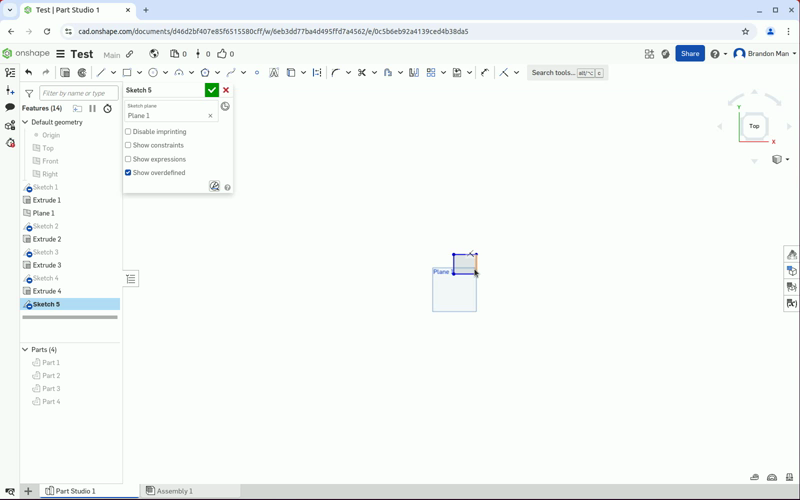
scroll(6)
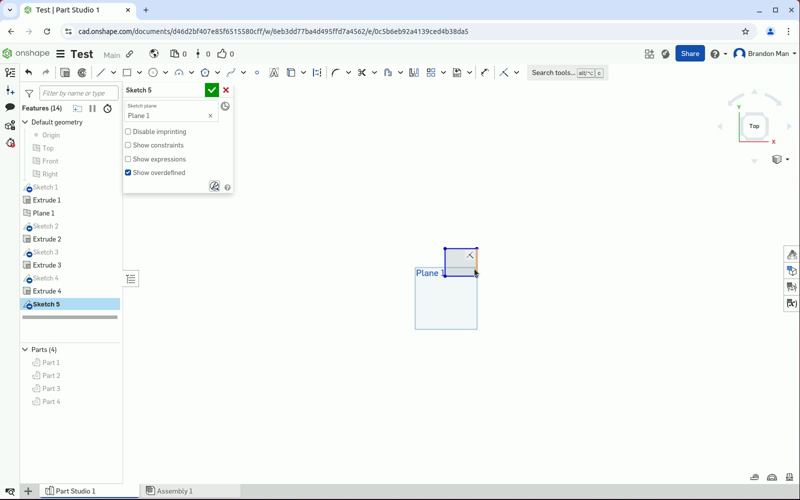
scroll(6)
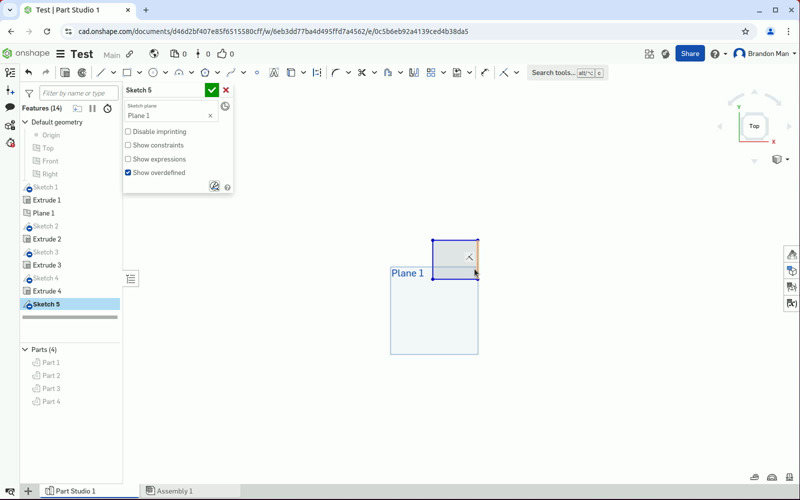
scroll(6)
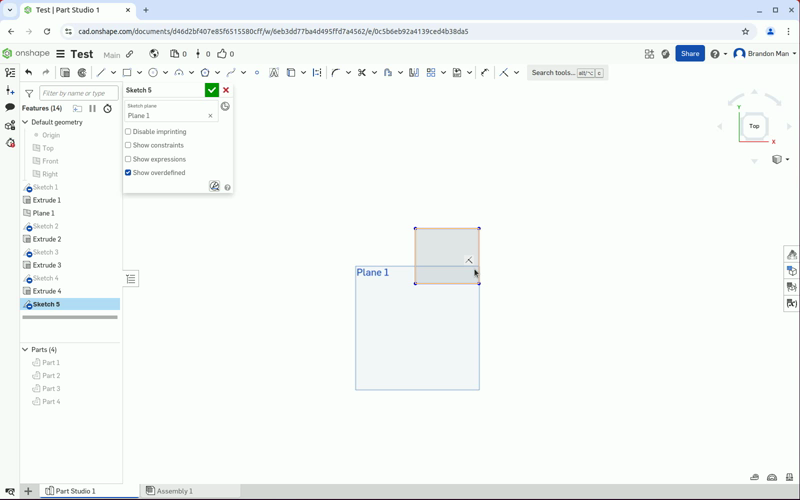
scroll(6)
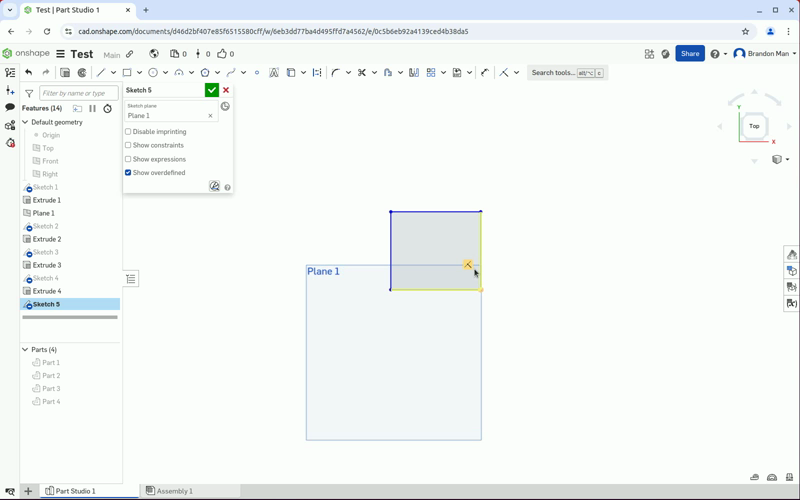
scroll(6)
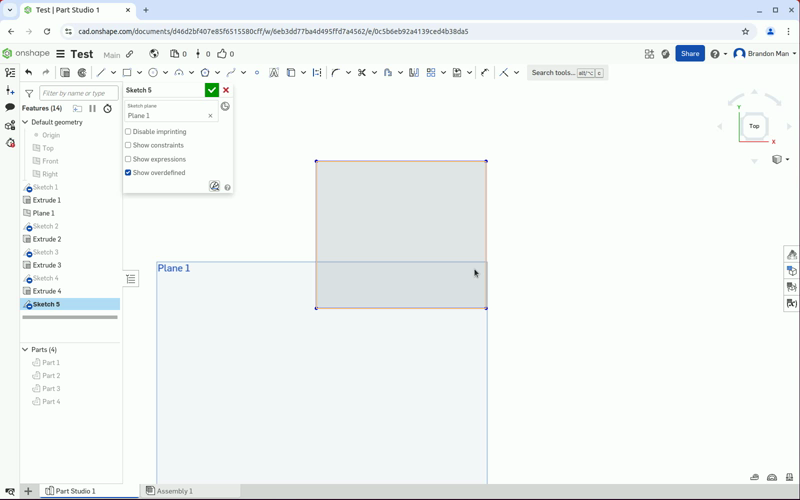
click(474, 268)
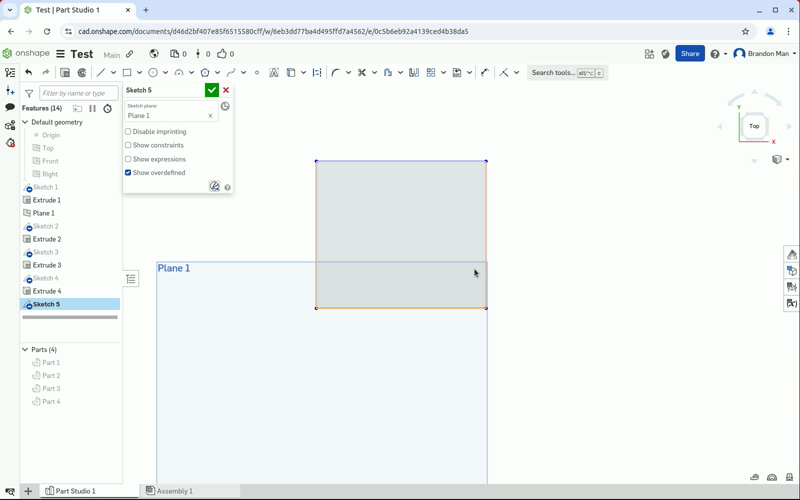
scroll(-6)
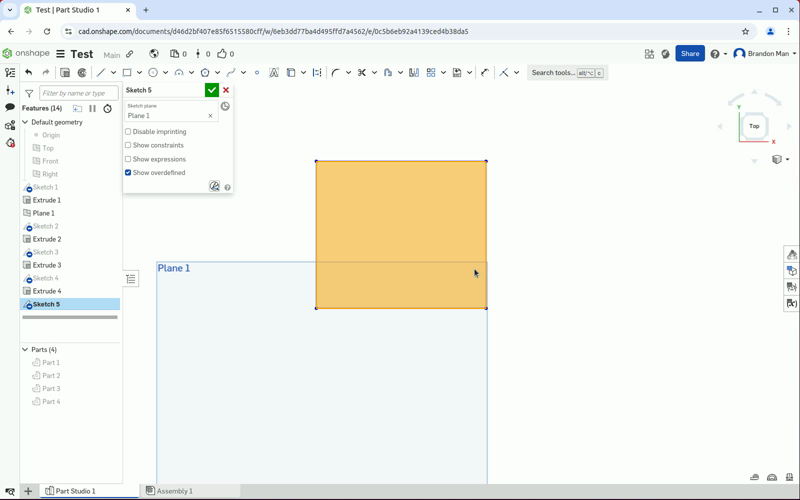
scroll(-6)
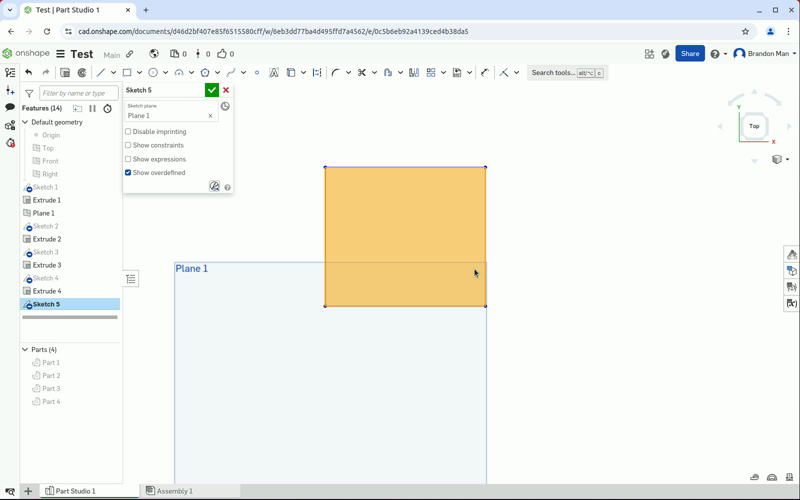
scroll(-6)
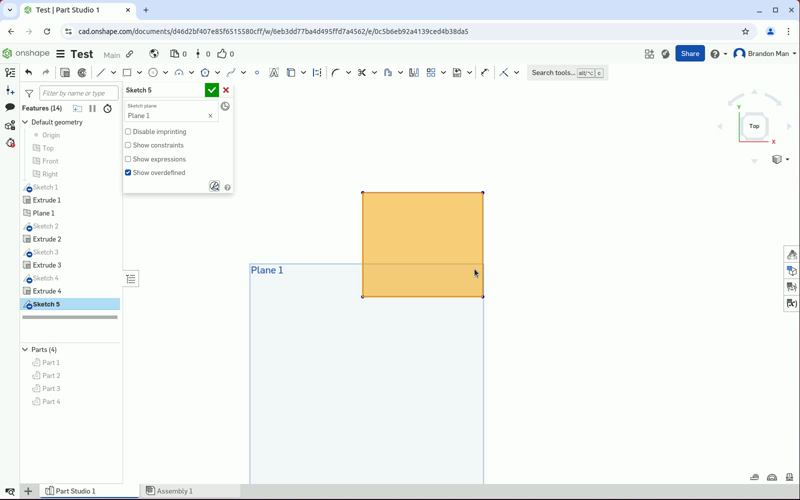
scroll(-6)
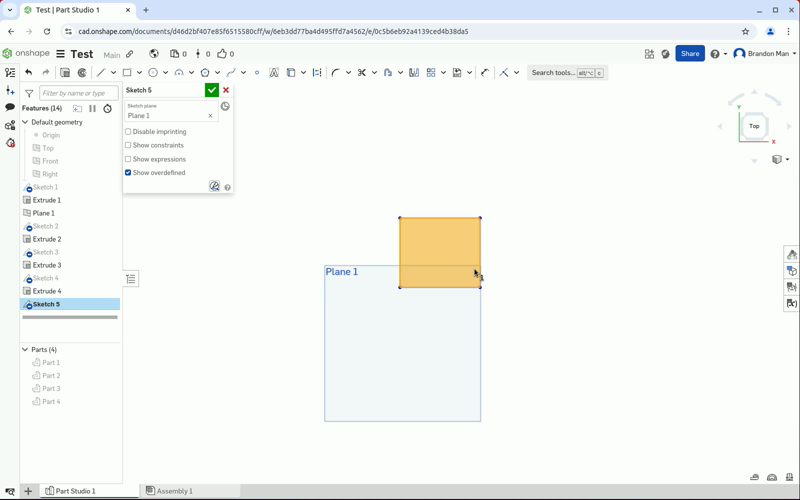
scroll(-6)
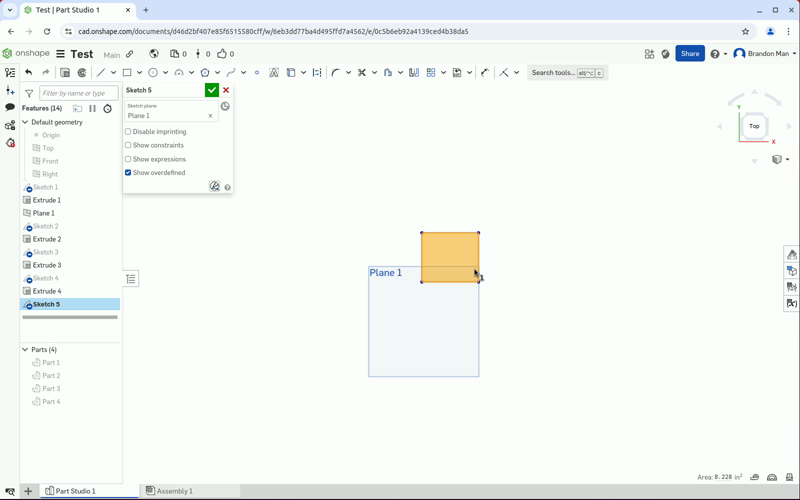
scroll(-6)
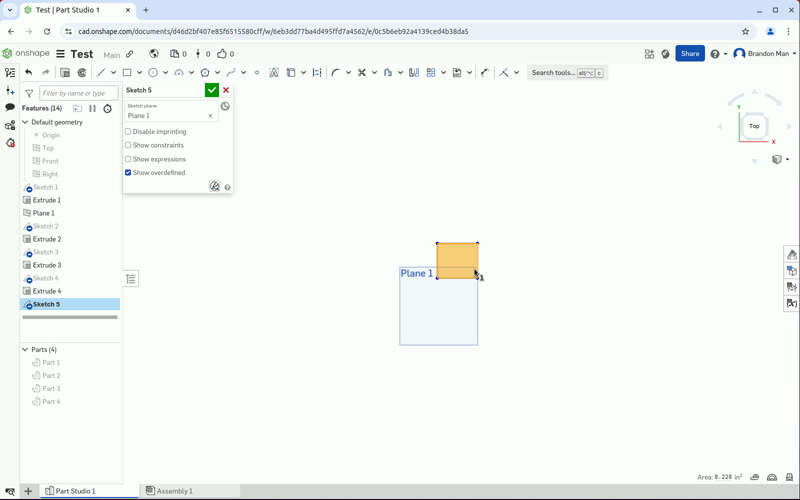
scroll(-6)
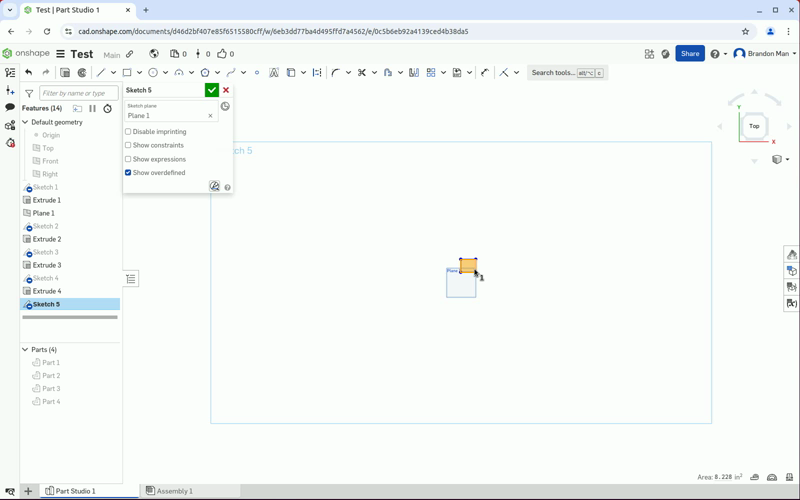
mouse_move(73, 352)
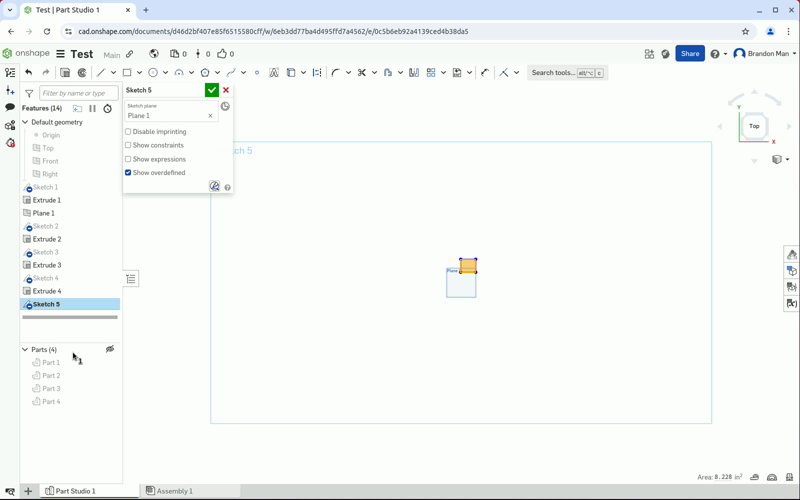
key(shift+y)
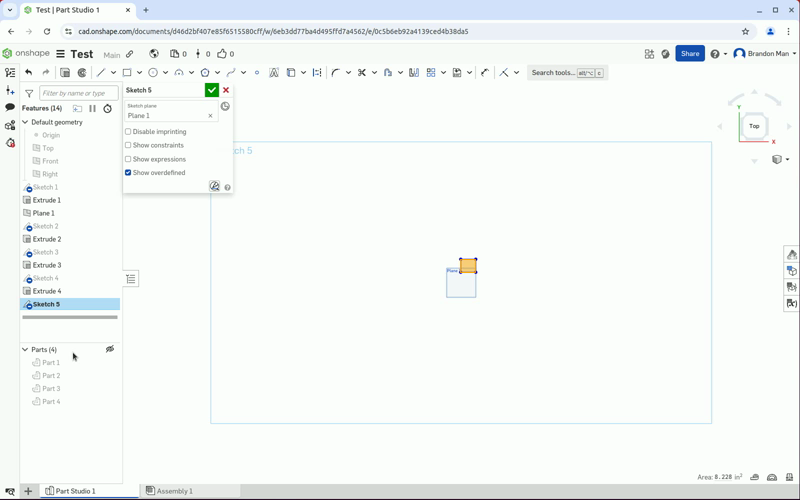
key(shift+e)
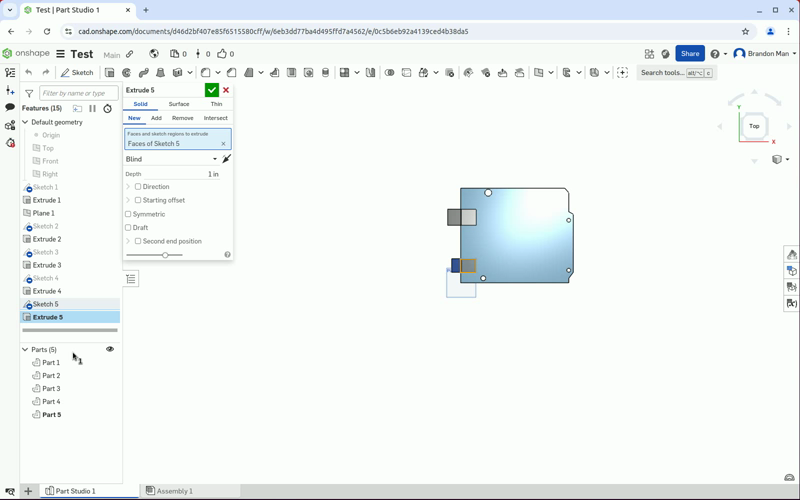
mouse_move(143, 106)
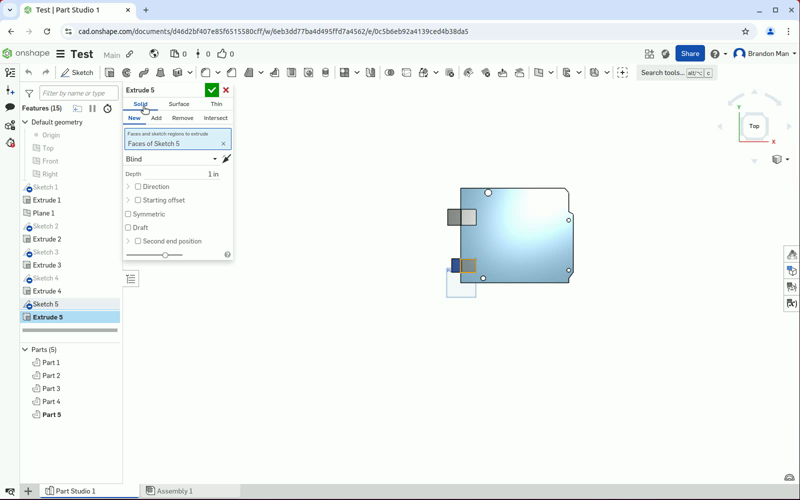
click(143, 106)
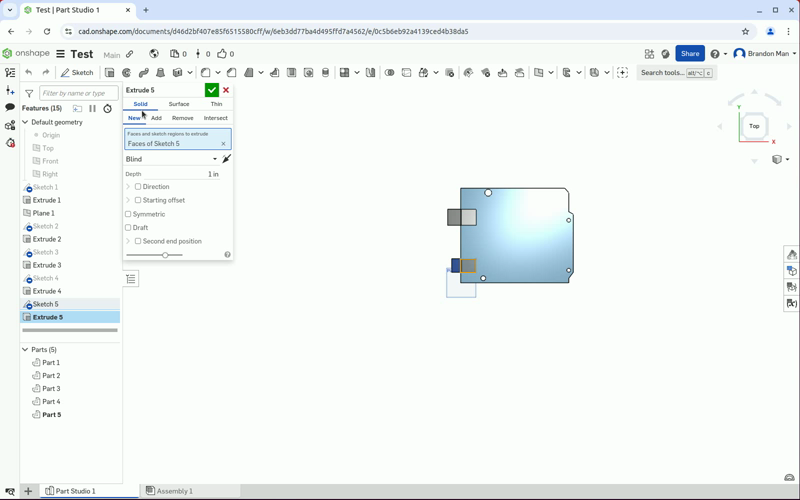
mouse_move(137, 120)
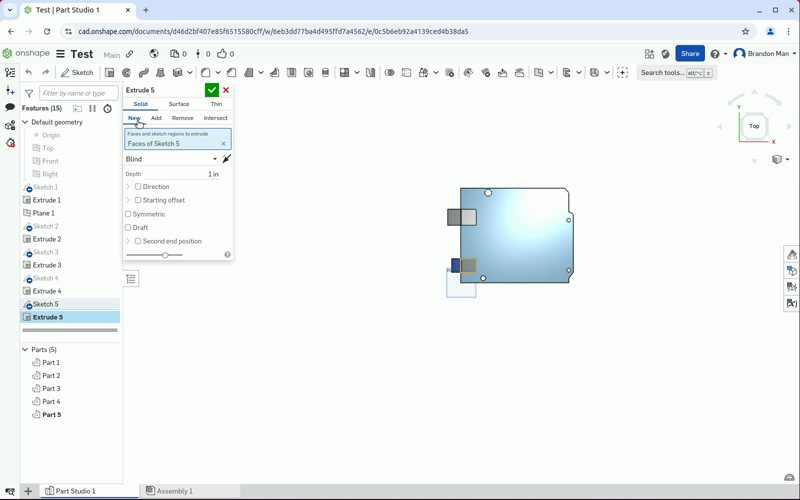
click(137, 120)
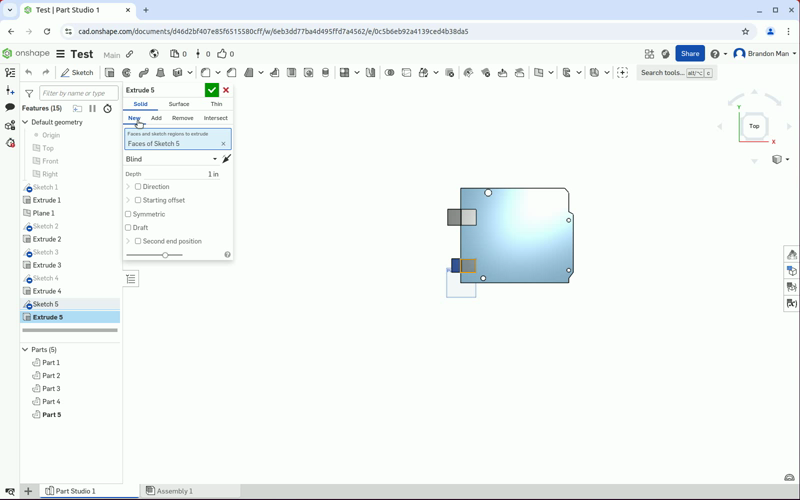
key(tab, 4)
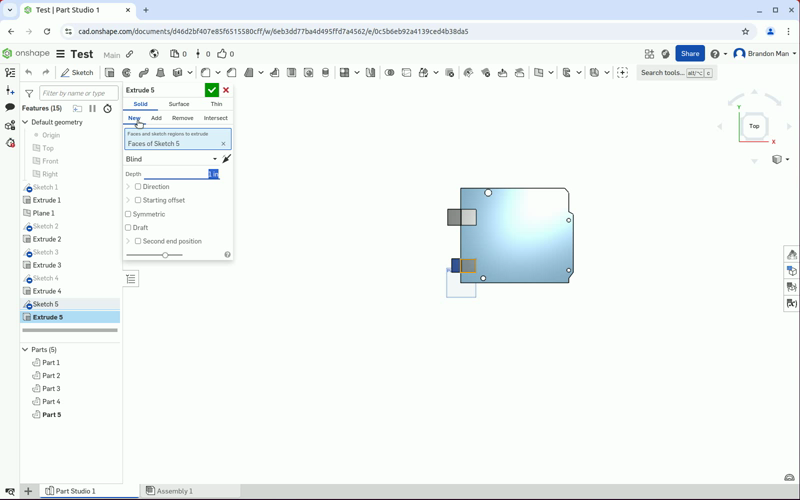
text(3.37)
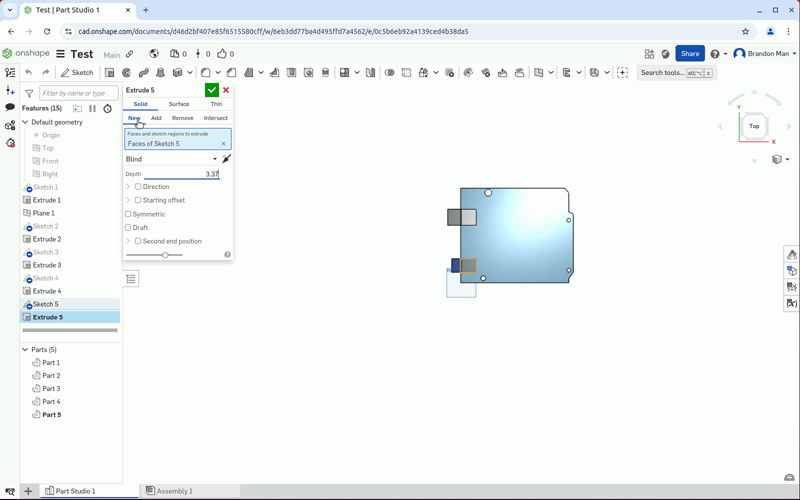
key(enter)
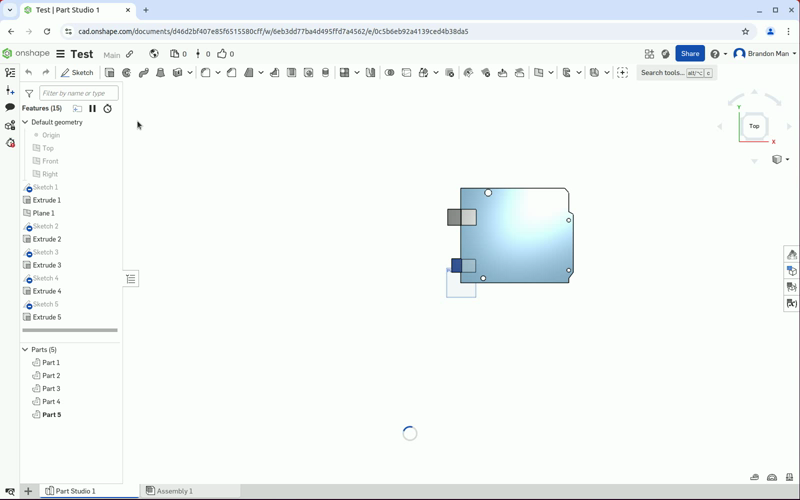
key(shift+h)
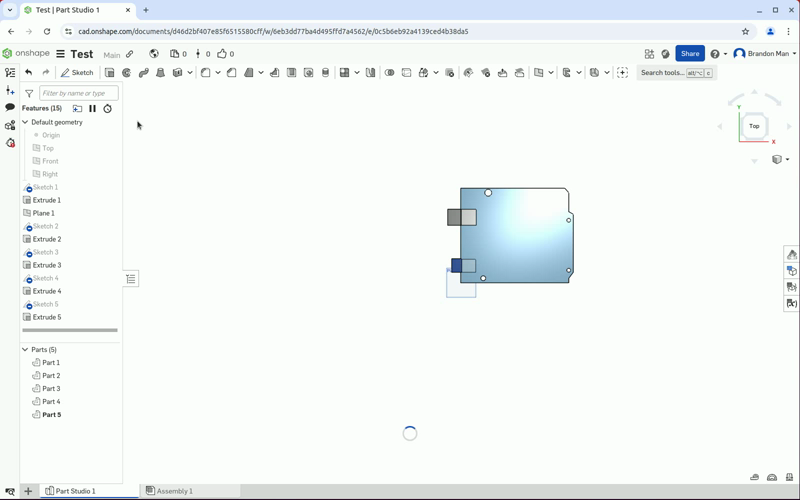
key(shift+h)
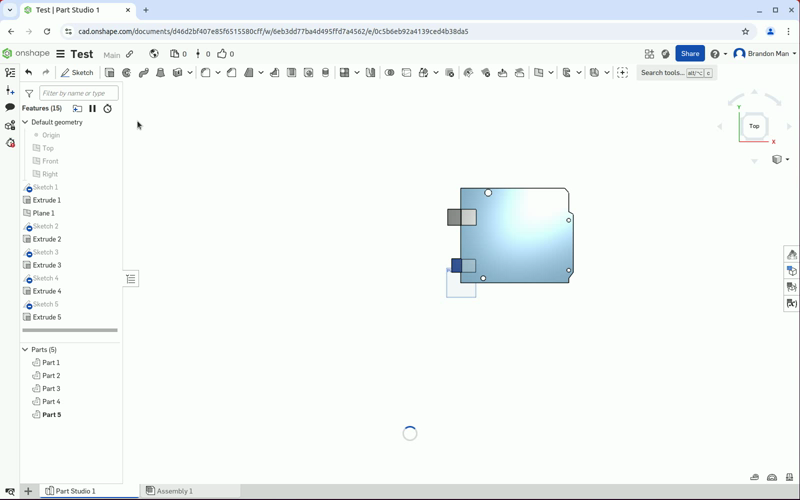
key(shift+7)
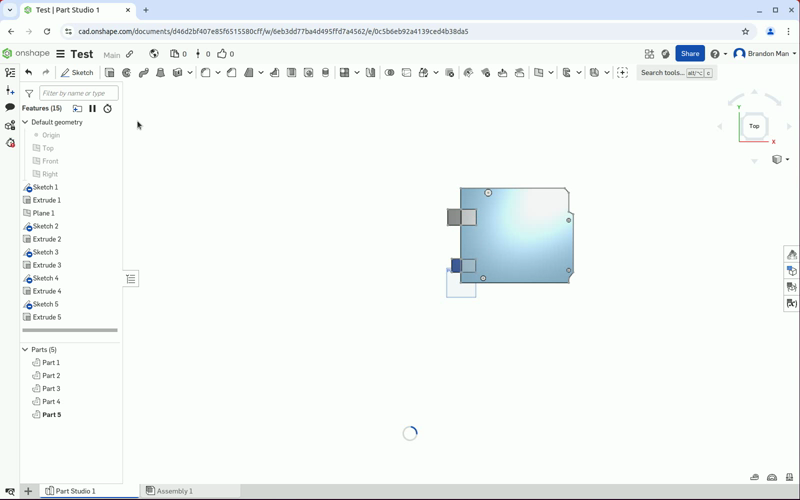
key(up, 3)
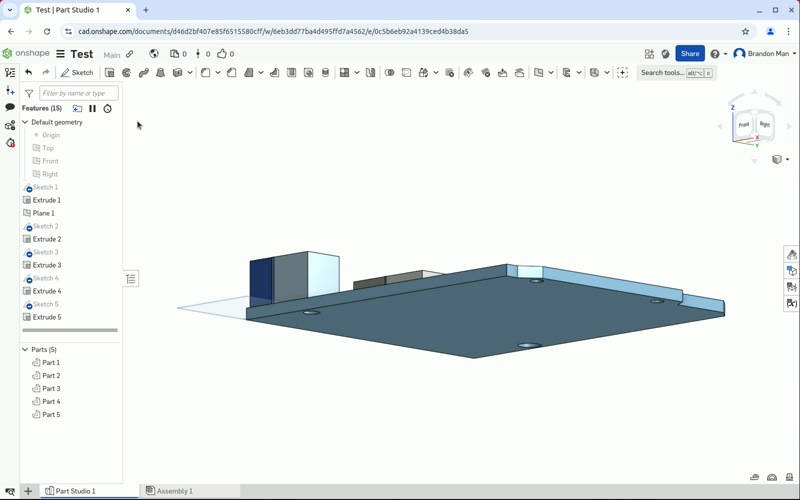
key(left, 3)
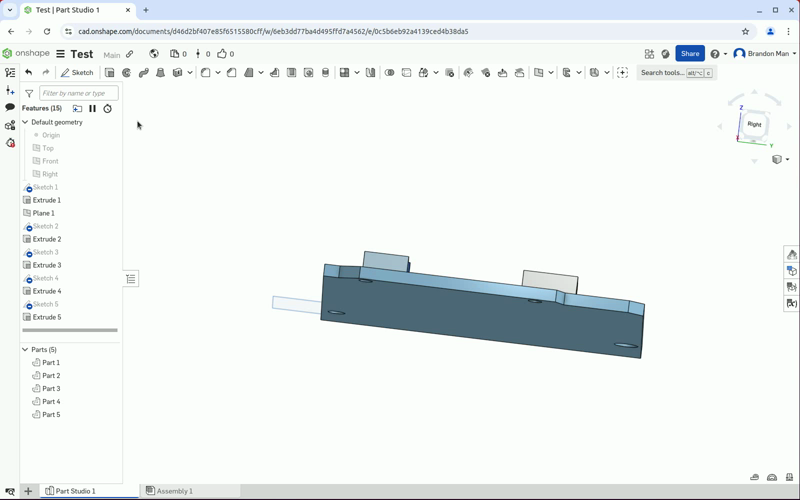
key(right, 3)
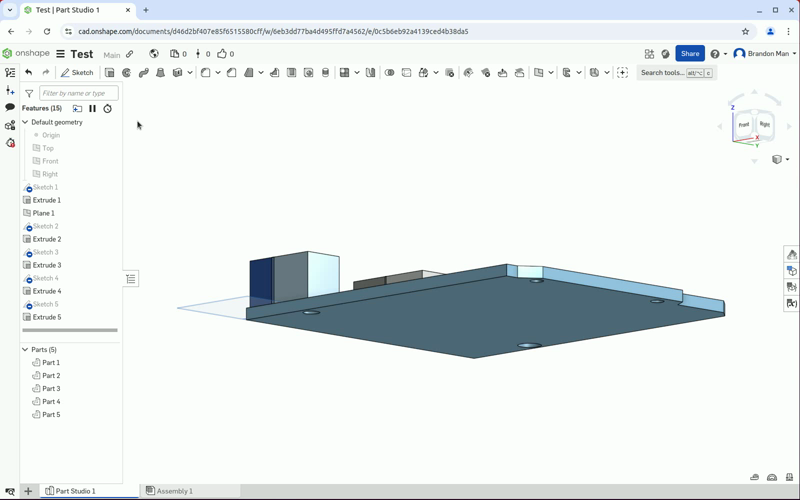
key(down, 3)
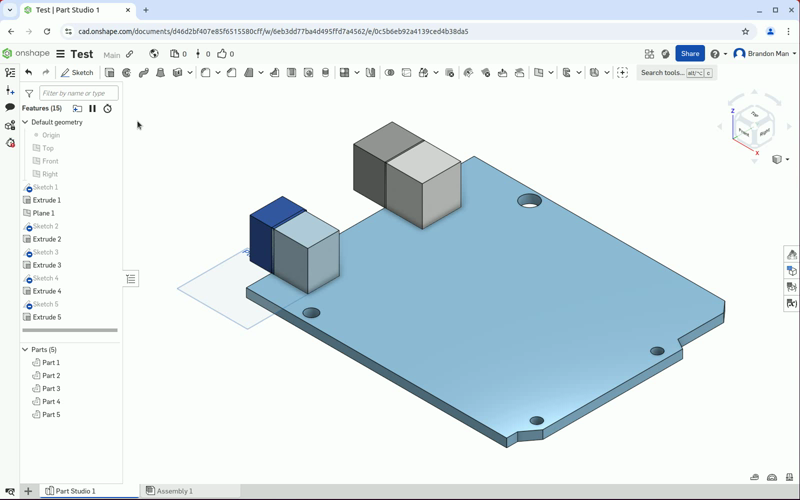
mouse_move(73, 189)
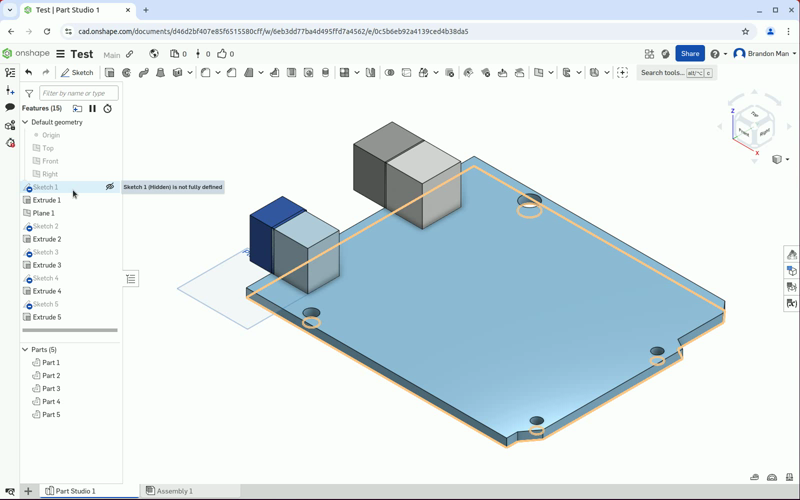
click(73, 189)